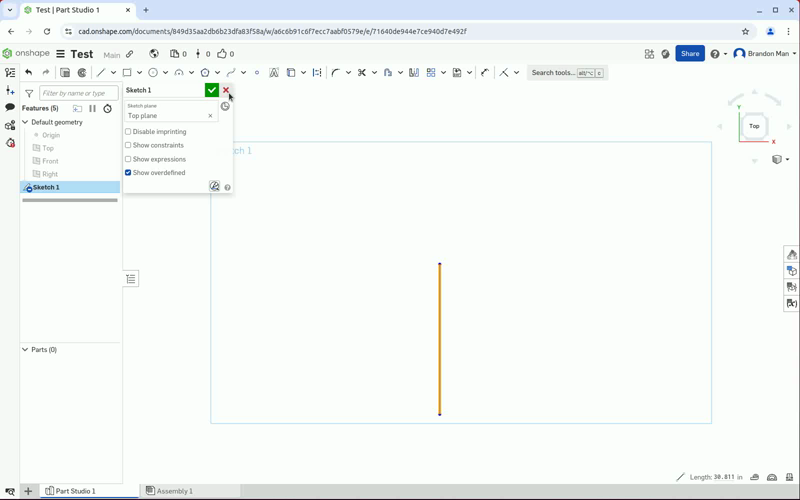
key(shift+h)
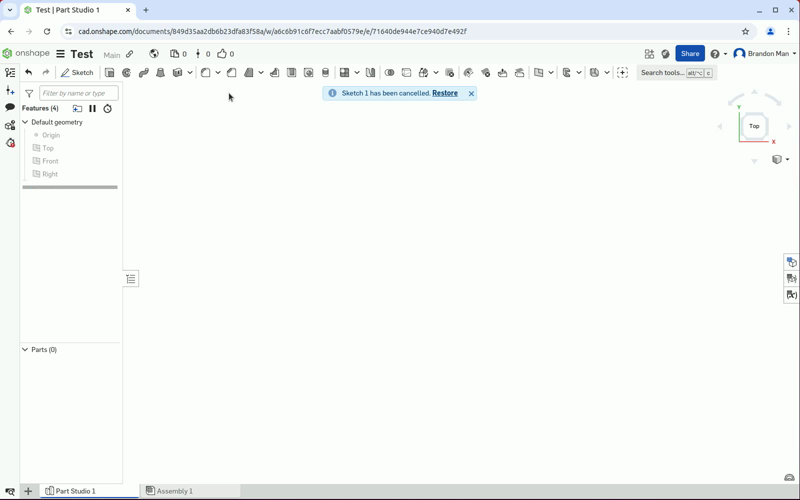
mouse_move(73, 352)
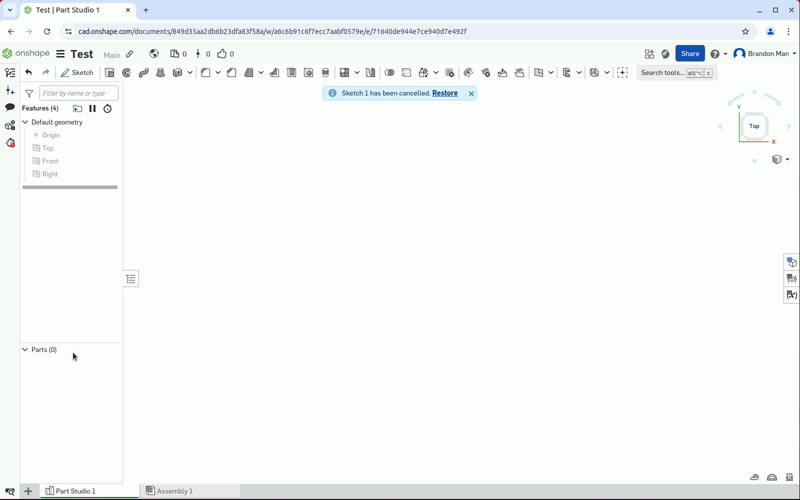
key(y)
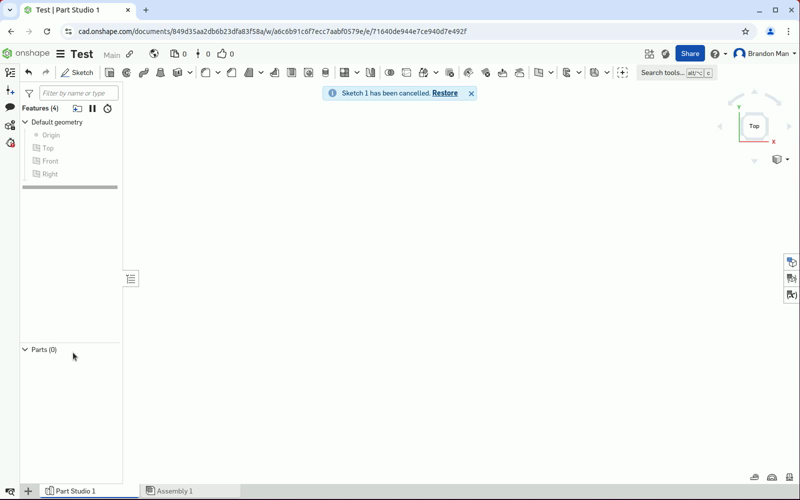
key(shift+p)
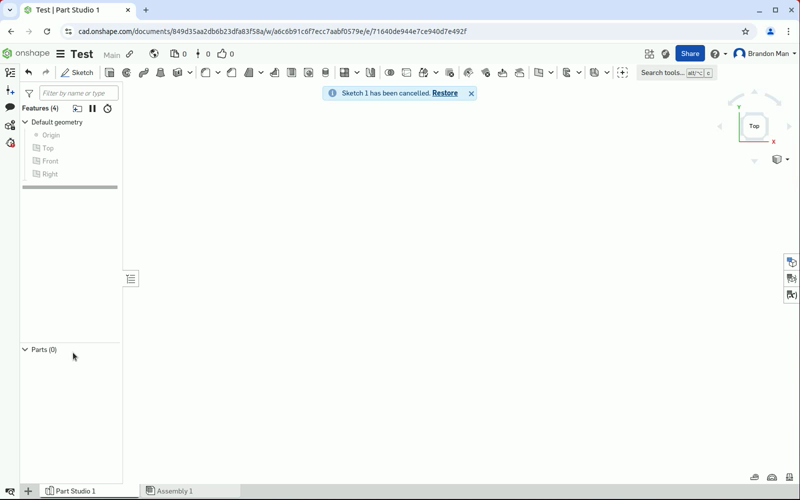
key(space)
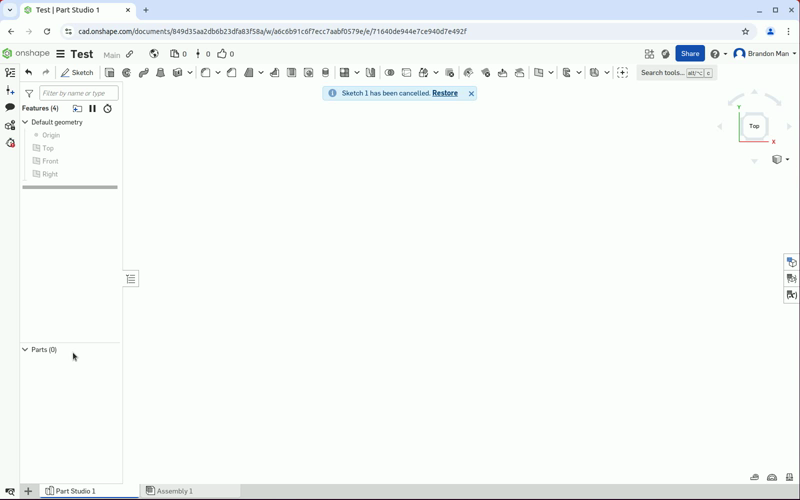
key_down(shift)
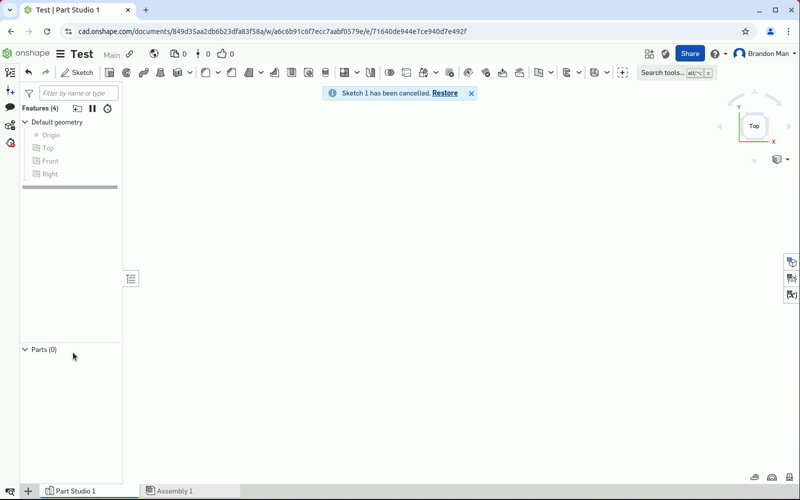
key(up)
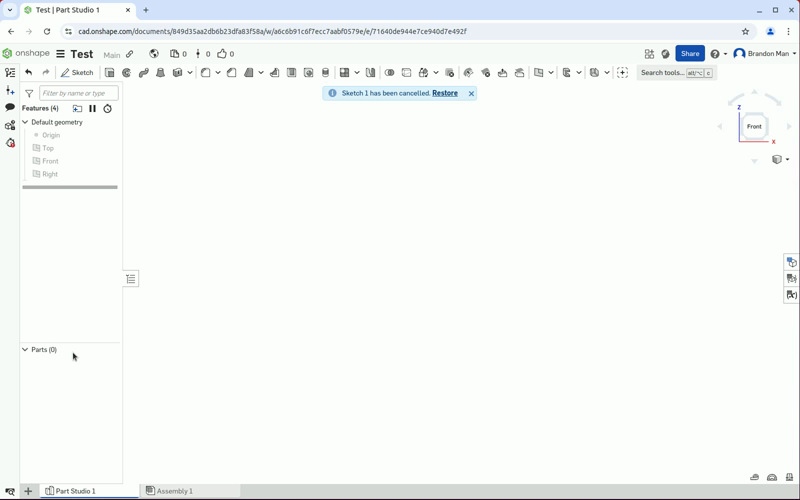
key_up(shift)
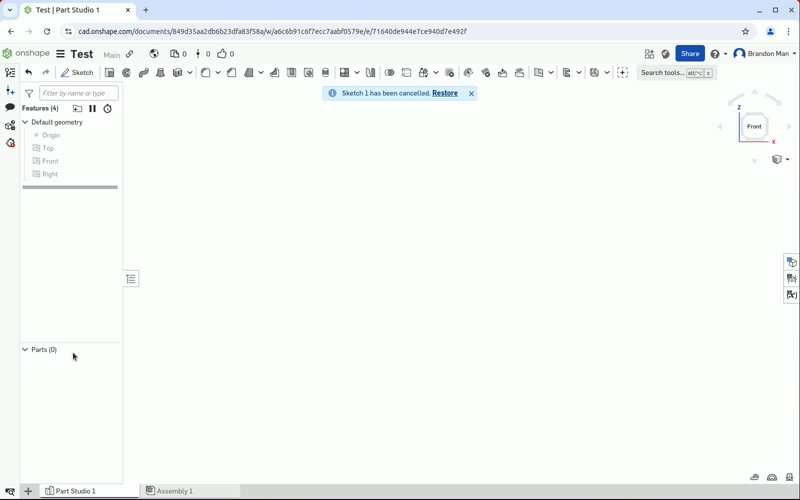
mouse_move(73, 352)
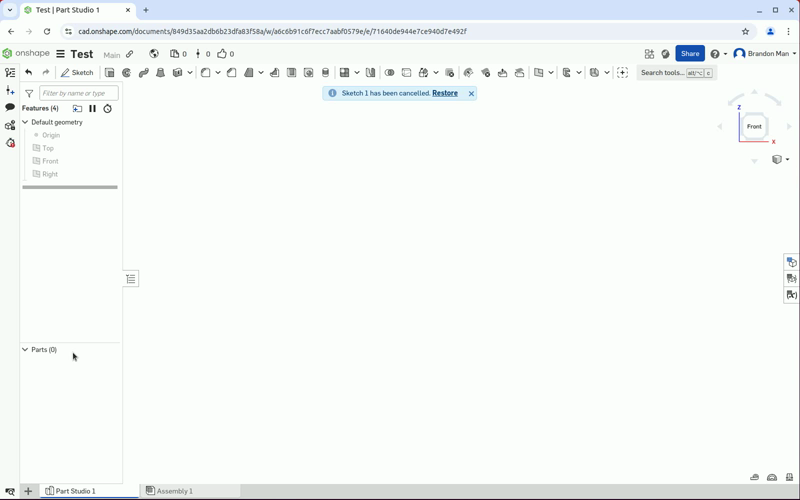
key(shift+y)
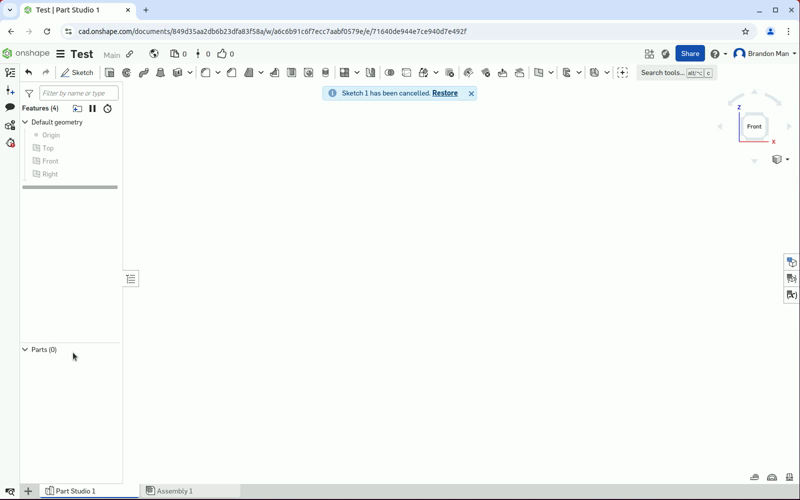
key(shift+s)
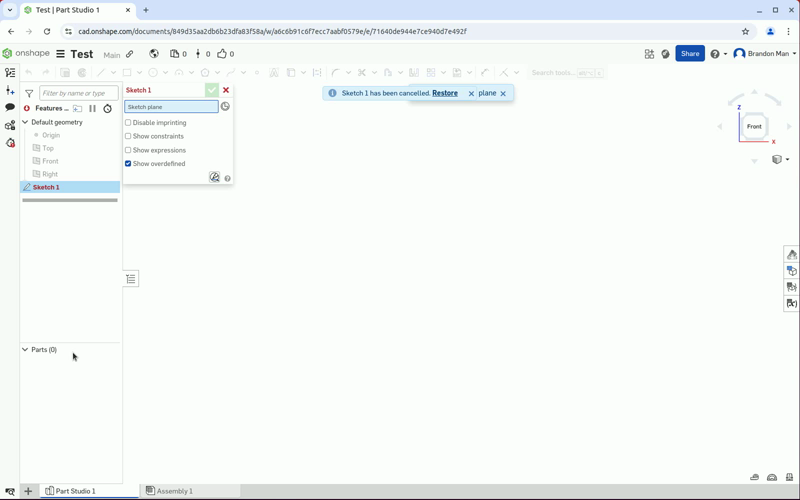
mouse_move(73, 163)
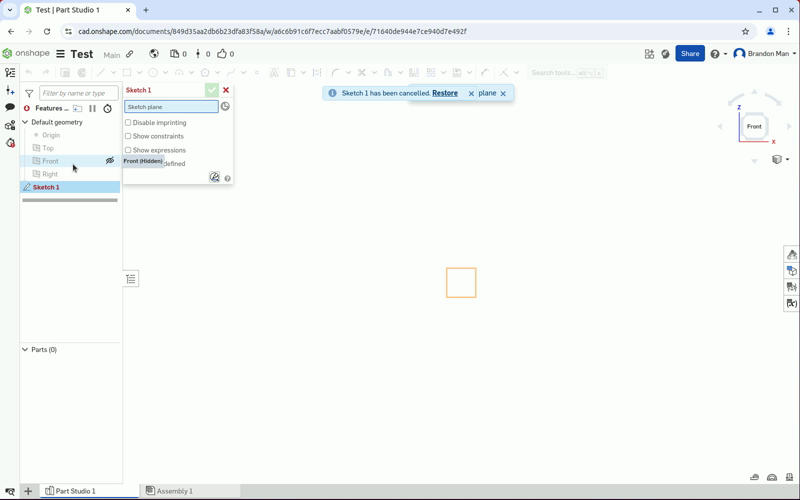
click(73, 163)
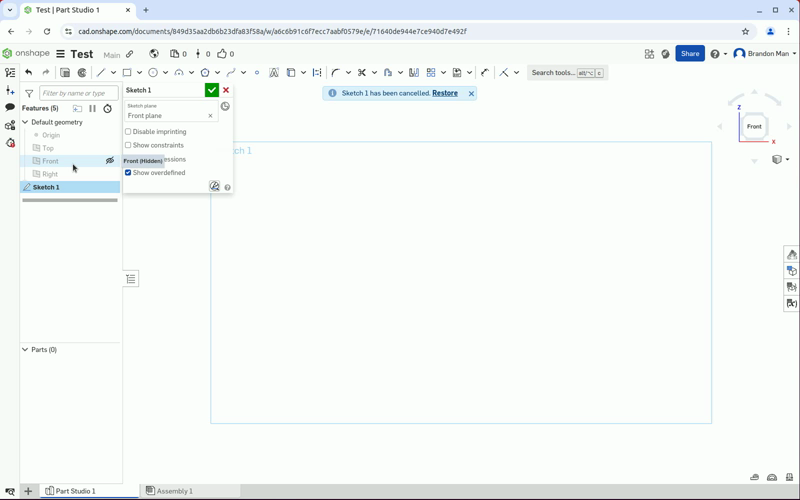
mouse_move(73, 352)
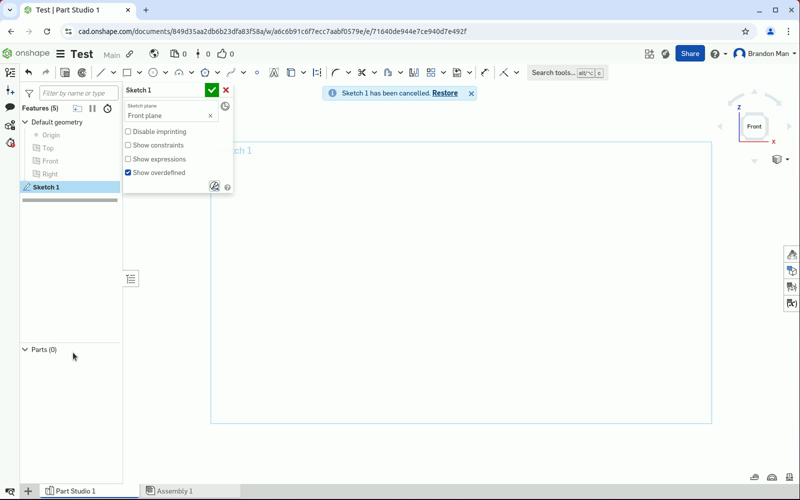
key(y)
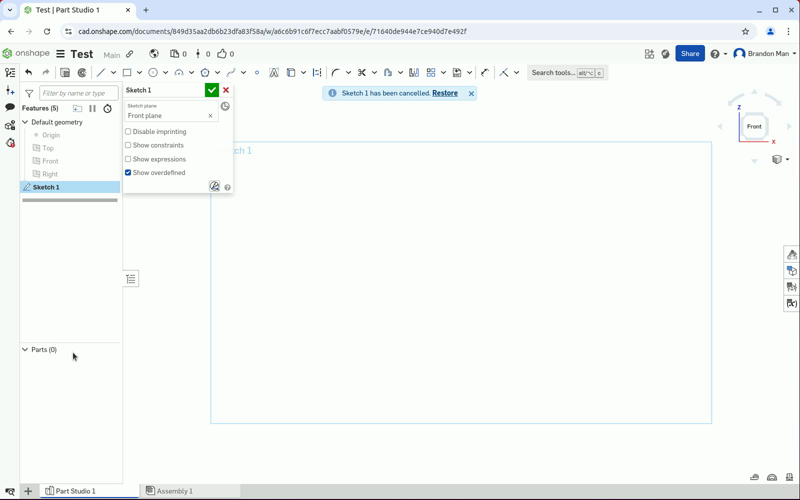
key(l)
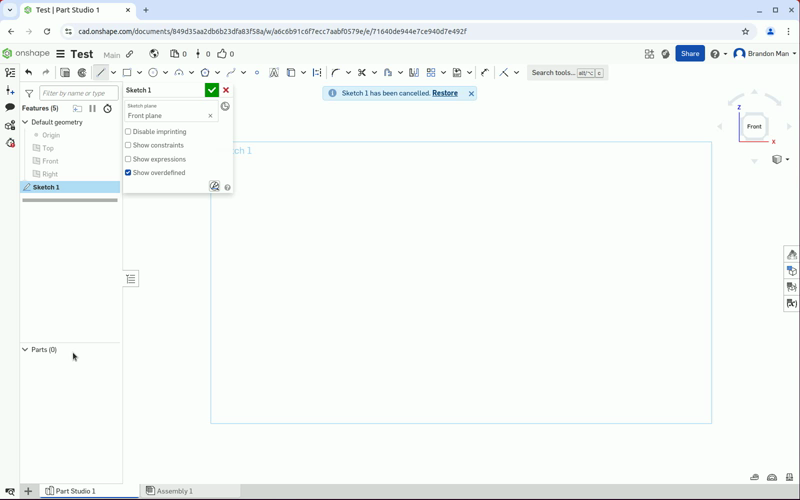
key_down(shift)
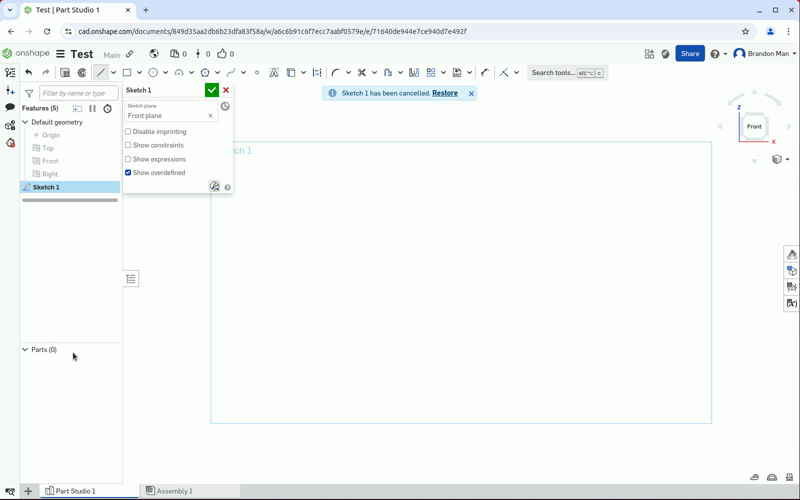
mouse_move(534, 298)
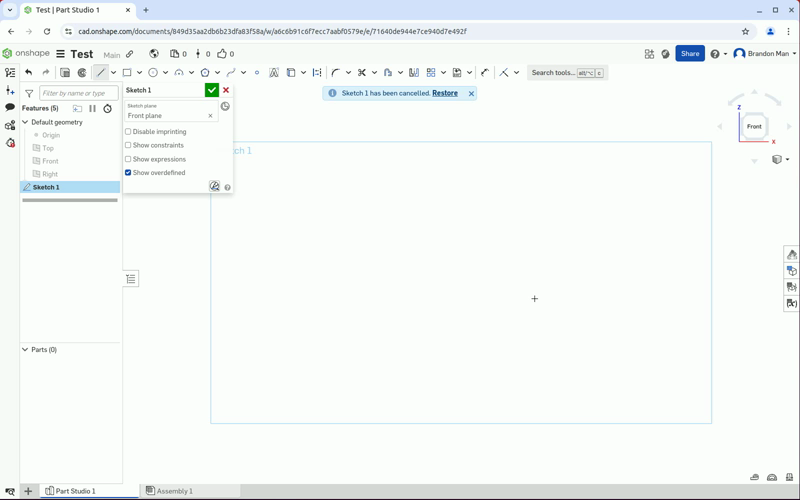
click(534, 298)
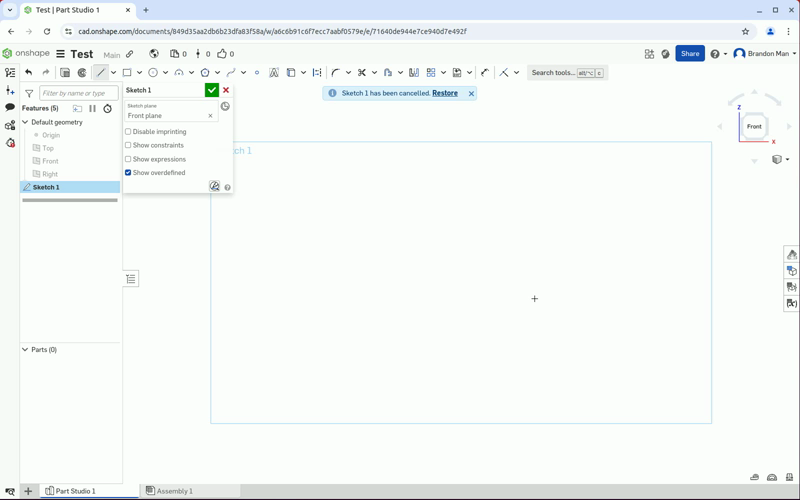
key_up(shift)
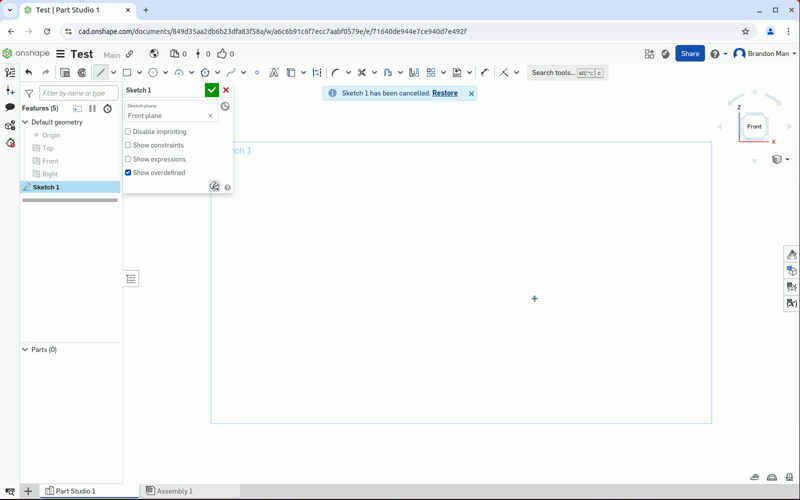
key_down(shift)
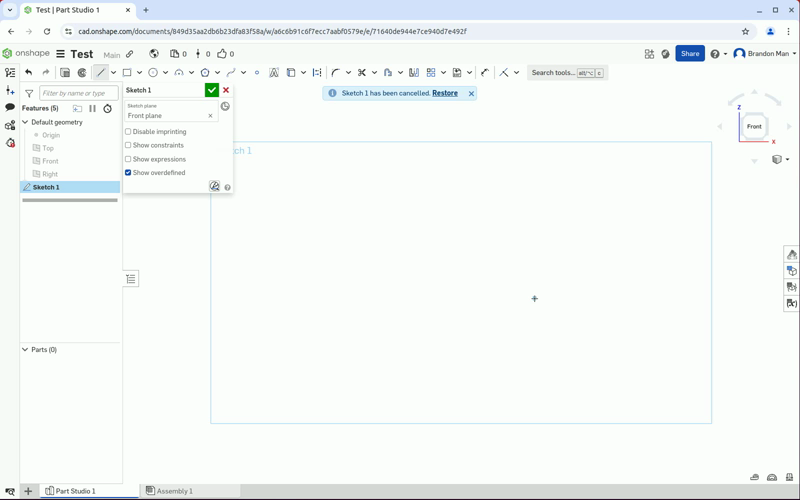
mouse_move(564, 298)
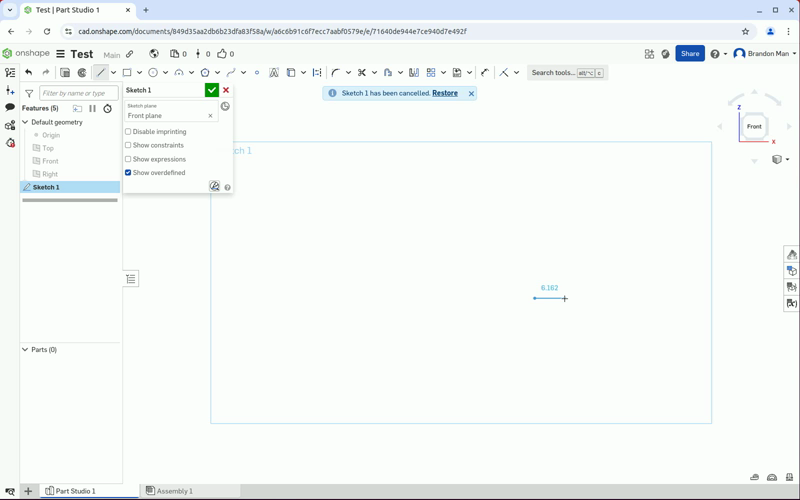
mouse_move(541, 298)
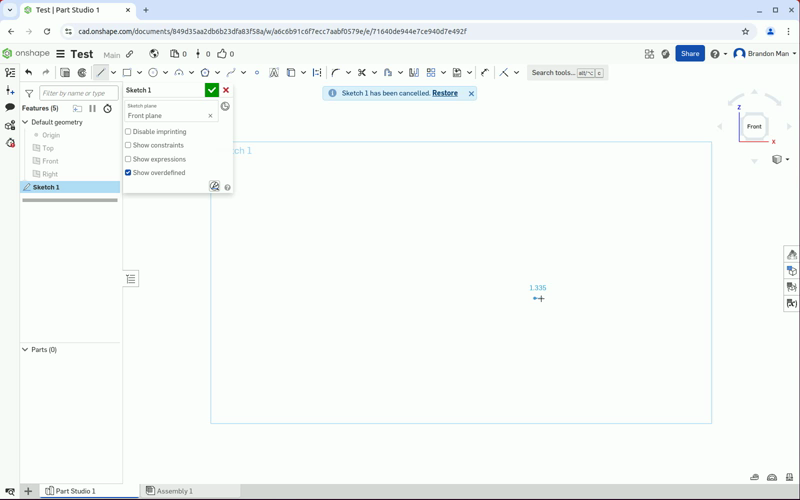
scroll(6)
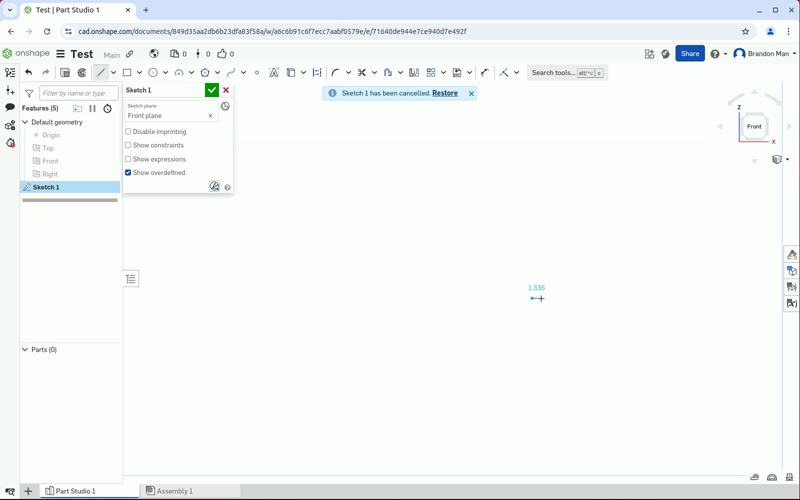
scroll(6)
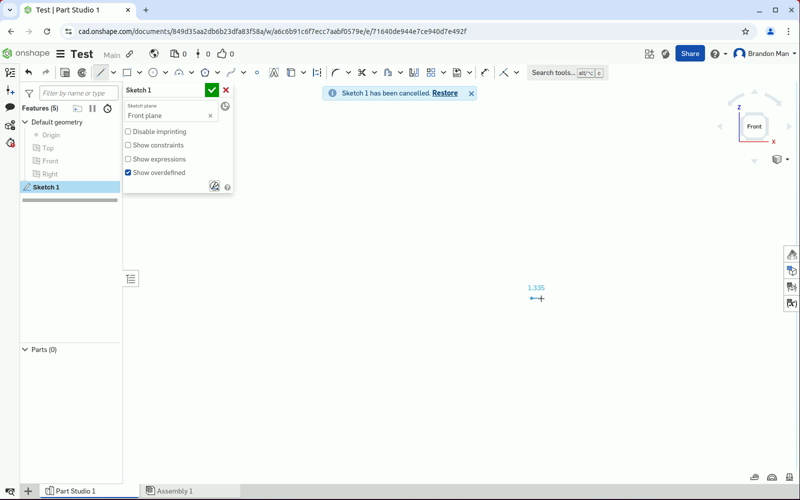
scroll(6)
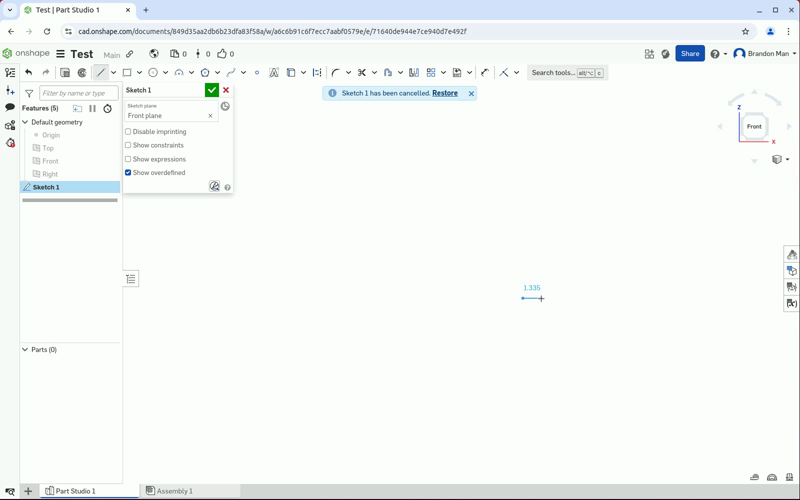
scroll(6)
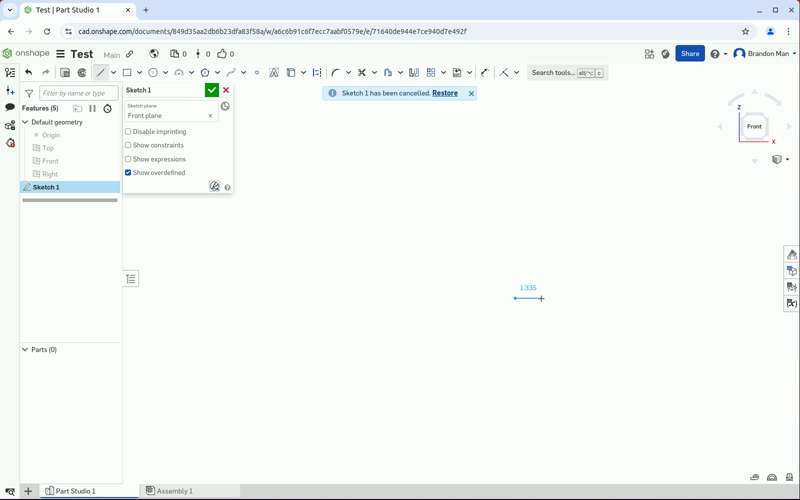
scroll(6)
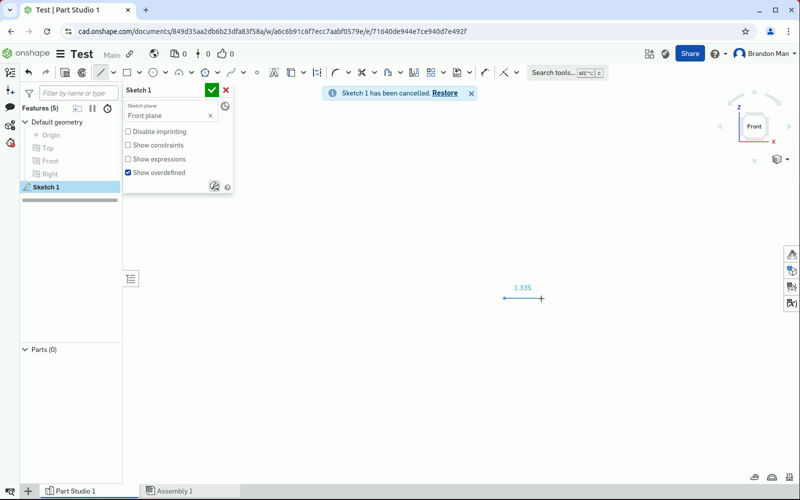
scroll(6)
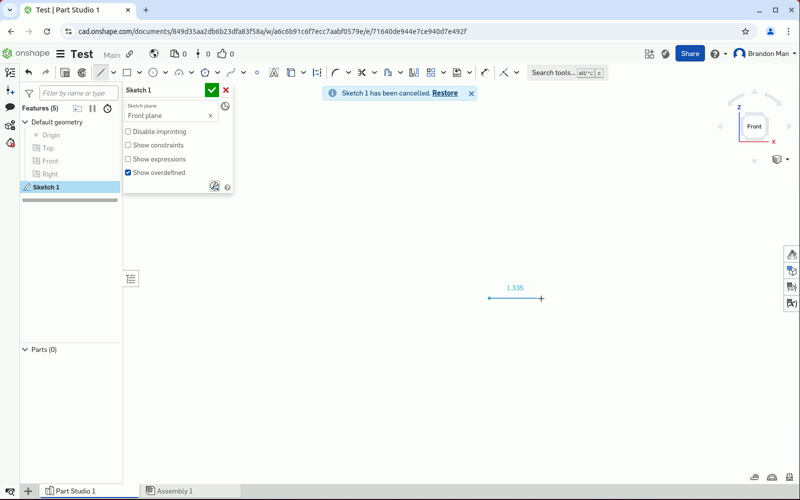
scroll(6)
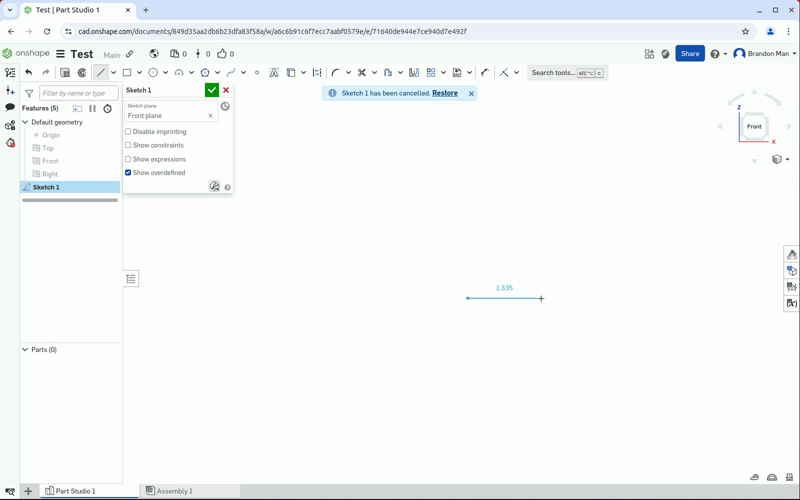
click(541, 298)
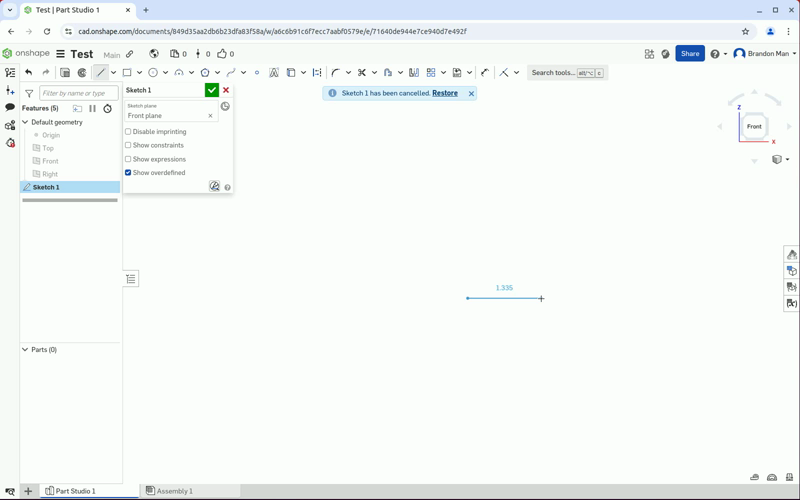
scroll(-6)
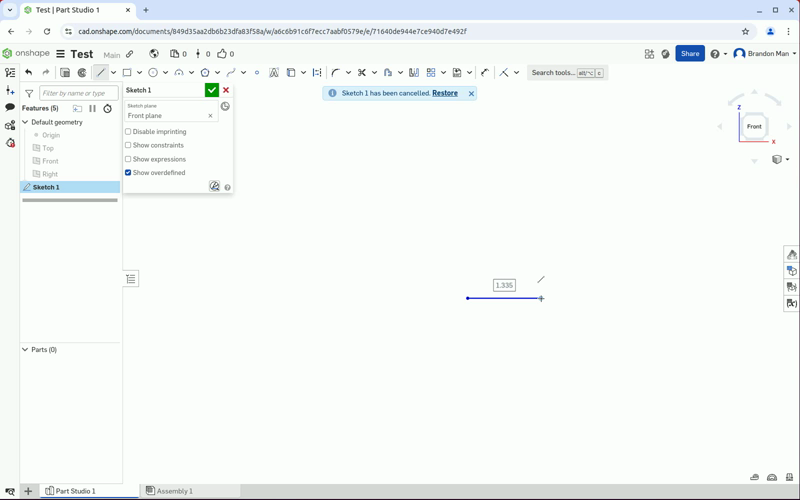
scroll(-6)
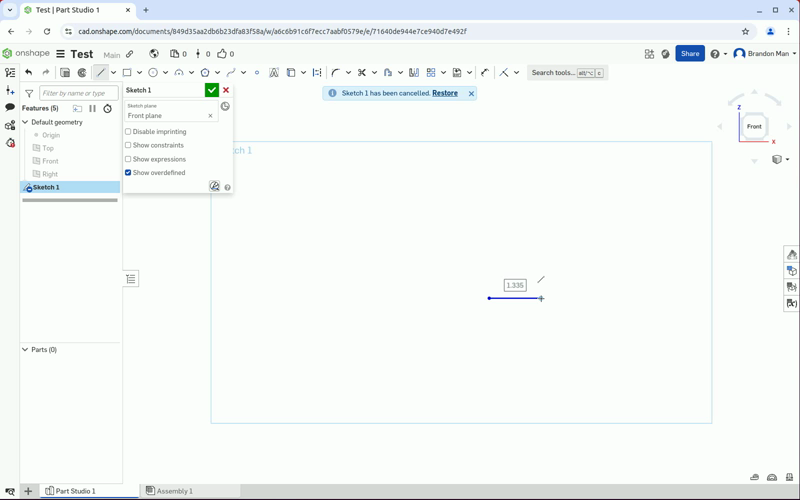
scroll(-6)
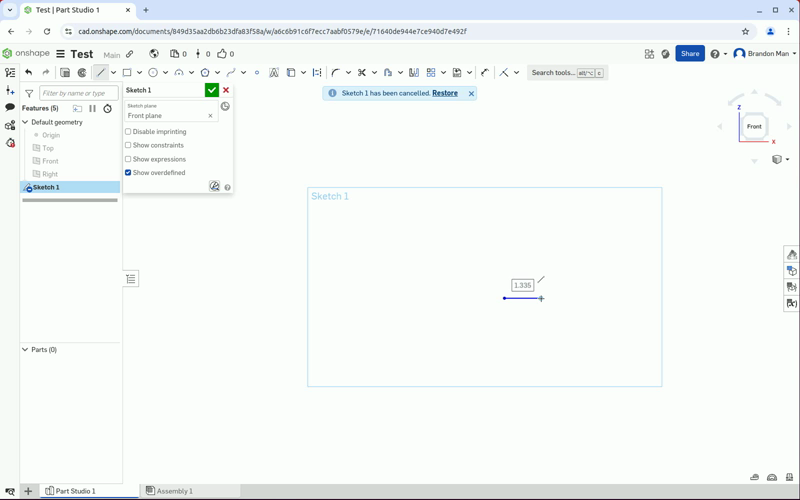
scroll(-6)
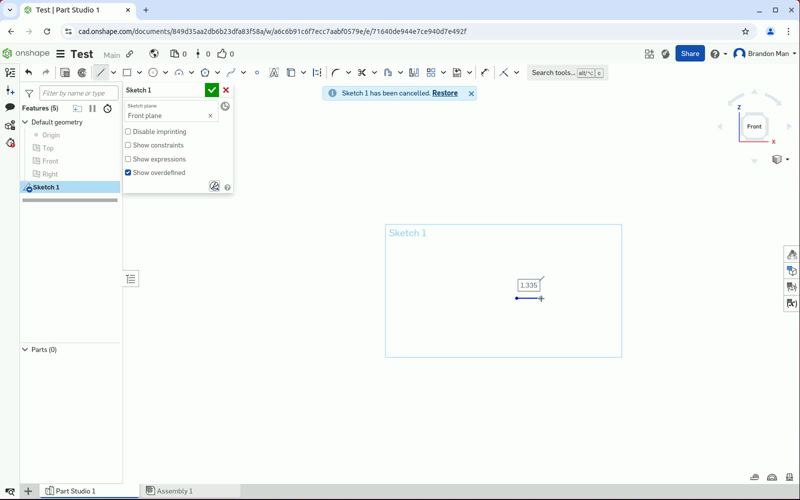
scroll(-6)
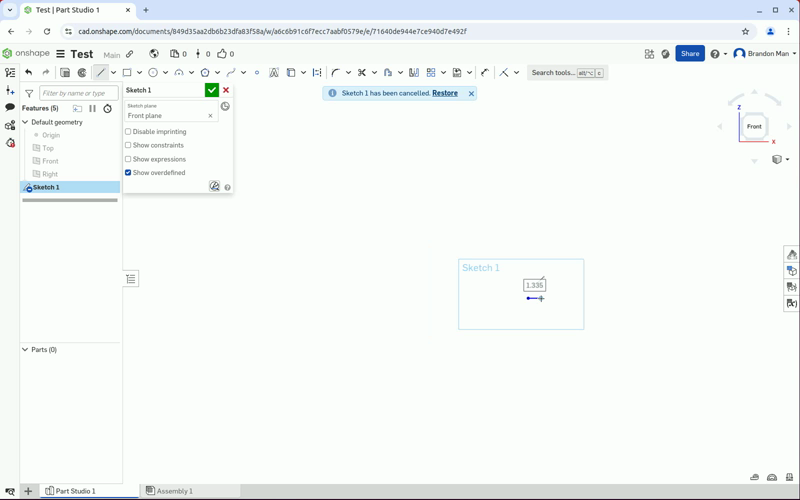
scroll(-6)
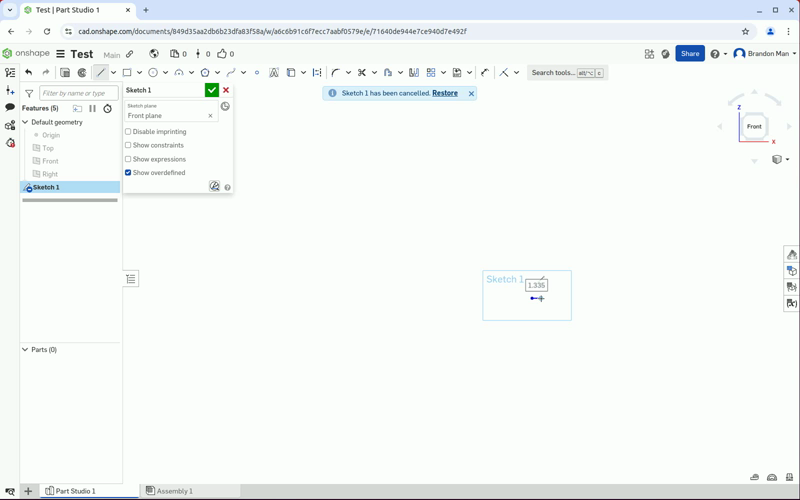
scroll(-6)
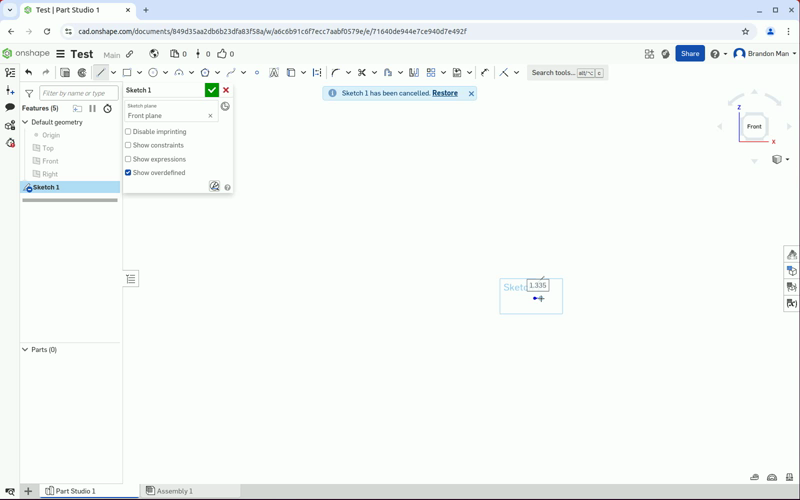
key_up(shift)
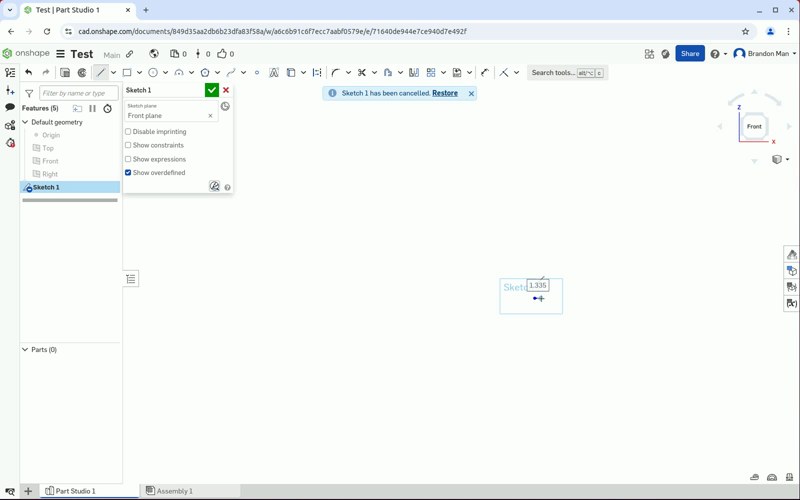
key(esc)
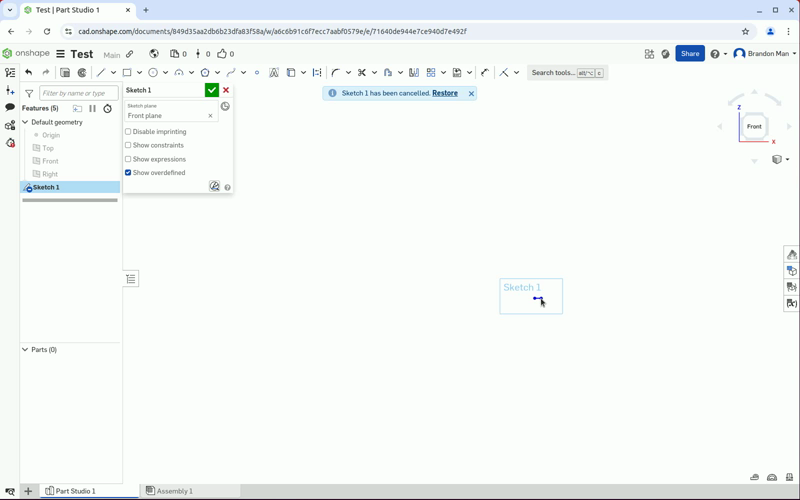
key(a)
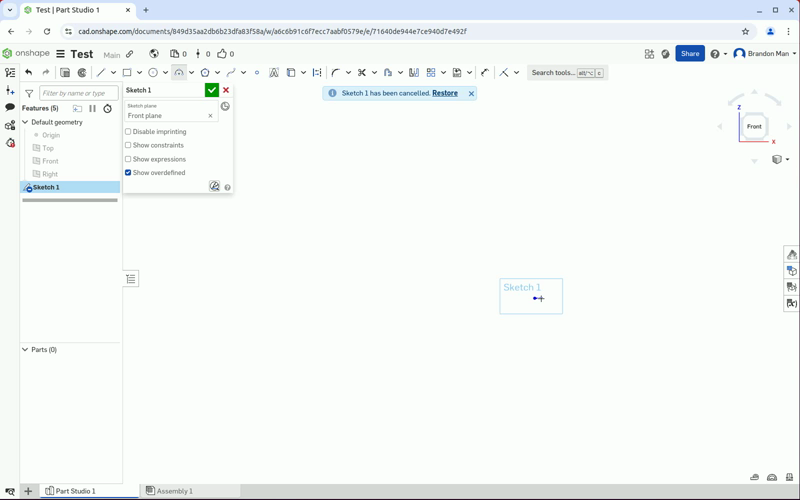
mouse_move(541, 298)
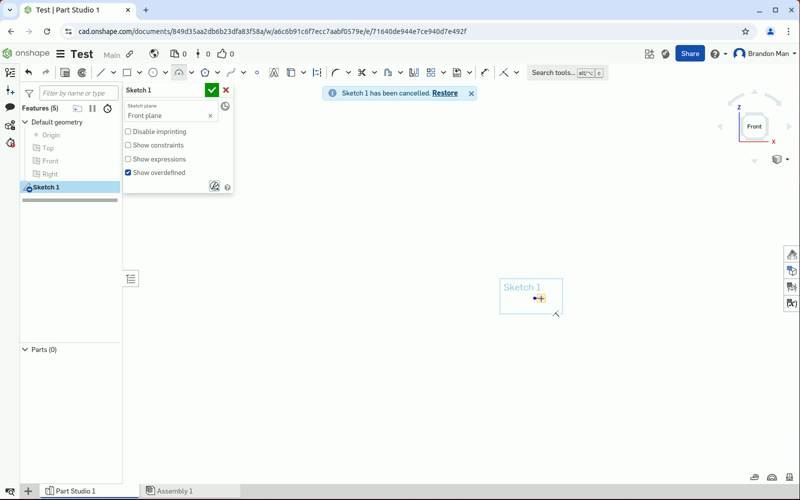
click(541, 298)
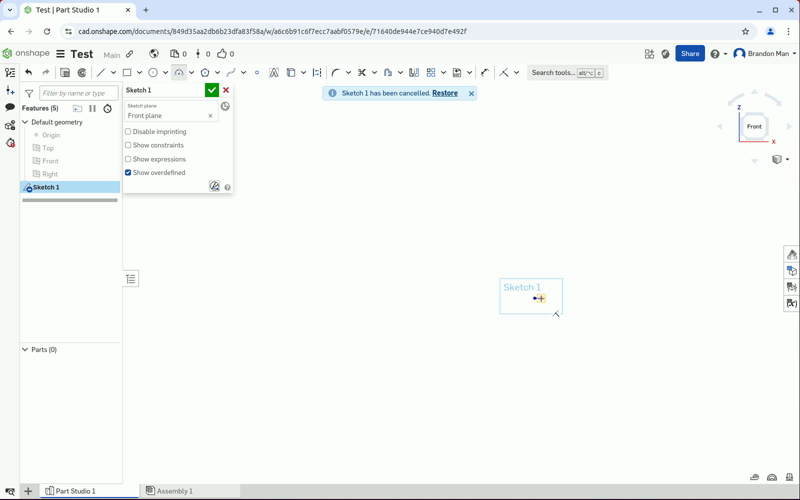
key_down(shift)
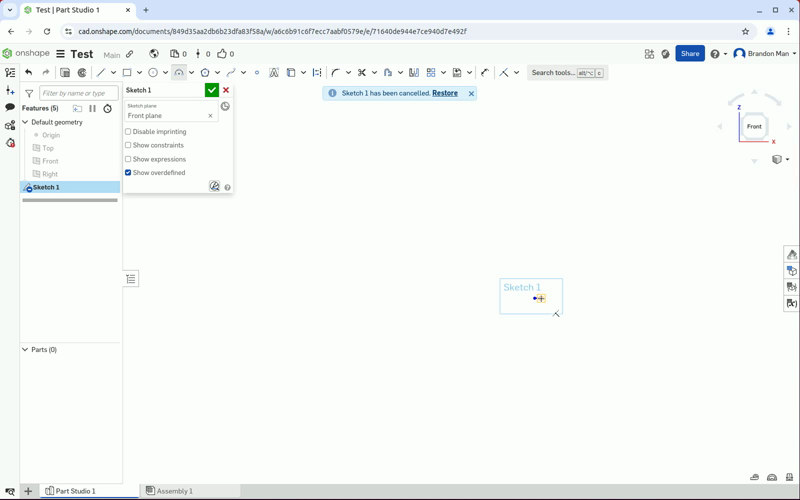
mouse_move(541, 269)
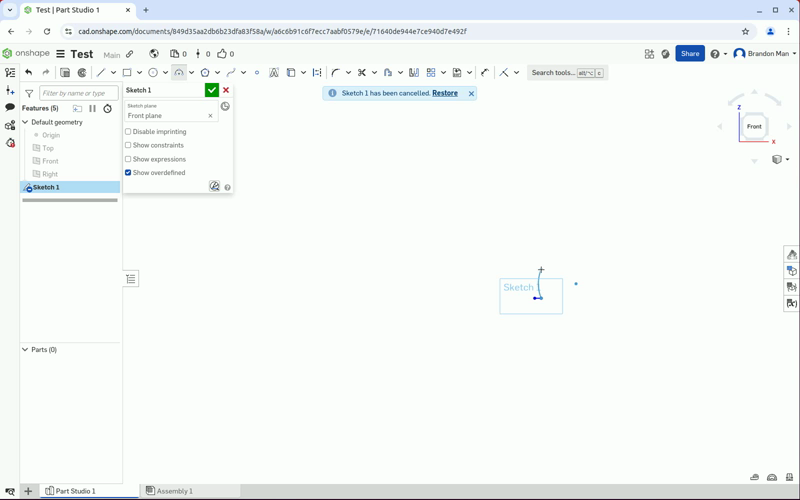
click(541, 269)
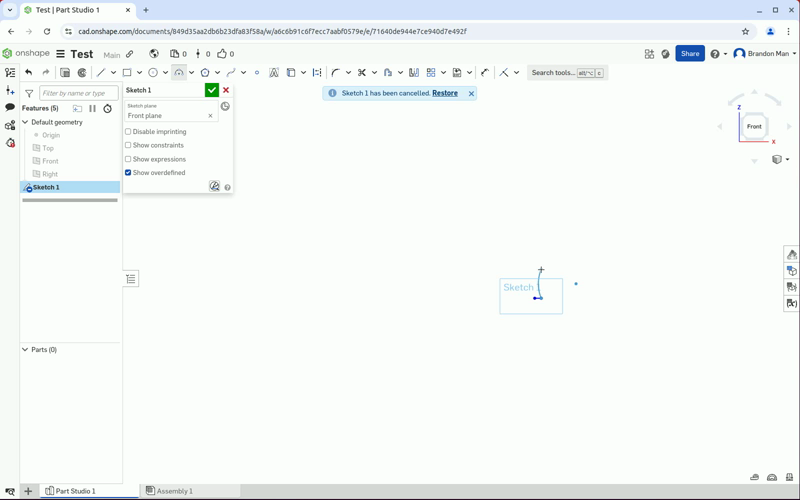
mouse_move(382, 283)
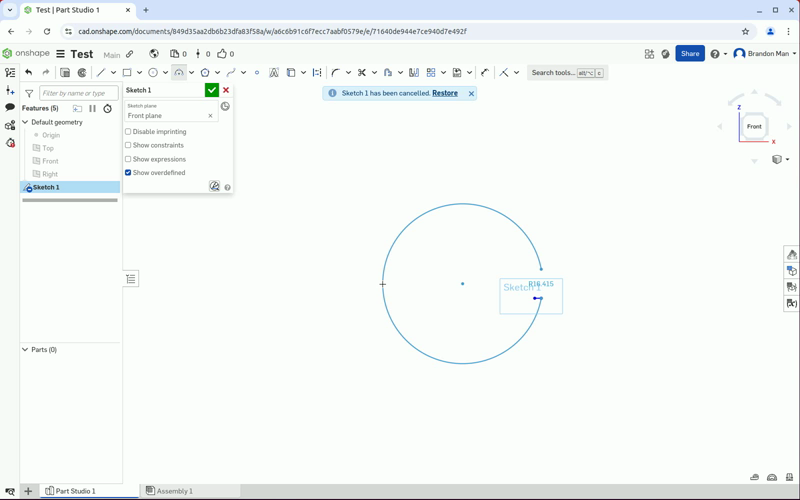
click(382, 283)
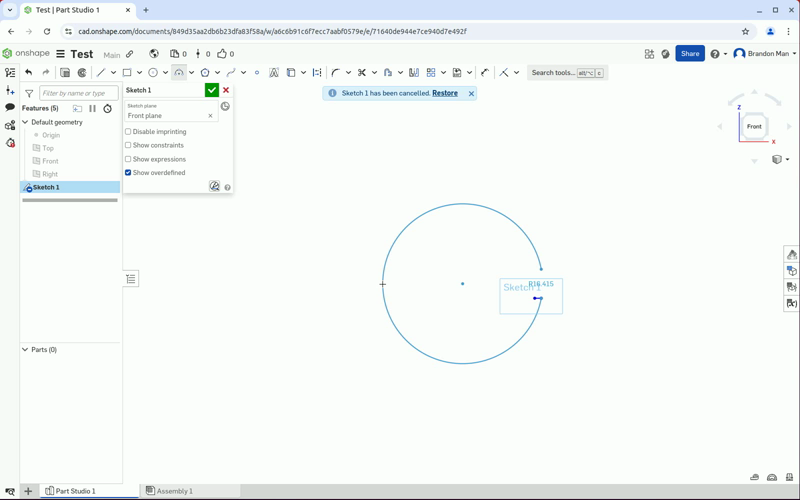
key_up(shift)
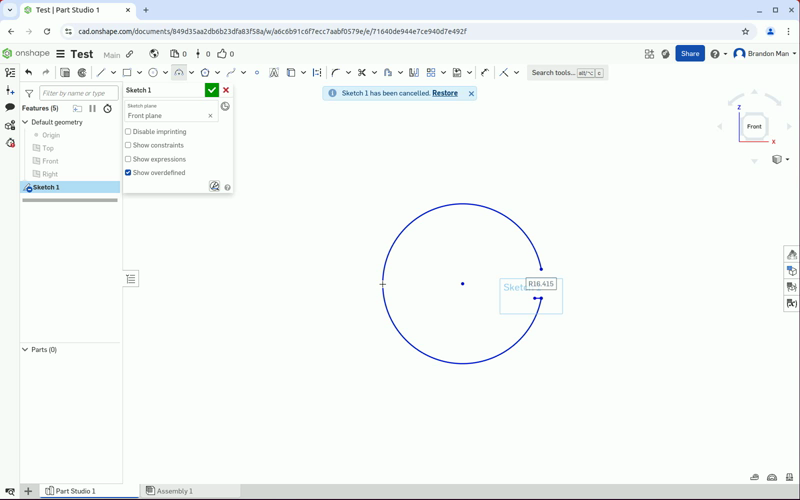
key(esc)
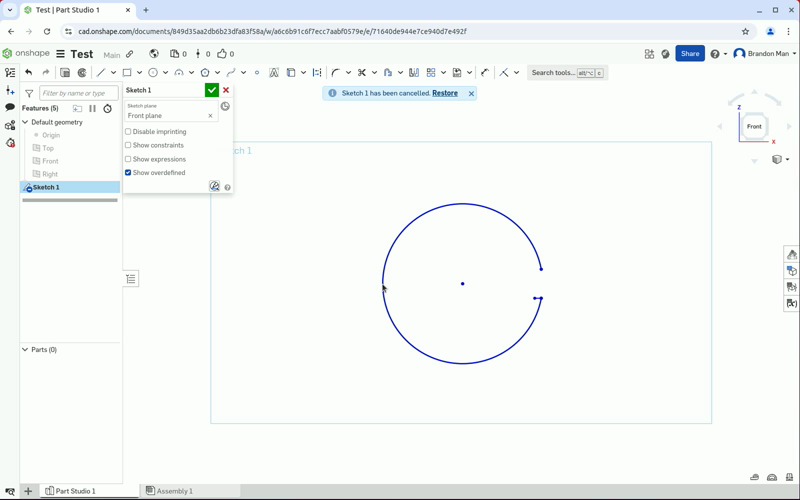
key(l)
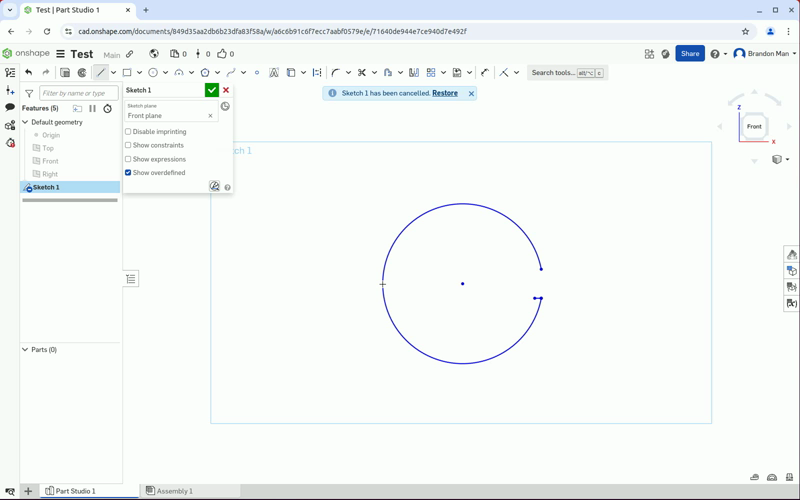
mouse_move(541, 269)
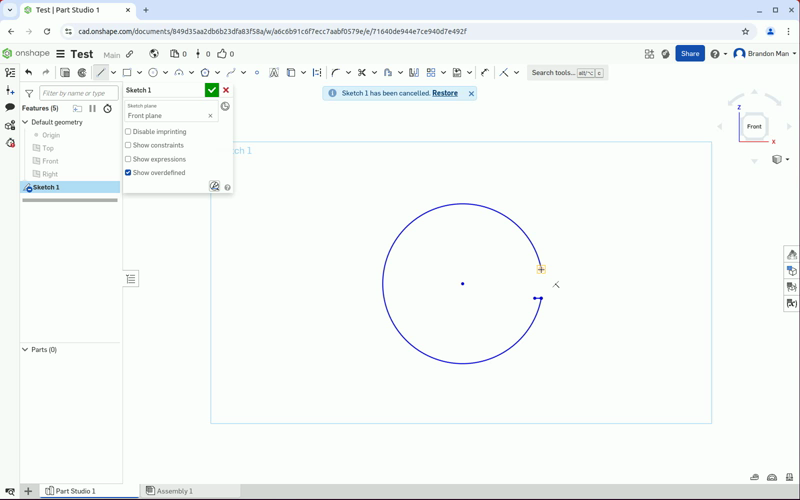
click(541, 269)
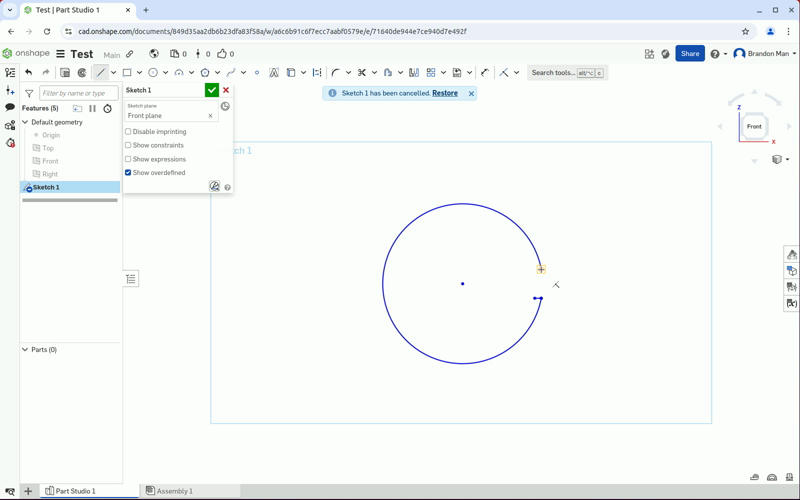
key_down(shift)
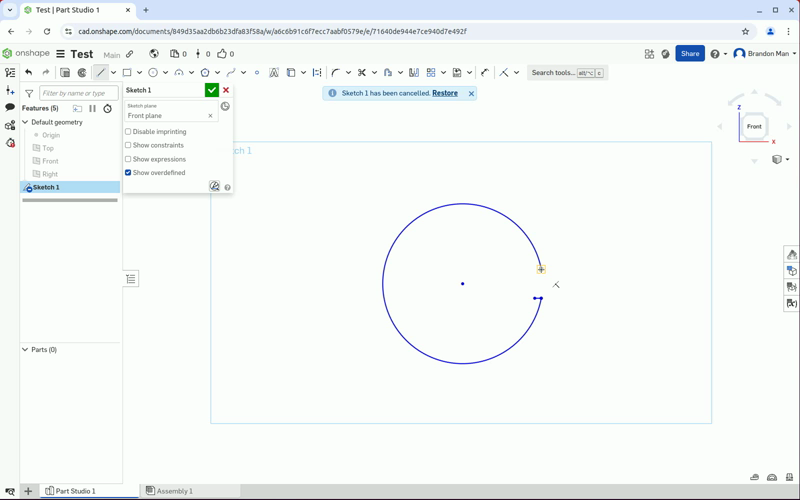
mouse_move(571, 269)
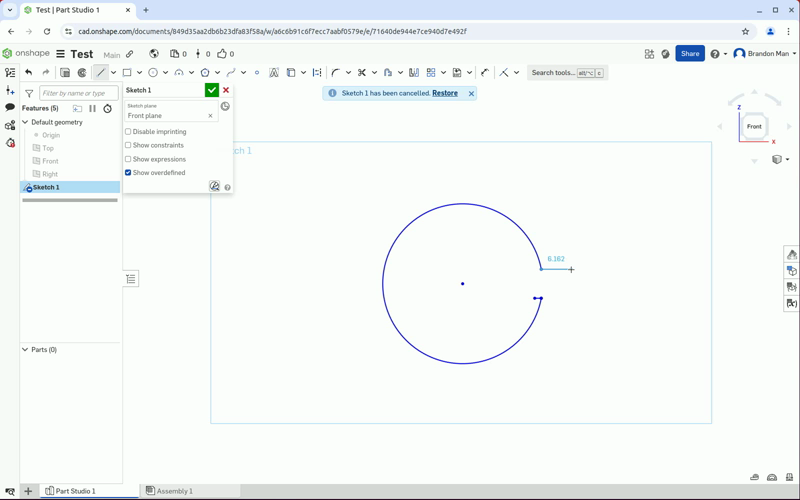
mouse_move(534, 269)
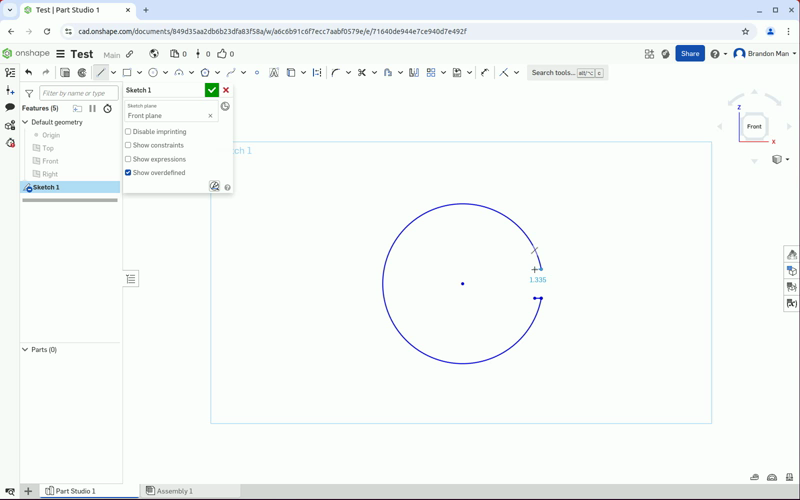
scroll(6)
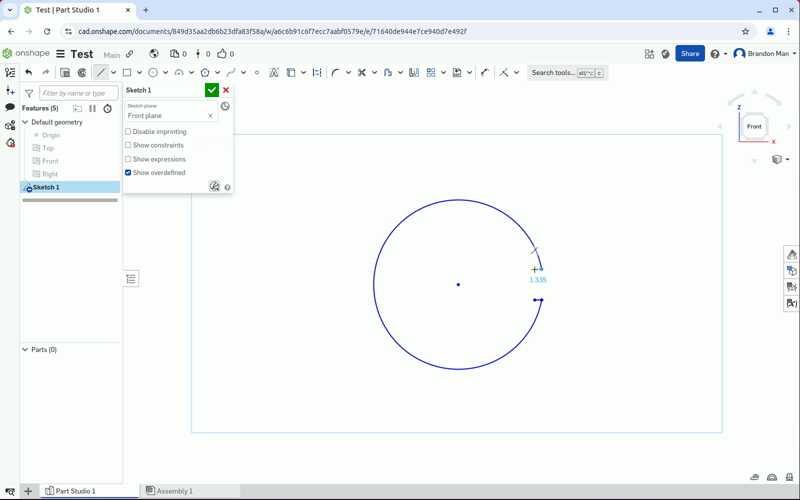
scroll(6)
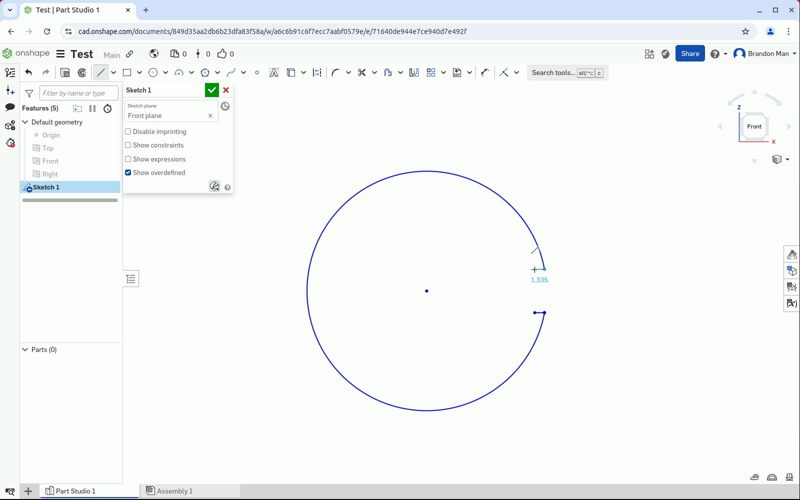
scroll(6)
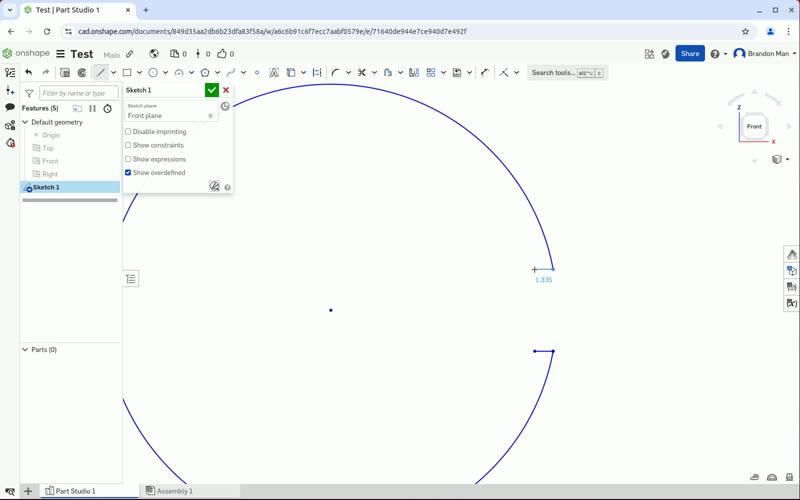
scroll(6)
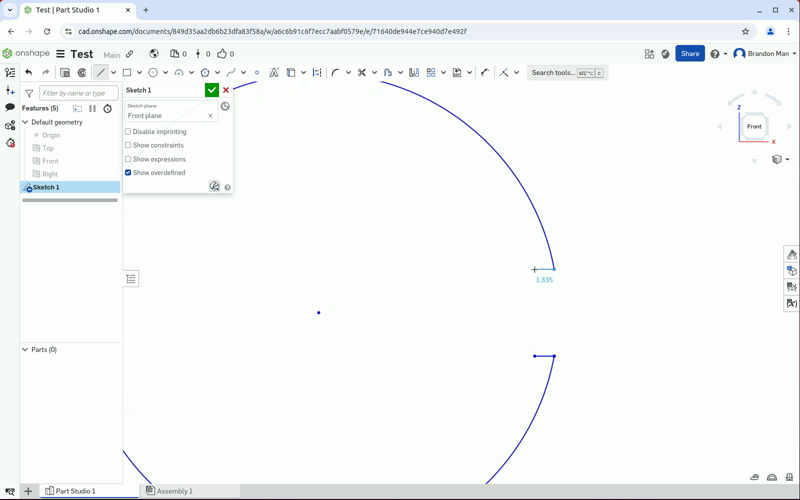
scroll(6)
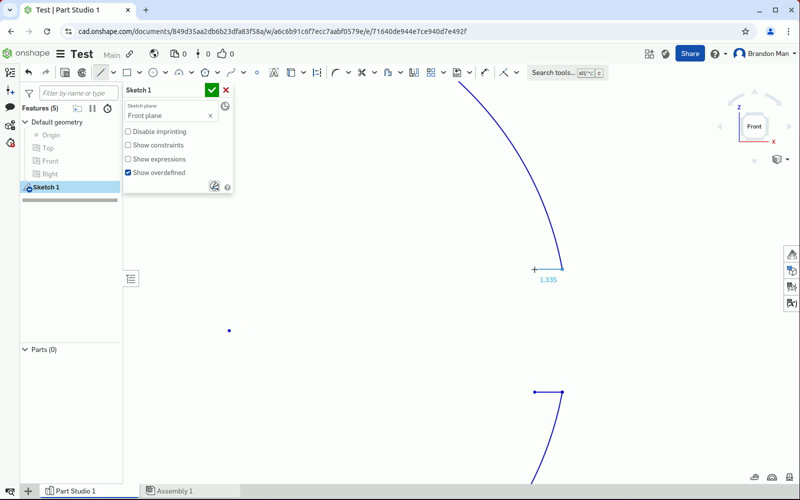
scroll(6)
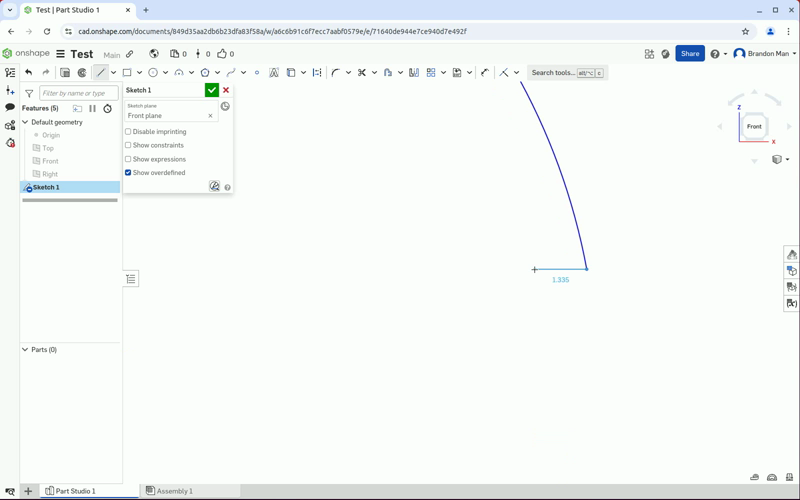
scroll(6)
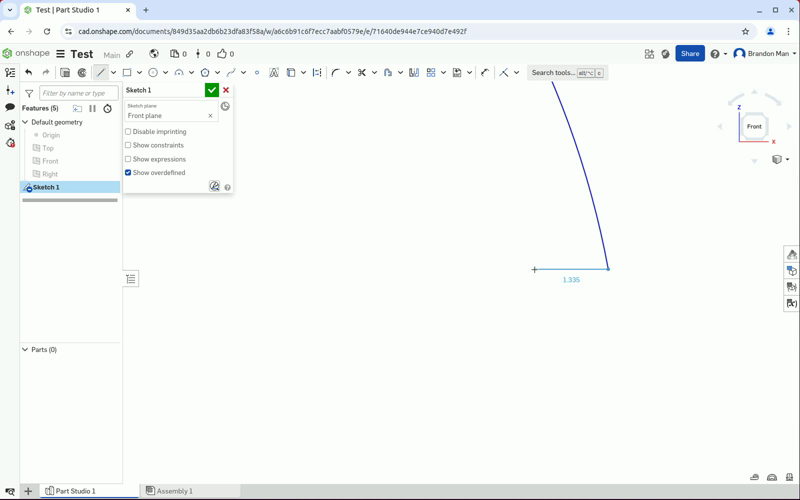
click(534, 269)
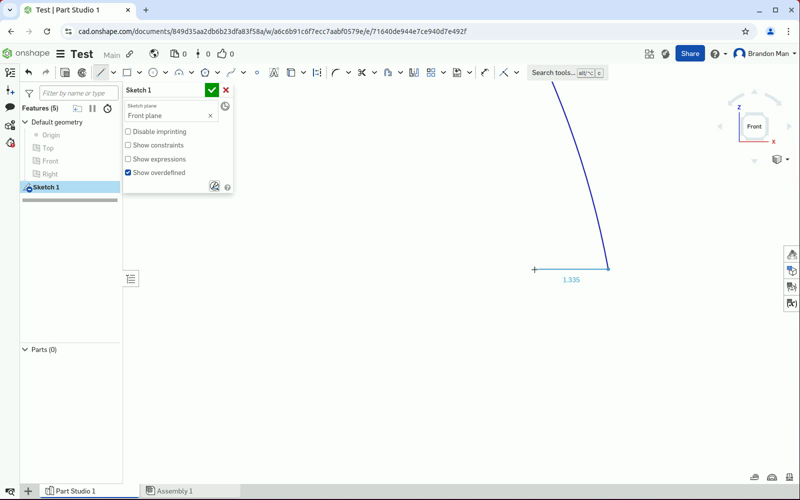
scroll(-6)
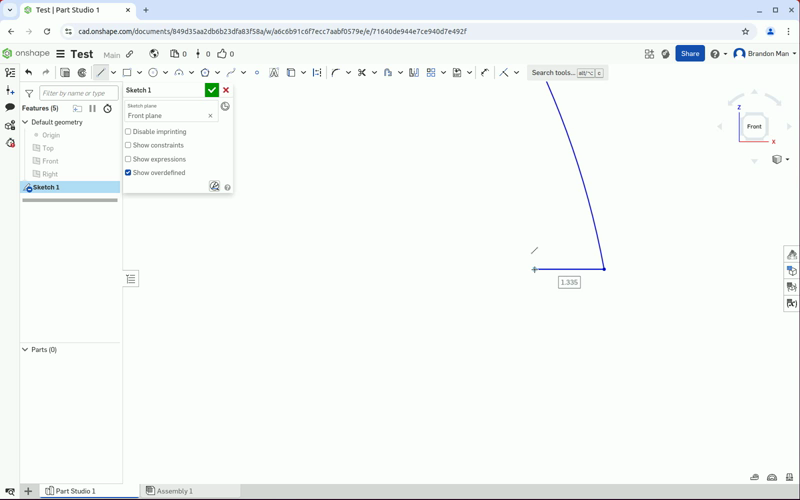
scroll(-6)
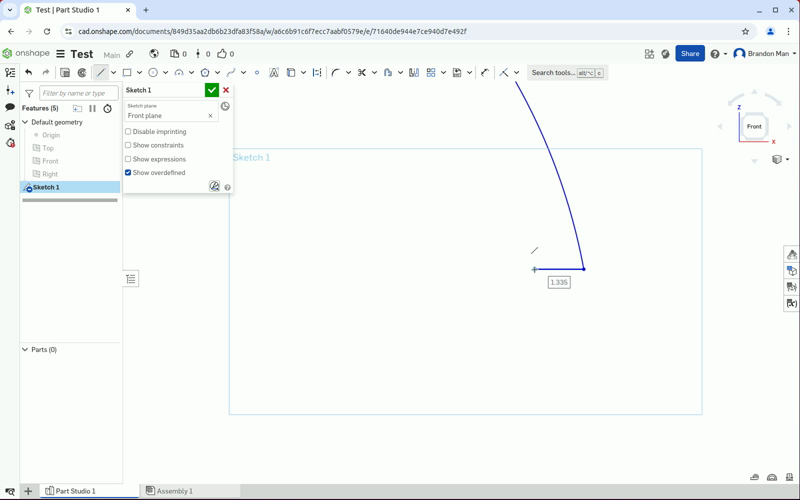
scroll(-6)
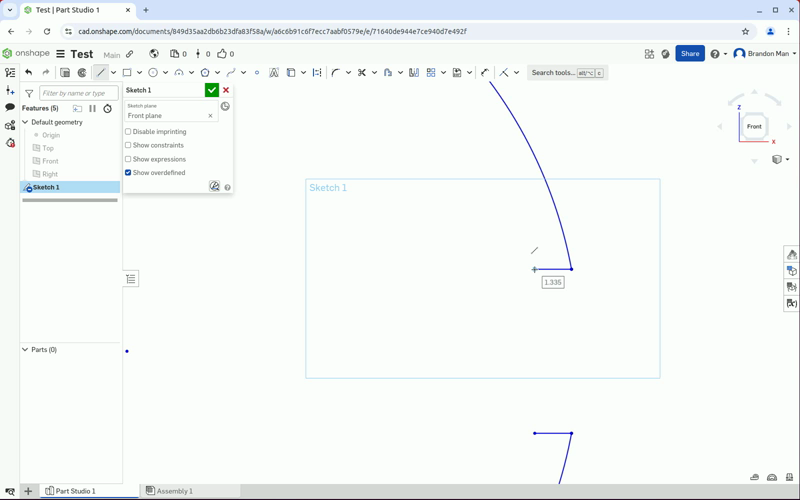
scroll(-6)
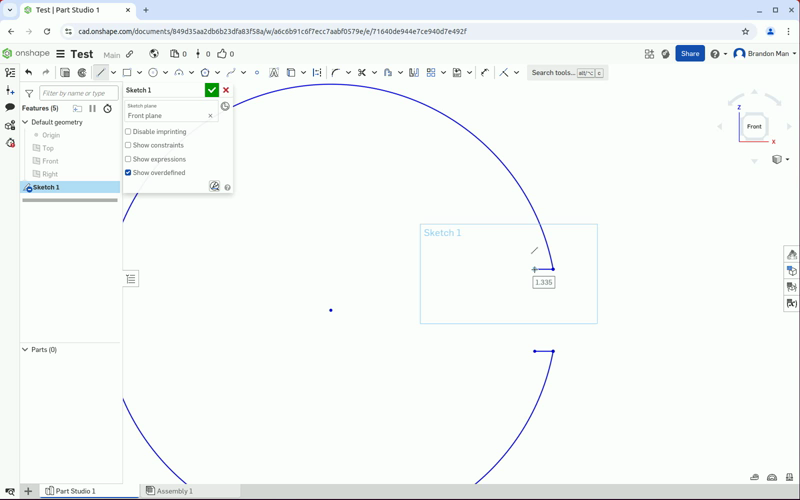
scroll(-6)
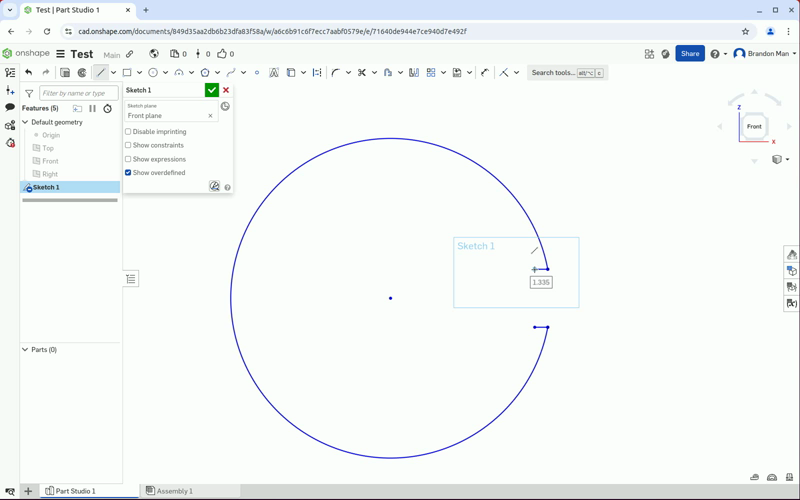
scroll(-6)
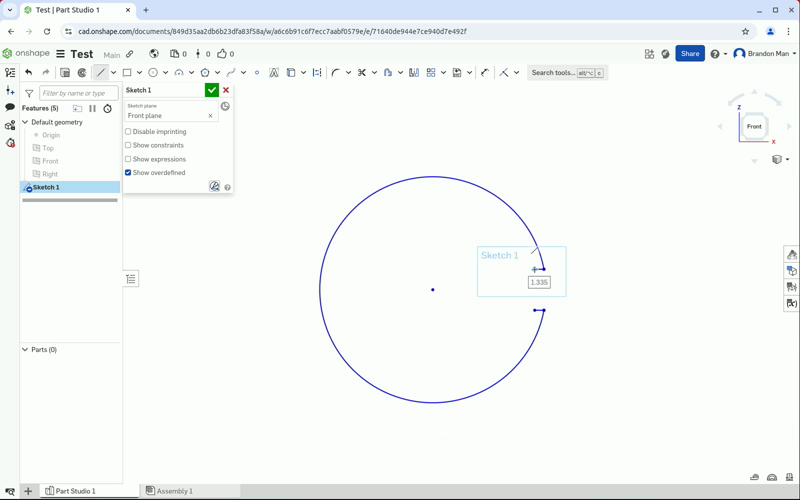
scroll(-6)
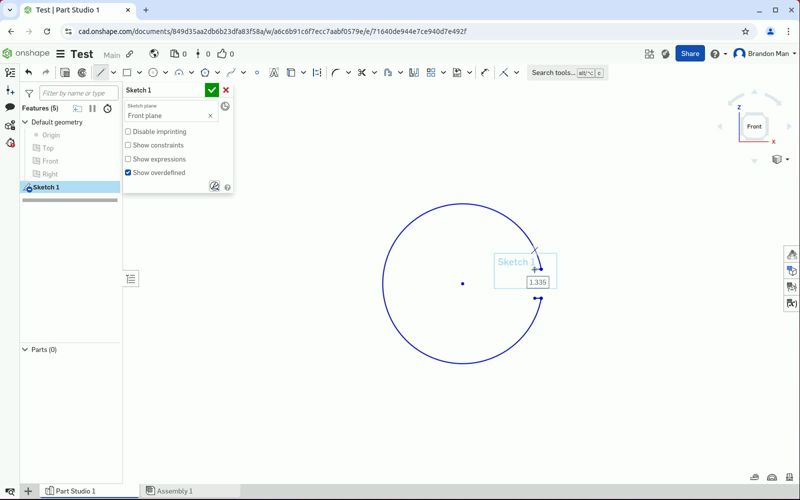
key_up(shift)
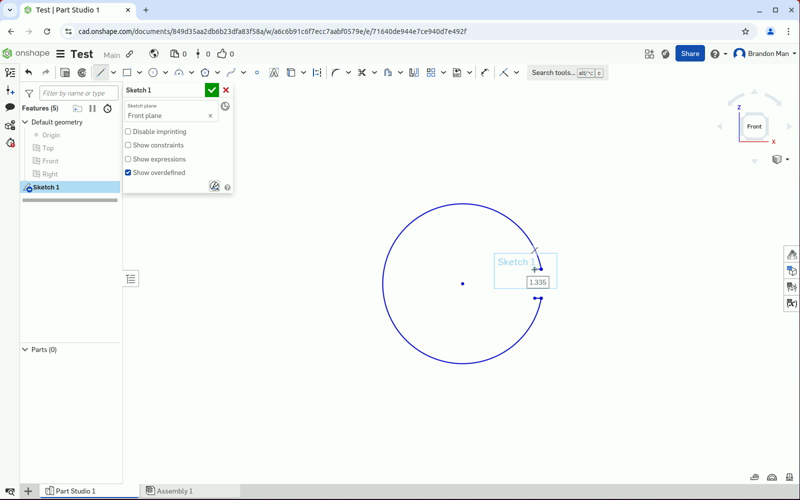
key(esc)
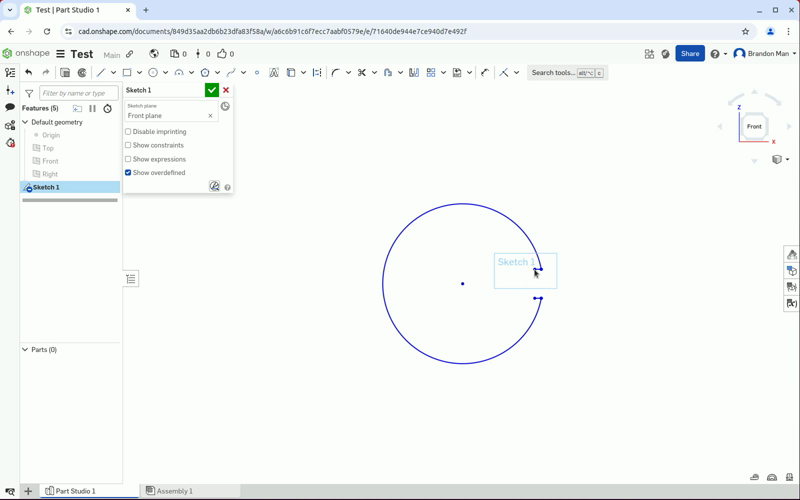
key(a)
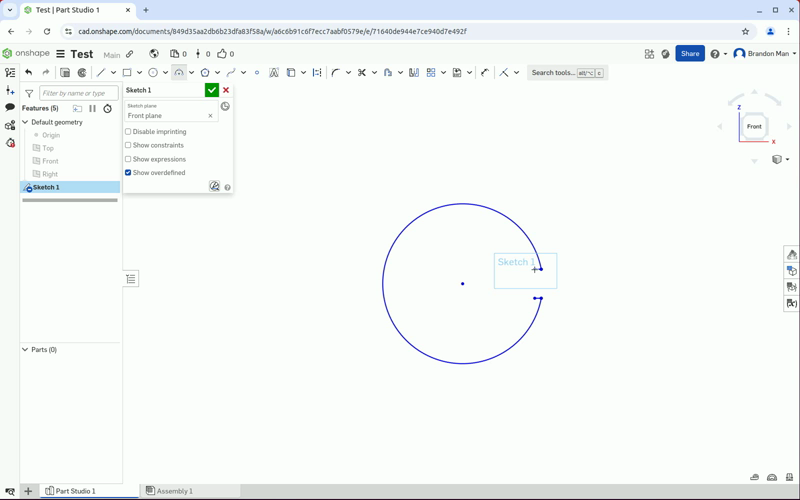
mouse_move(534, 269)
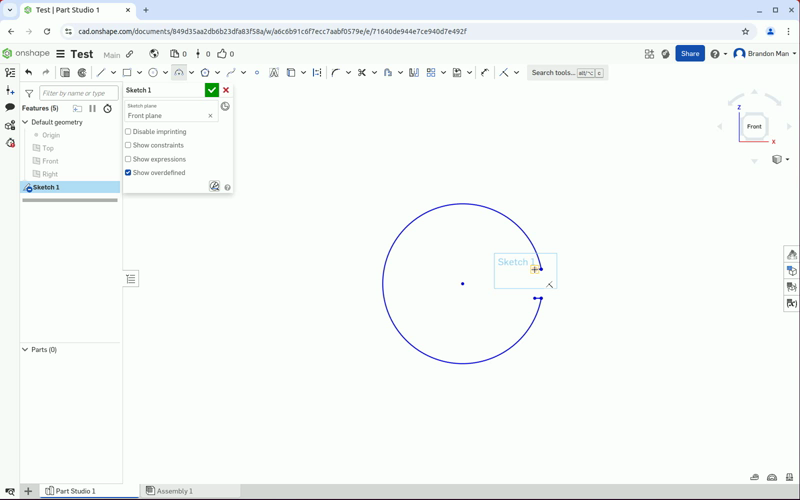
click(534, 269)
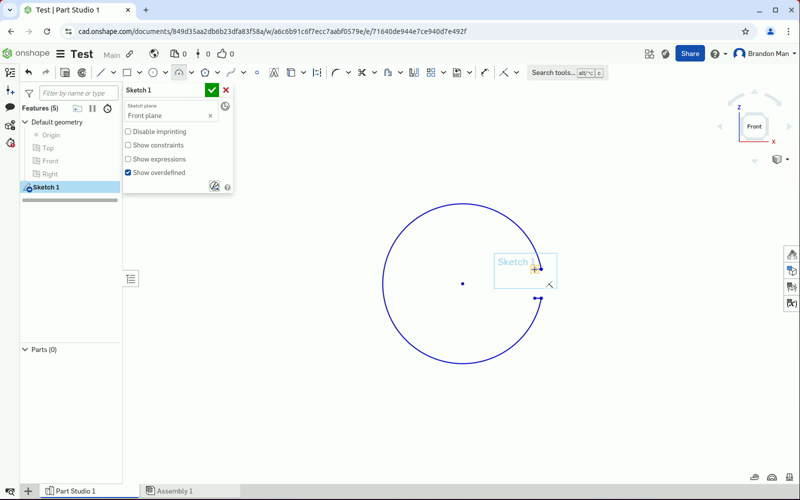
mouse_move(534, 298)
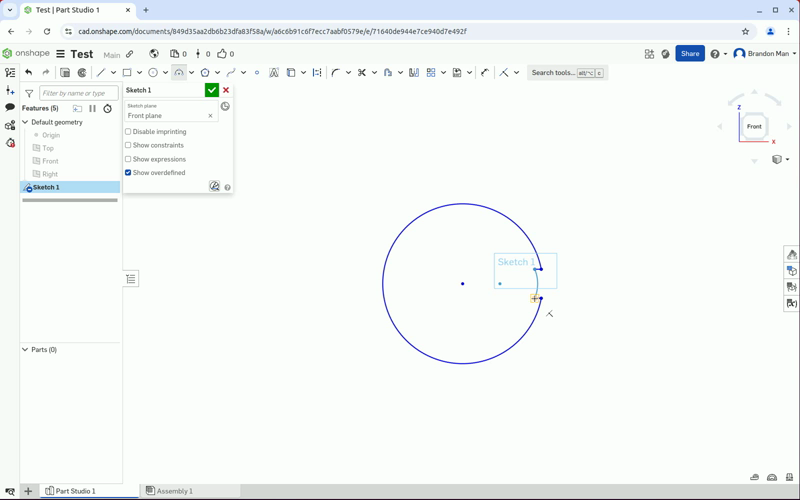
click(534, 298)
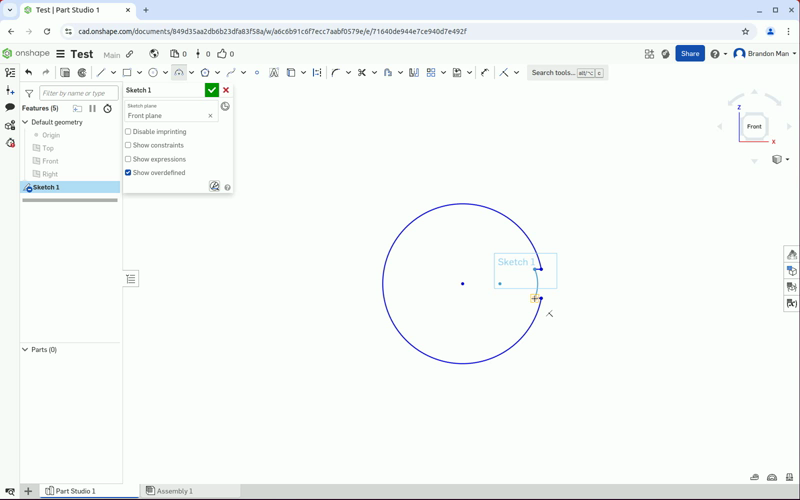
key_down(shift)
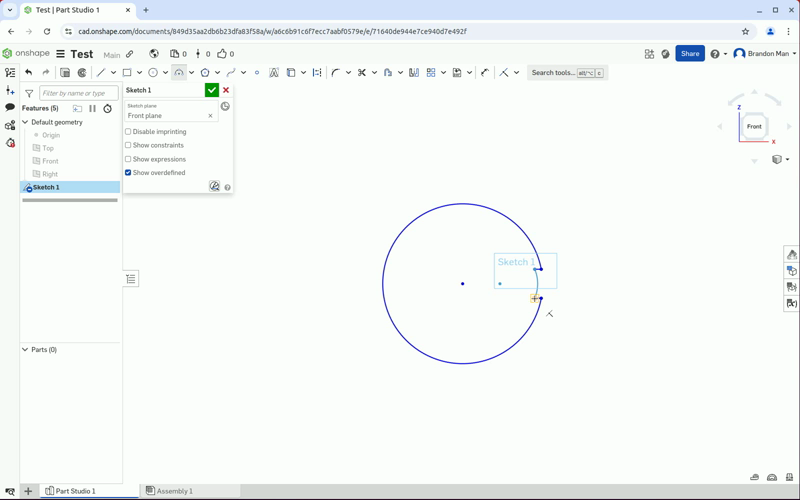
mouse_move(386, 283)
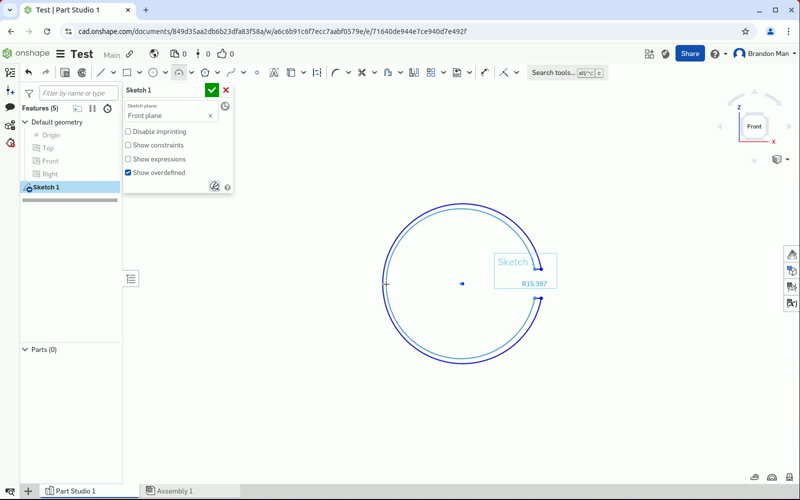
scroll(6)
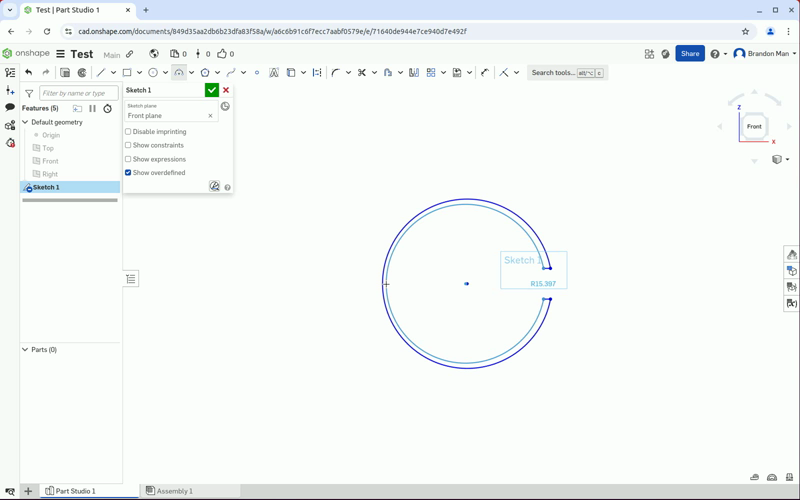
scroll(6)
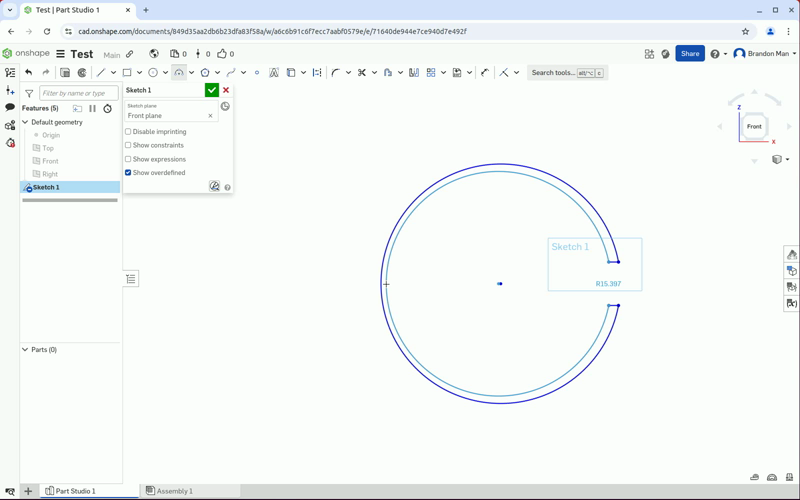
scroll(6)
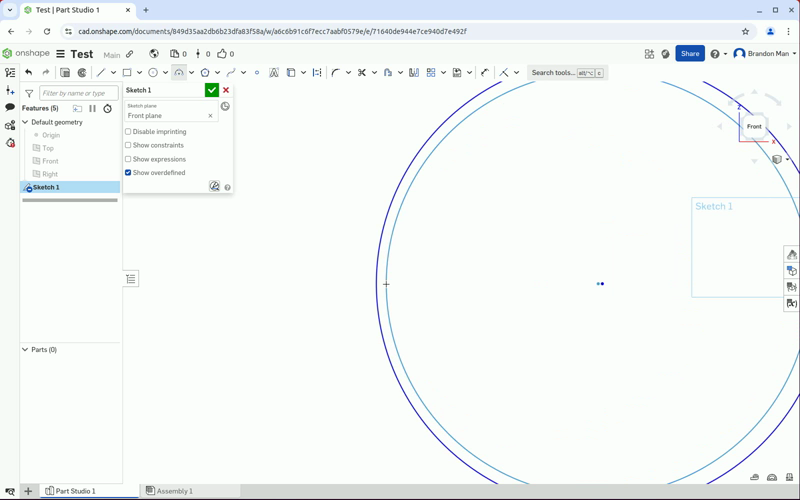
scroll(6)
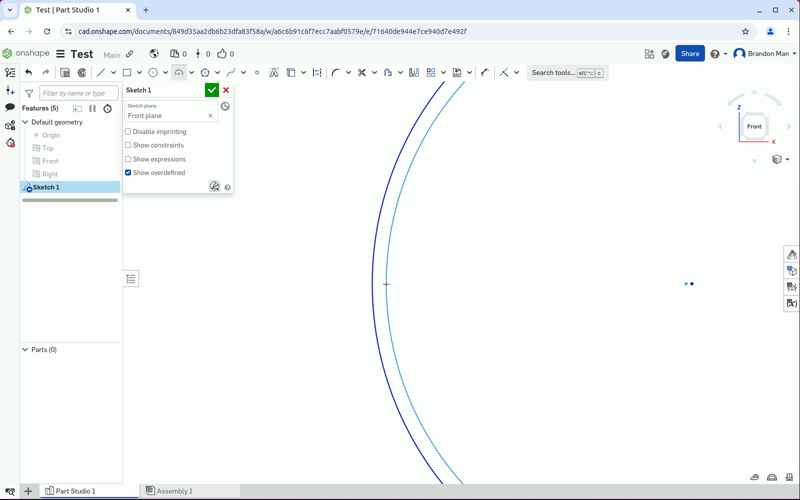
scroll(6)
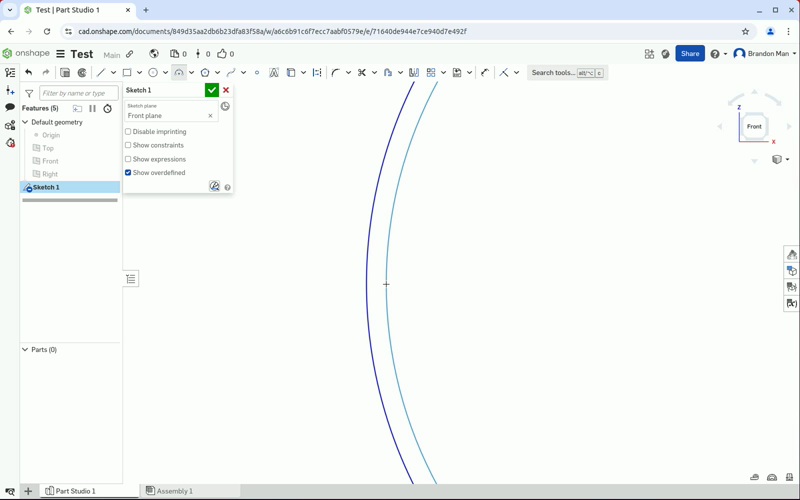
scroll(6)
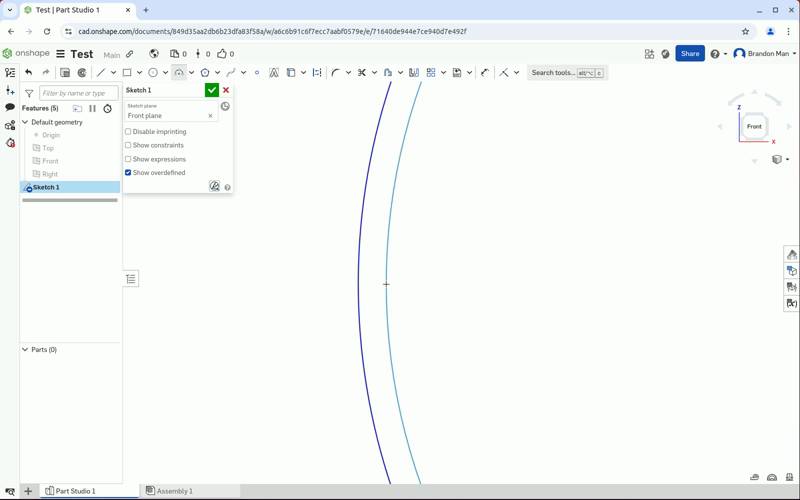
scroll(6)
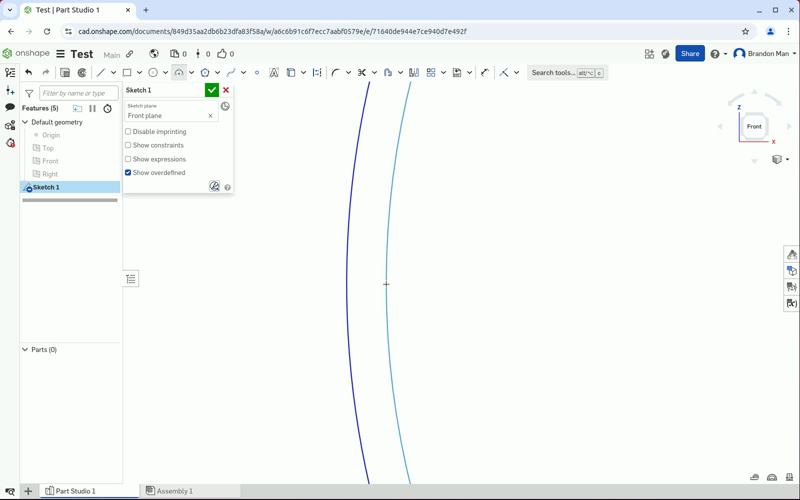
click(386, 283)
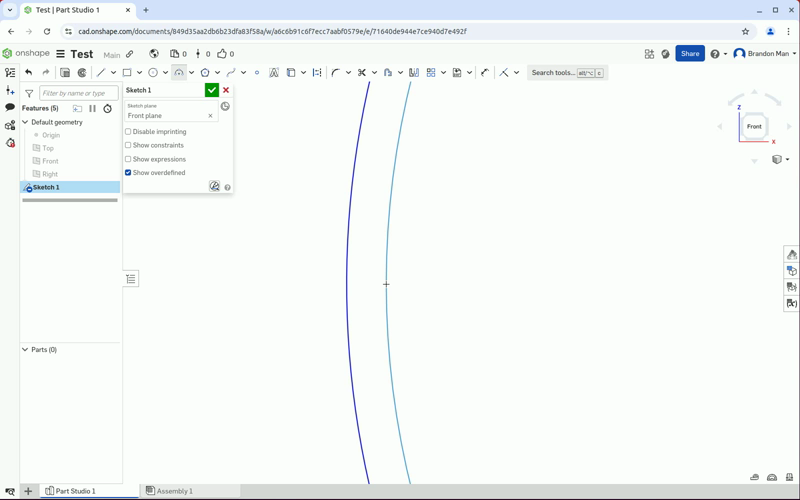
scroll(-6)
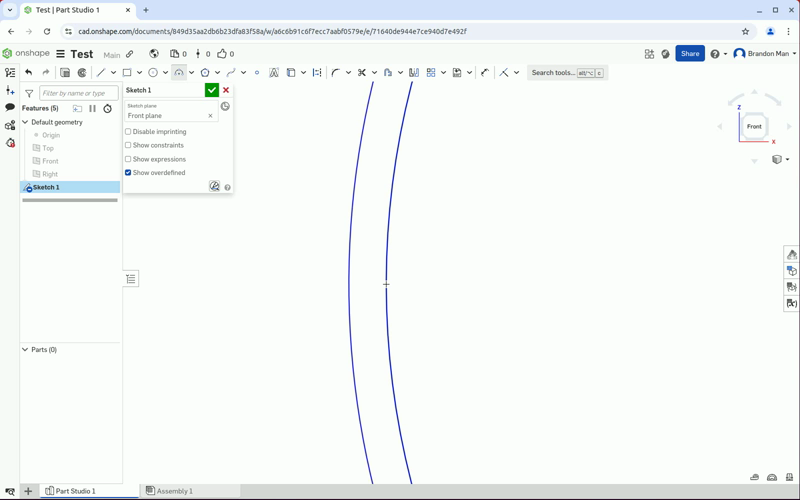
scroll(-6)
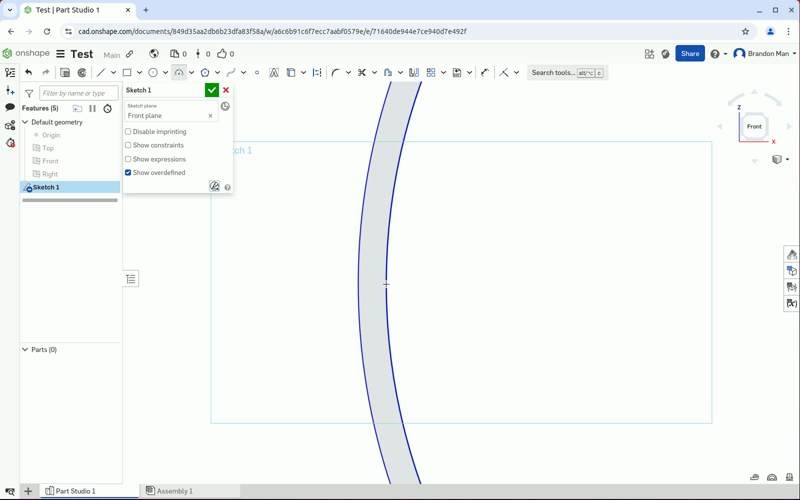
scroll(-6)
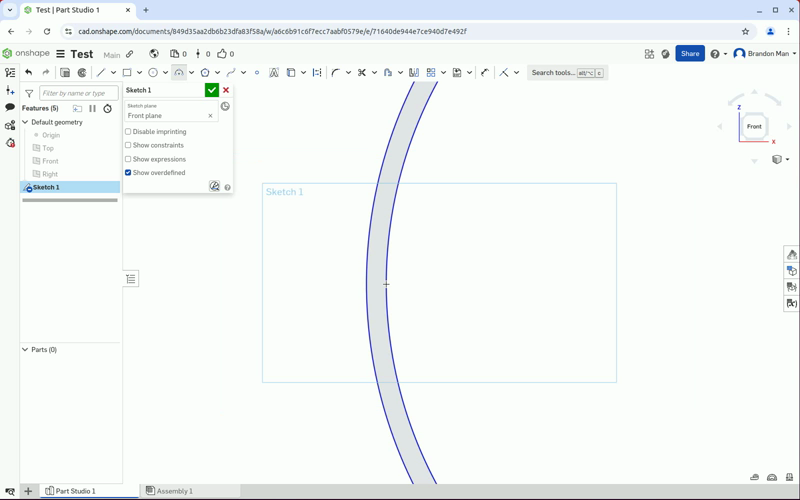
scroll(-6)
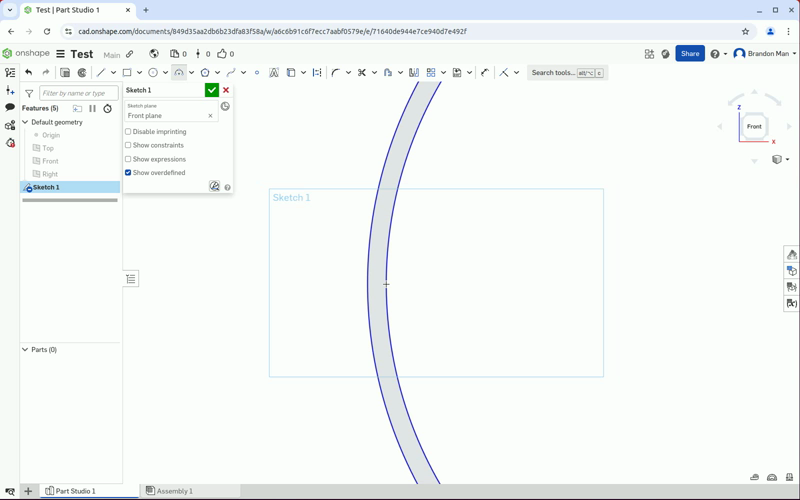
scroll(-6)
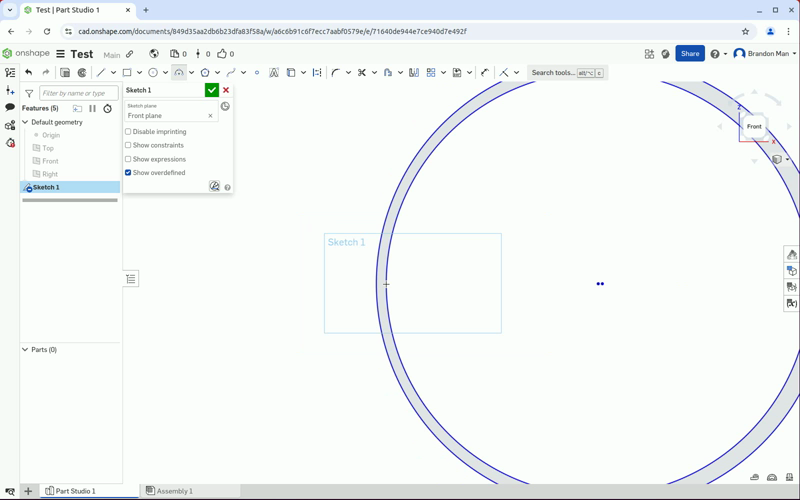
scroll(-6)
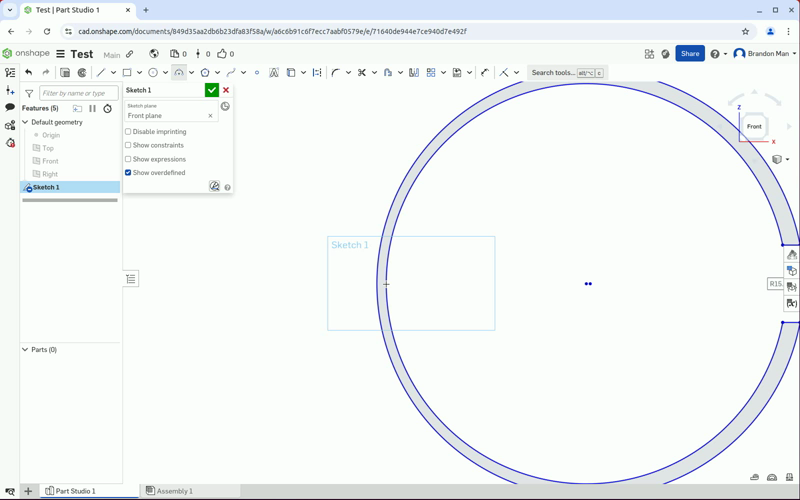
scroll(-6)
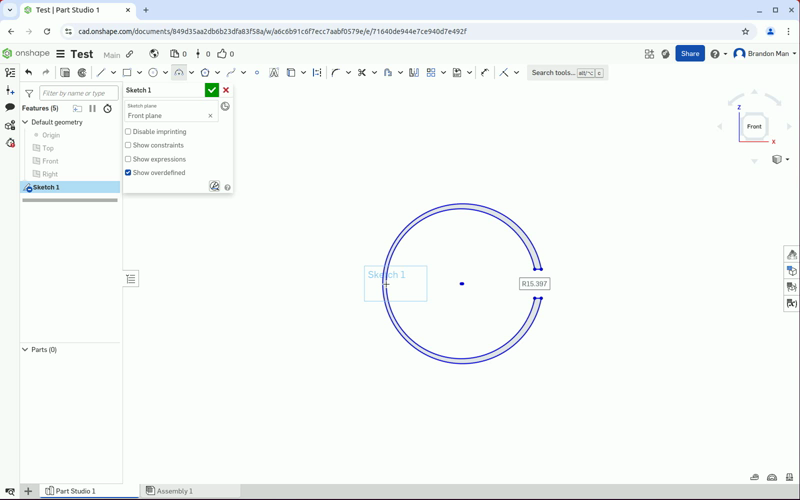
key_up(shift)
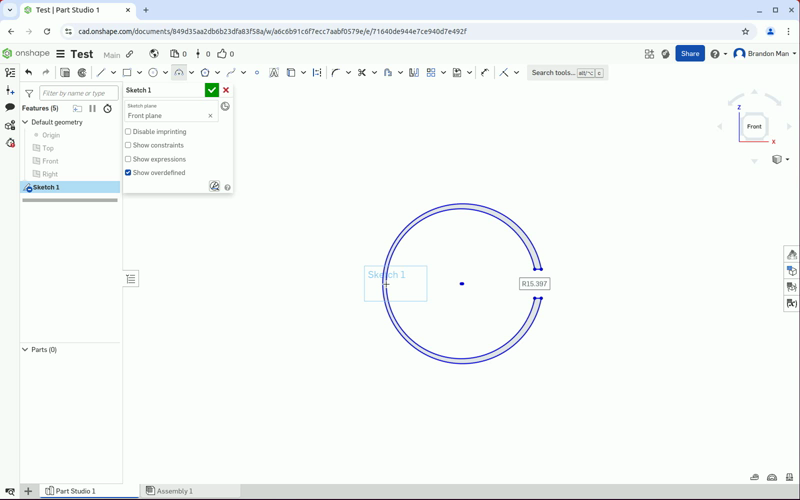
key(esc)
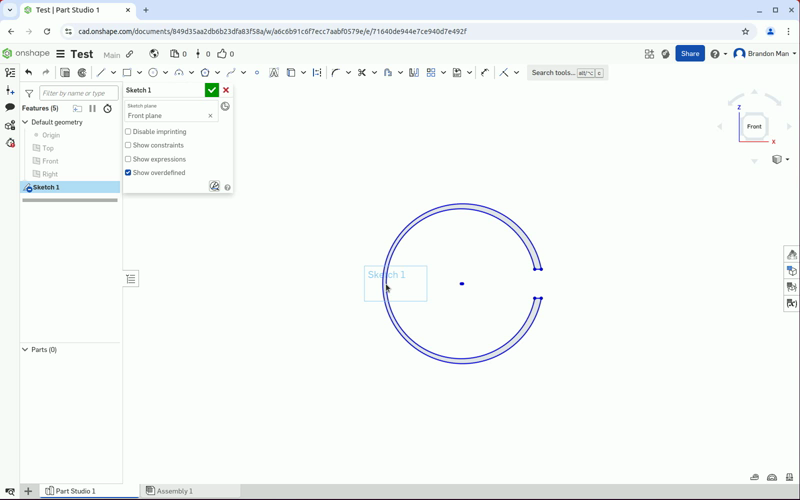
mouse_move(536, 303)
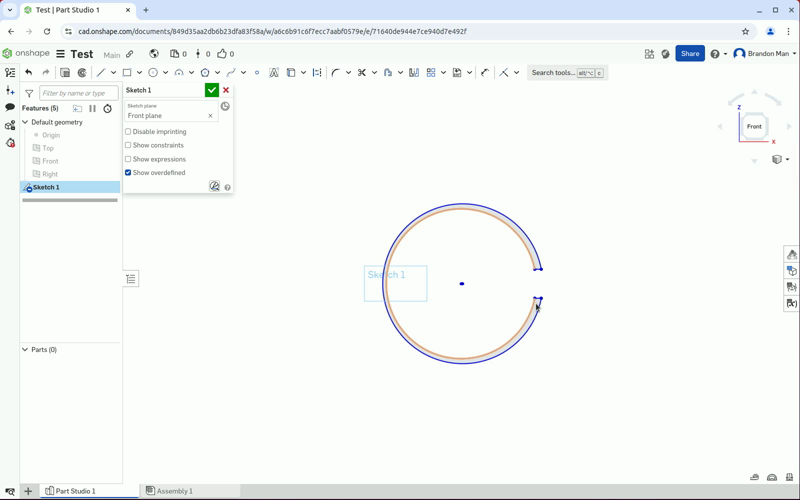
click(536, 303)
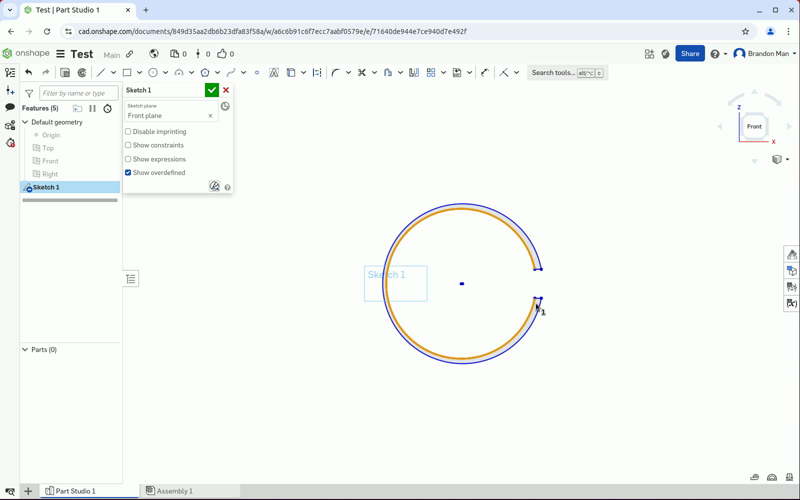
mouse_move(73, 352)
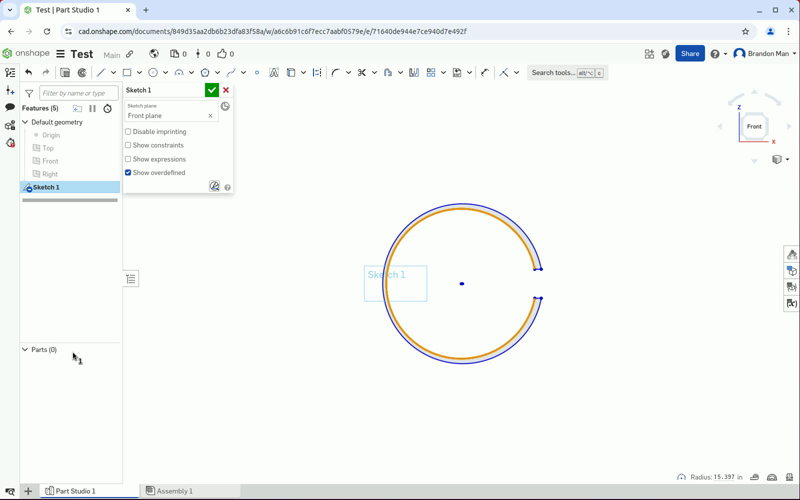
key(shift+y)
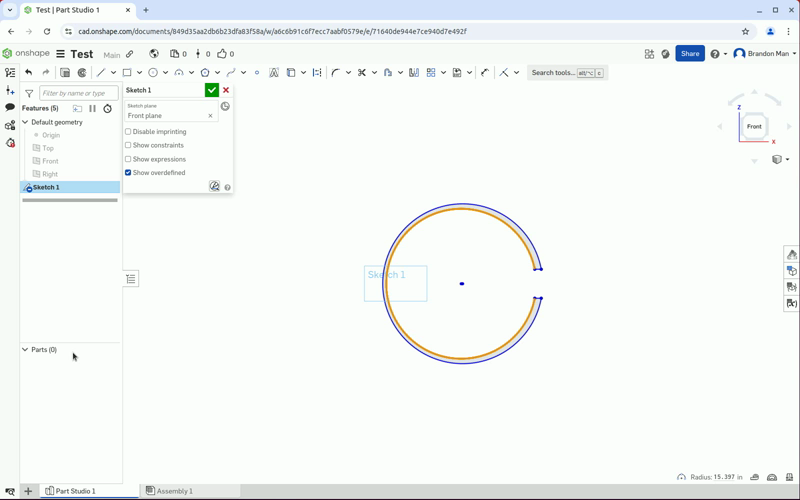
key(shift+e)
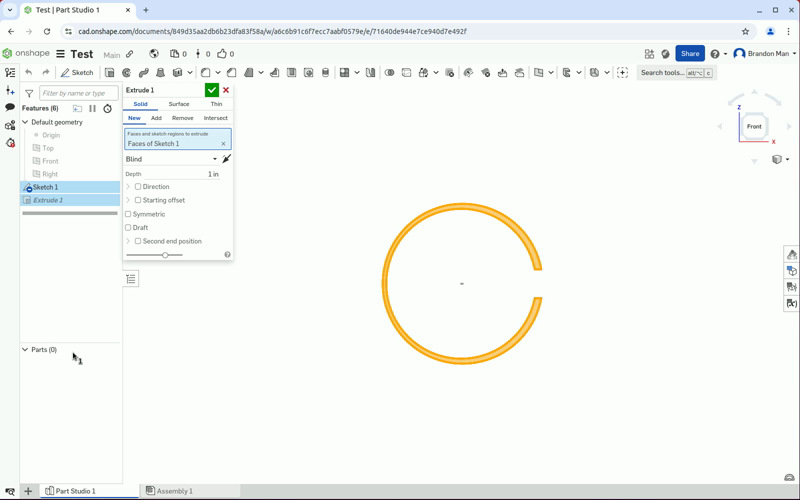
mouse_move(143, 106)
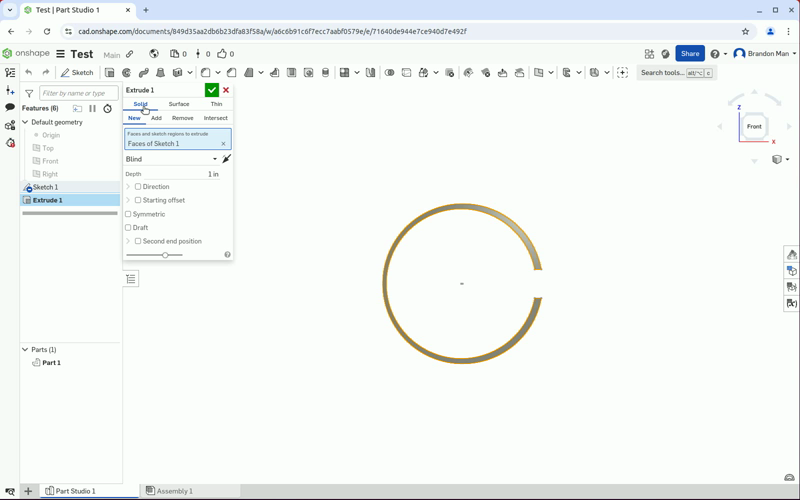
click(143, 106)
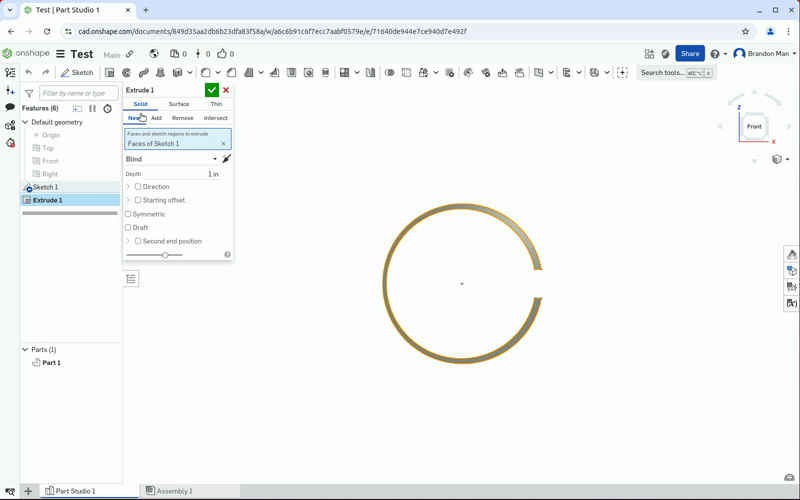
mouse_move(137, 120)
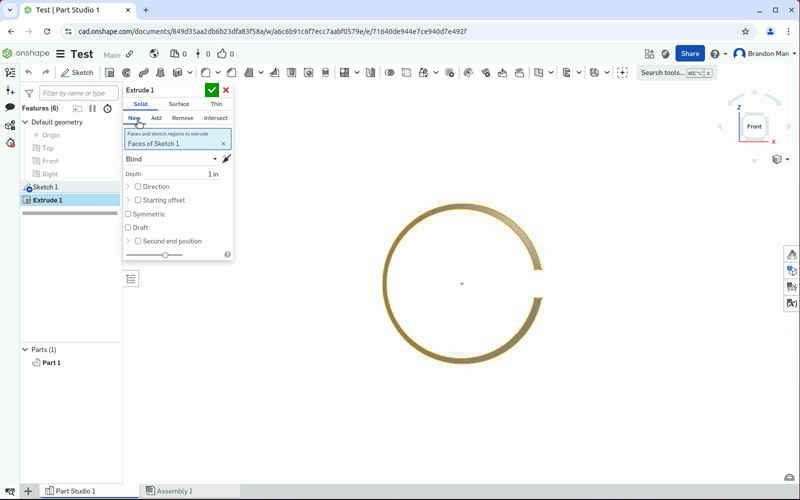
click(137, 120)
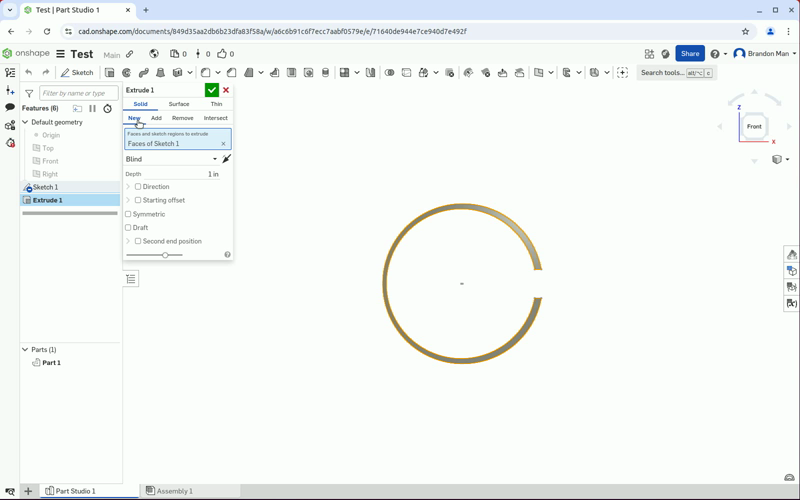
key(tab, 4)
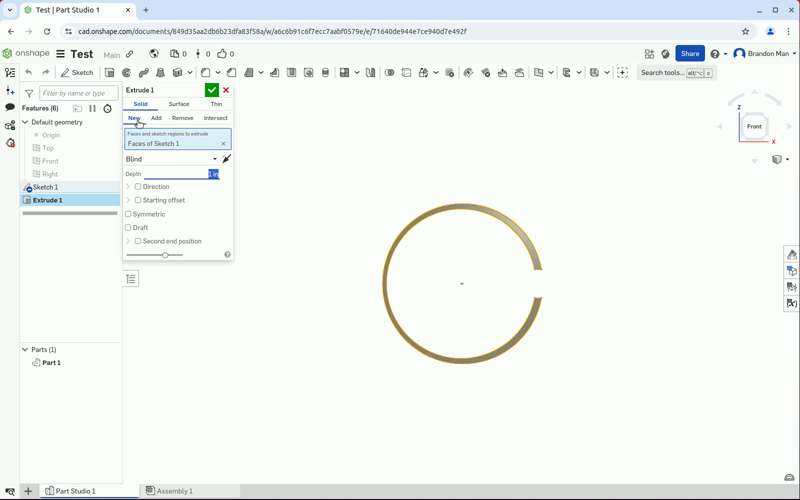
text(23.108)
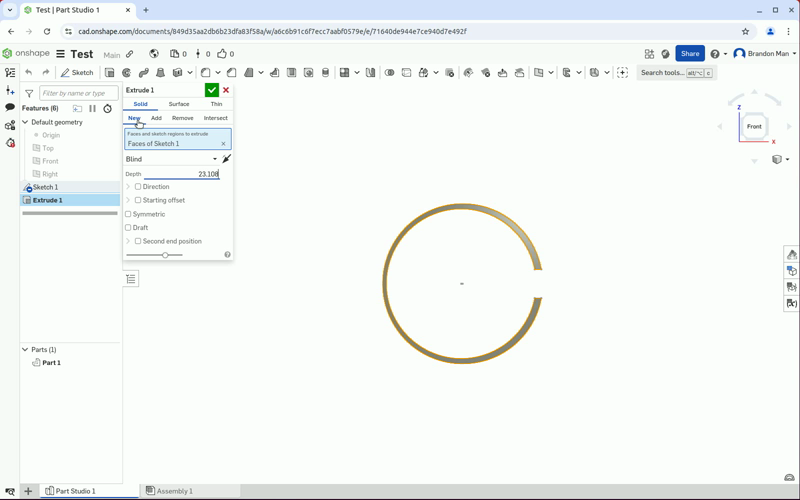
key(enter)
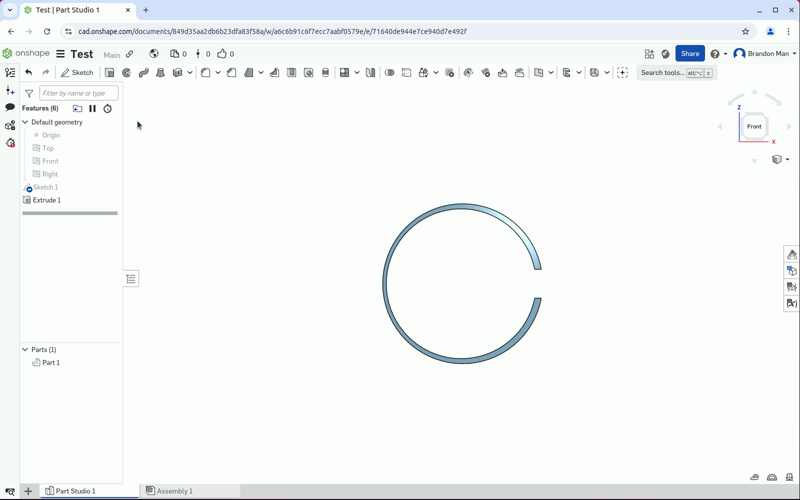
key(shift+h)
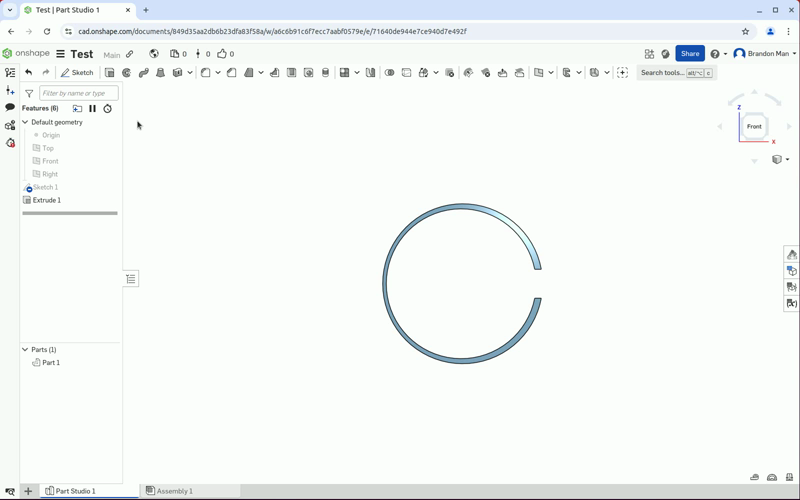
key(shift+h)
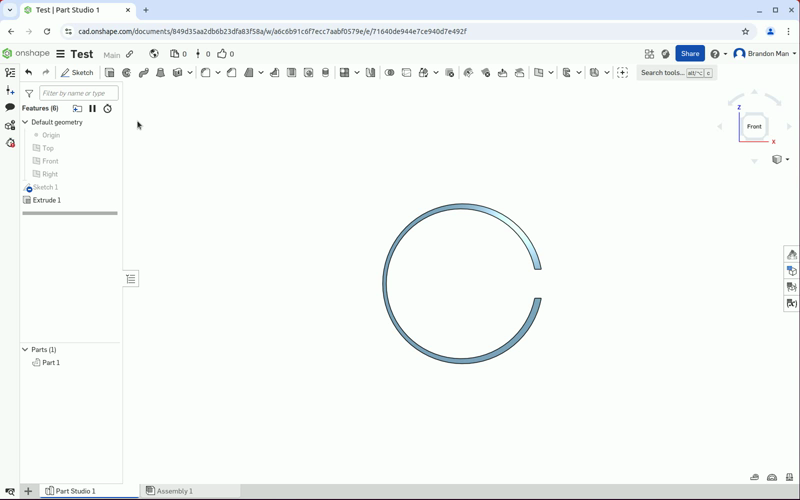
mouse_move(73, 189)
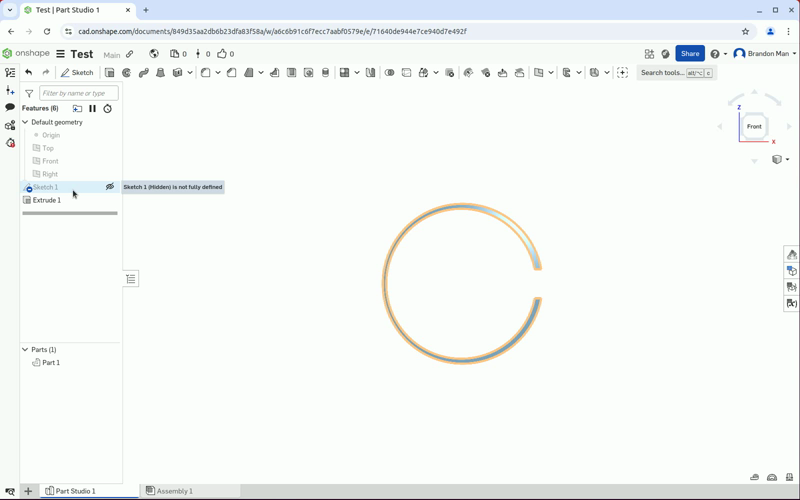
click(73, 189)
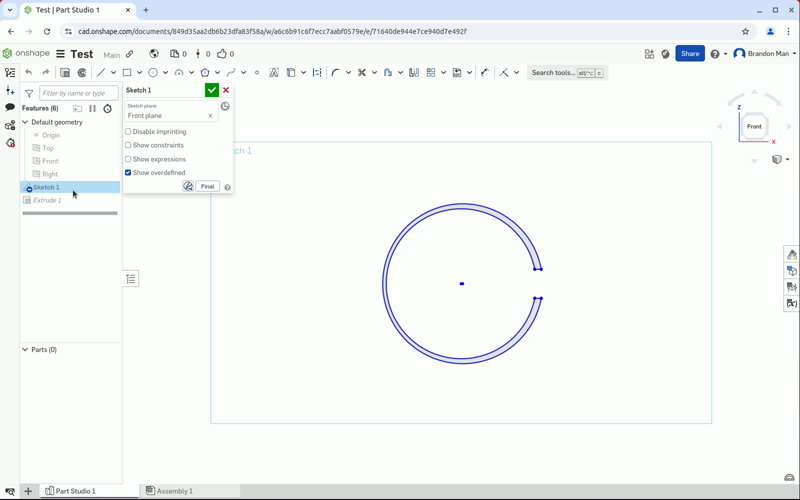
mouse_move(229, 92)
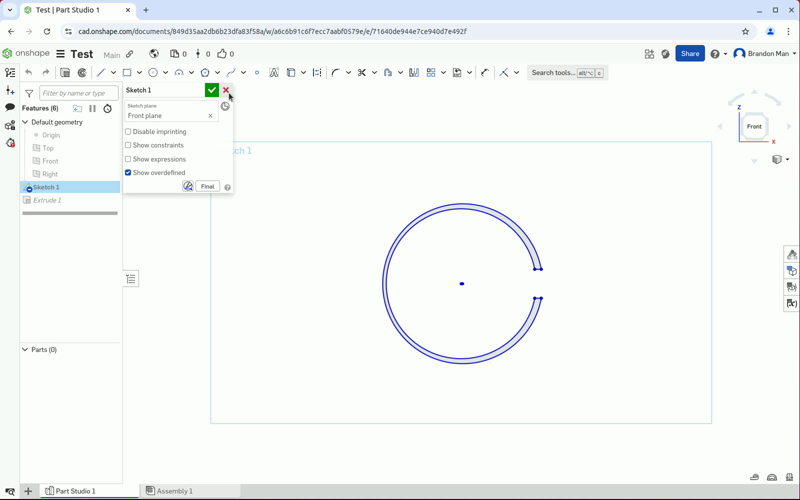
click(229, 92)
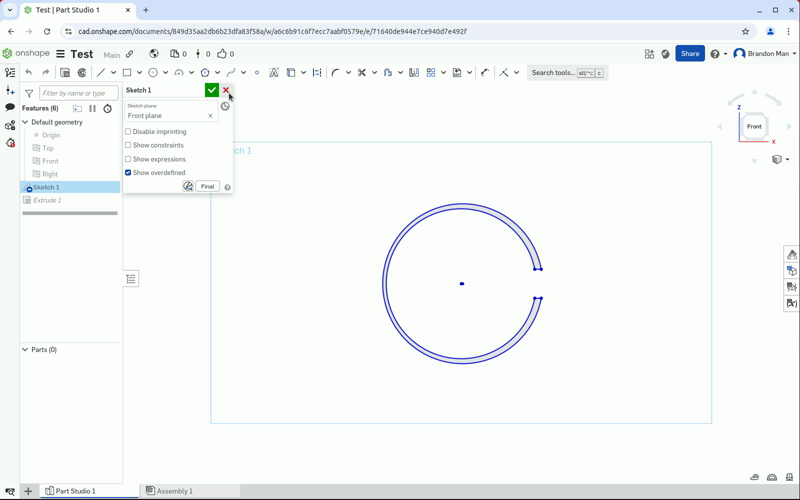
key(shift+s)
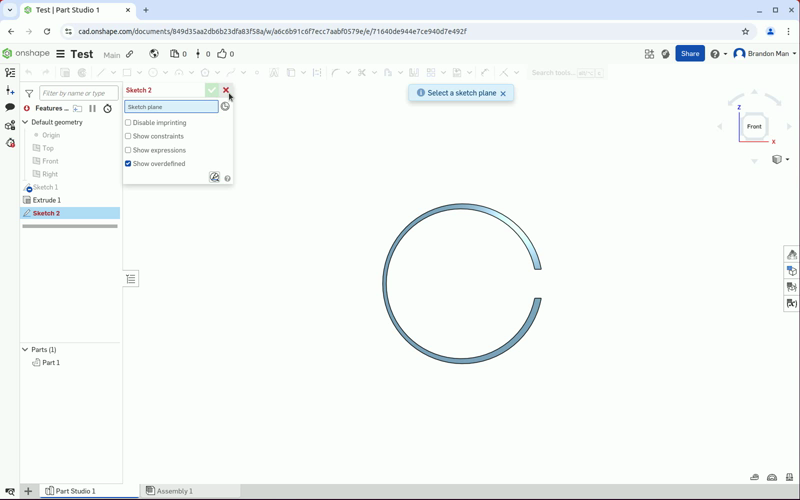
mouse_move(73, 163)
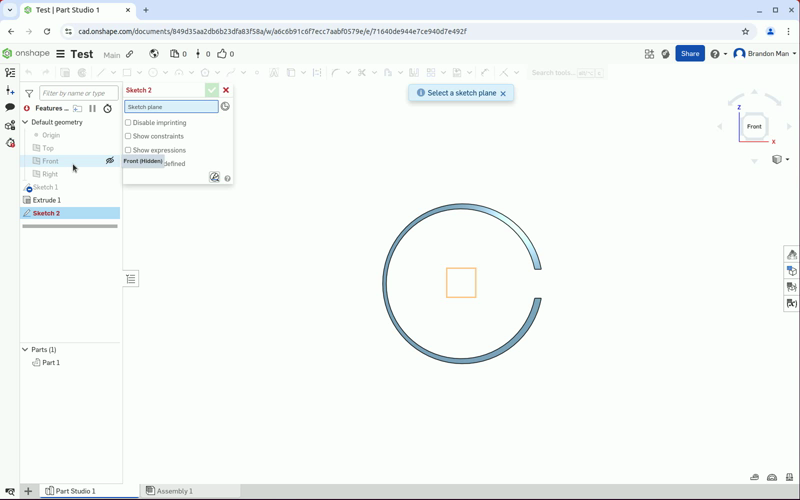
click(73, 163)
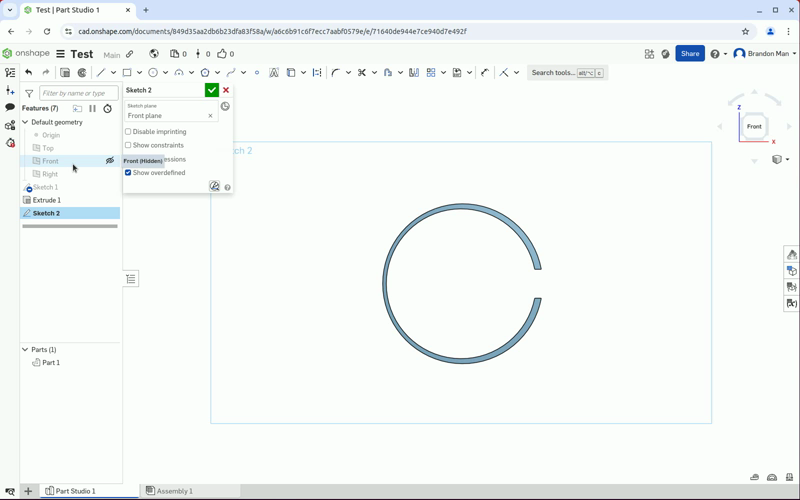
mouse_move(73, 352)
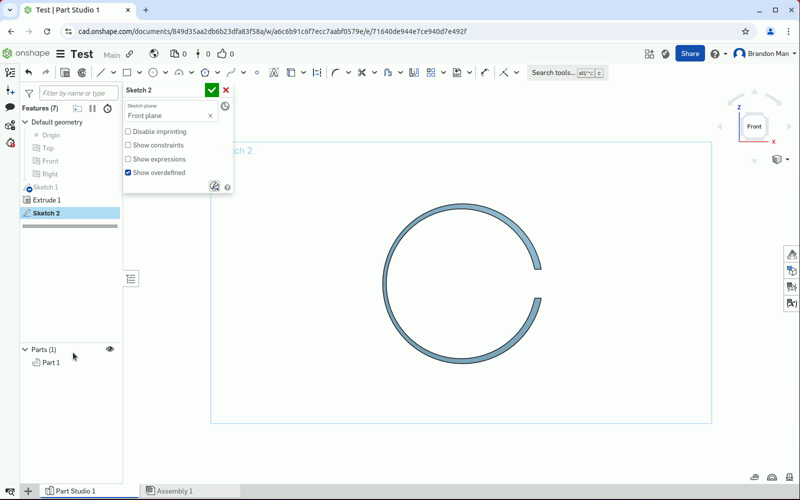
key(y)
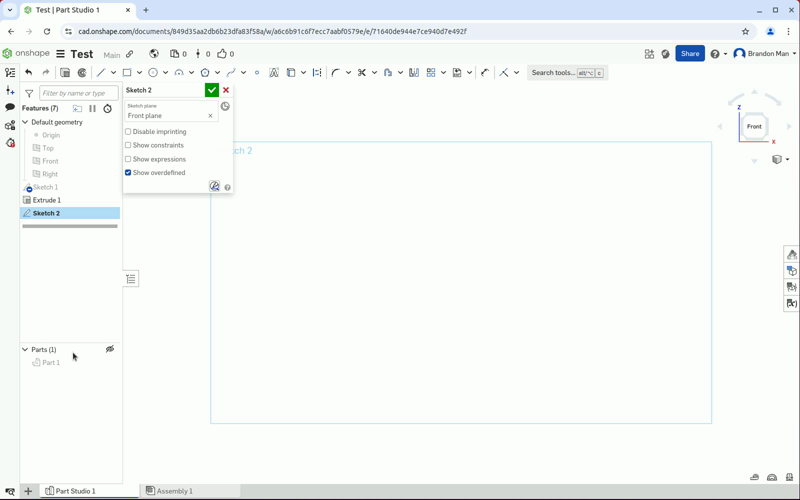
key(l)
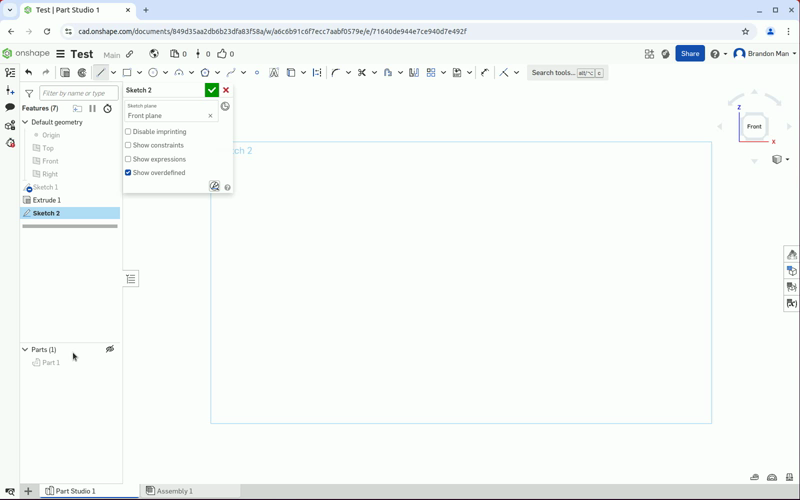
key_down(shift)
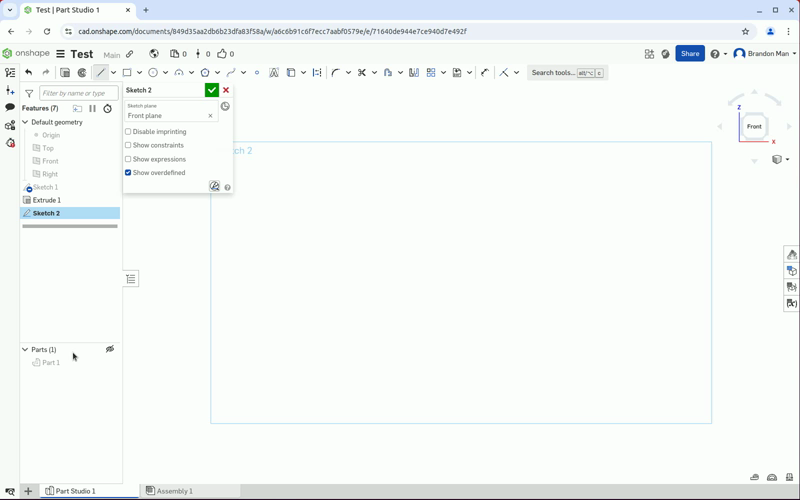
mouse_move(534, 298)
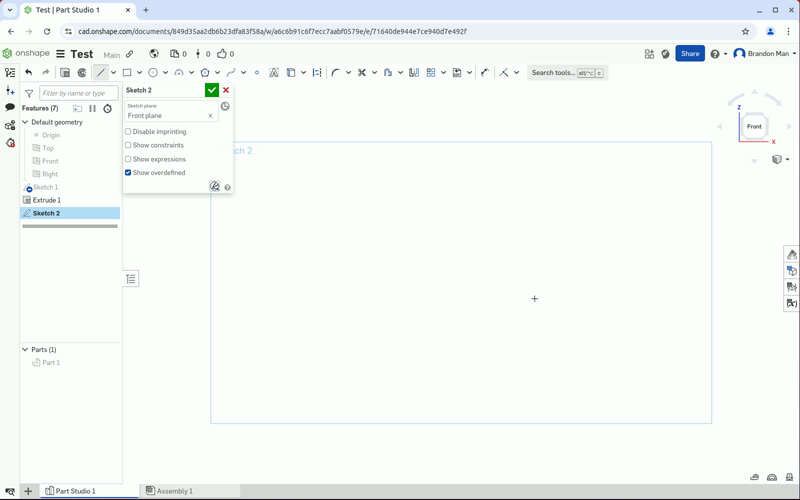
click(534, 298)
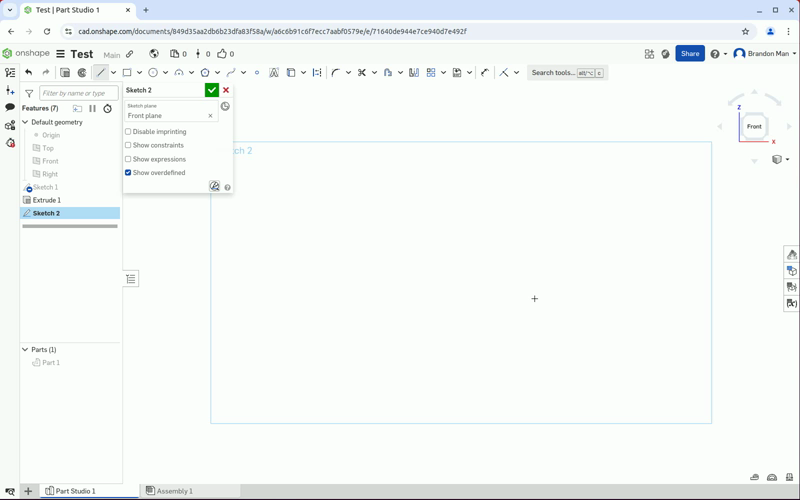
key_up(shift)
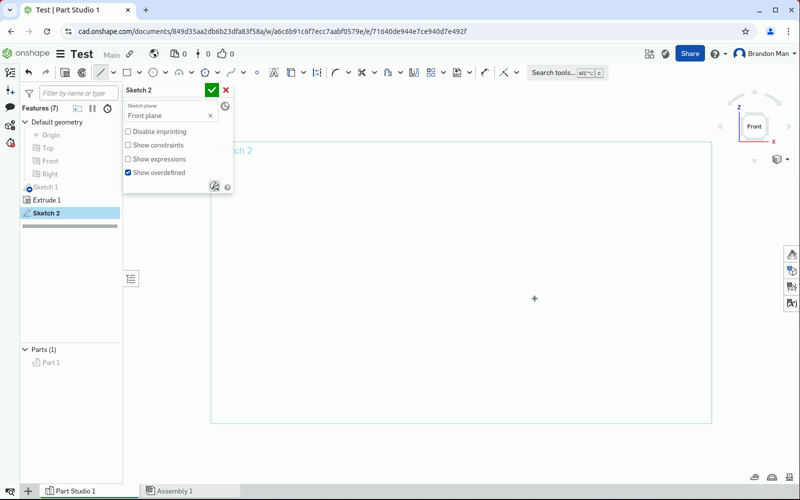
key_down(shift)
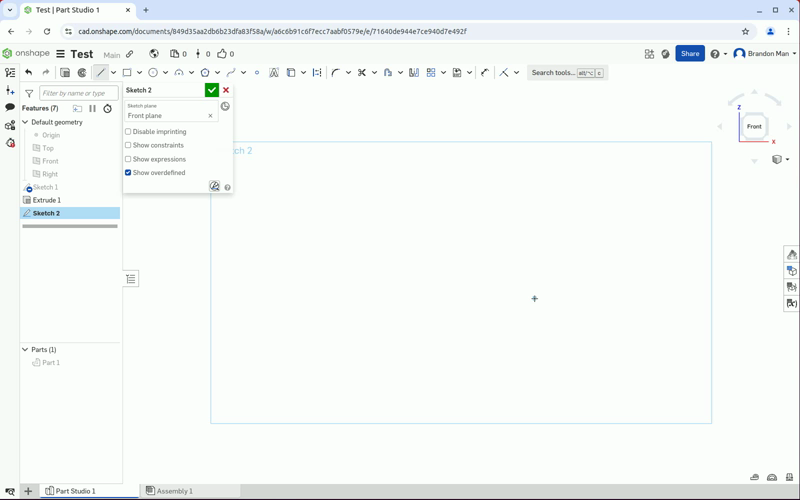
mouse_move(564, 298)
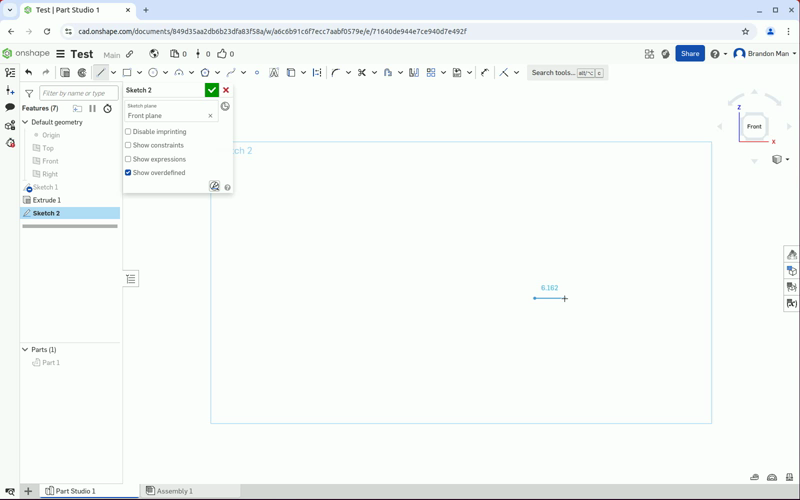
mouse_move(540, 298)
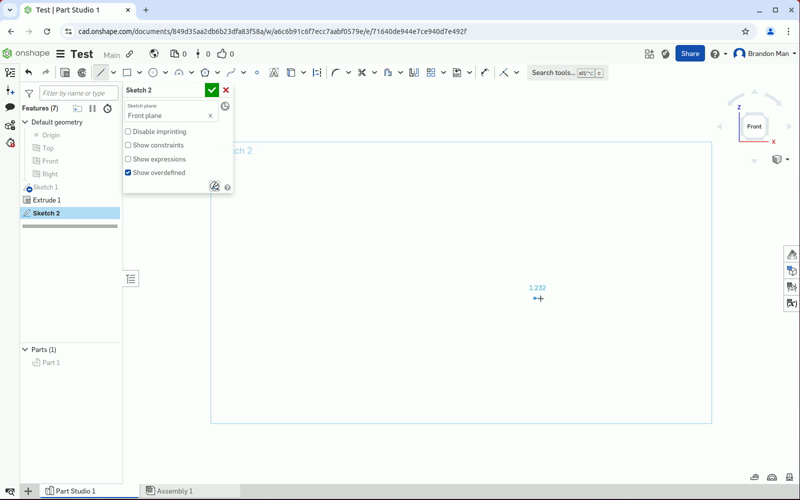
scroll(6)
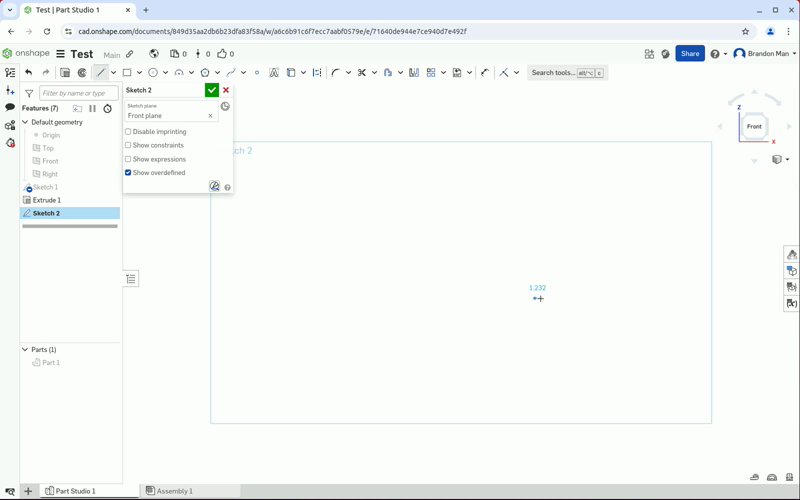
scroll(6)
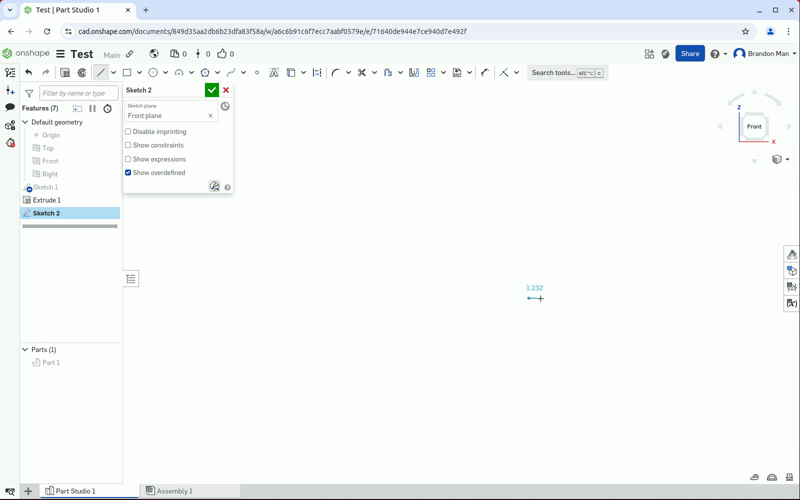
scroll(6)
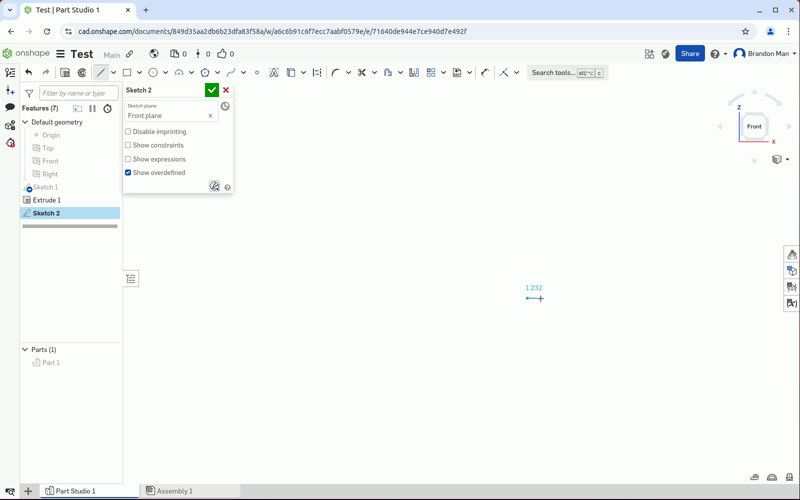
scroll(6)
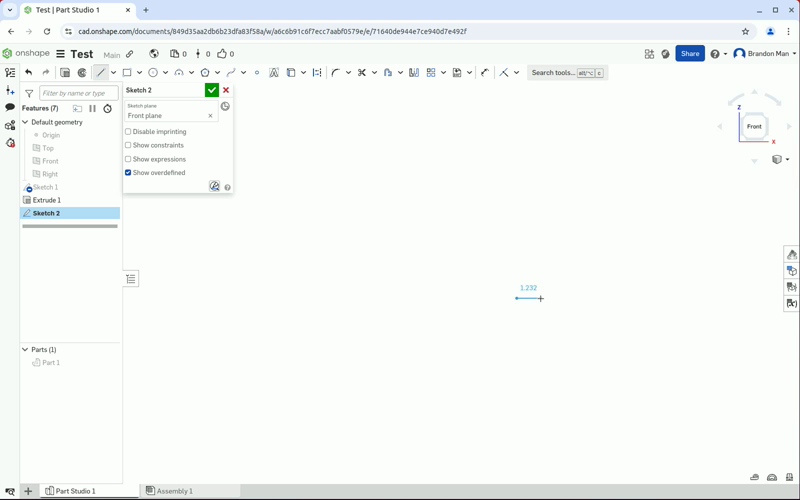
scroll(6)
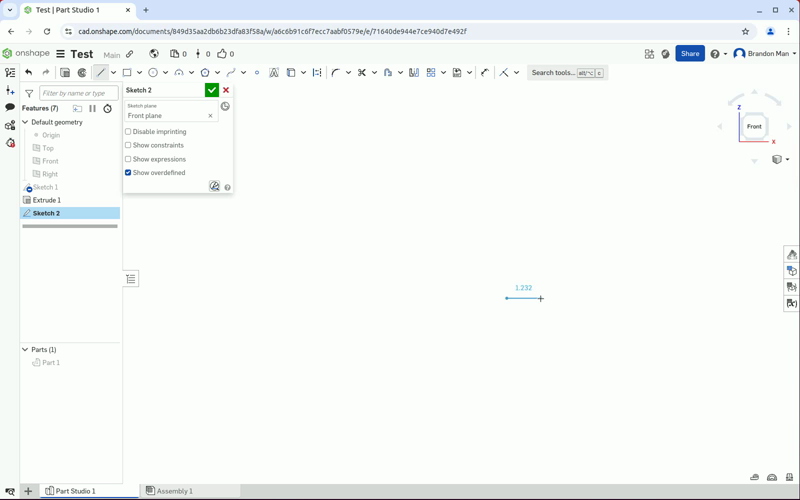
scroll(6)
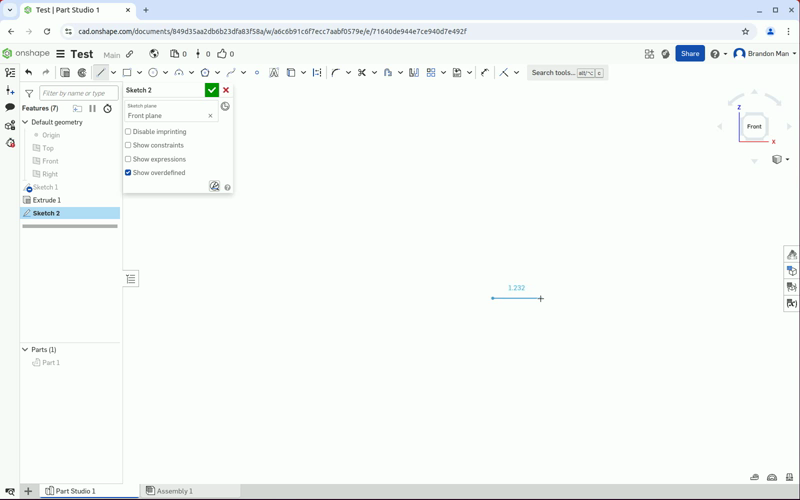
scroll(6)
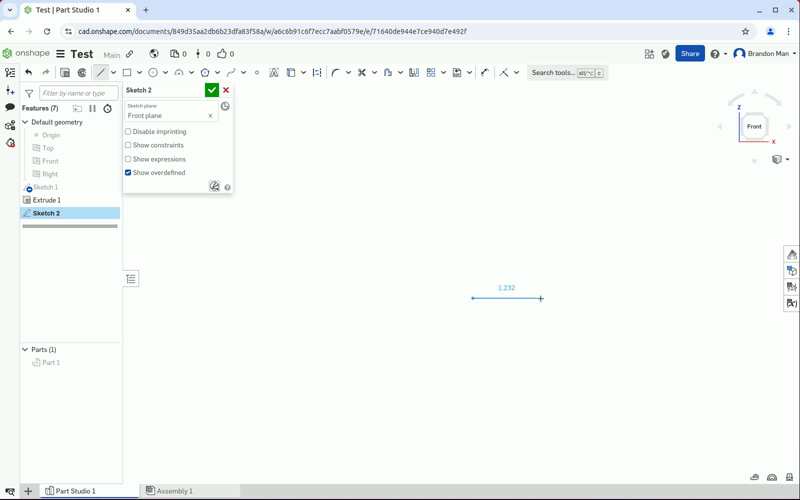
click(540, 298)
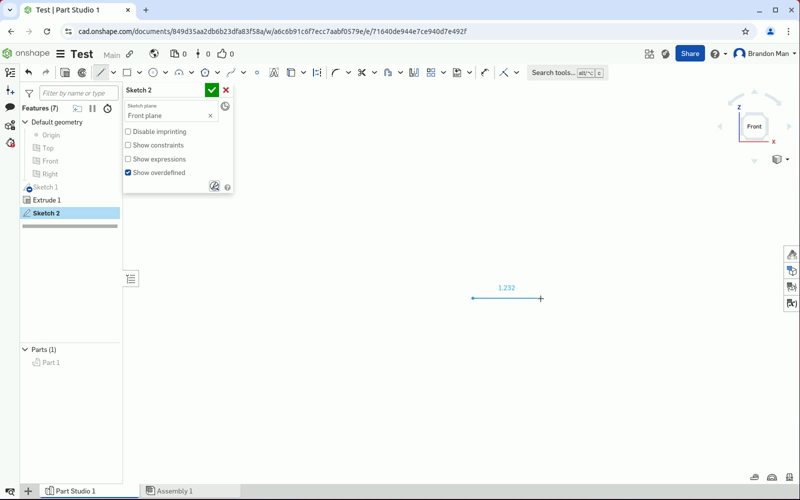
scroll(-6)
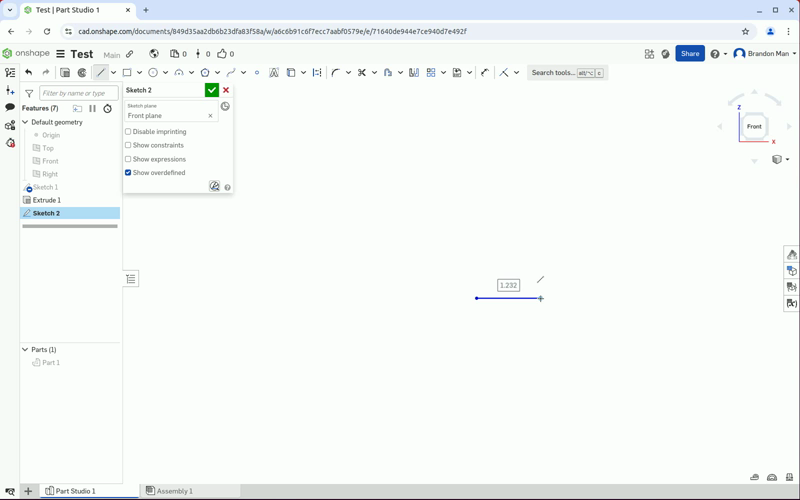
scroll(-6)
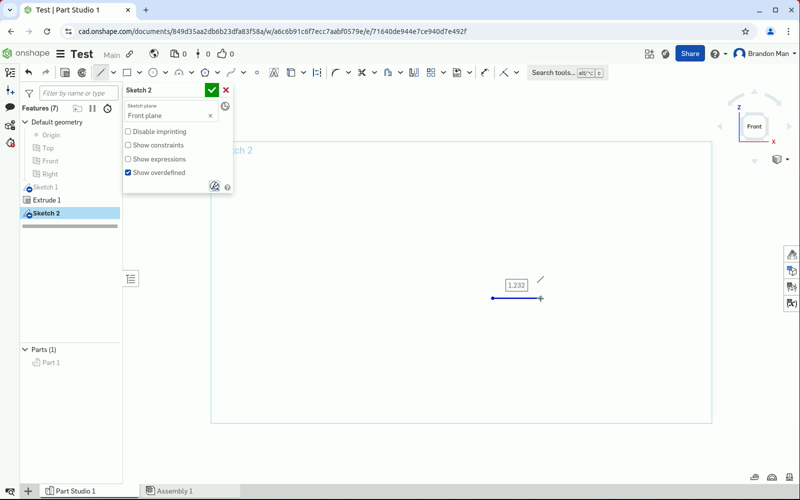
scroll(-6)
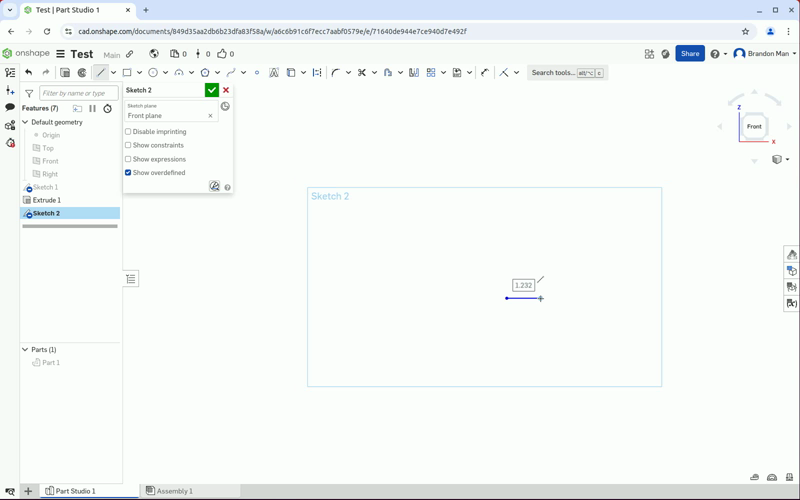
scroll(-6)
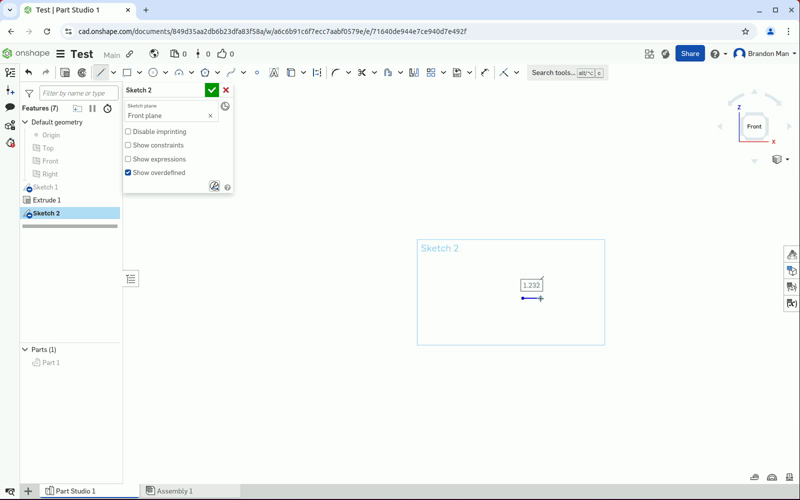
scroll(-6)
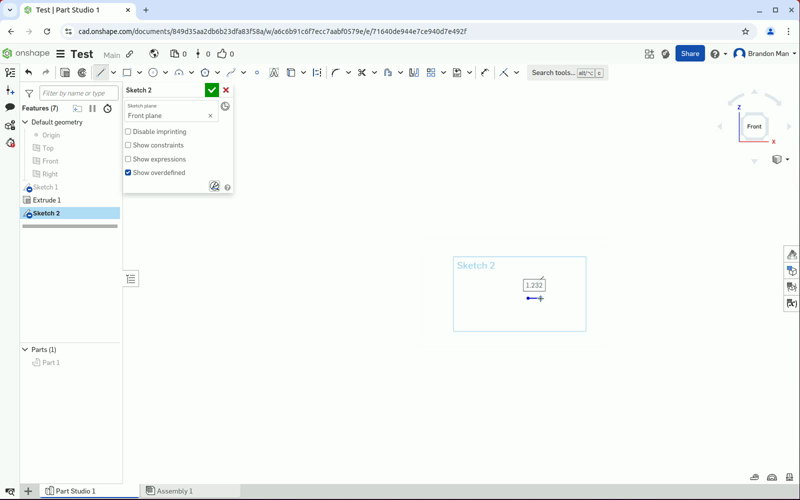
scroll(-6)
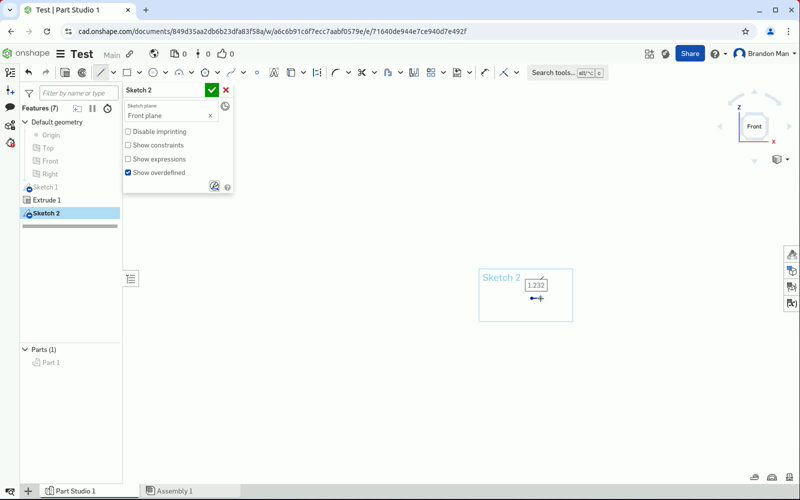
scroll(-6)
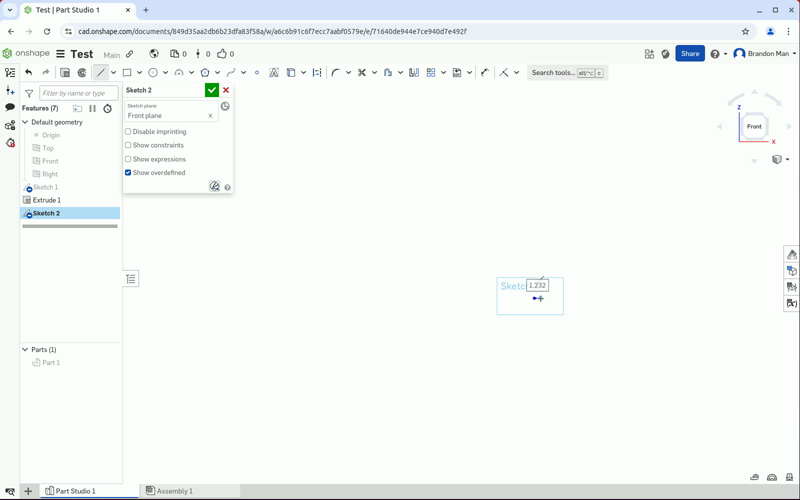
key_up(shift)
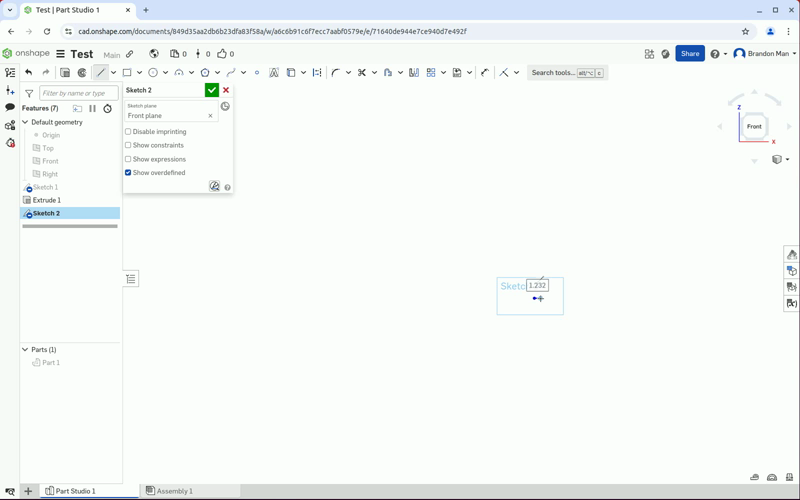
key(esc)
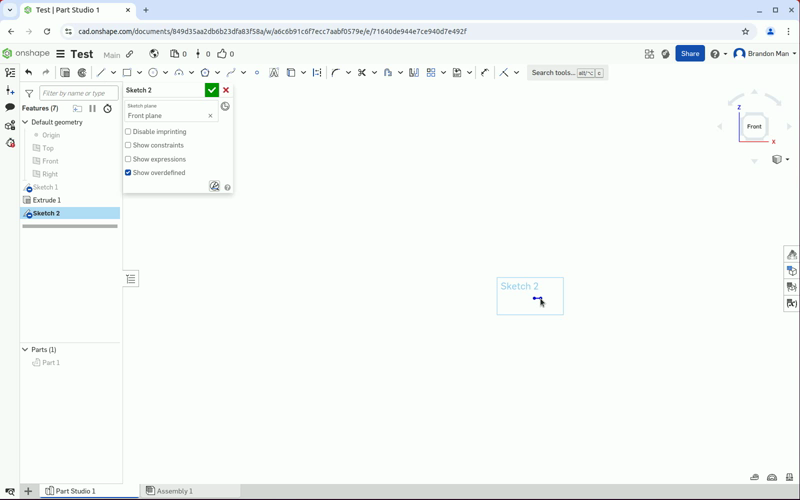
key(a)
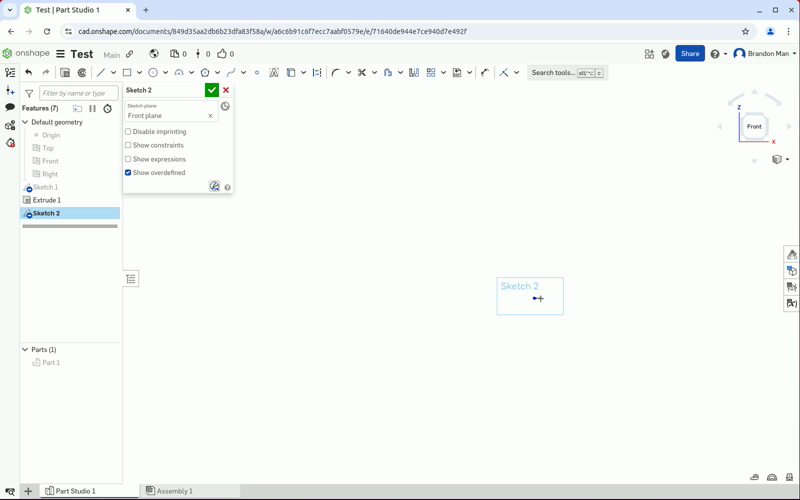
mouse_move(540, 298)
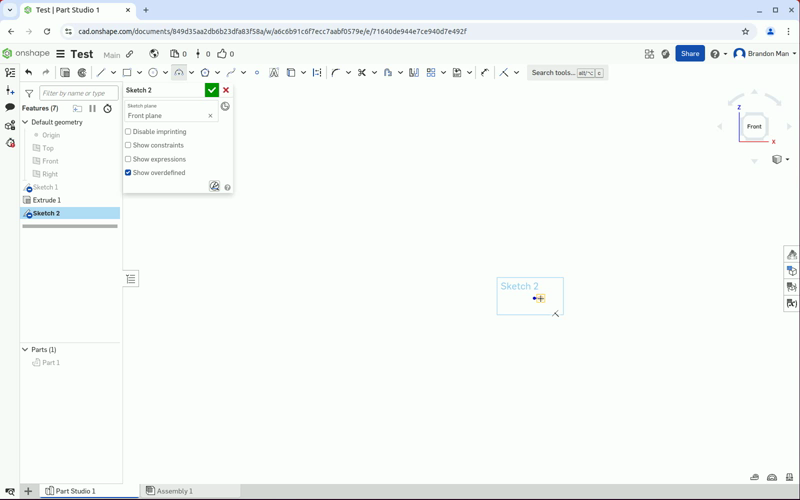
click(540, 298)
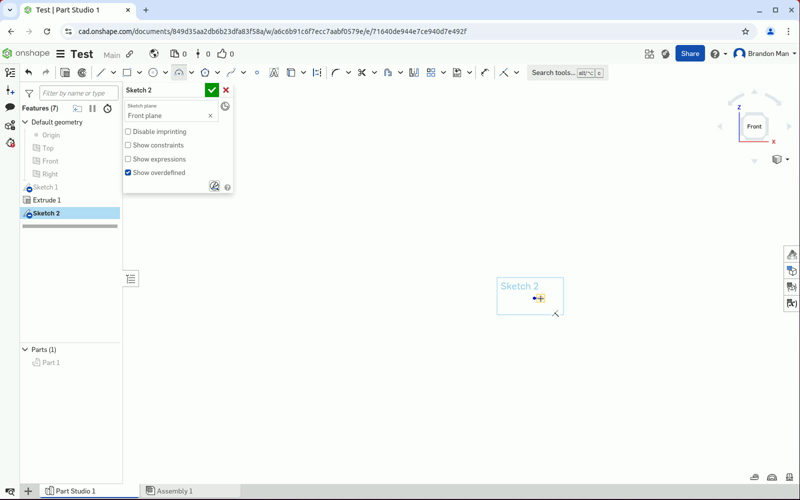
key_down(shift)
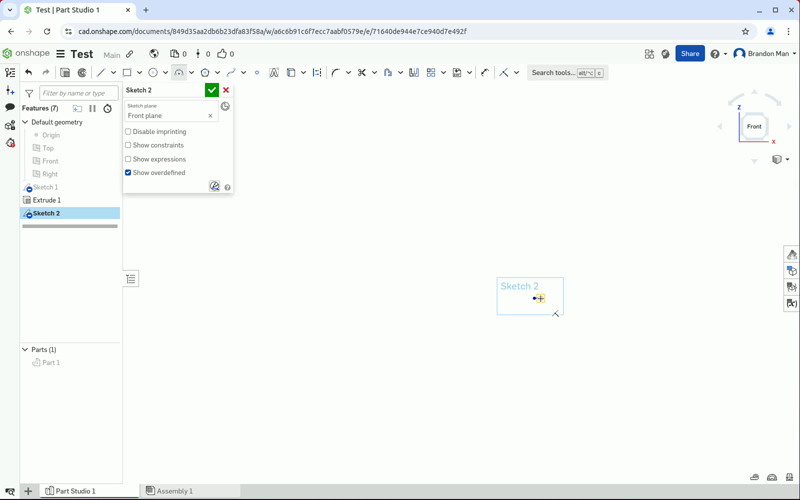
mouse_move(540, 267)
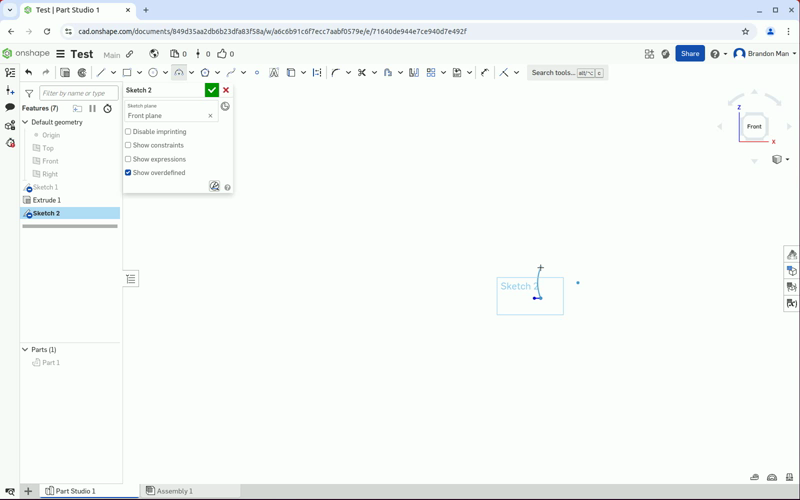
click(540, 267)
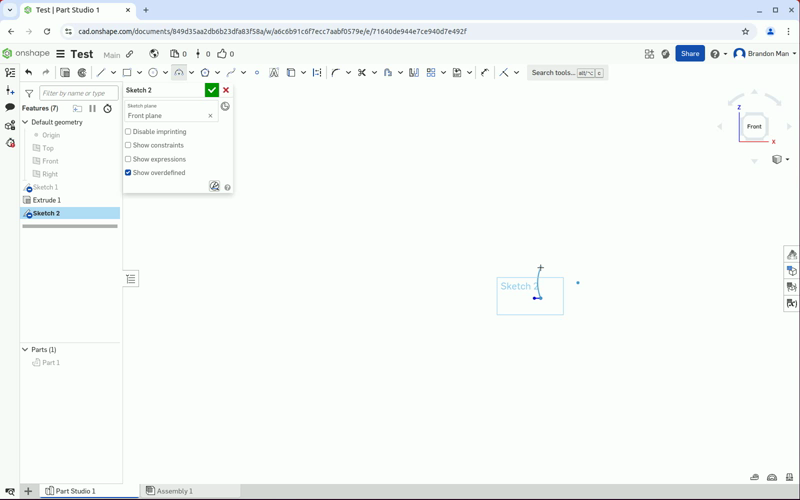
mouse_move(542, 282)
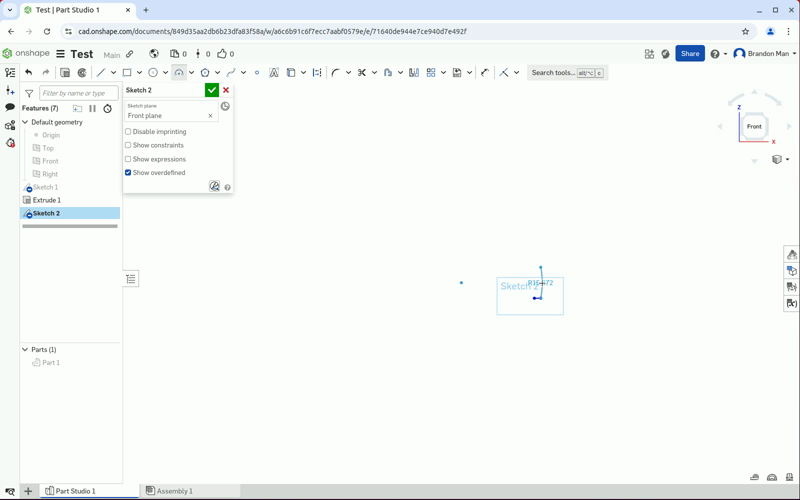
click(542, 282)
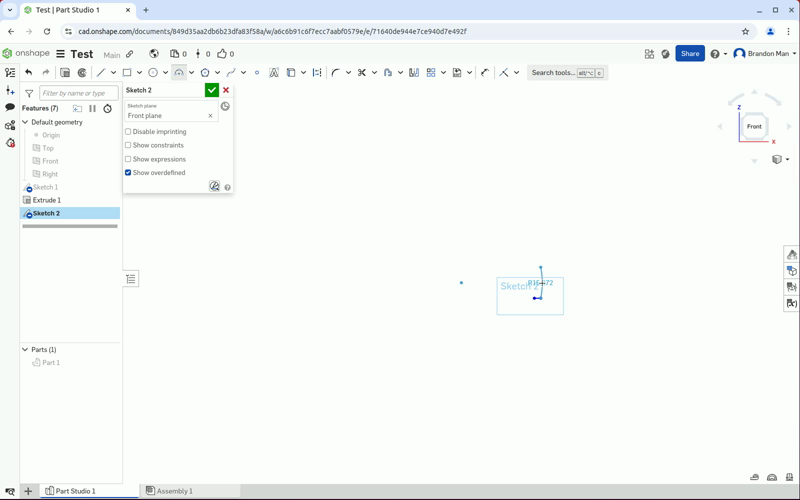
key_up(shift)
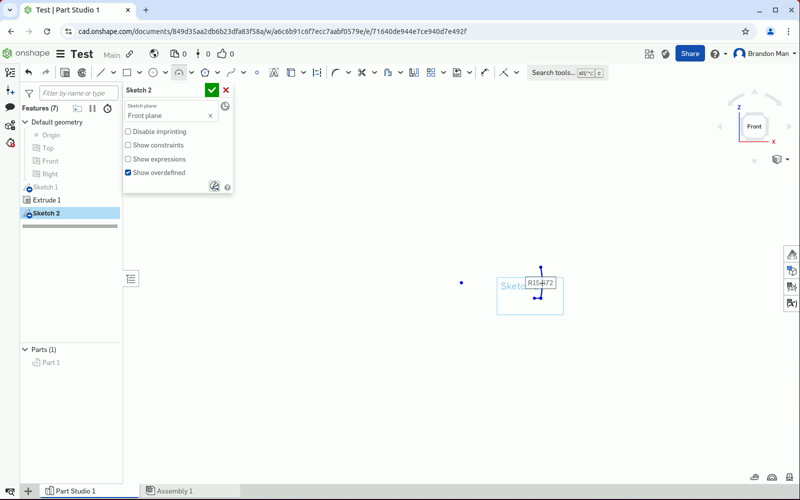
key(esc)
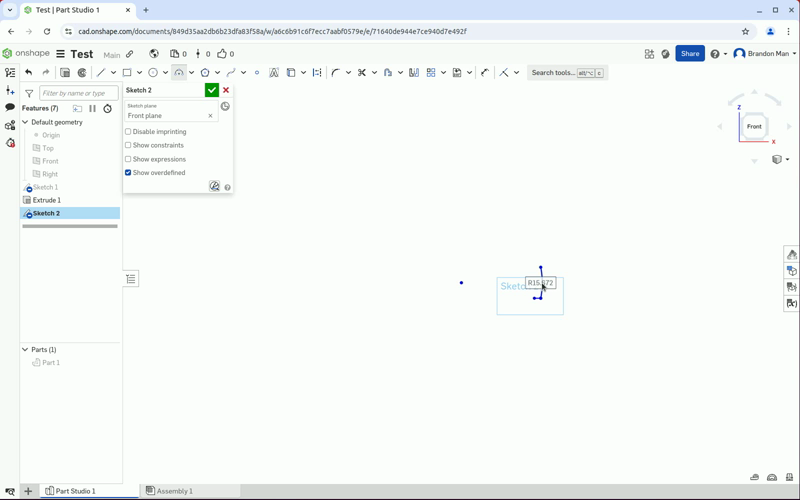
key(l)
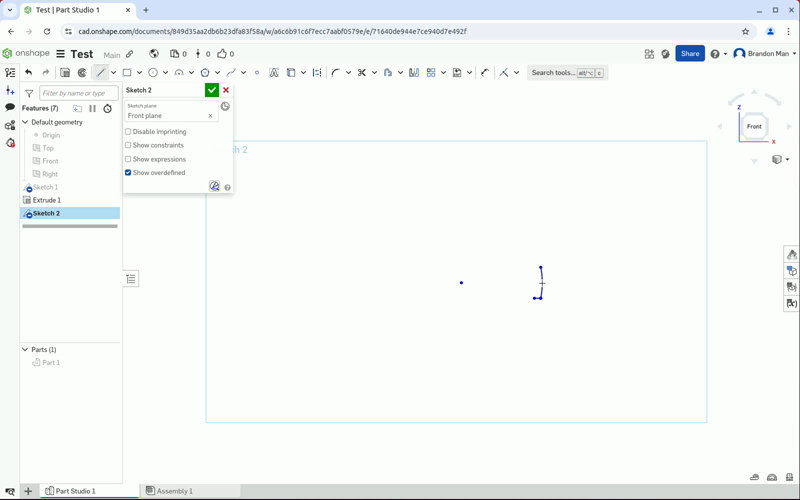
mouse_move(540, 267)
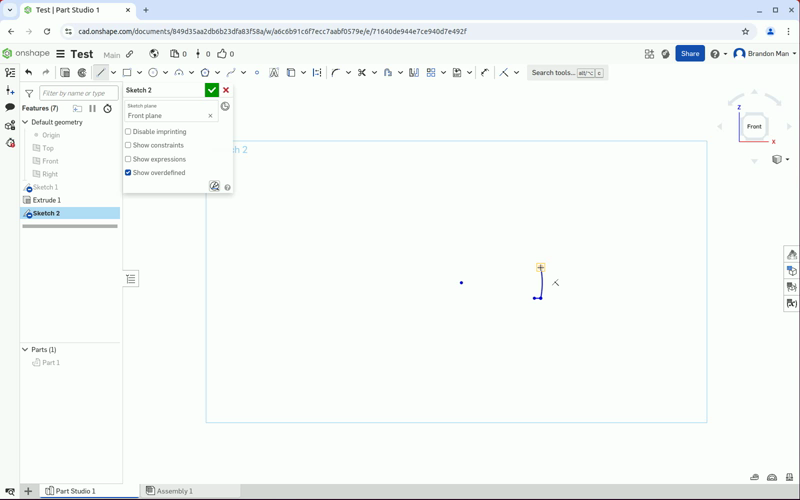
click(540, 267)
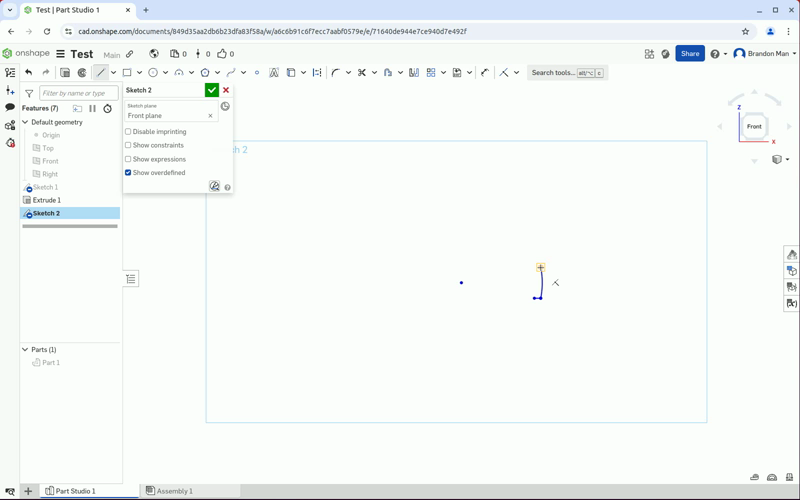
key_down(shift)
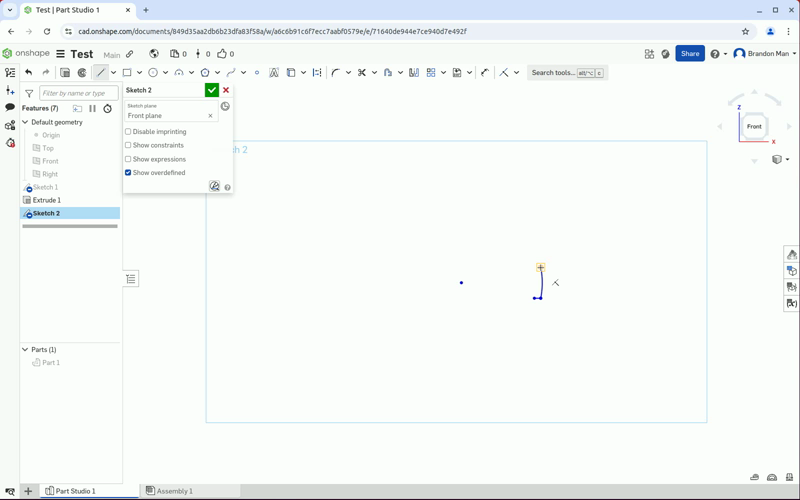
mouse_move(570, 267)
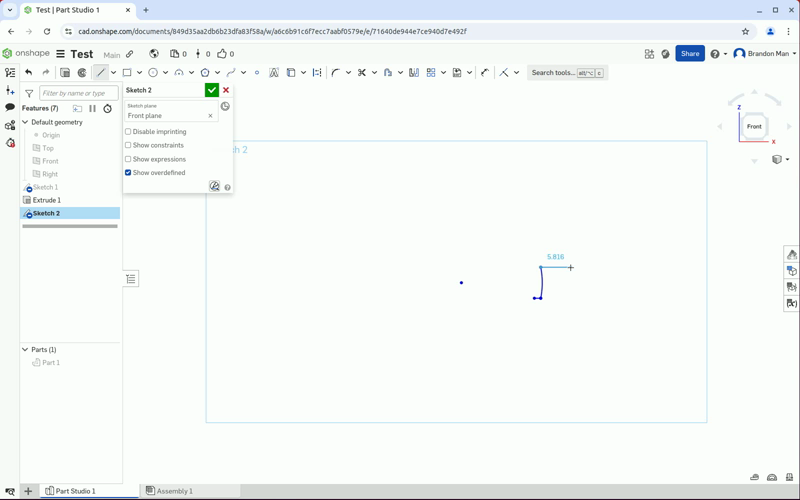
mouse_move(534, 267)
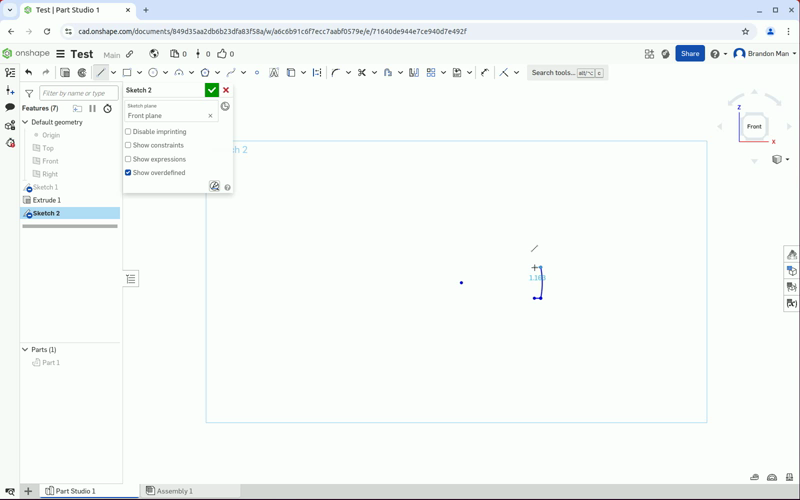
scroll(6)
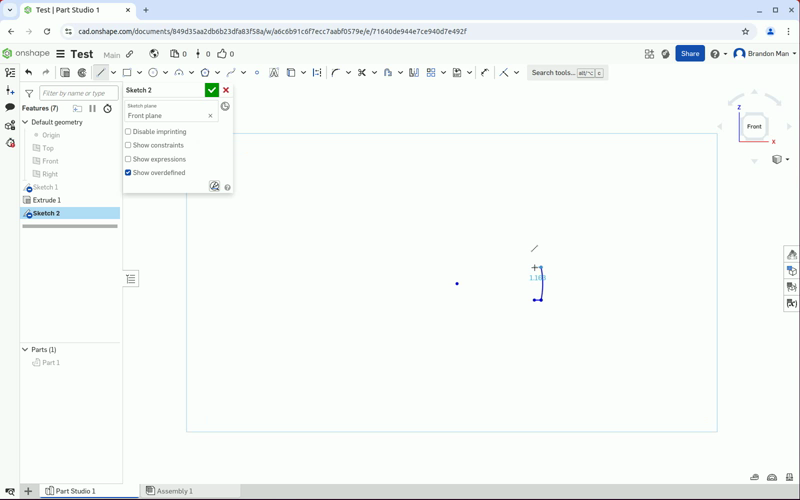
scroll(6)
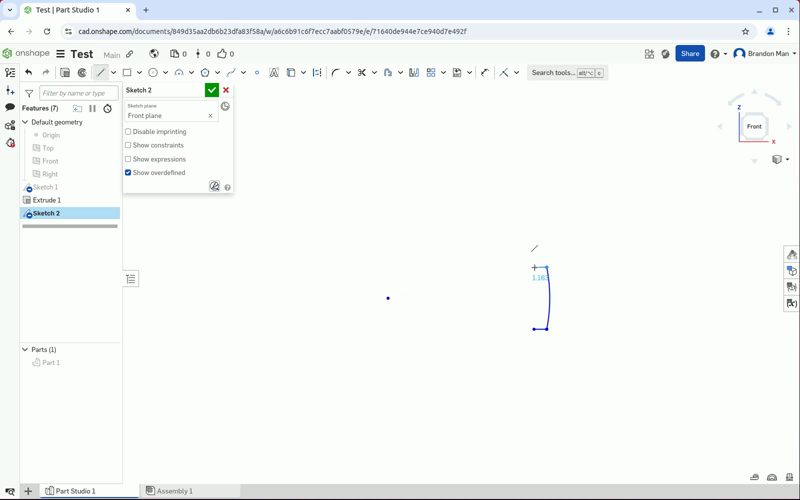
scroll(6)
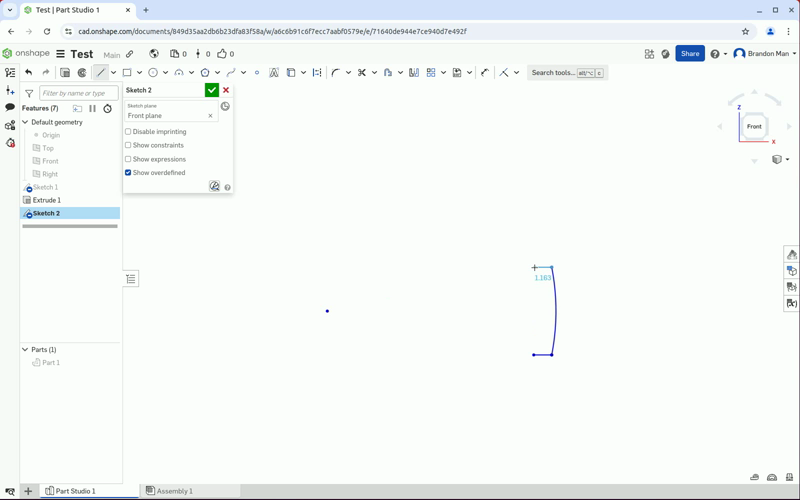
scroll(6)
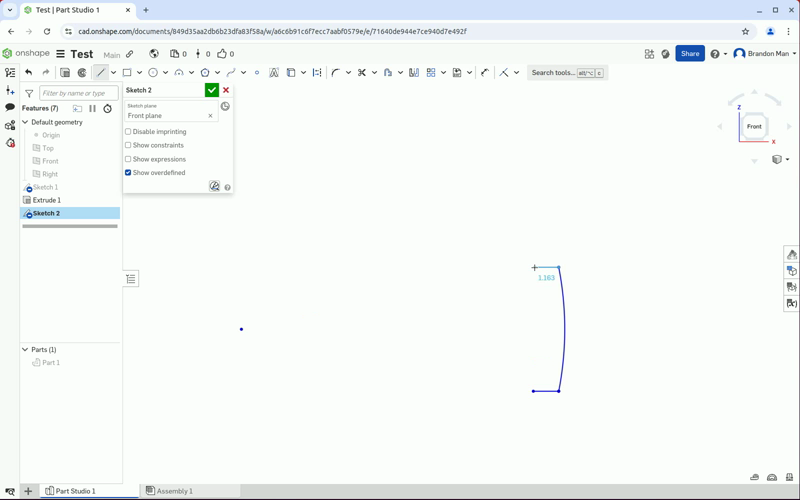
scroll(6)
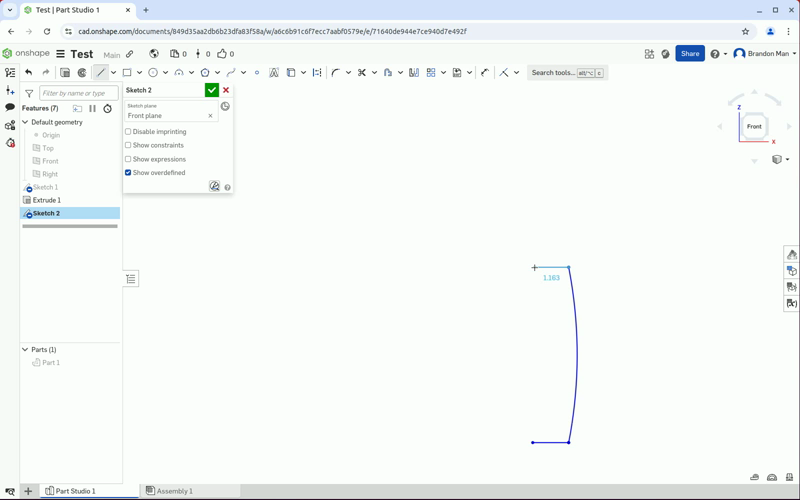
scroll(6)
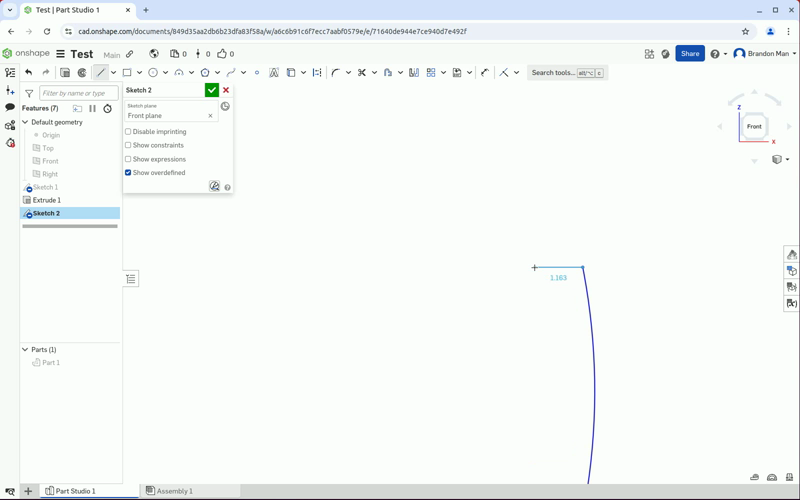
scroll(6)
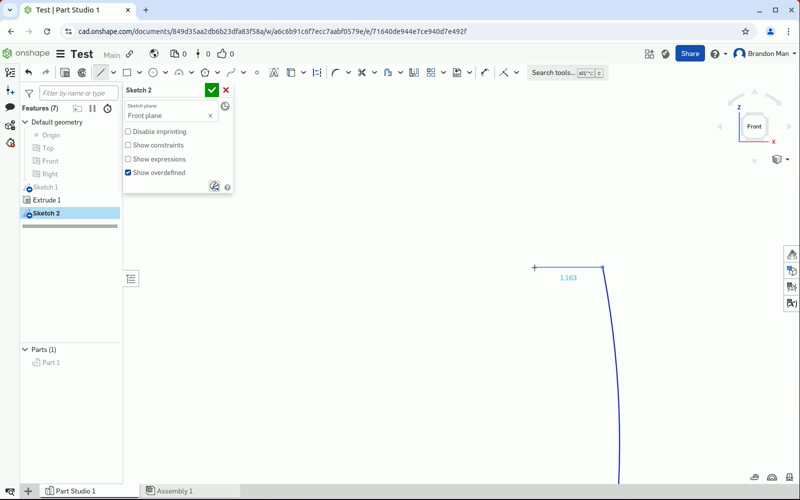
click(534, 267)
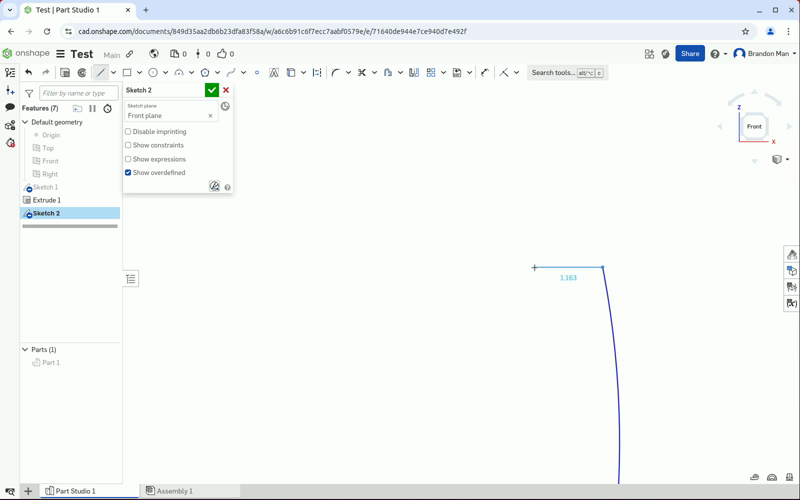
scroll(-6)
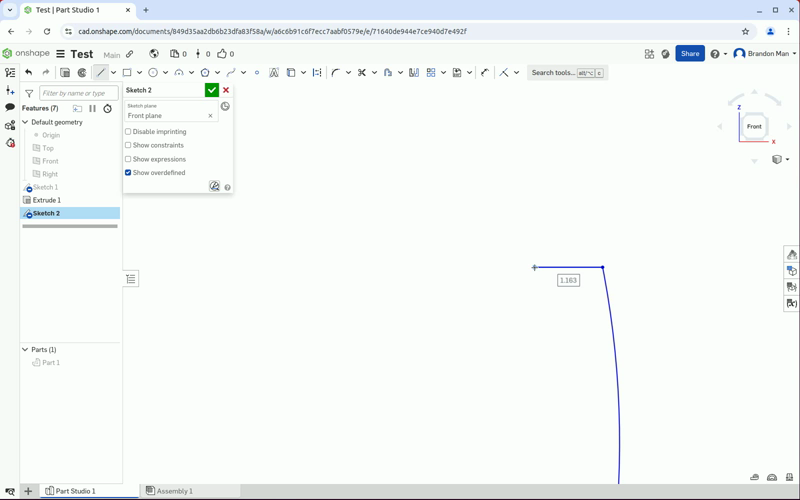
scroll(-6)
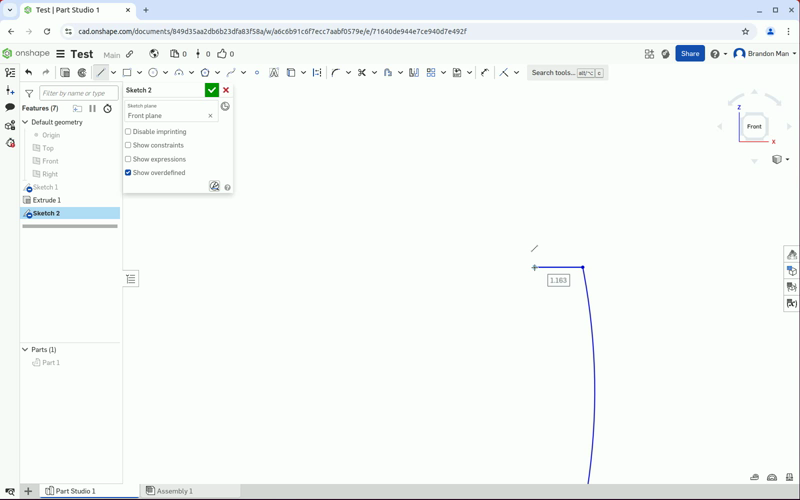
scroll(-6)
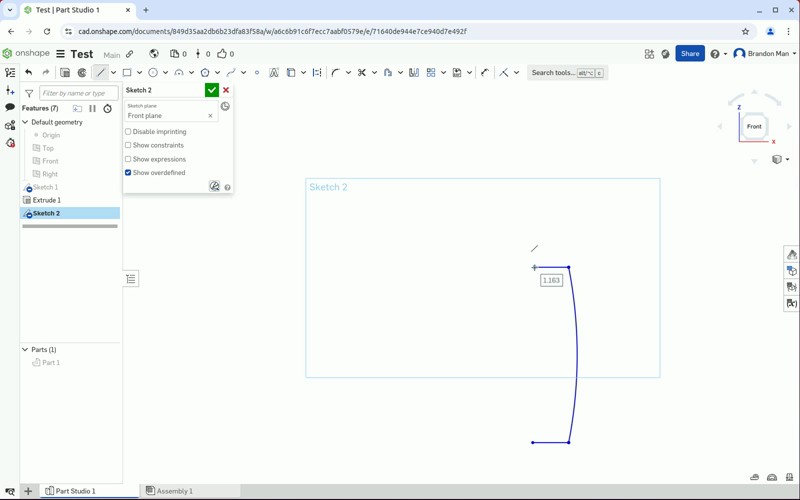
scroll(-6)
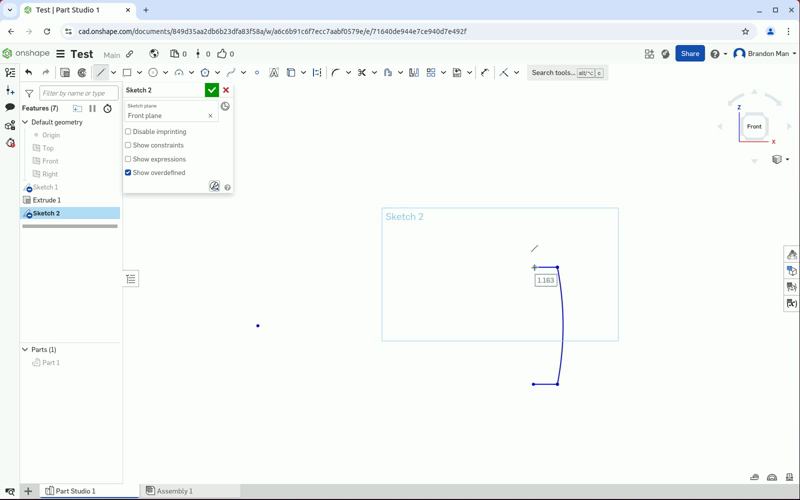
scroll(-6)
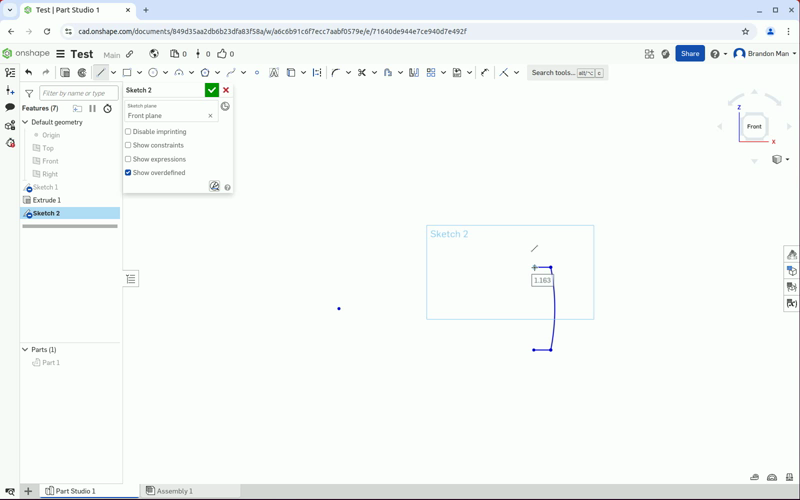
scroll(-6)
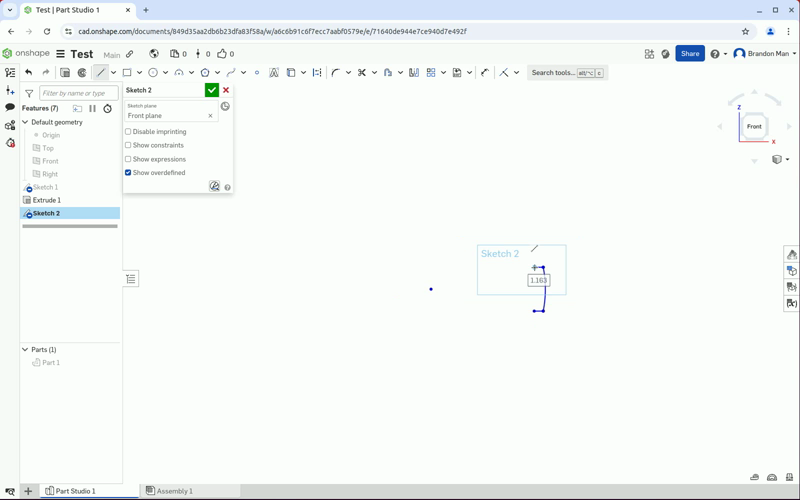
scroll(-6)
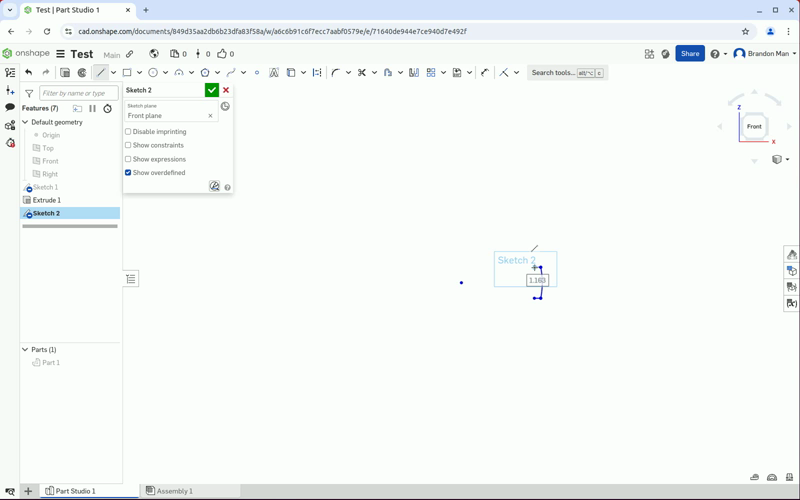
key_up(shift)
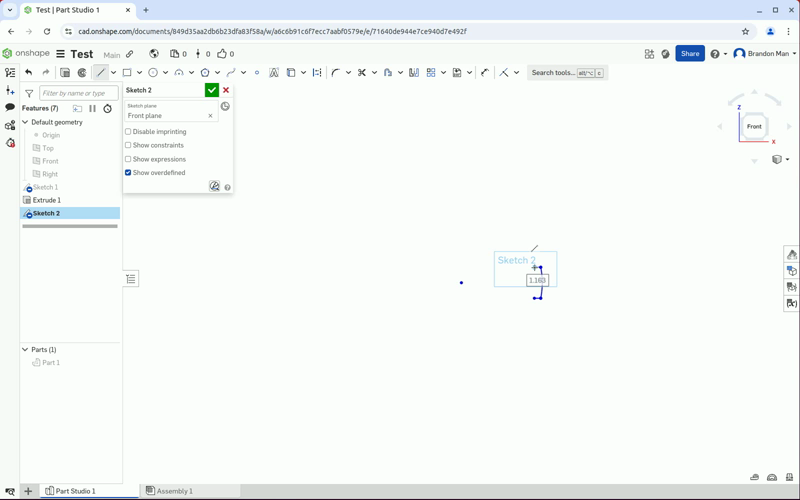
key(esc)
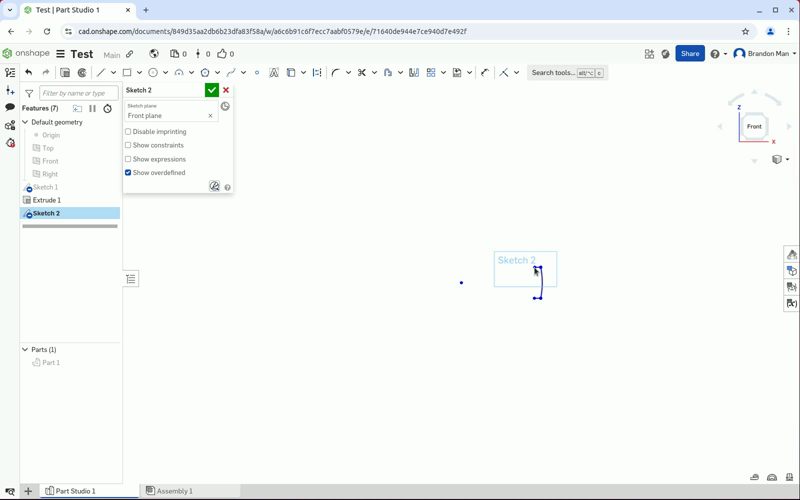
key(a)
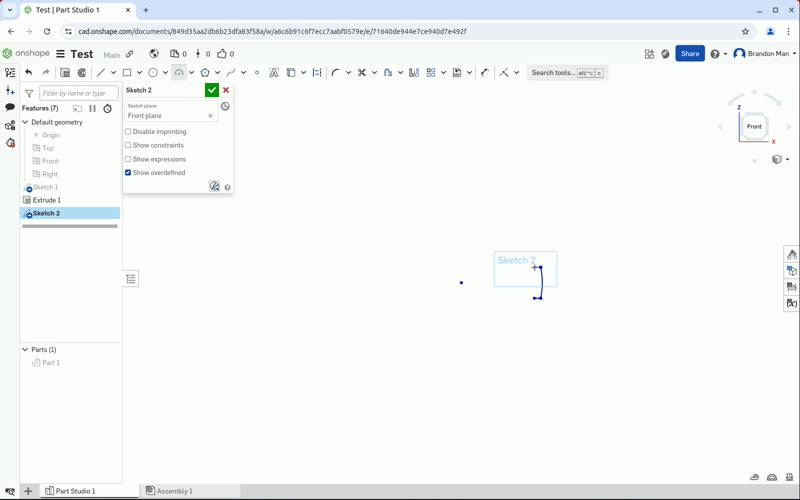
mouse_move(534, 267)
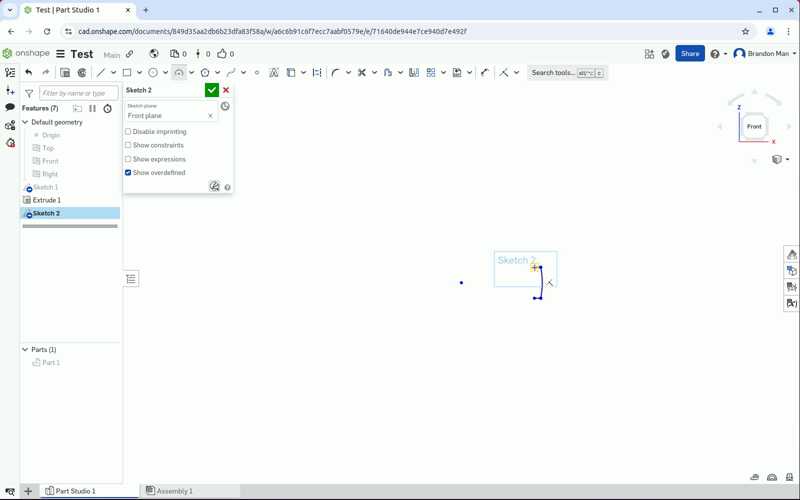
click(534, 267)
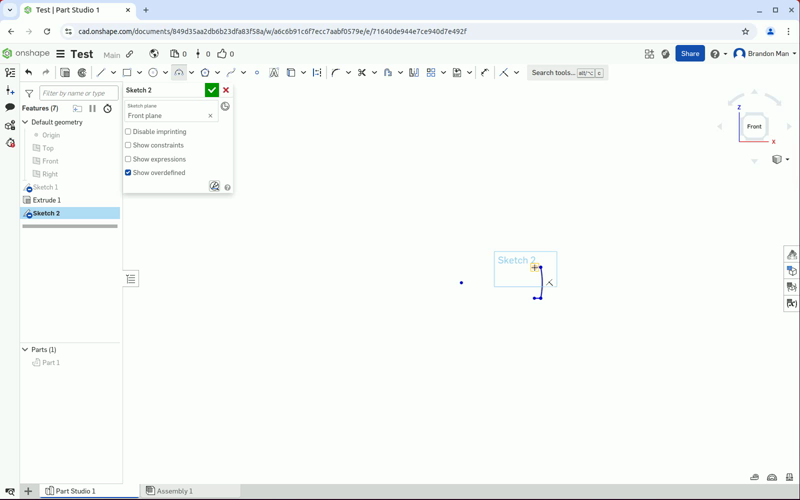
mouse_move(534, 298)
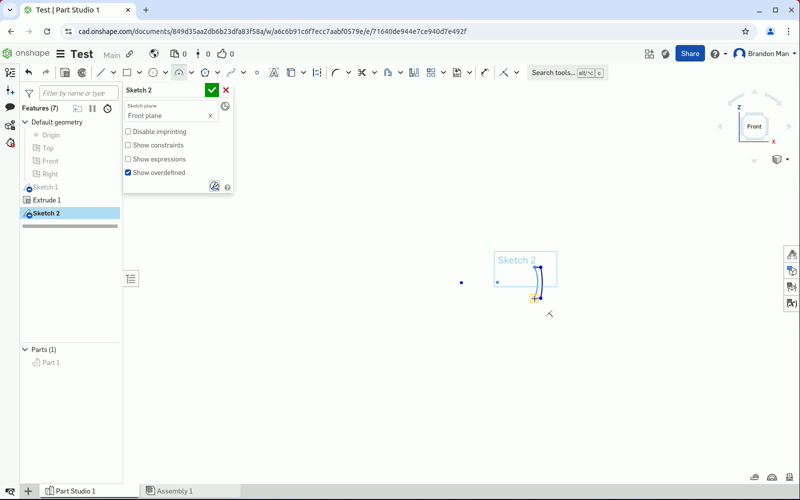
click(534, 298)
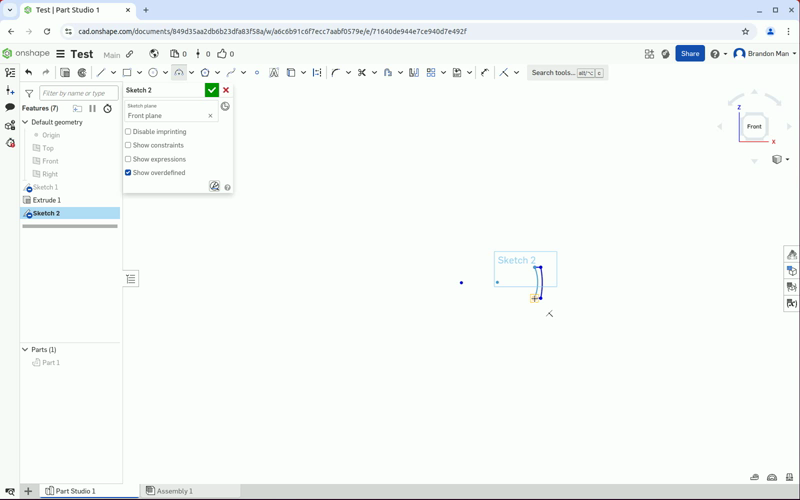
key_down(shift)
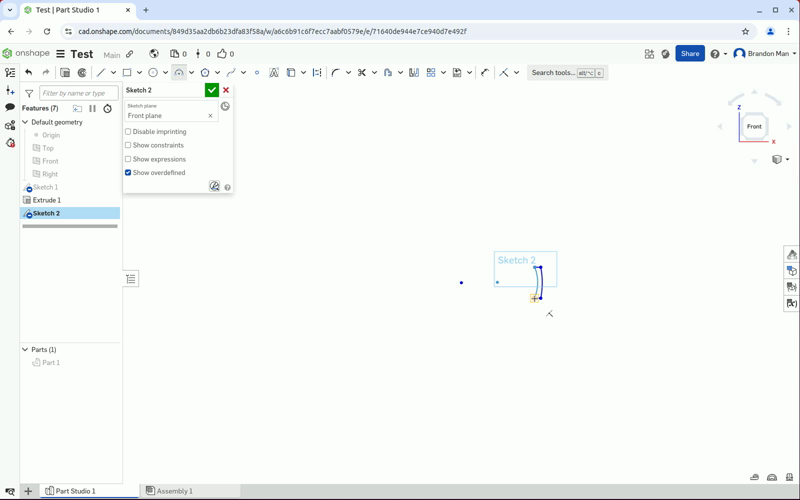
mouse_move(536, 282)
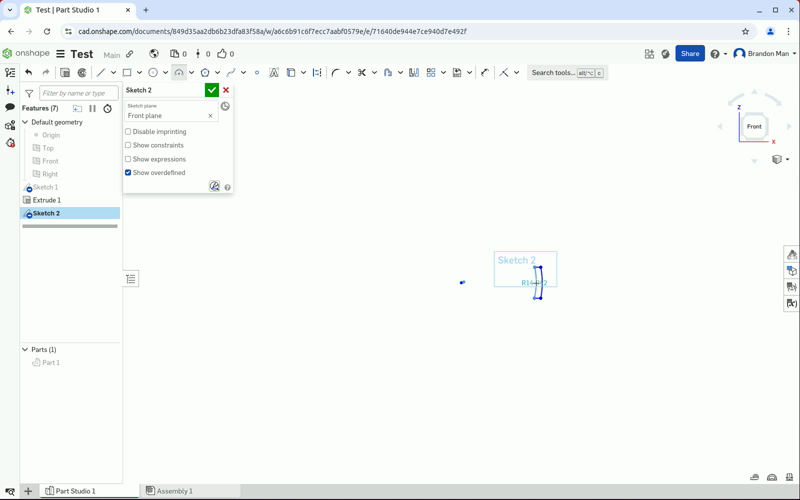
click(536, 282)
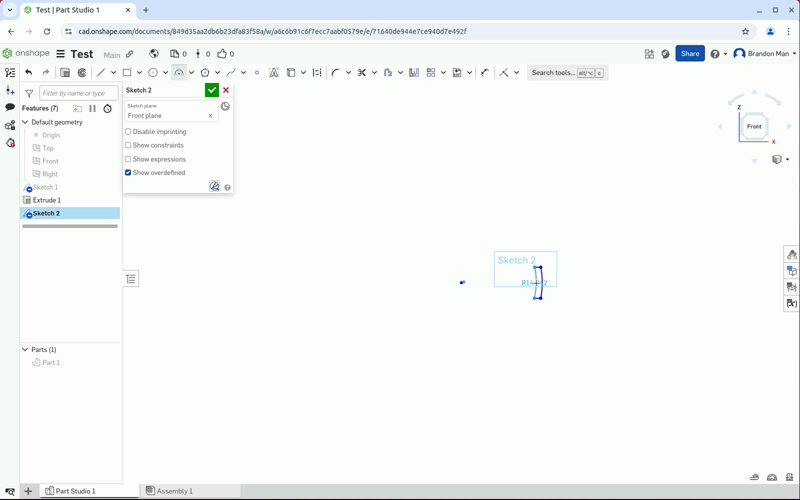
key_up(shift)
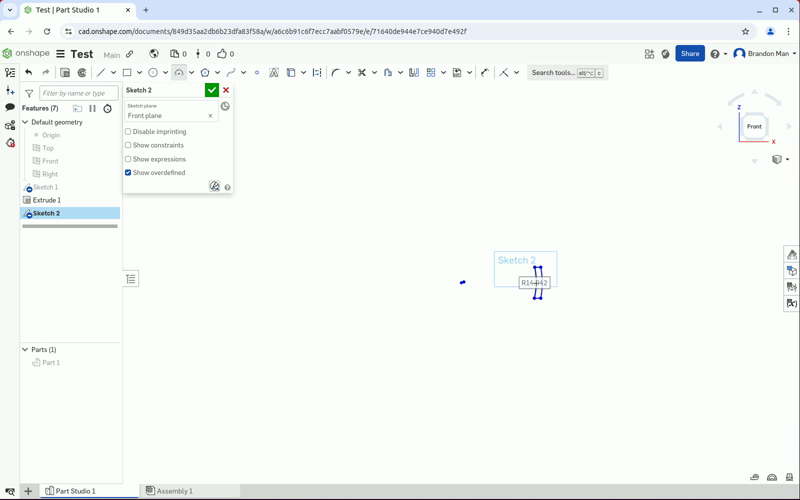
key(esc)
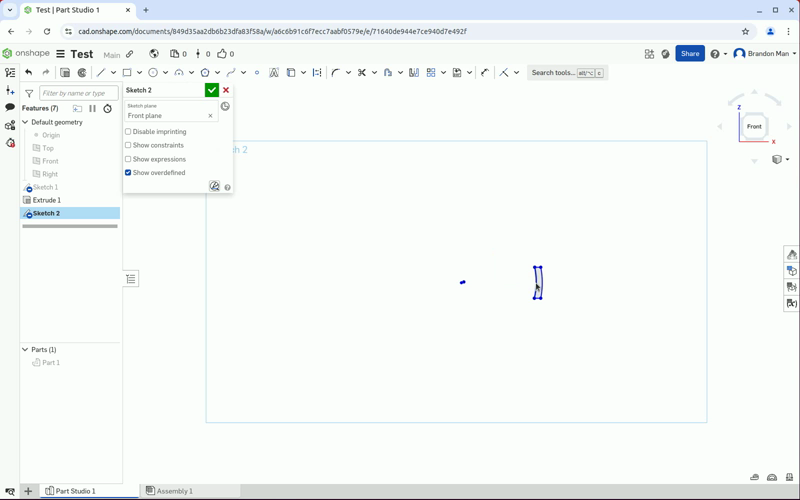
mouse_move(536, 293)
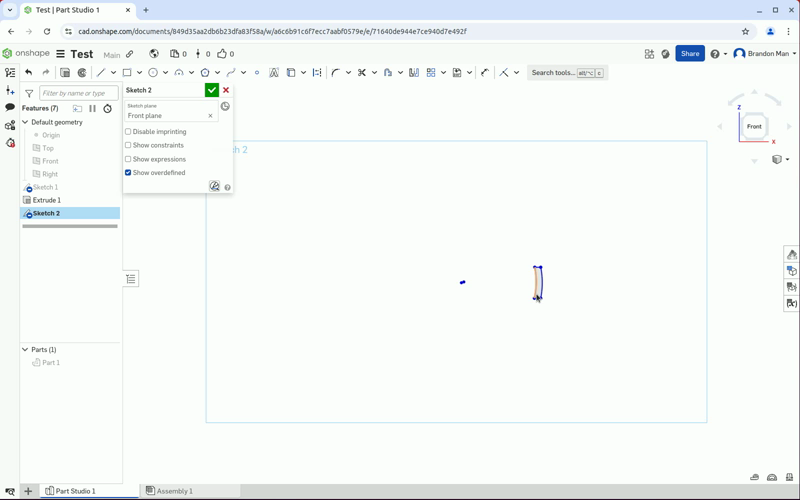
scroll(6)
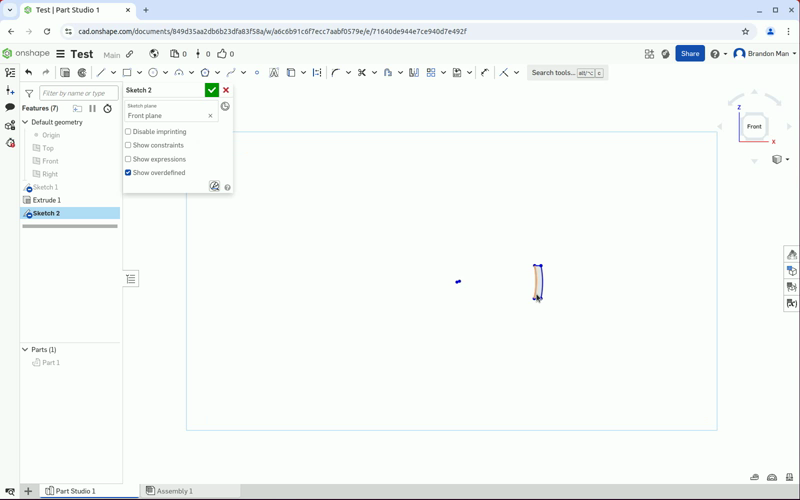
scroll(6)
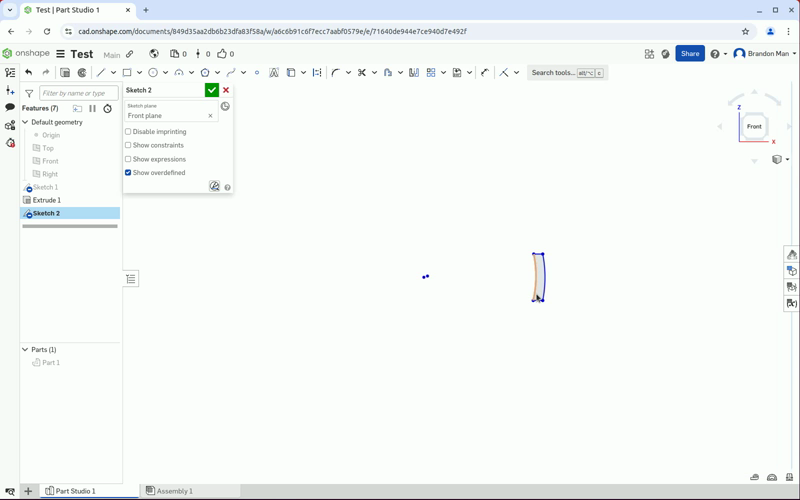
scroll(6)
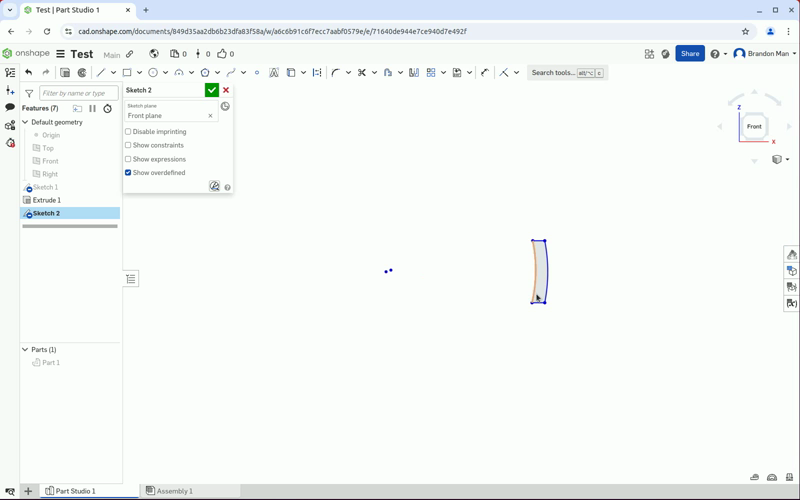
scroll(6)
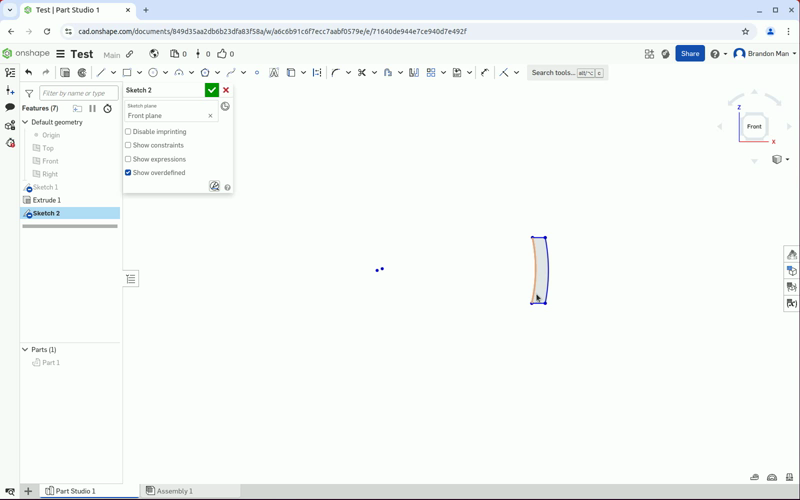
scroll(6)
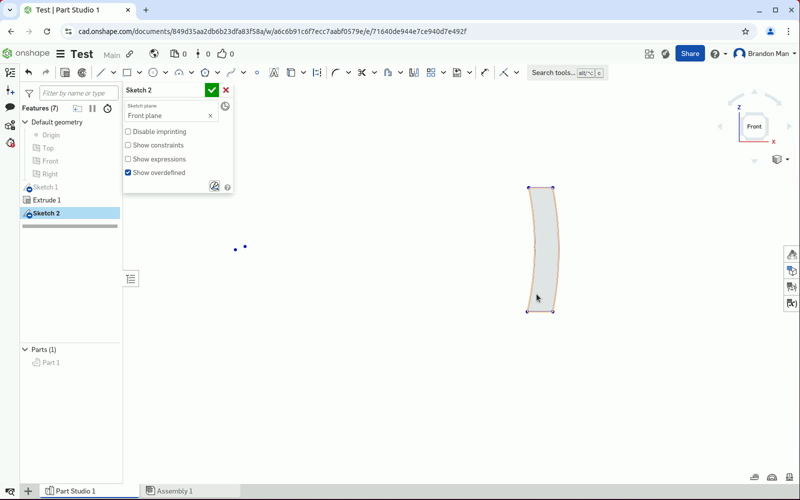
scroll(6)
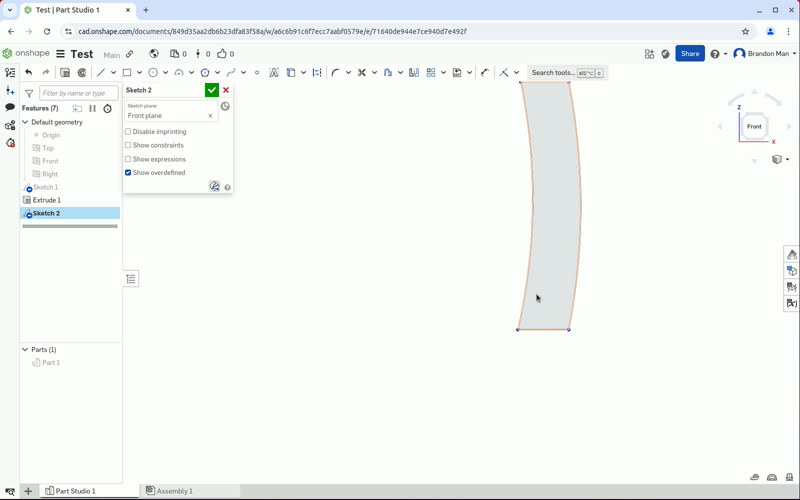
scroll(6)
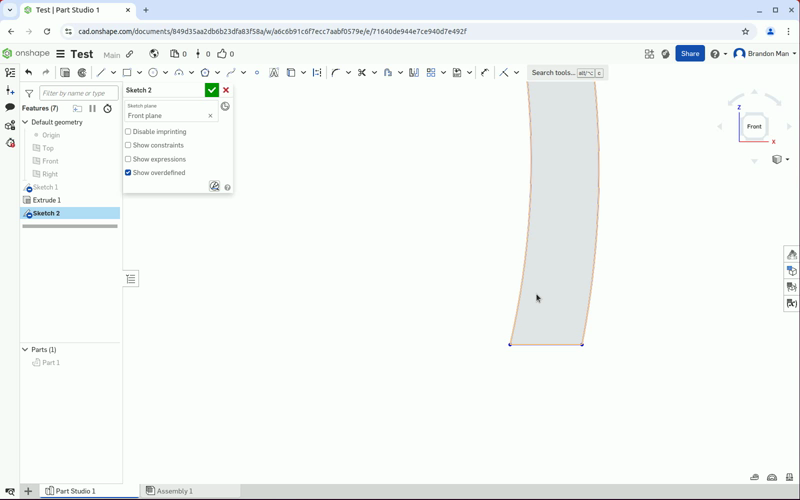
click(536, 293)
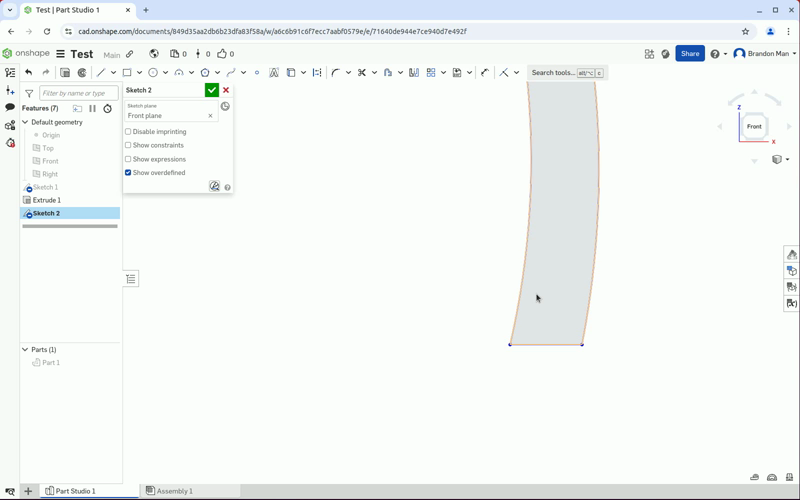
scroll(-6)
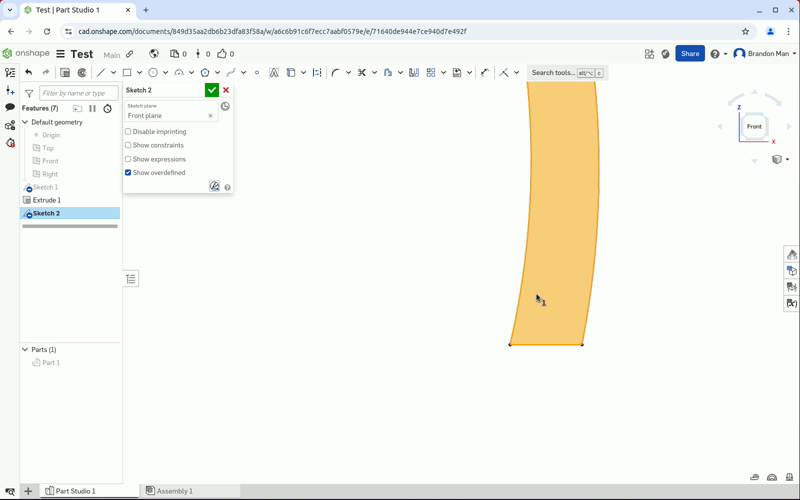
scroll(-6)
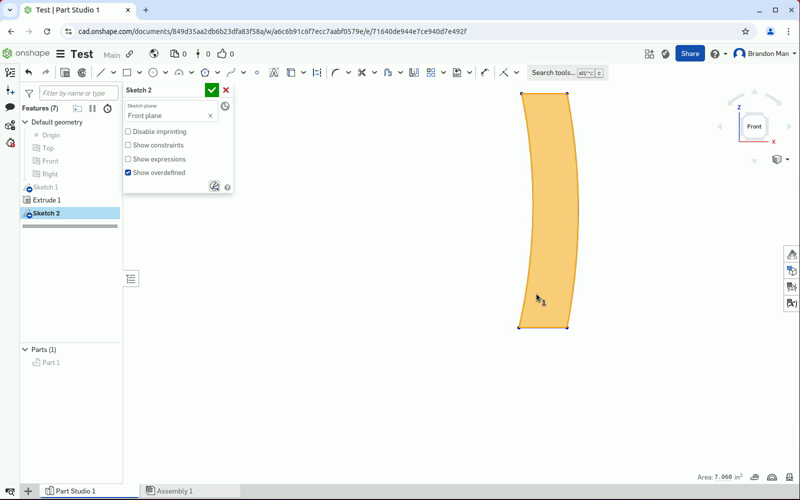
scroll(-6)
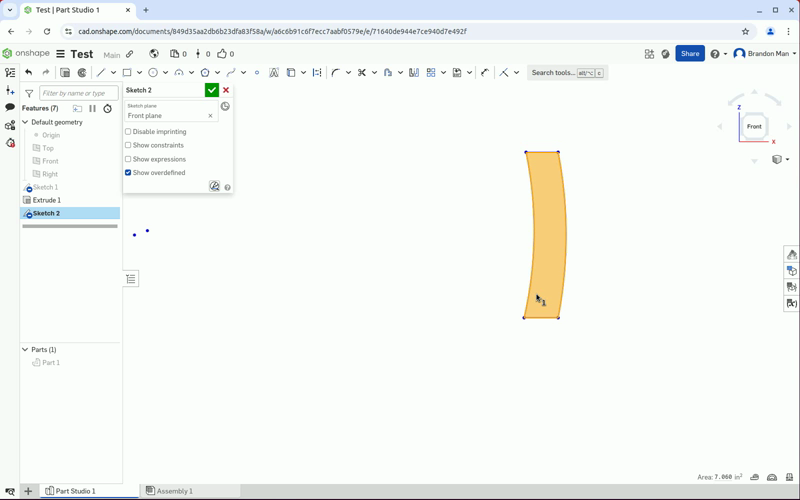
scroll(-6)
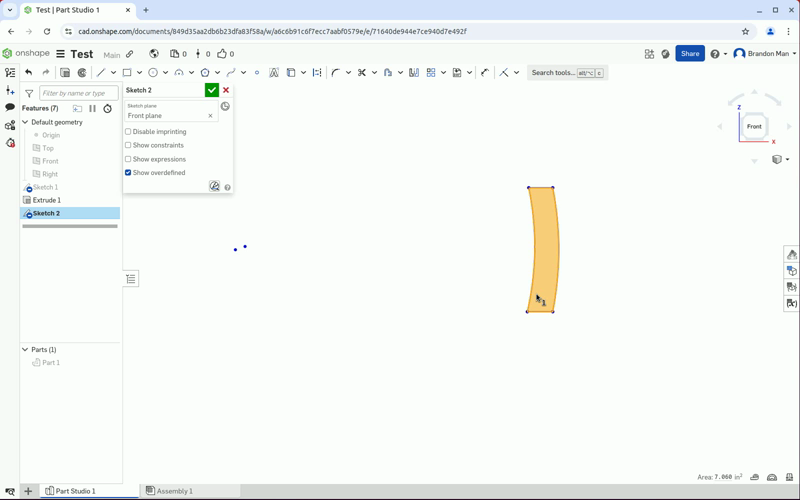
scroll(-6)
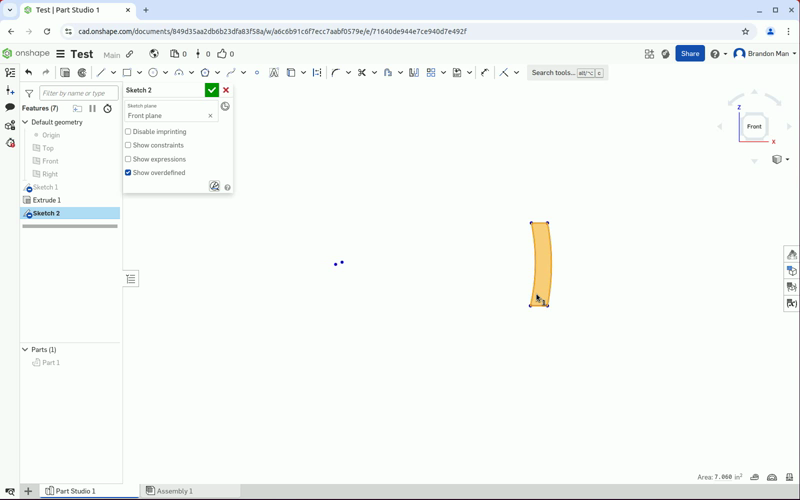
scroll(-6)
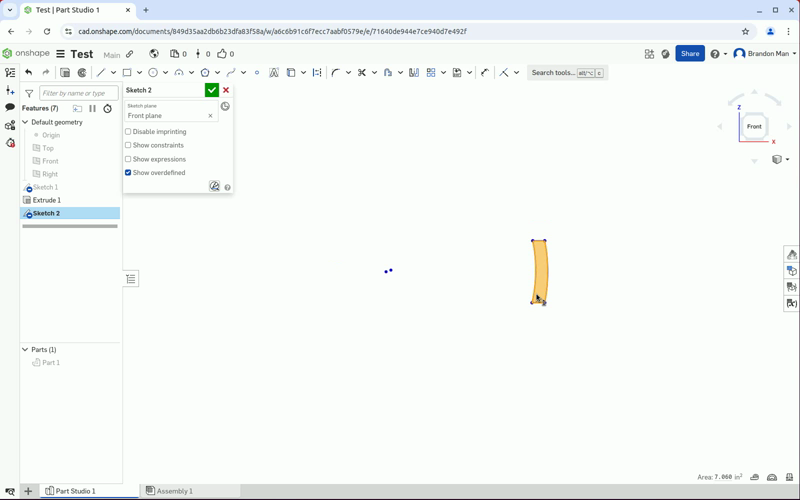
scroll(-6)
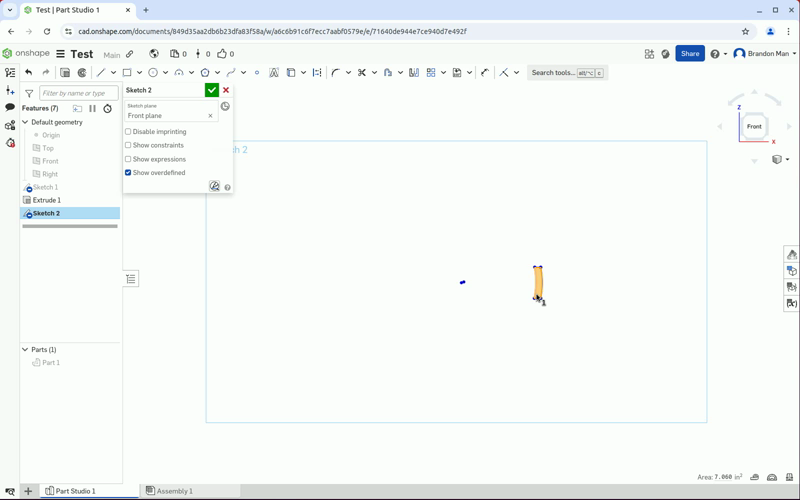
mouse_move(73, 352)
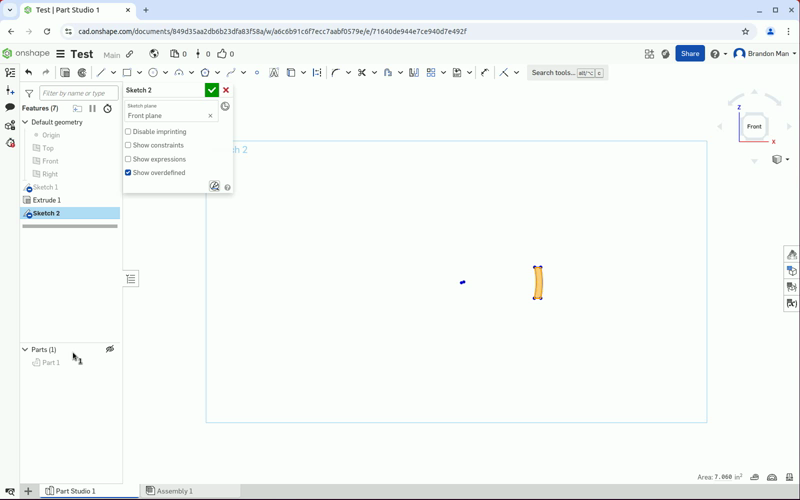
key(shift+y)
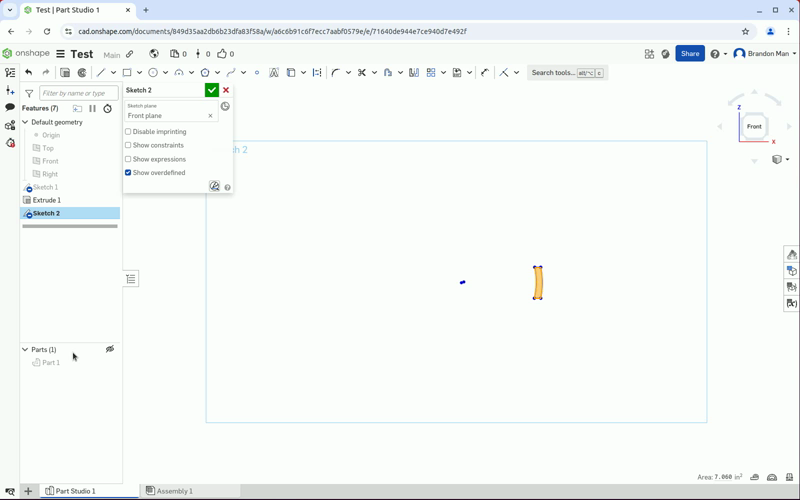
key(shift+e)
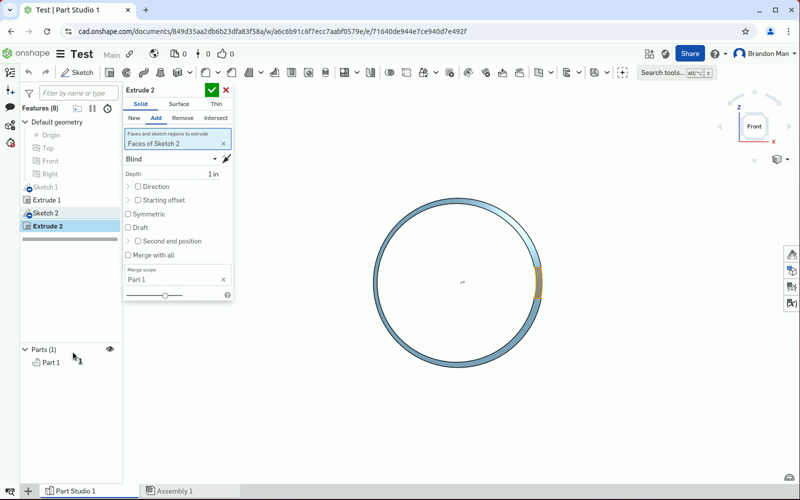
mouse_move(143, 106)
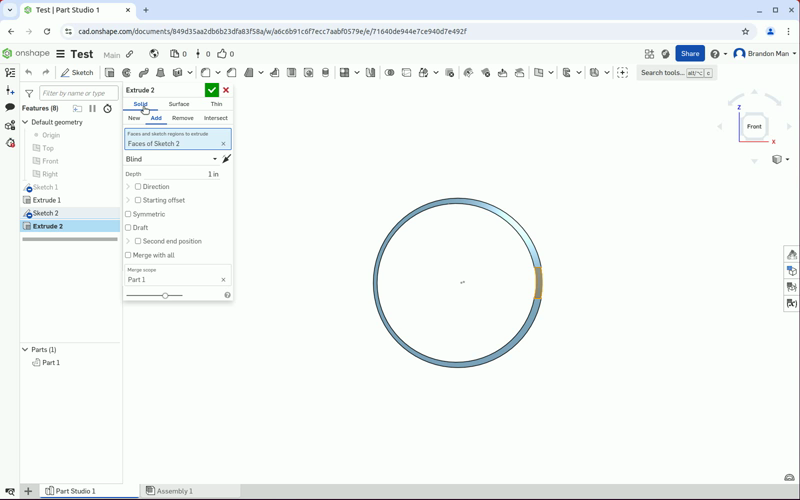
click(143, 106)
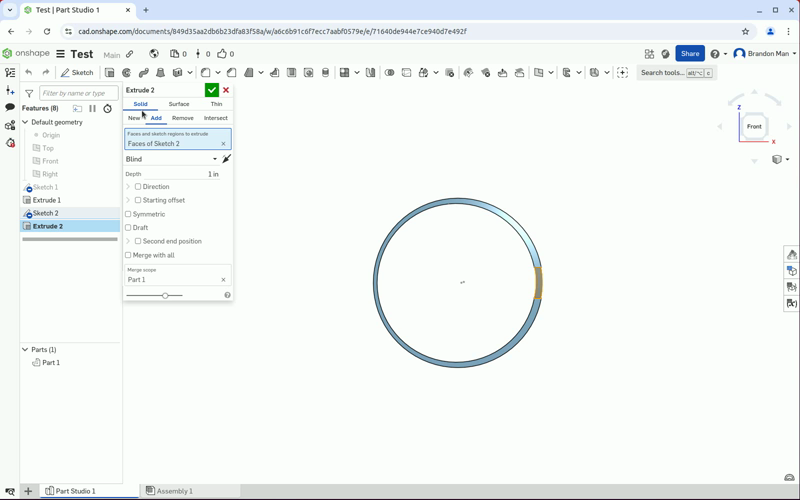
mouse_move(137, 120)
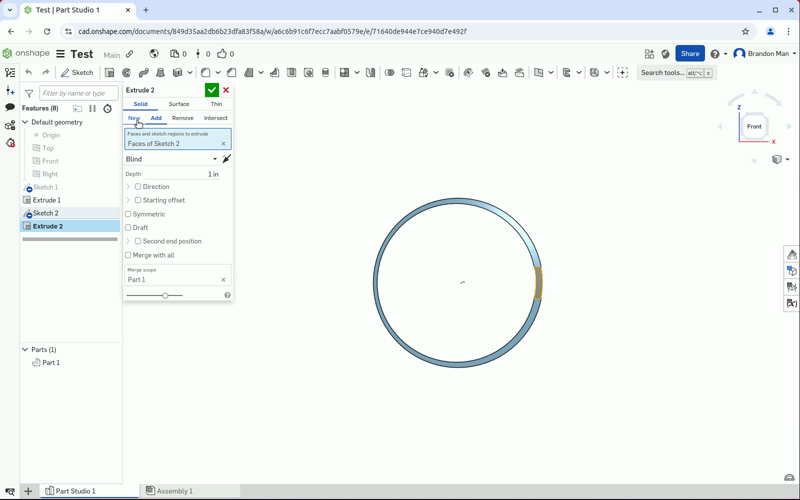
click(137, 120)
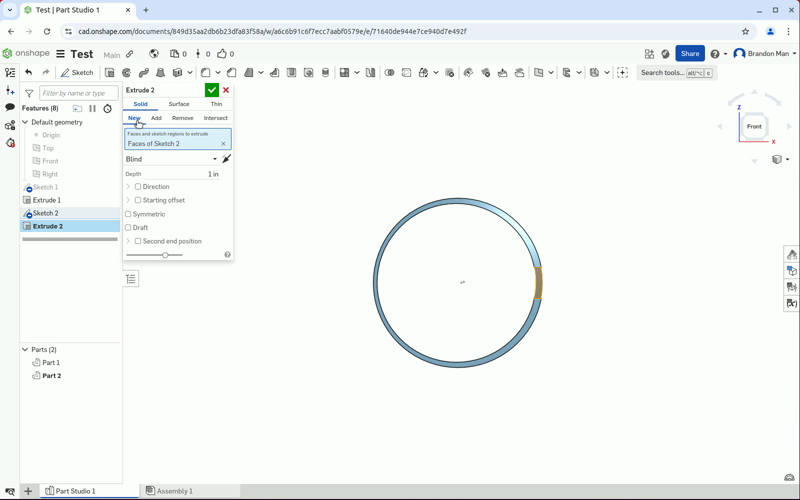
key(tab, 4)
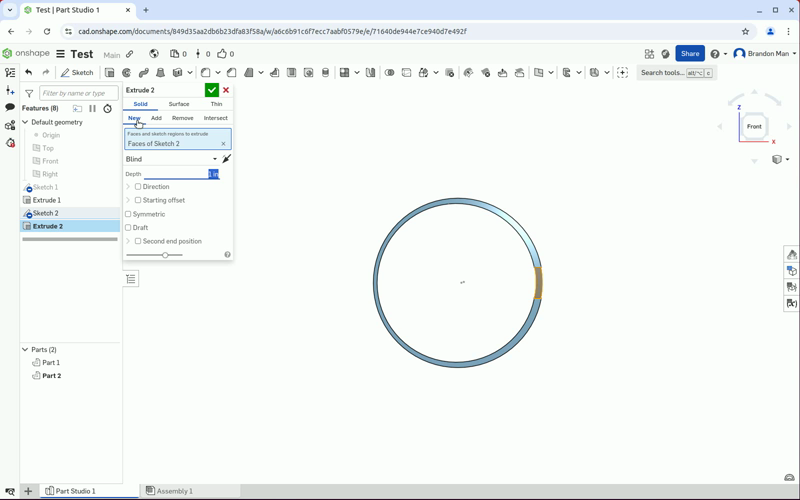
text(23.108)
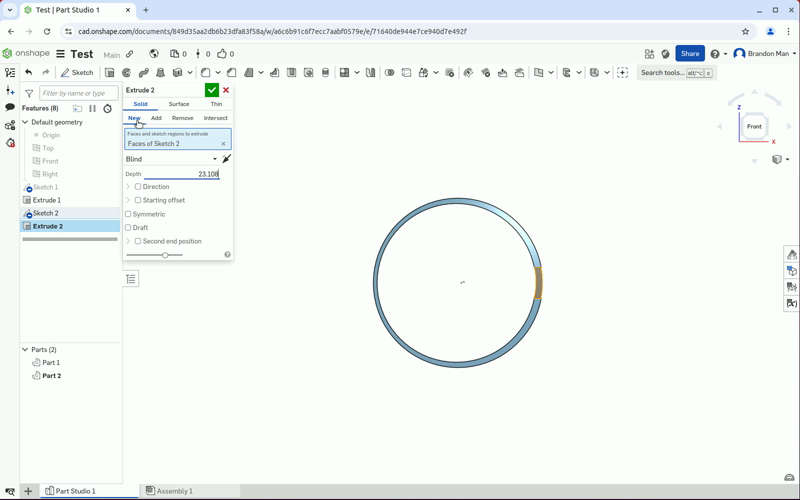
key(enter)
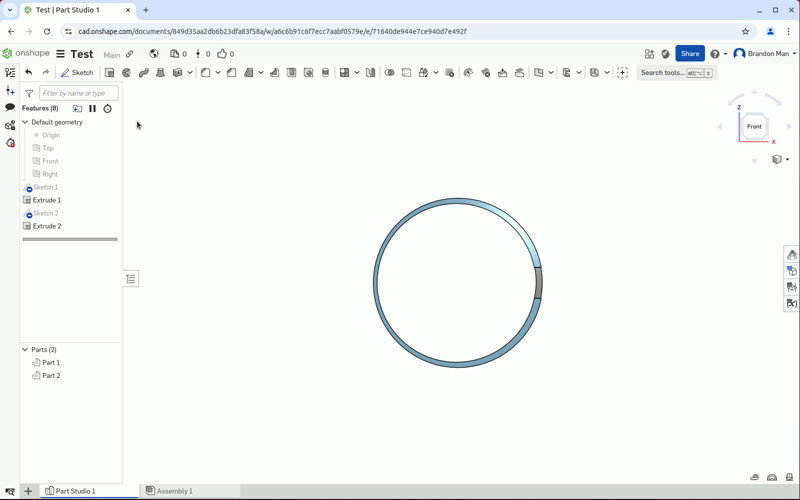
key(shift+h)
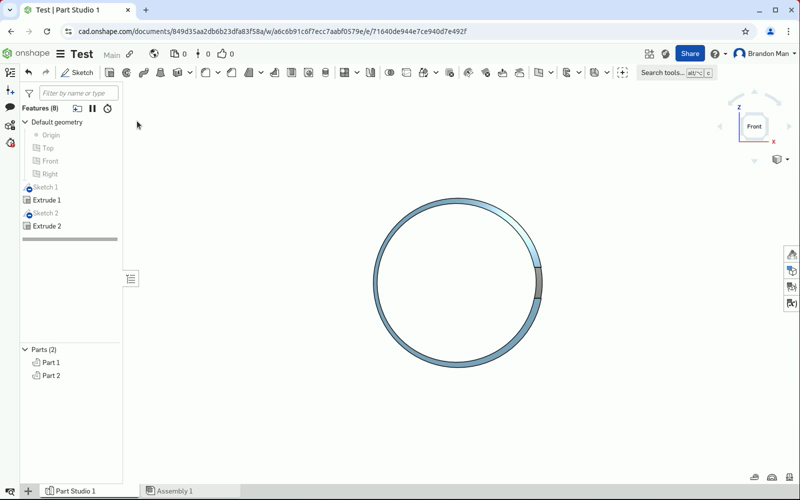
key(shift+h)
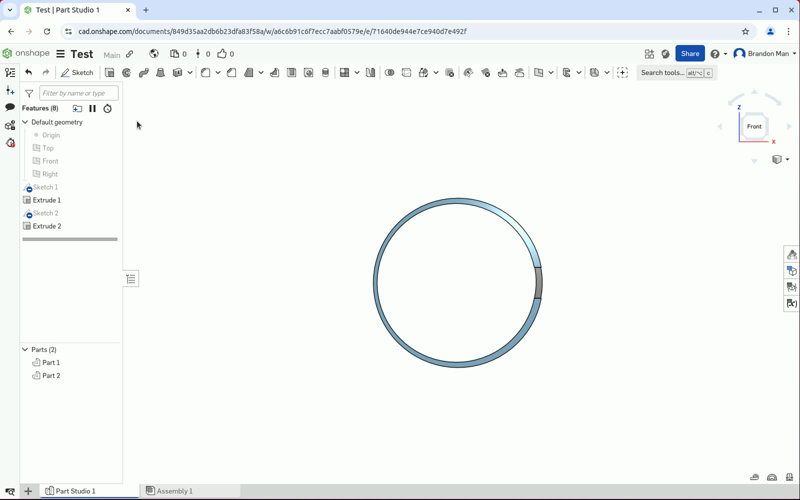
mouse_move(73, 189)
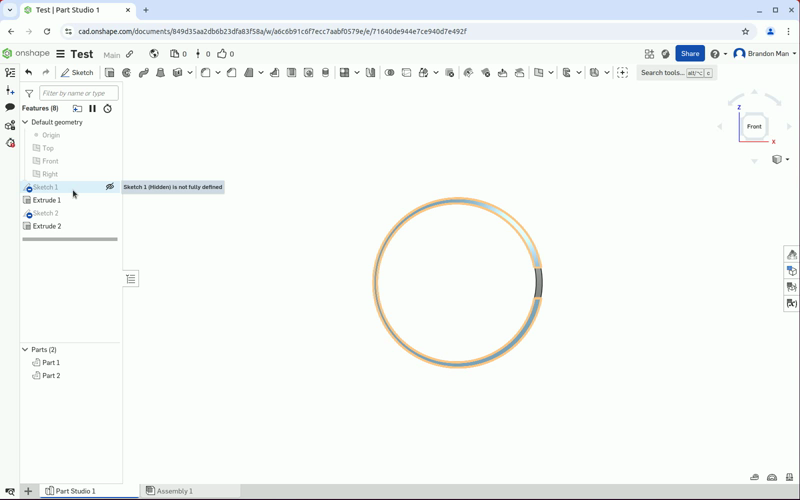
click(73, 189)
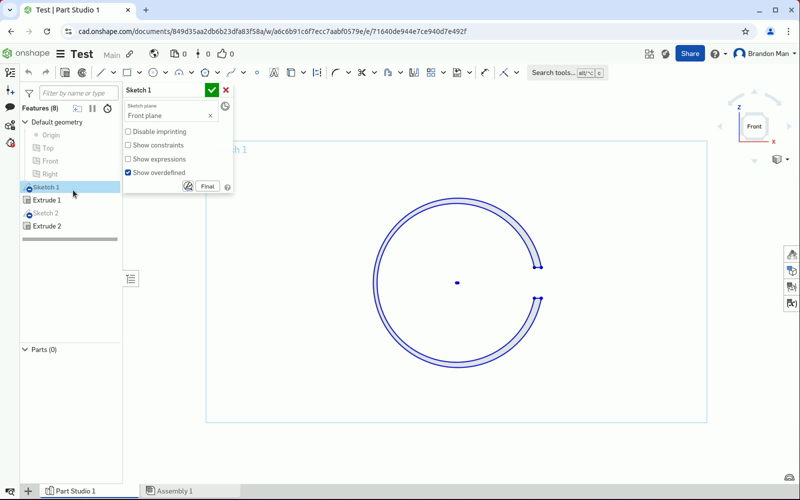
mouse_move(229, 92)
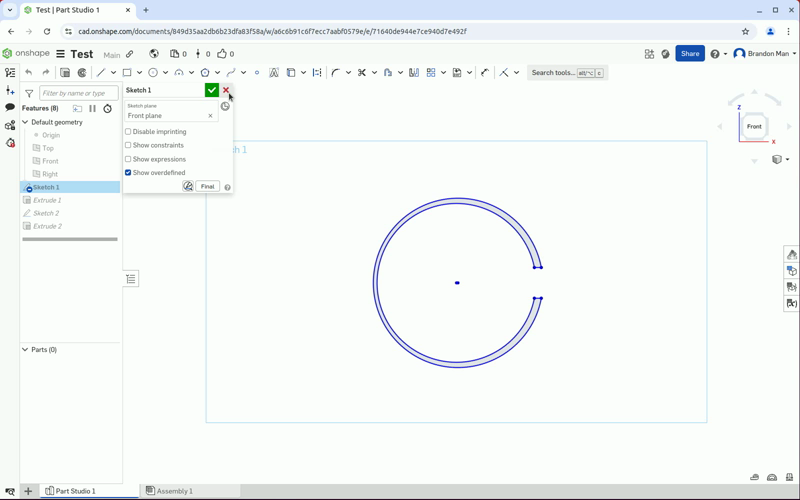
click(229, 92)
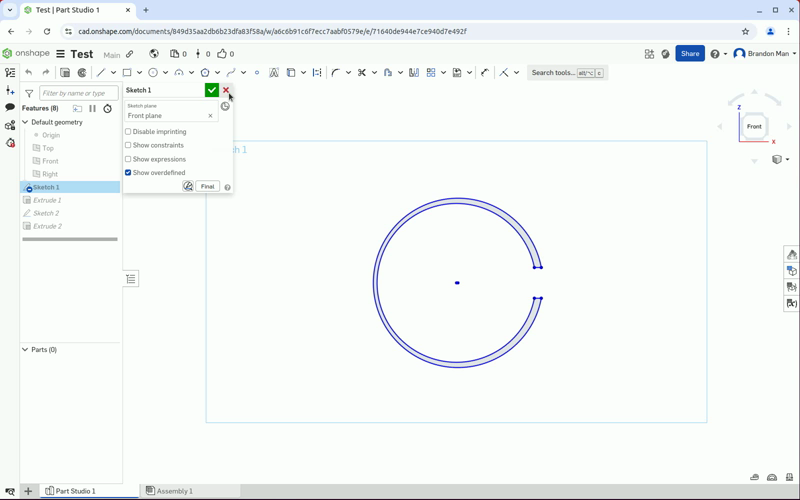
key(shift+s)
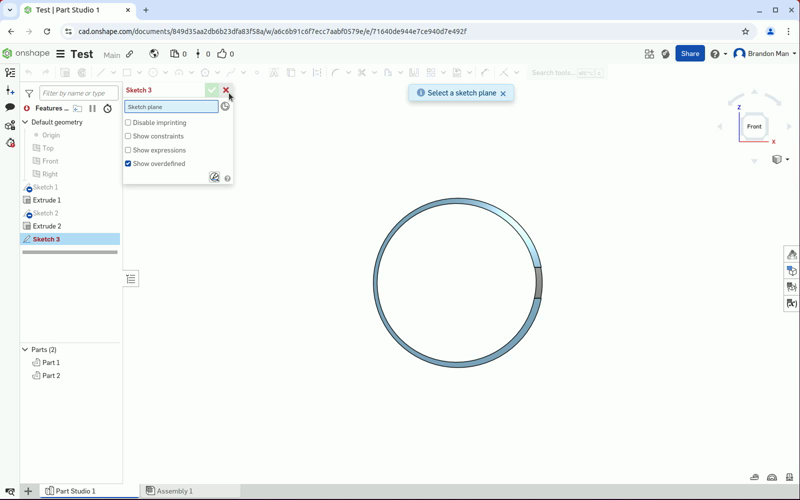
mouse_move(73, 163)
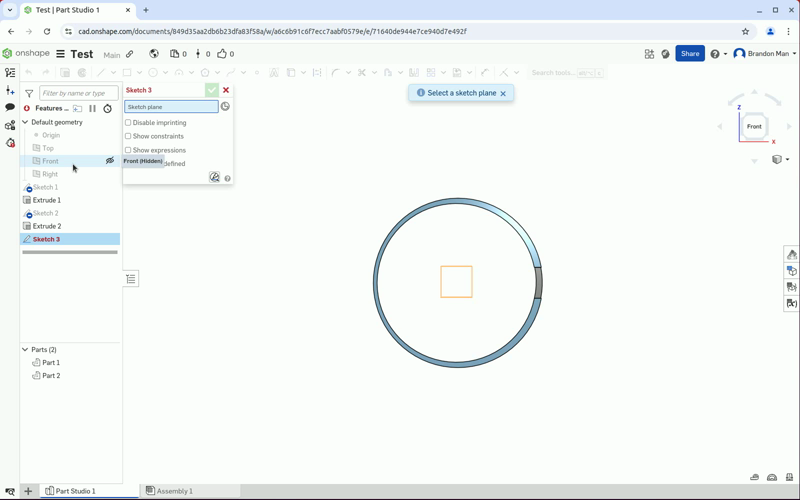
click(73, 163)
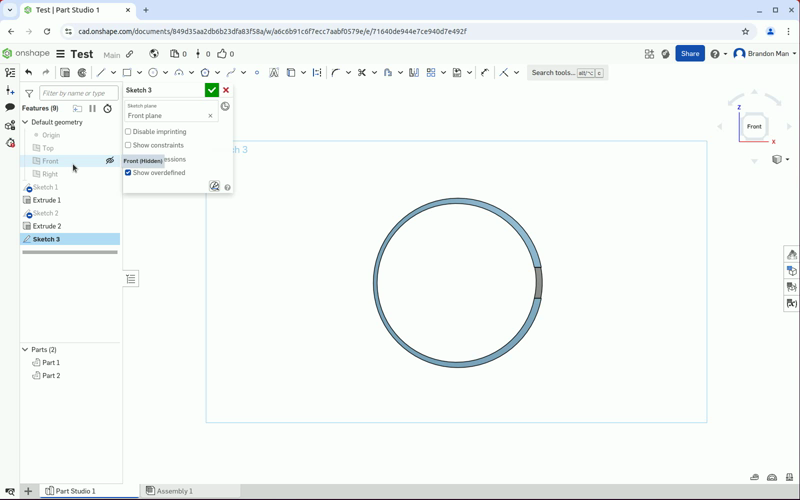
mouse_move(73, 352)
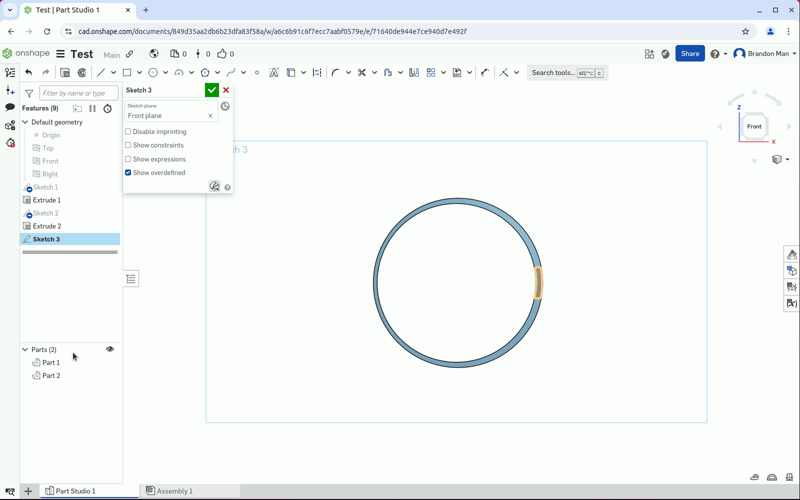
key(y)
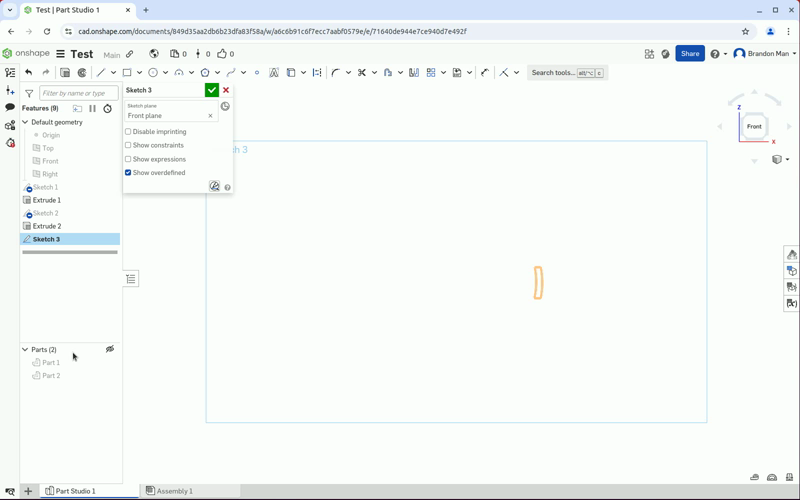
key(c)
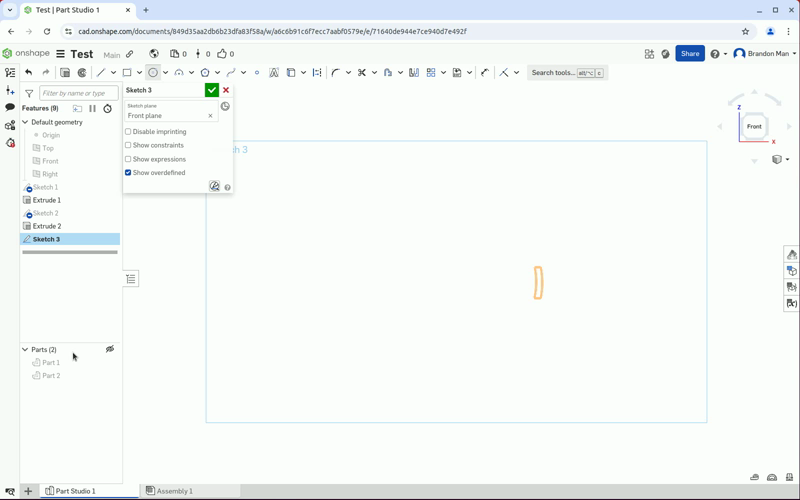
key_down(shift)
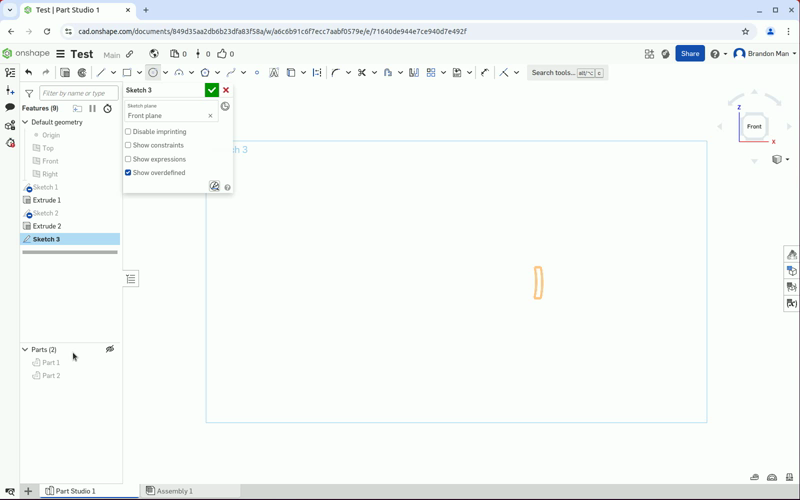
mouse_move(461, 282)
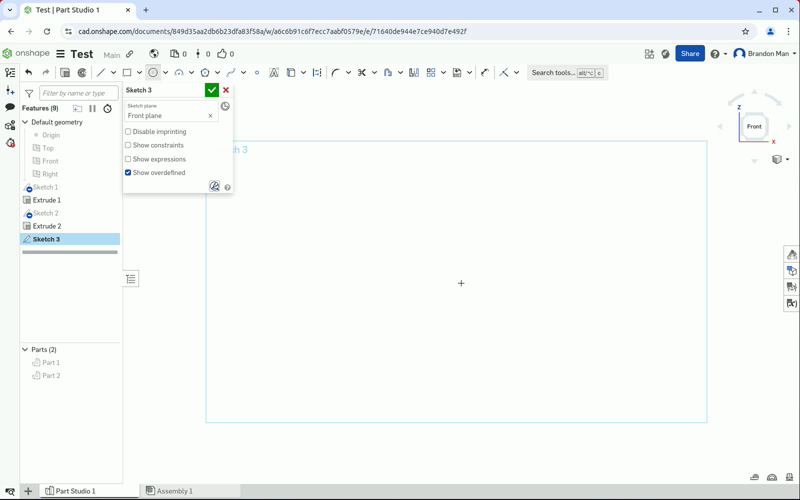
click(461, 282)
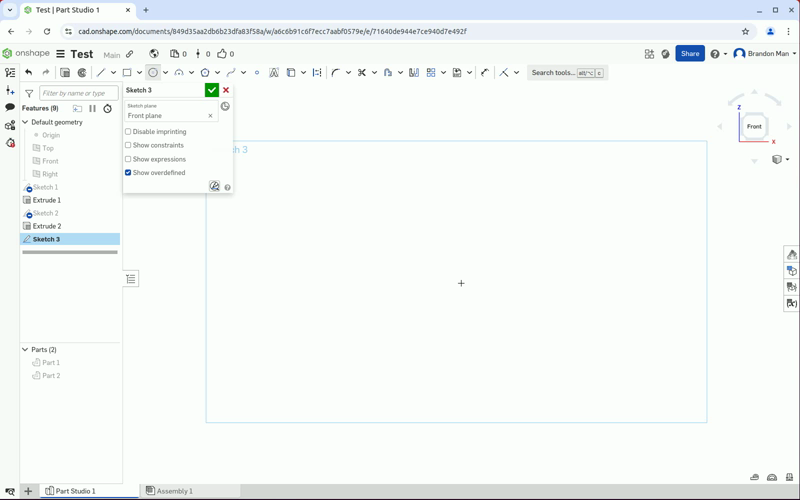
key_up(shift)
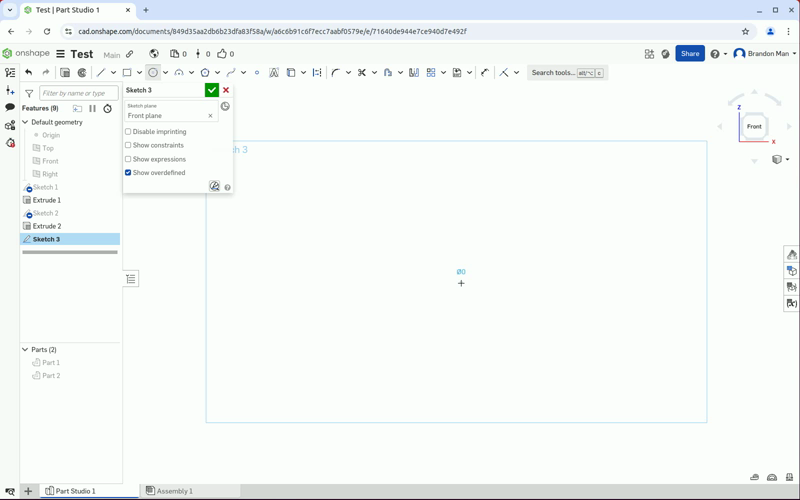
mouse_move(574, 282)
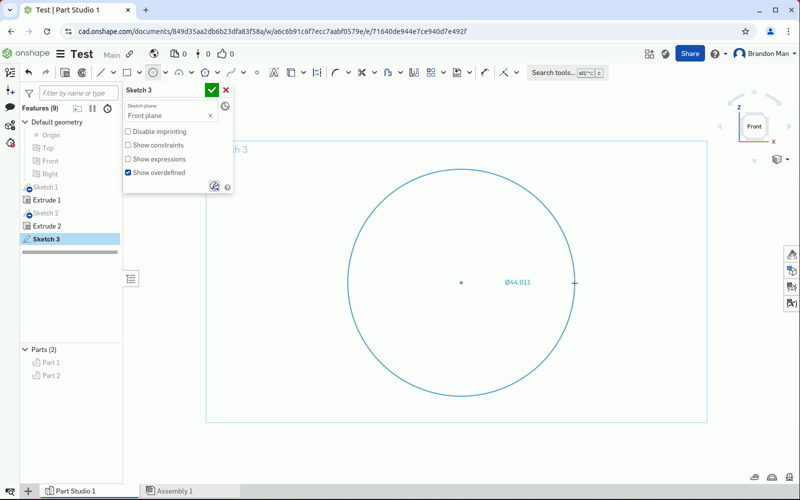
click(574, 282)
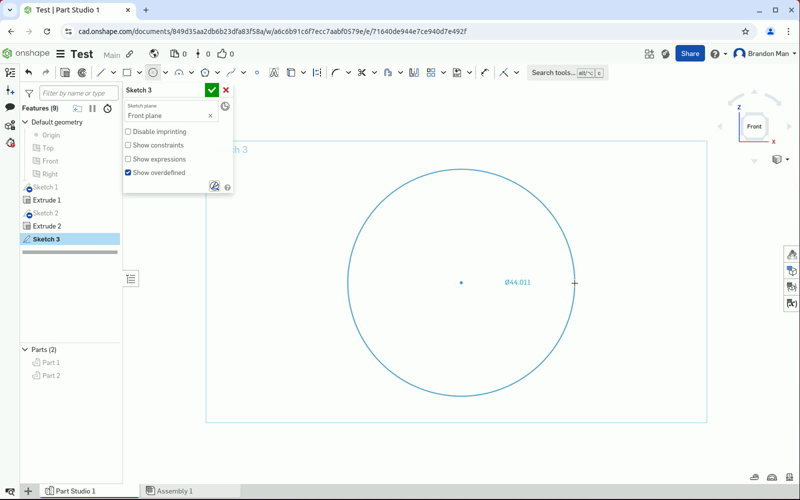
key(esc)
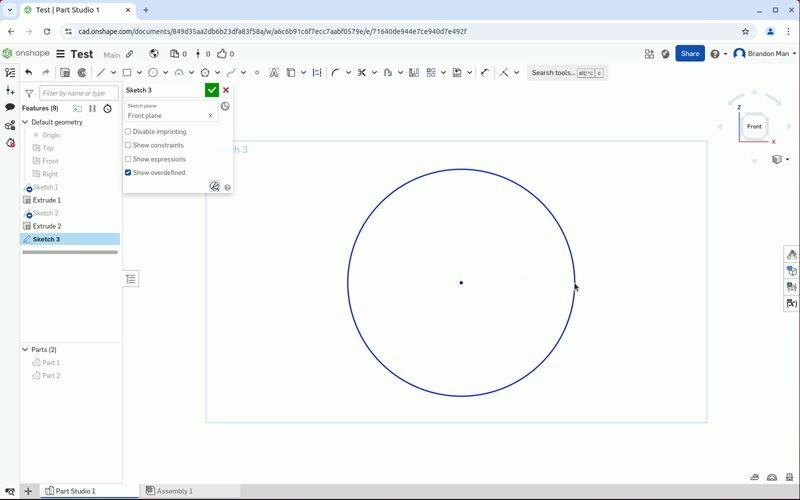
key(c)
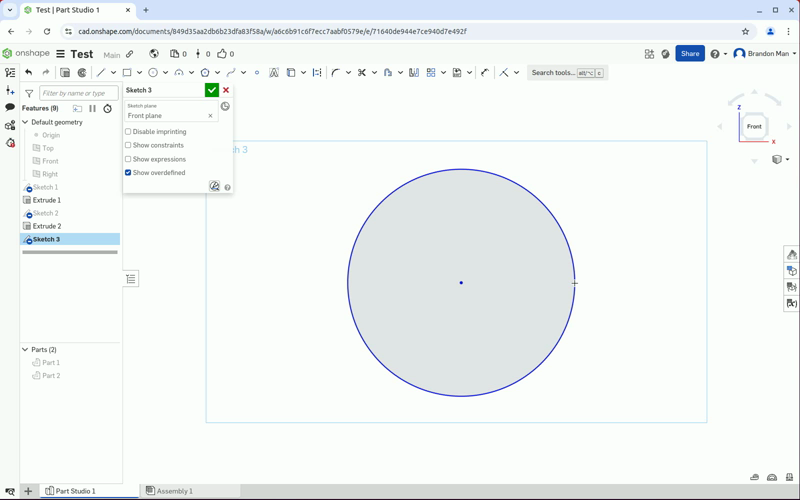
key_down(shift)
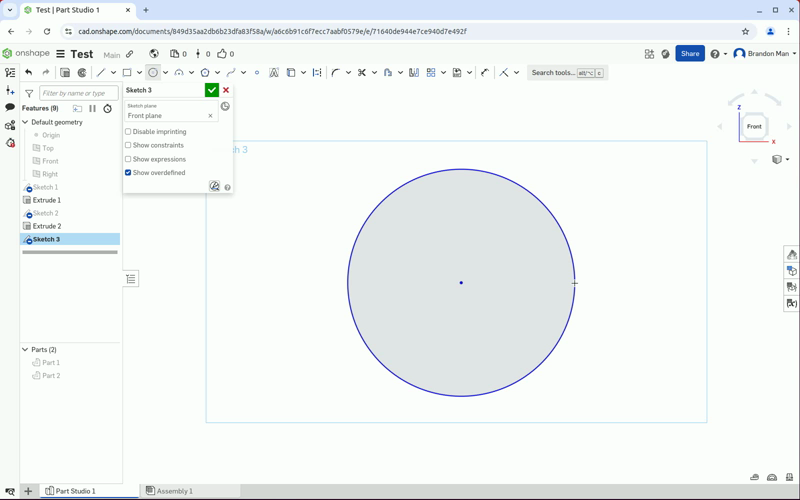
mouse_move(461, 282)
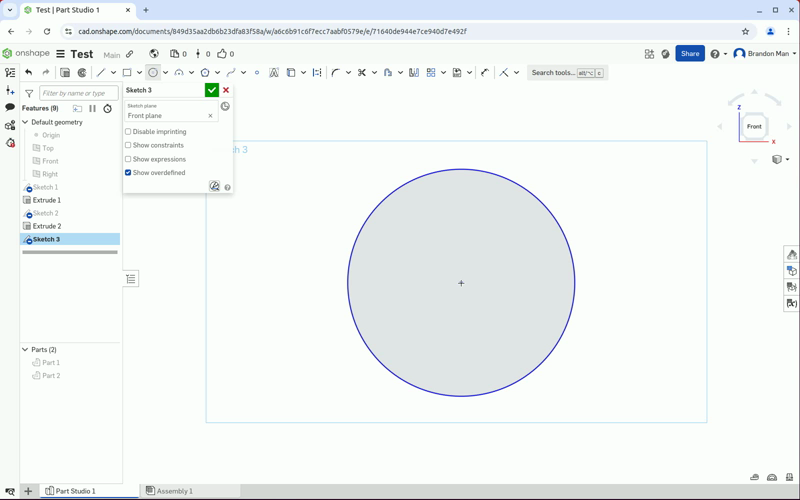
click(461, 282)
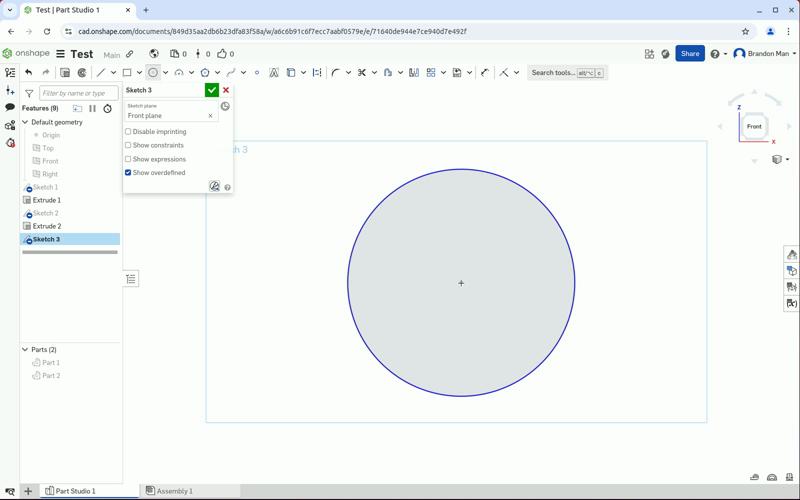
key_up(shift)
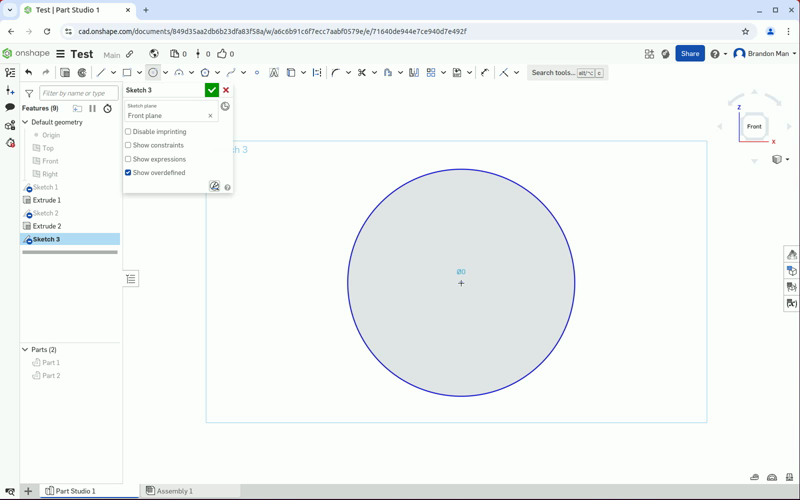
mouse_move(541, 282)
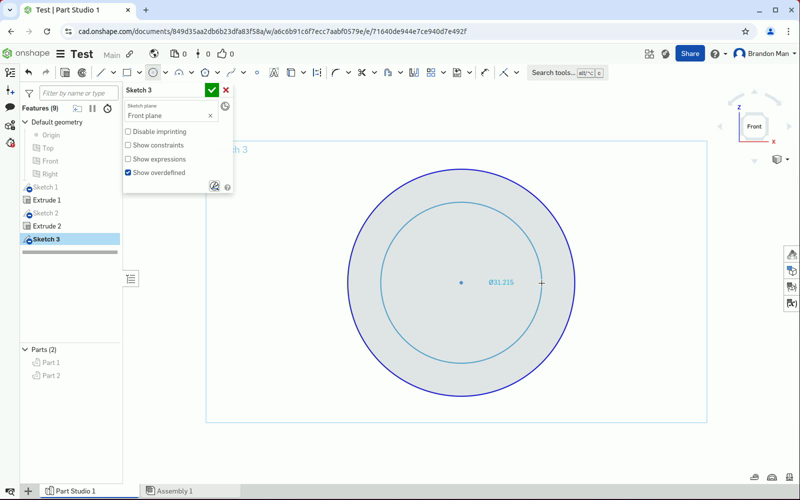
click(541, 282)
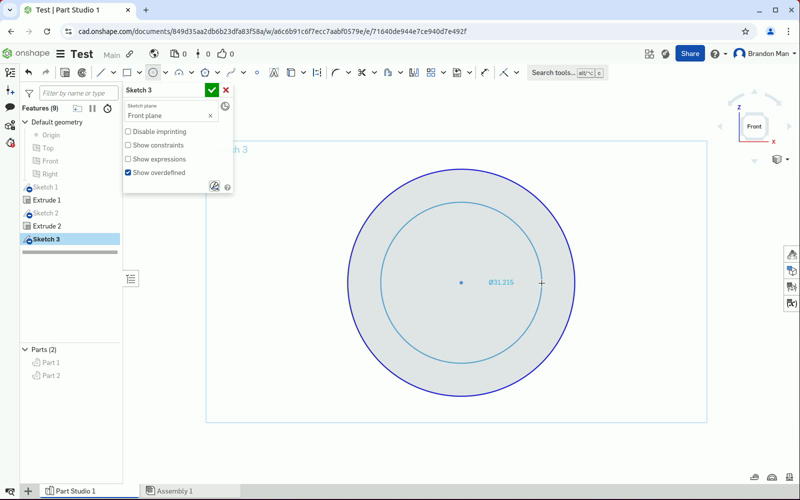
key(esc)
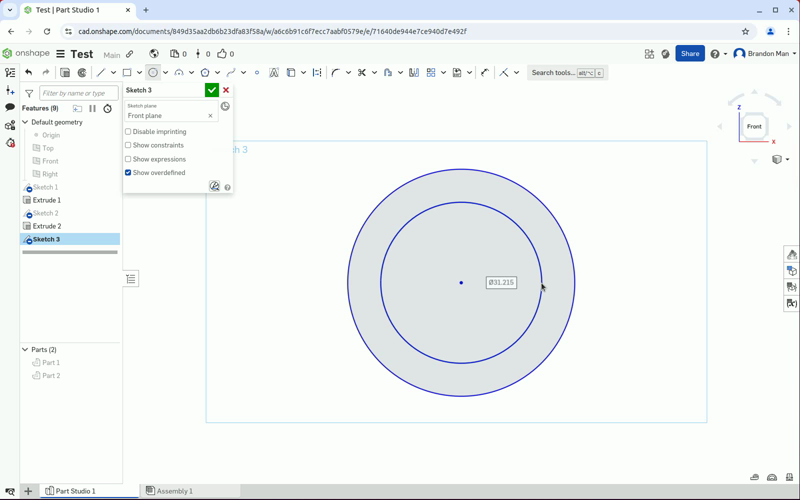
mouse_move(490, 190)
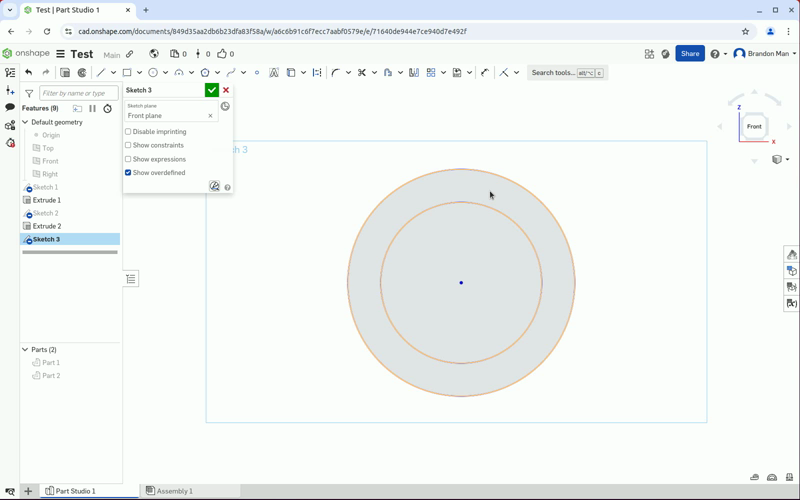
click(490, 190)
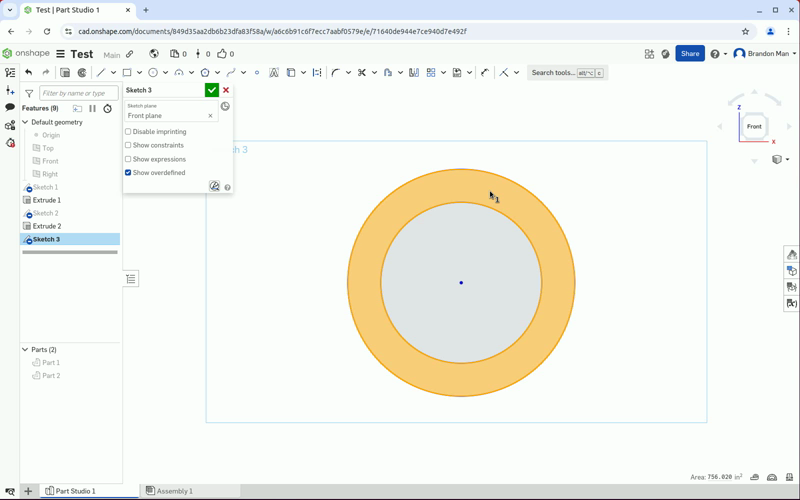
mouse_move(73, 352)
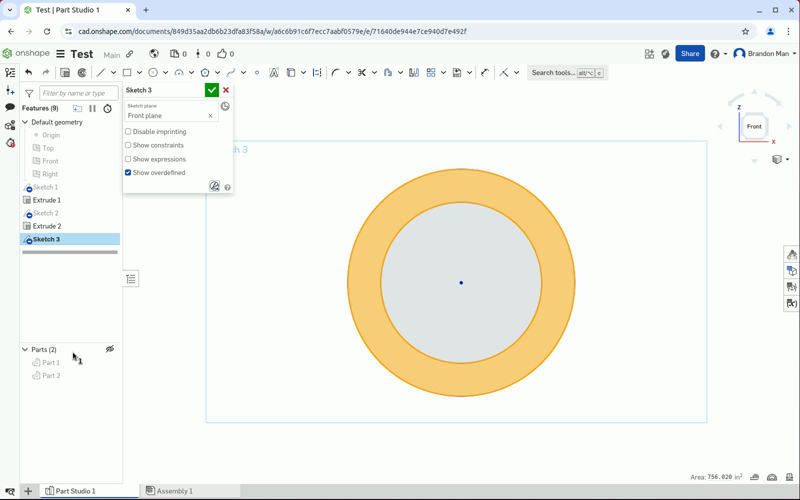
key(shift+y)
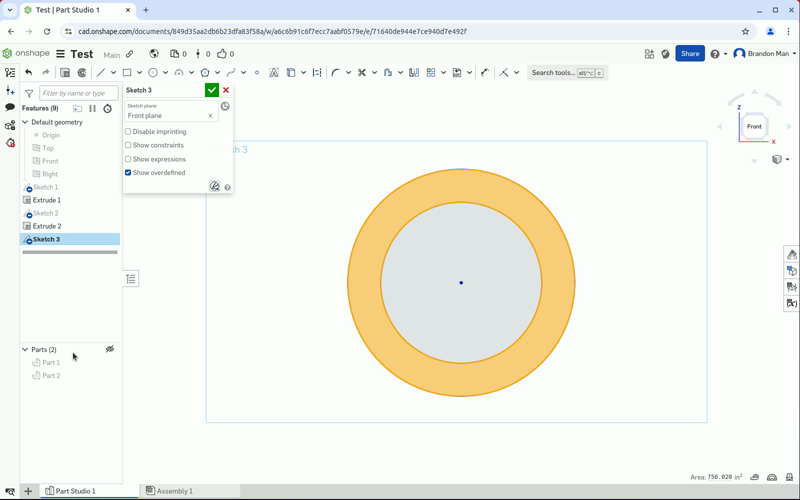
key(shift+e)
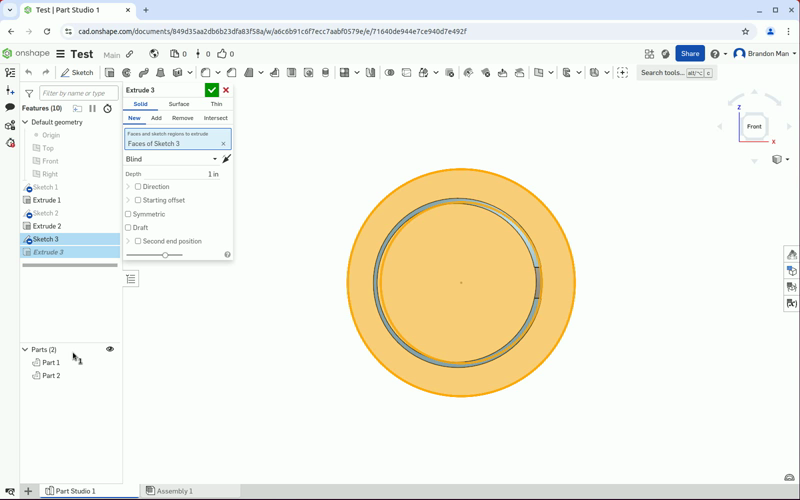
mouse_move(143, 106)
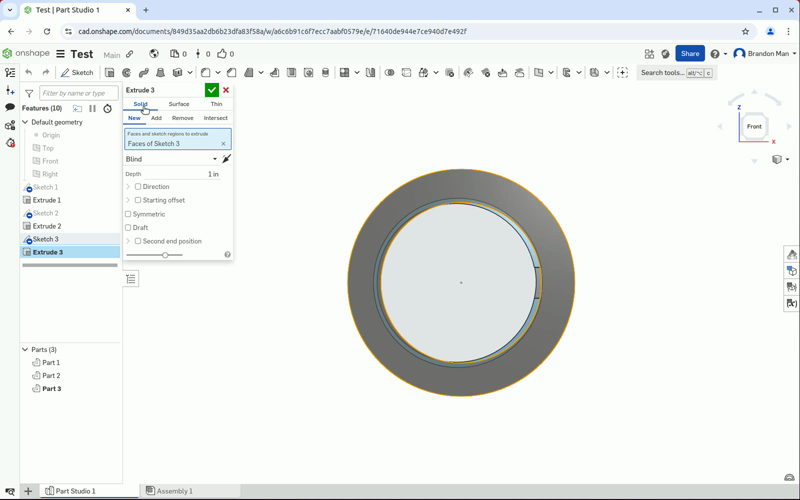
click(143, 106)
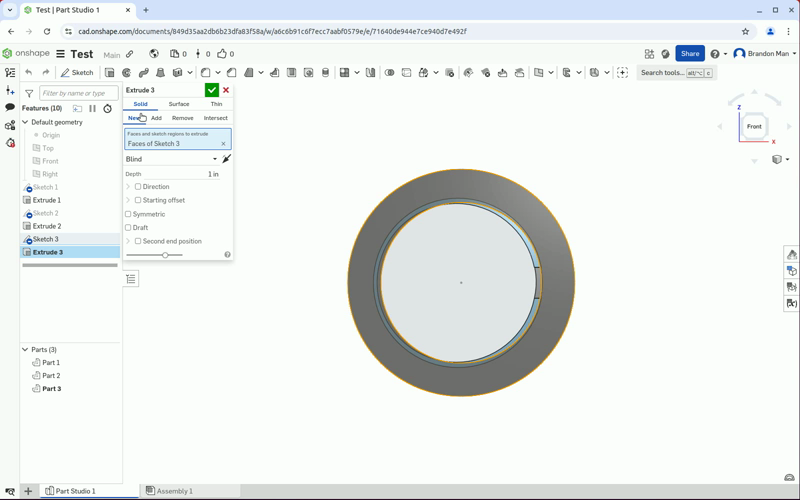
mouse_move(137, 120)
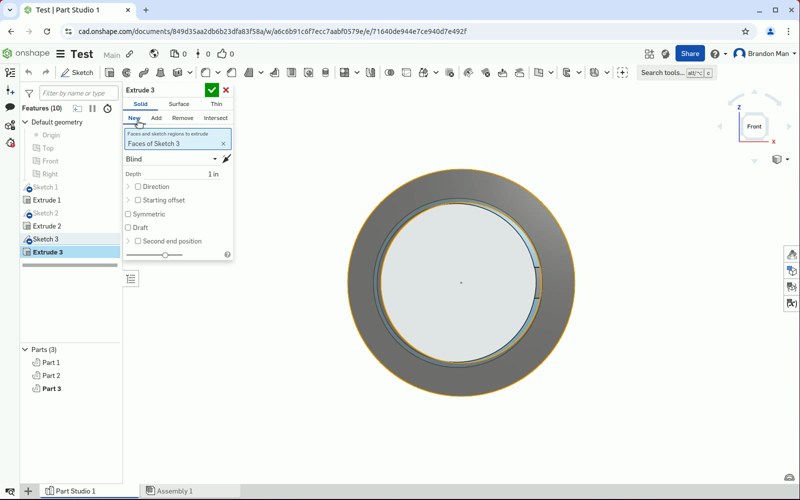
click(137, 120)
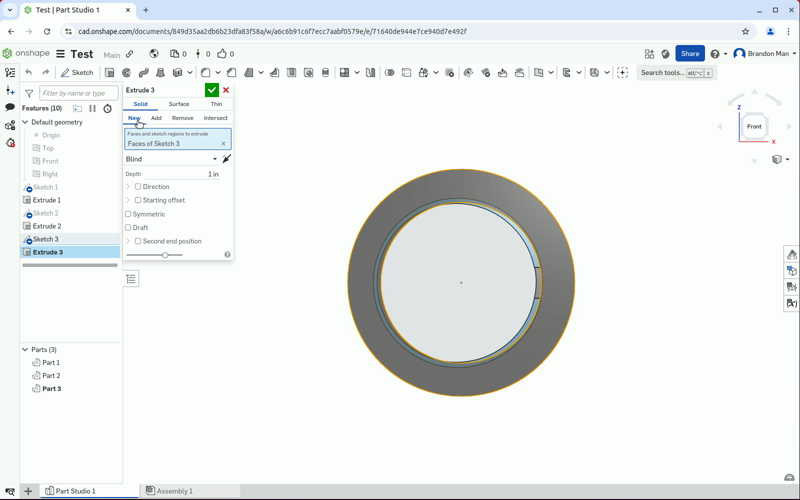
key(tab, 4)
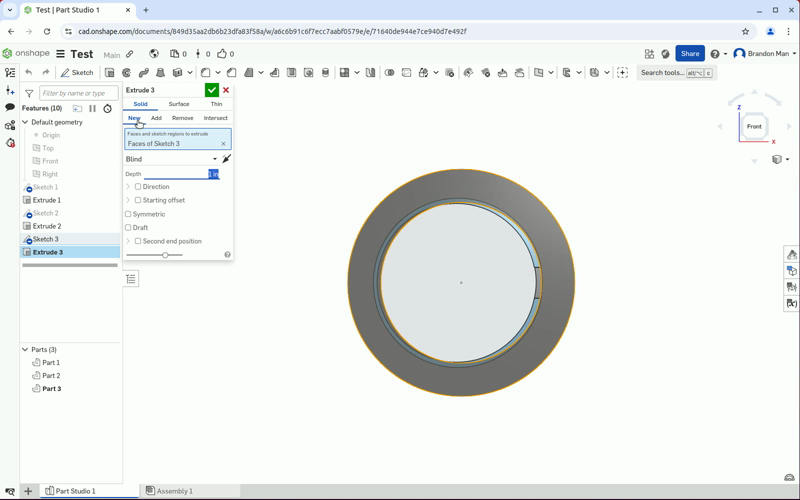
text(23.108)
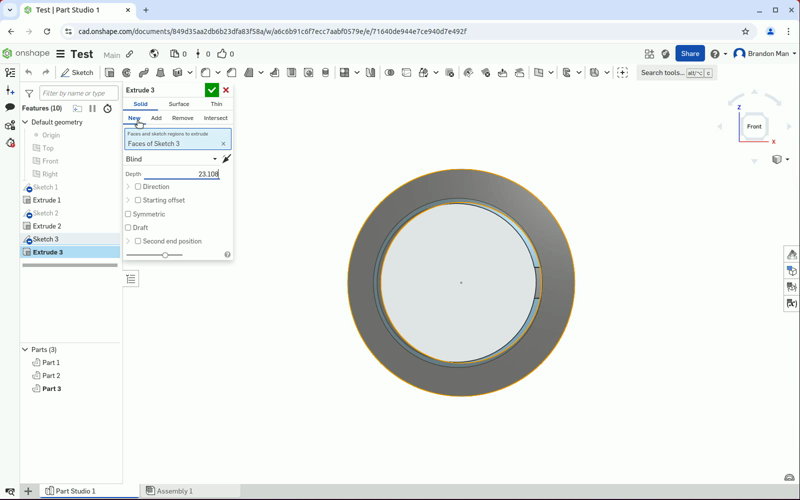
key(enter)
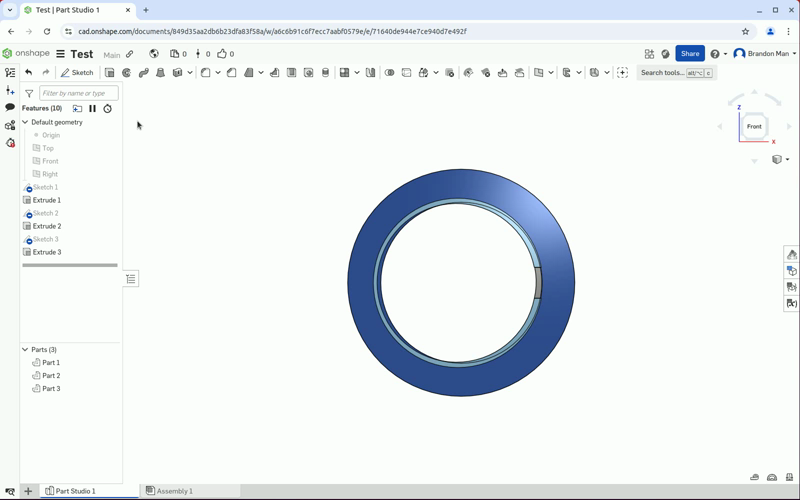
key(shift+h)
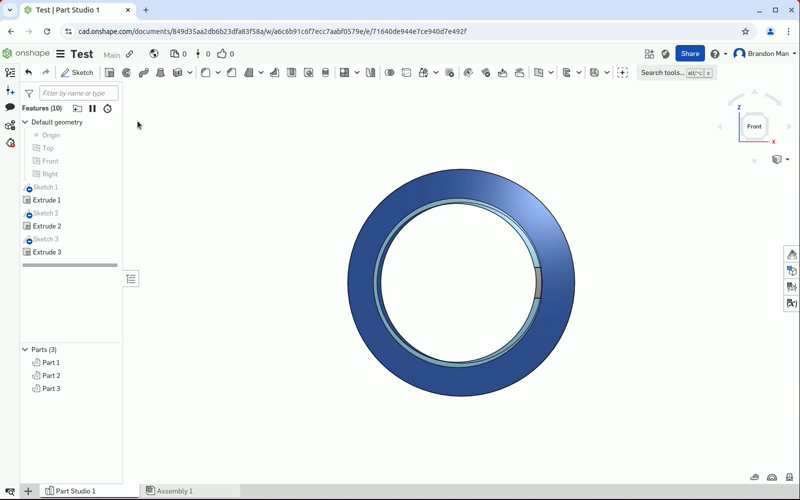
key(shift+h)
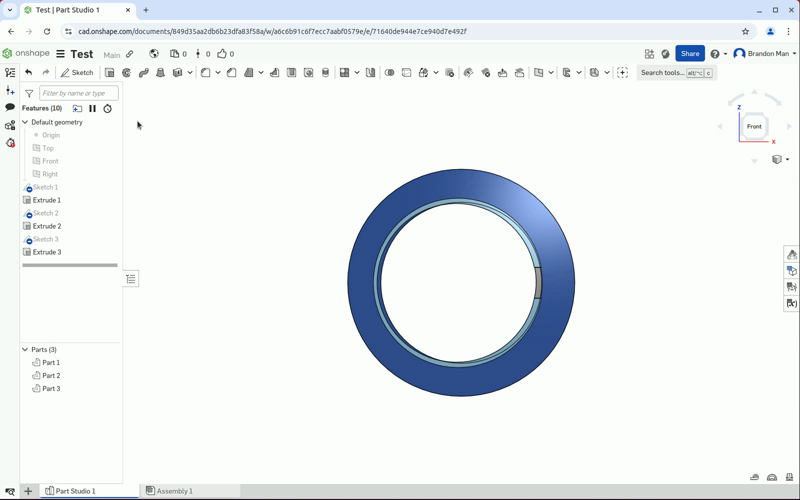
mouse_move(73, 189)
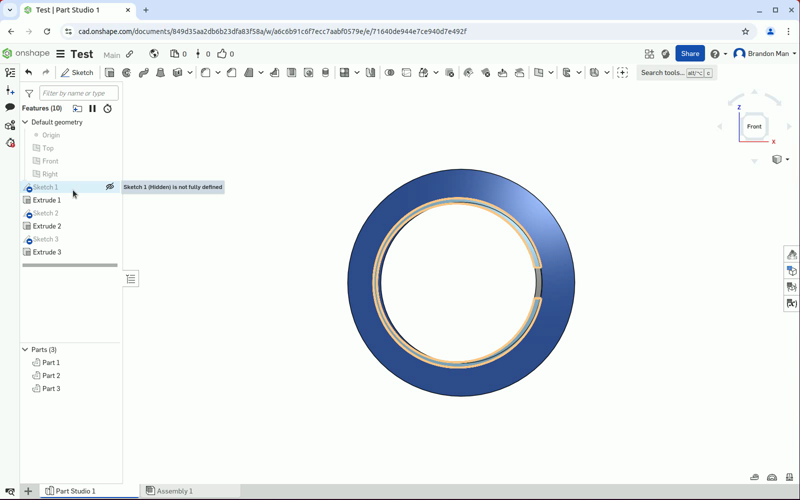
click(73, 189)
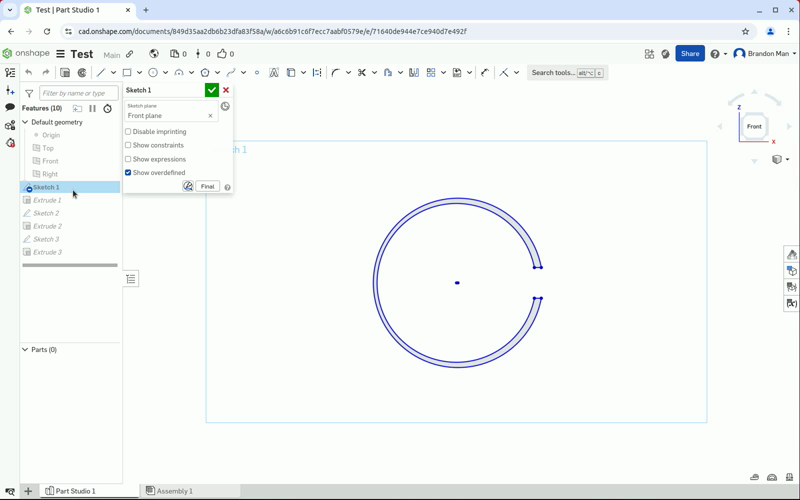
mouse_move(229, 92)
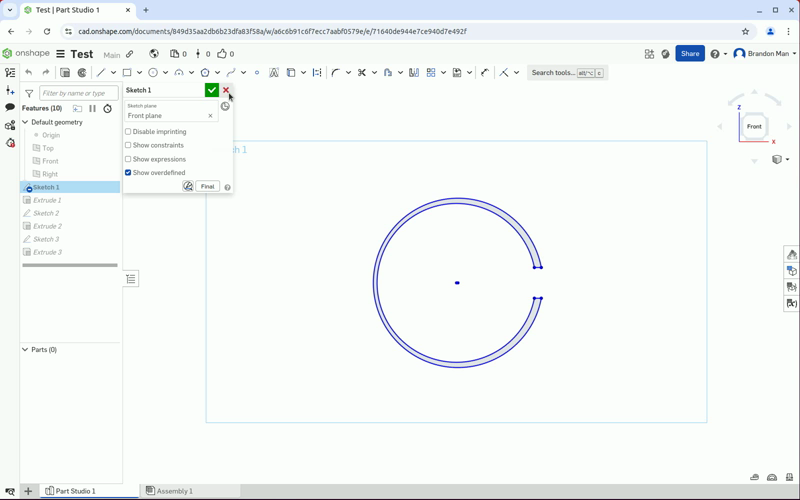
click(229, 92)
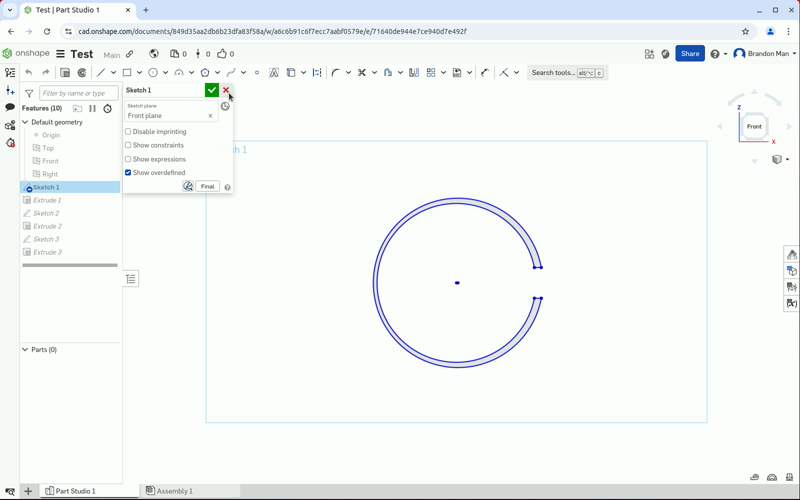
key(shift+s)
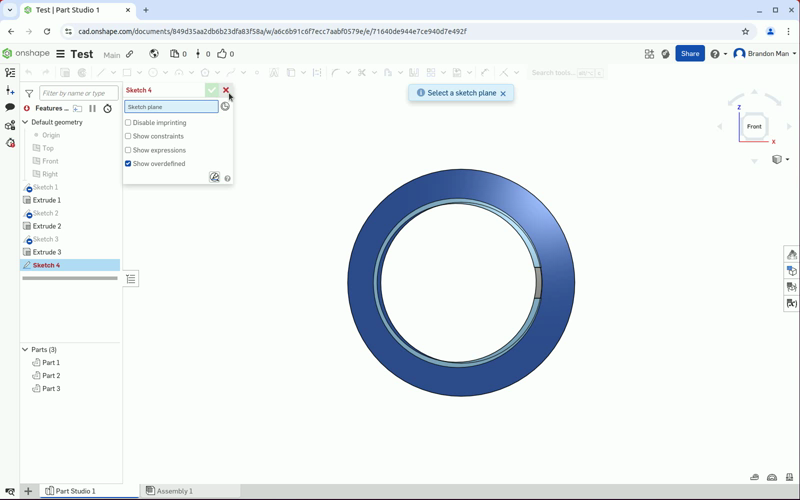
mouse_move(73, 163)
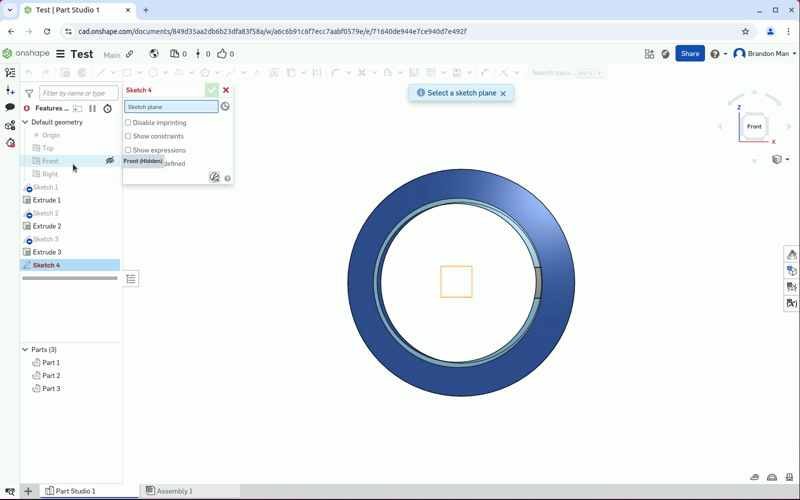
click(73, 163)
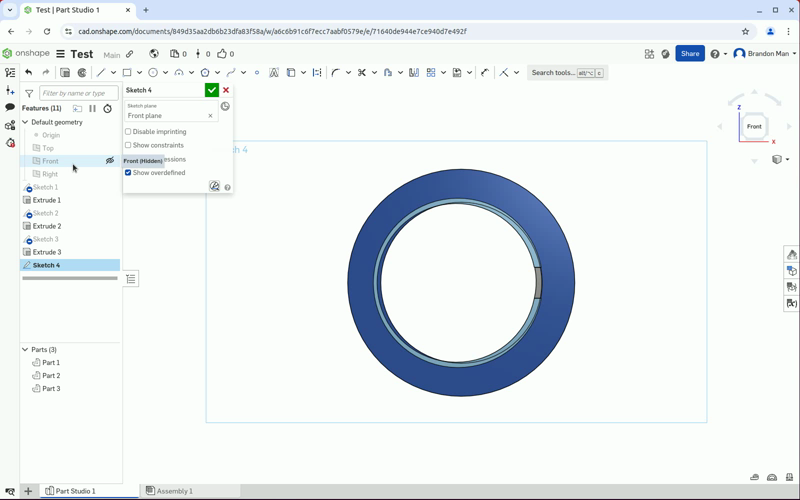
mouse_move(73, 352)
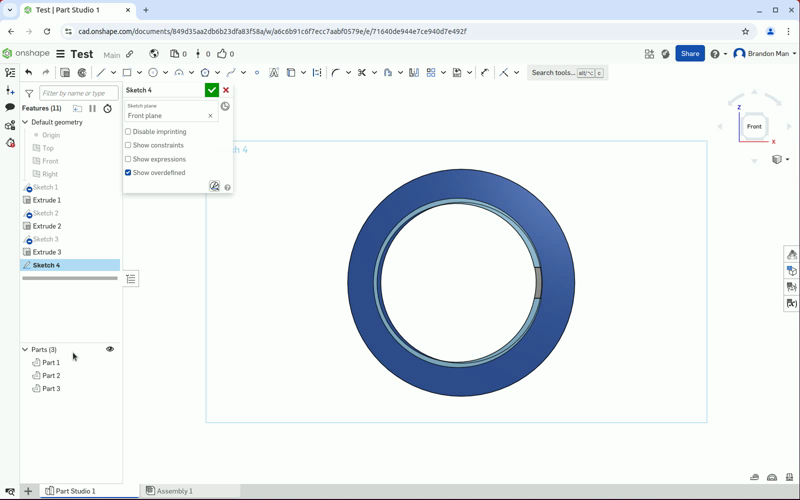
key(y)
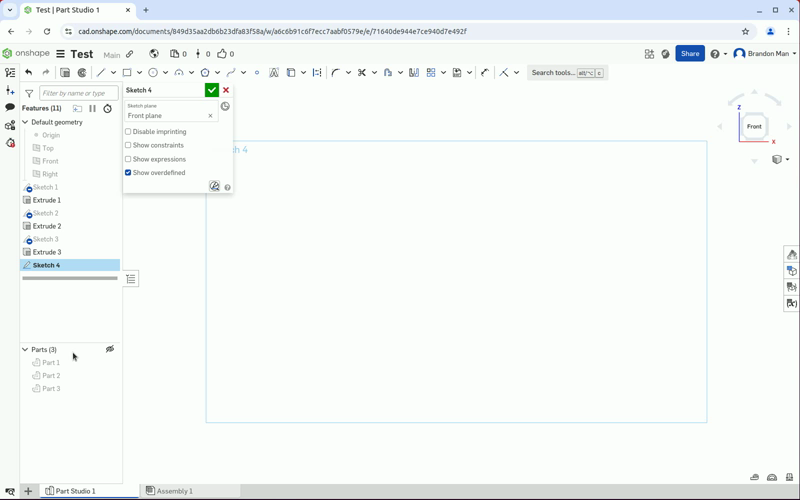
key(l)
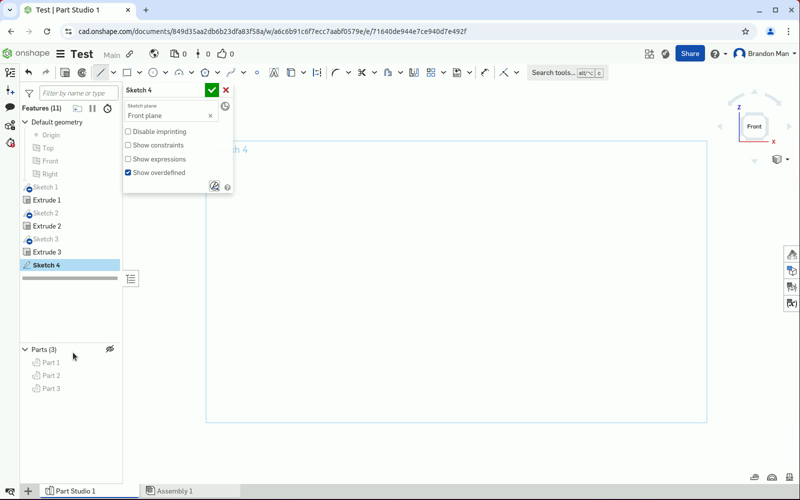
key_down(shift)
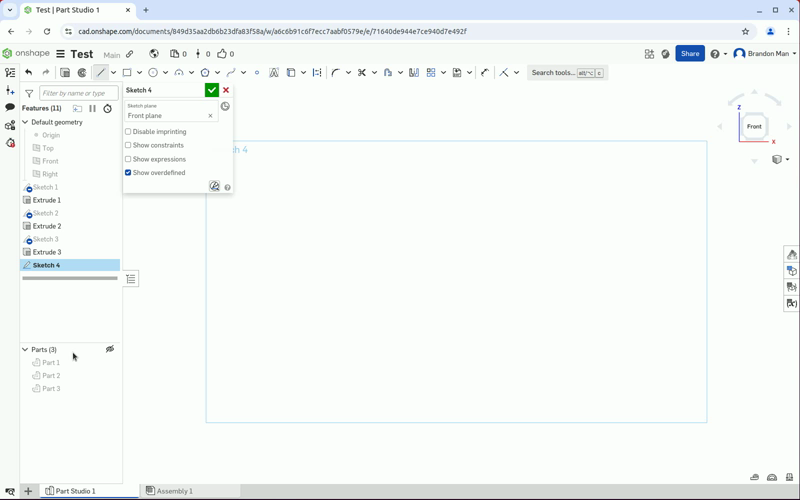
mouse_move(526, 298)
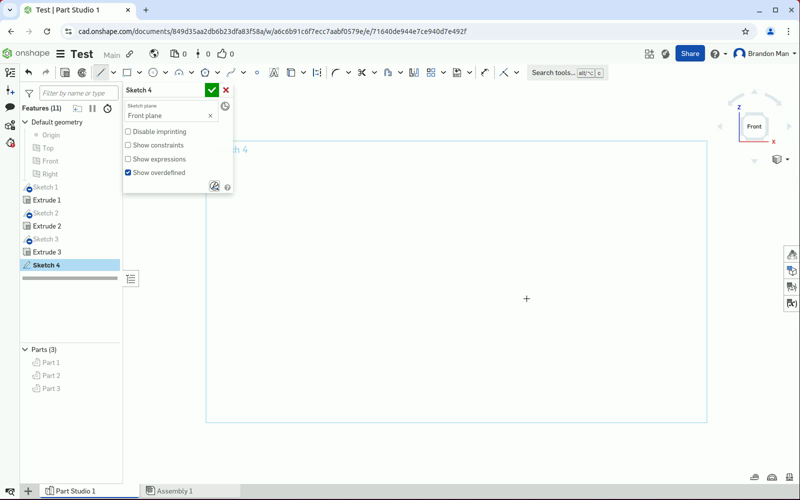
click(526, 298)
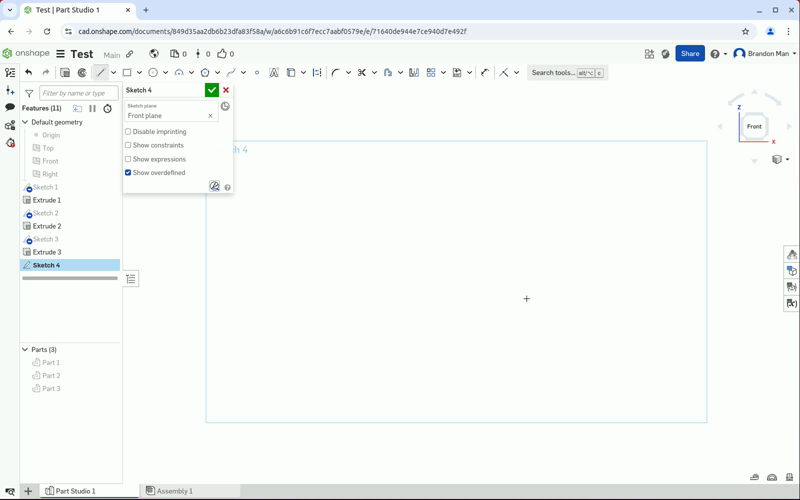
key_up(shift)
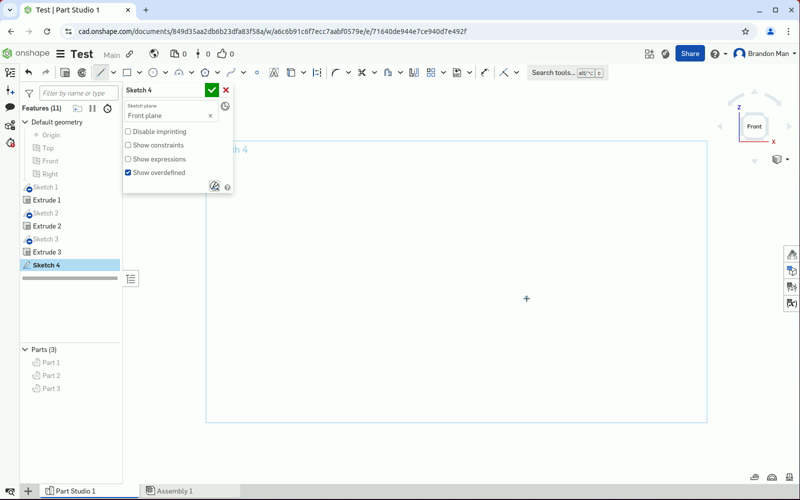
key_down(shift)
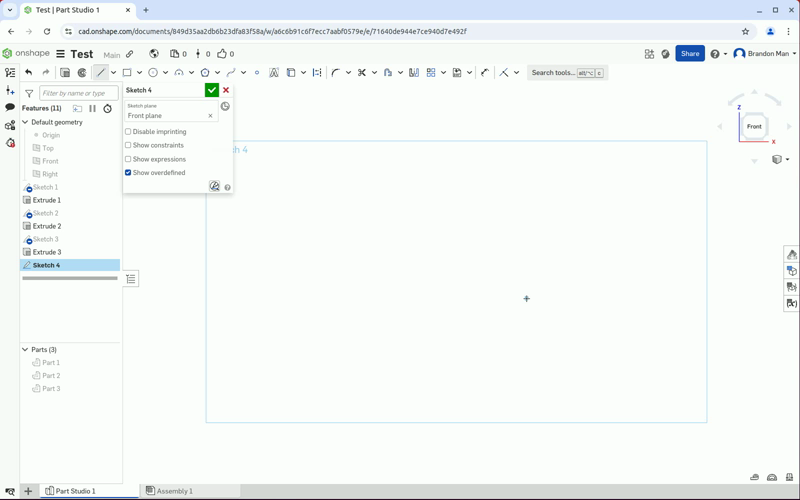
mouse_move(556, 298)
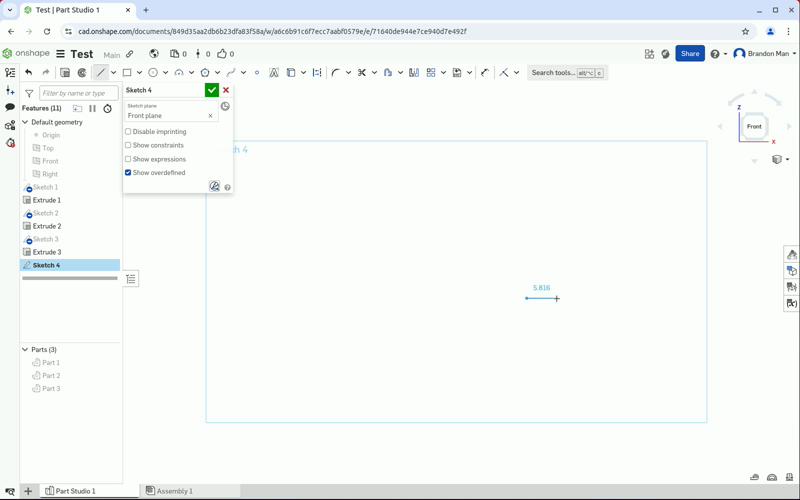
mouse_move(534, 298)
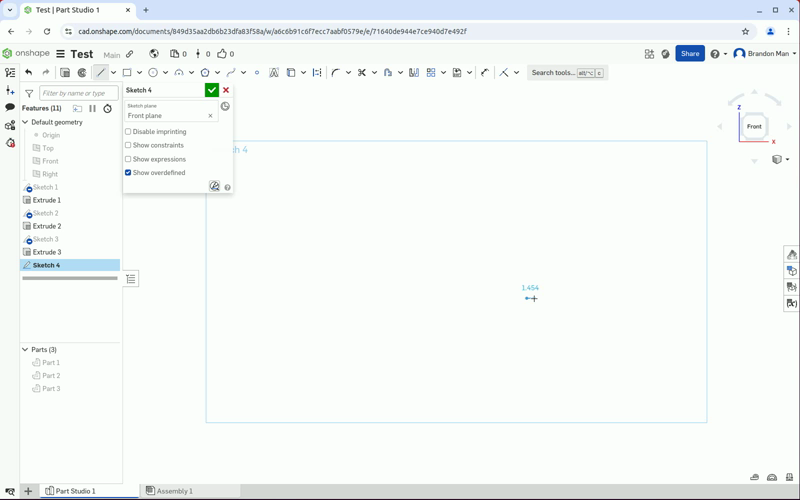
scroll(6)
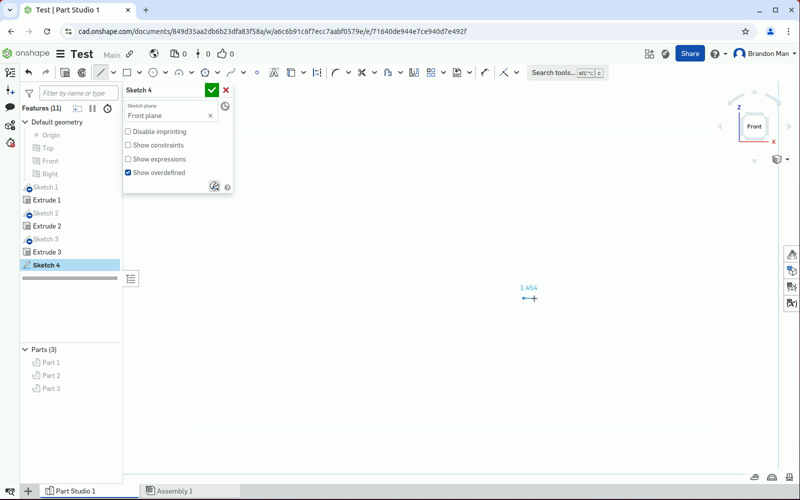
scroll(6)
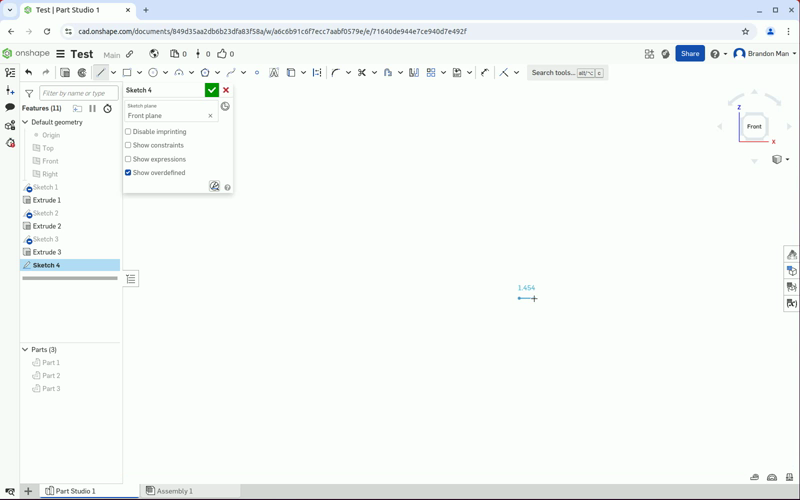
scroll(6)
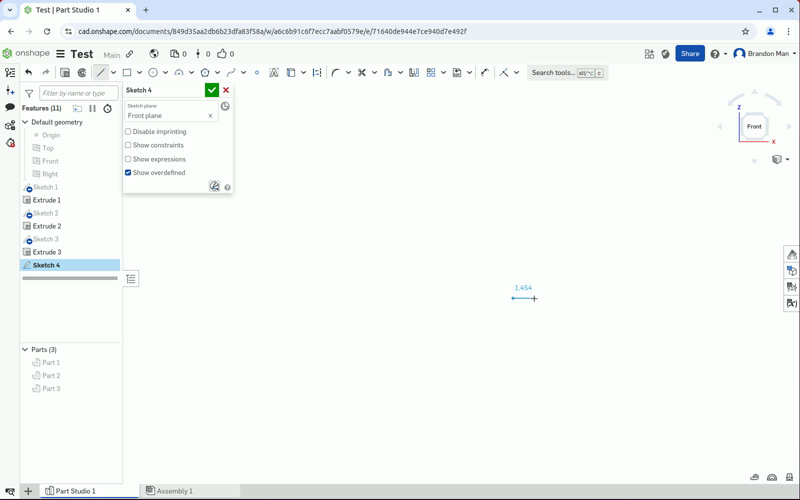
scroll(6)
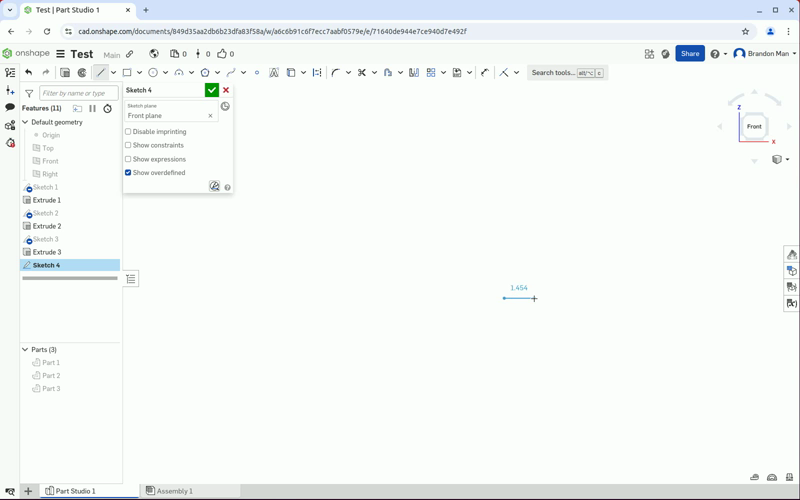
scroll(6)
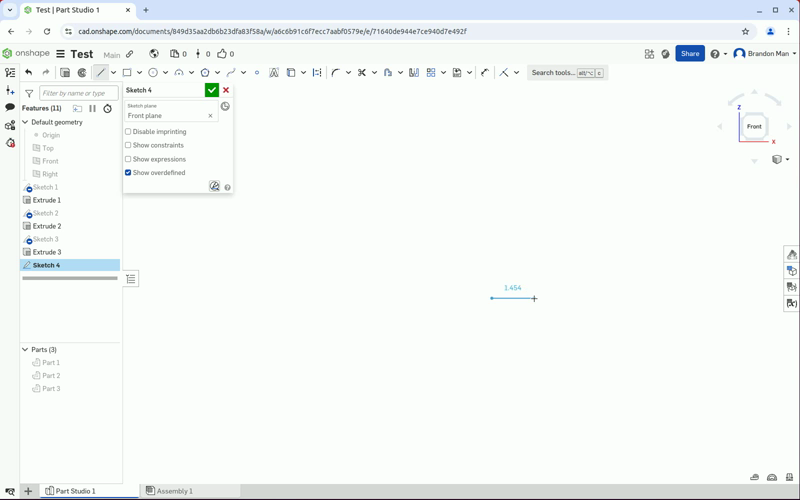
scroll(6)
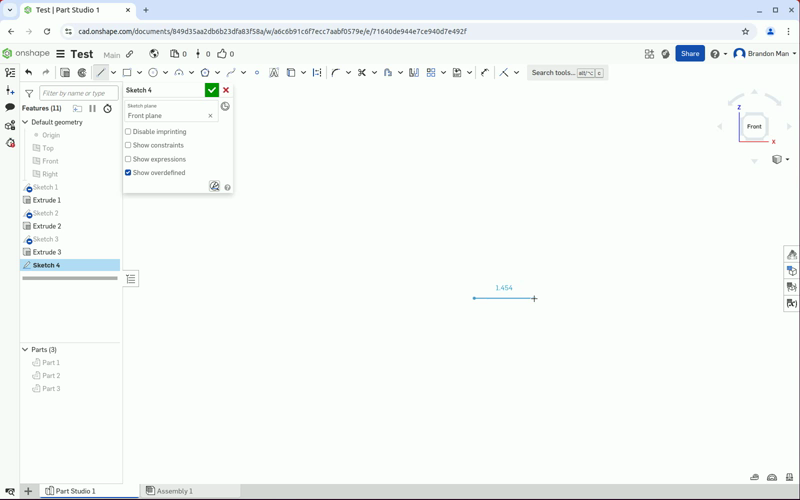
scroll(6)
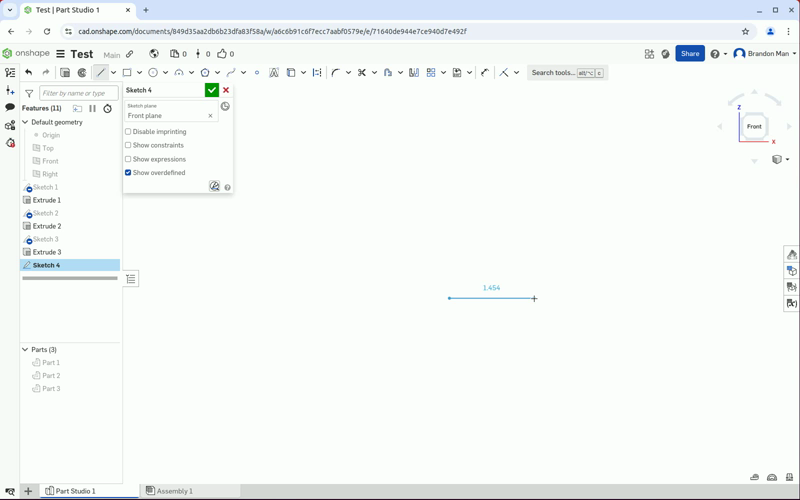
click(534, 298)
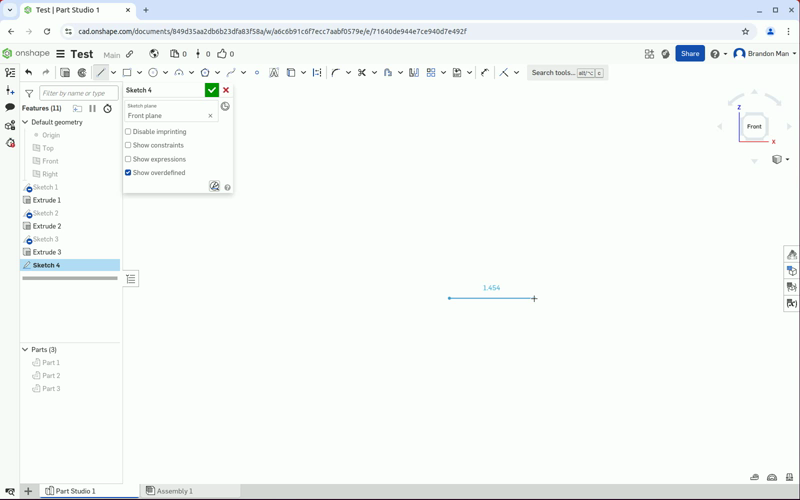
scroll(-6)
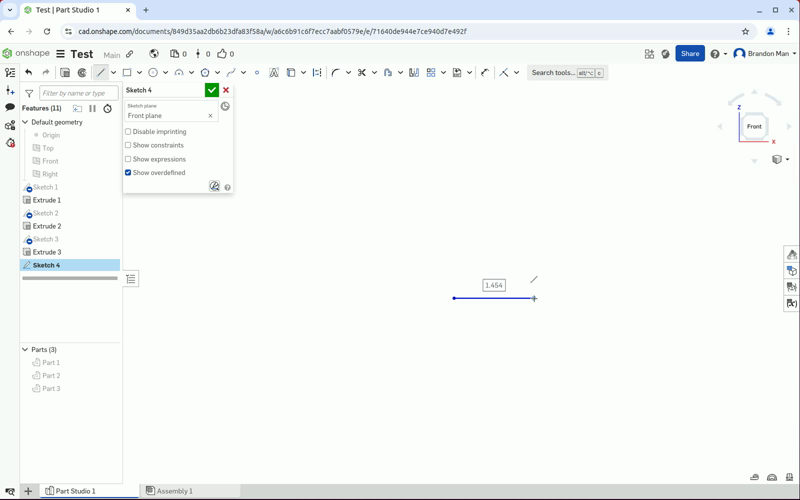
scroll(-6)
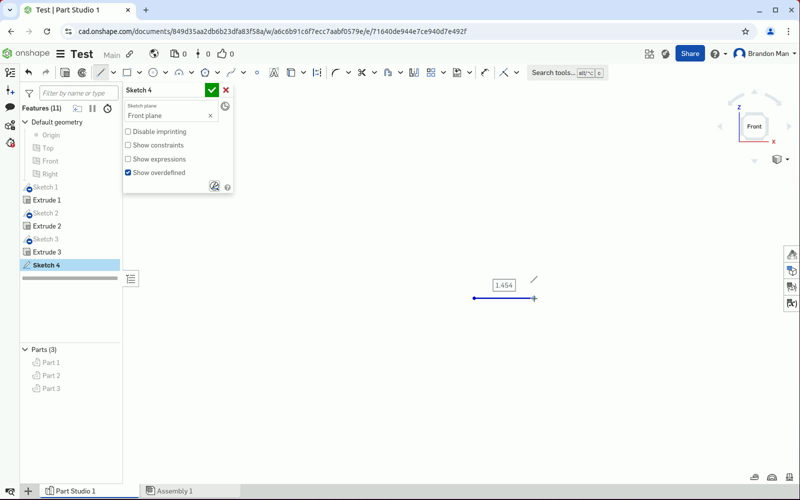
scroll(-6)
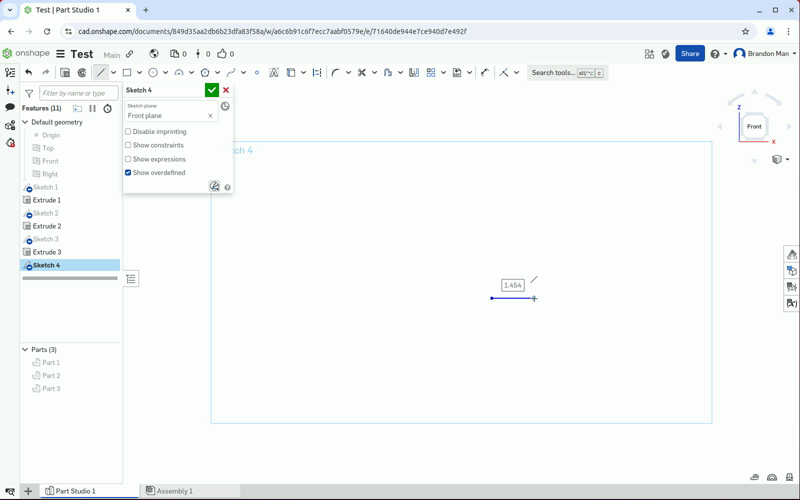
scroll(-6)
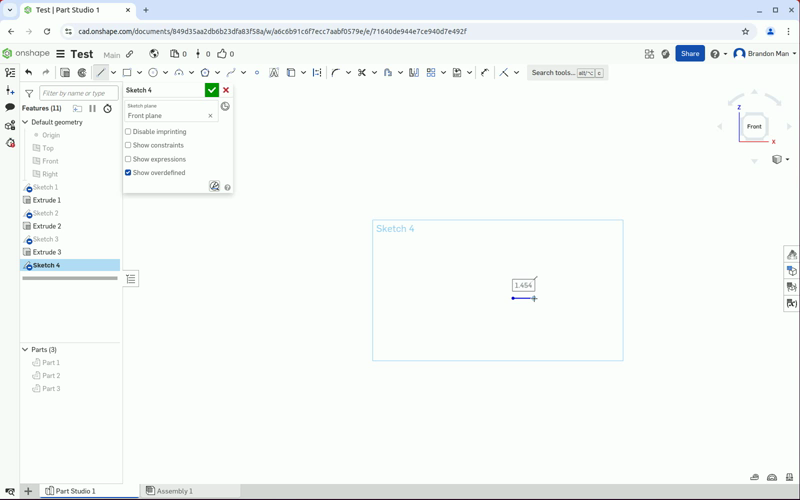
scroll(-6)
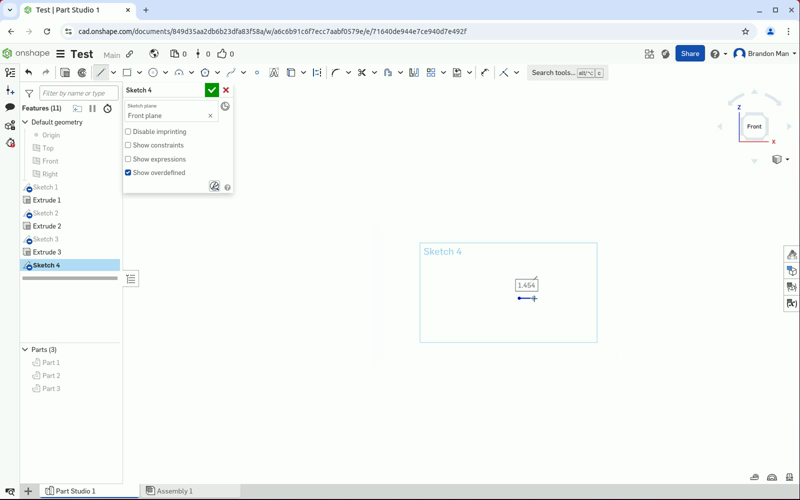
scroll(-6)
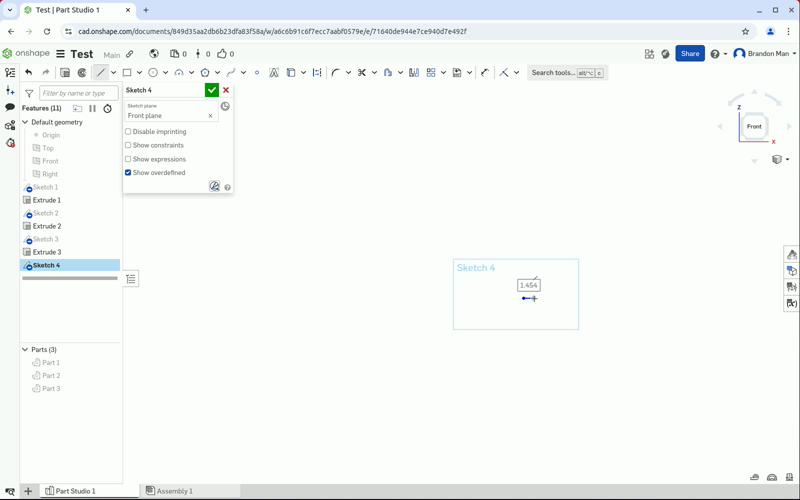
scroll(-6)
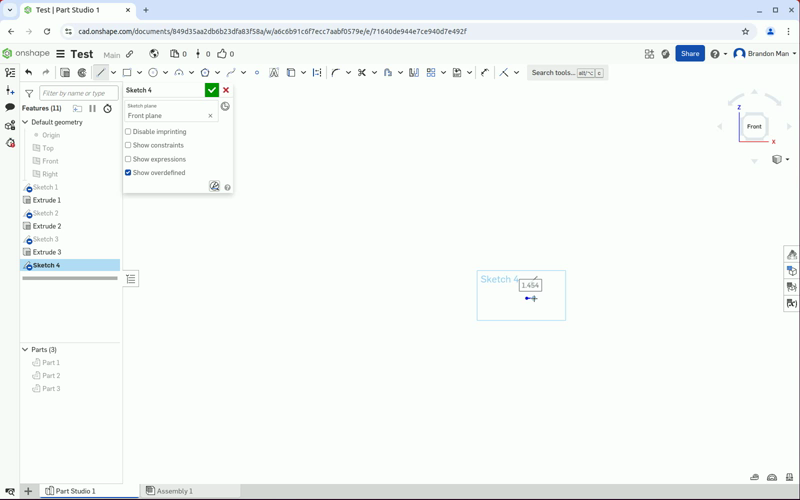
key_up(shift)
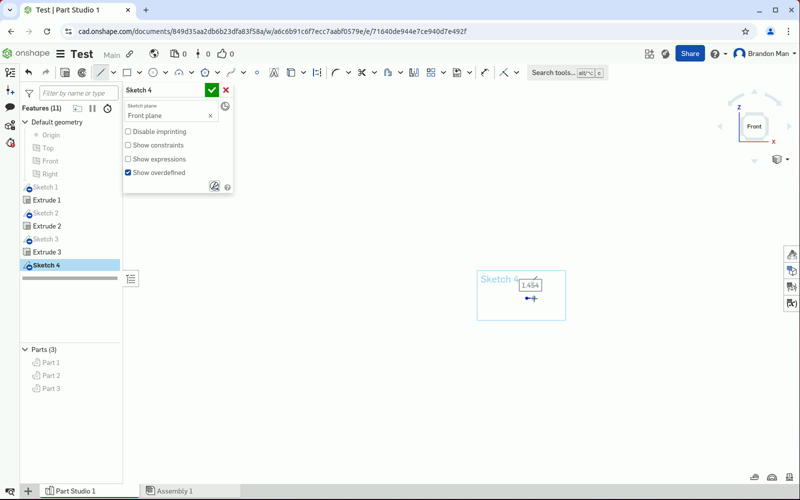
key(esc)
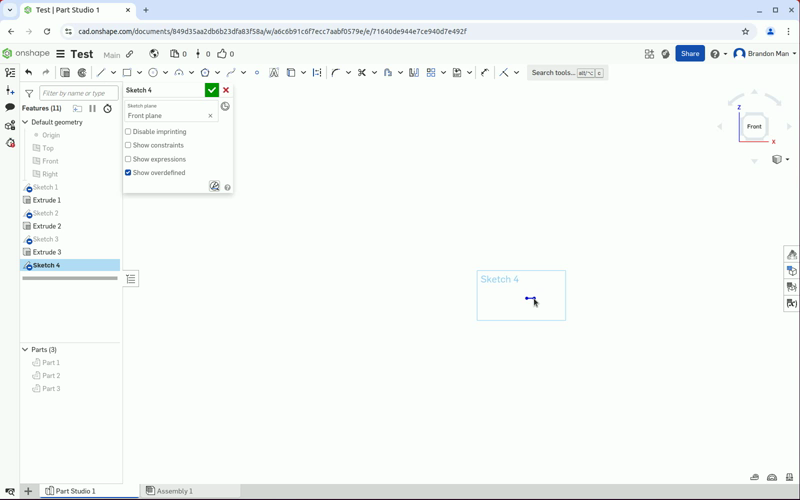
key(a)
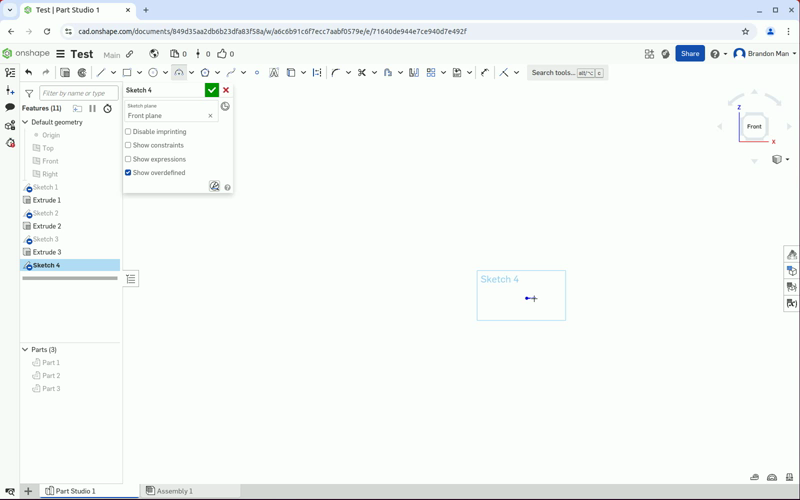
mouse_move(534, 298)
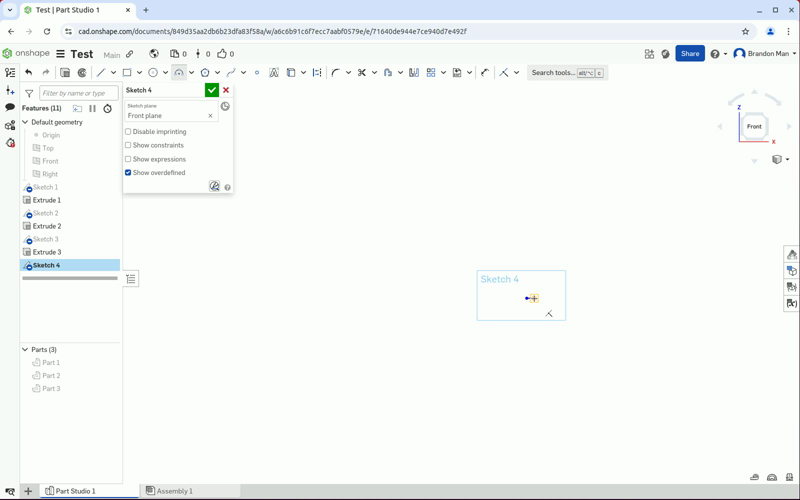
click(534, 298)
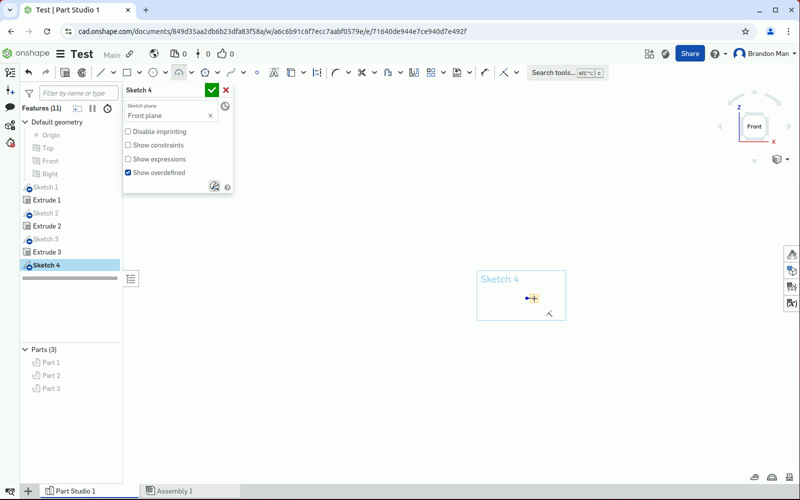
key_down(shift)
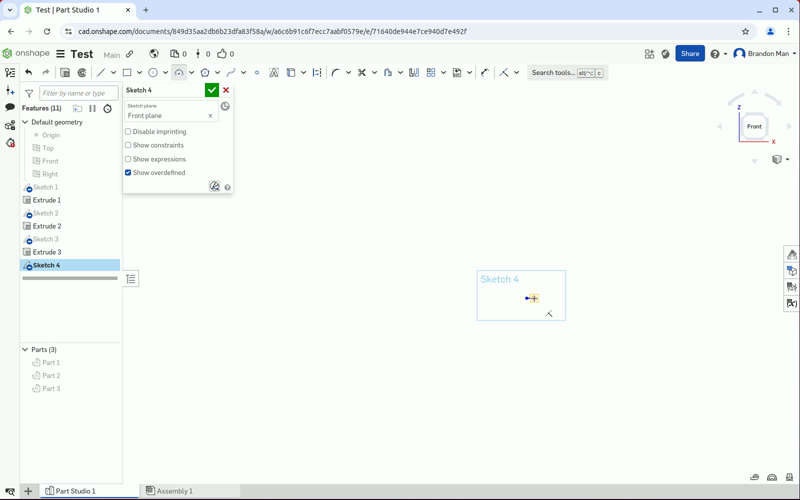
mouse_move(534, 268)
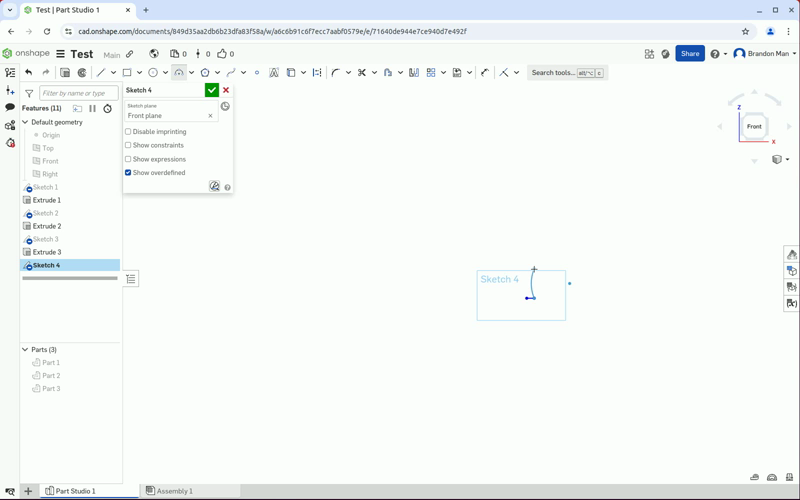
click(534, 268)
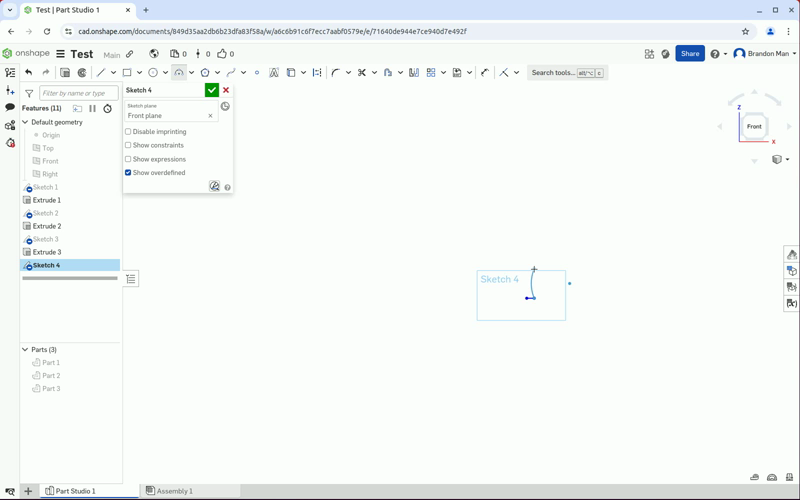
mouse_move(383, 283)
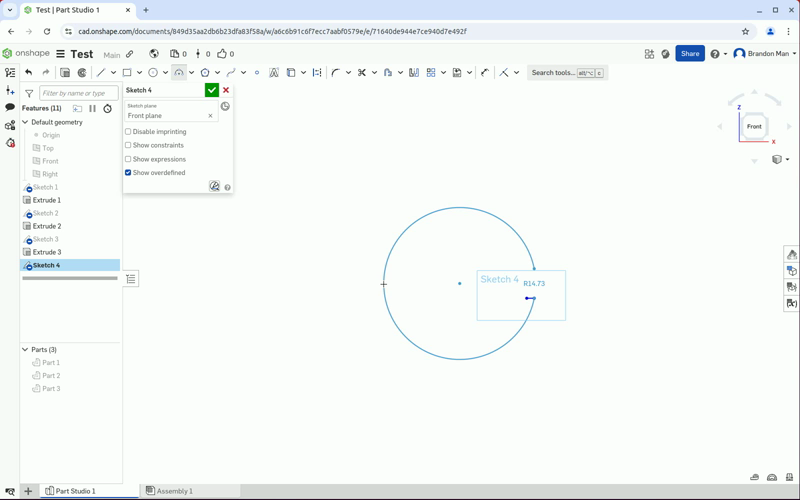
click(383, 283)
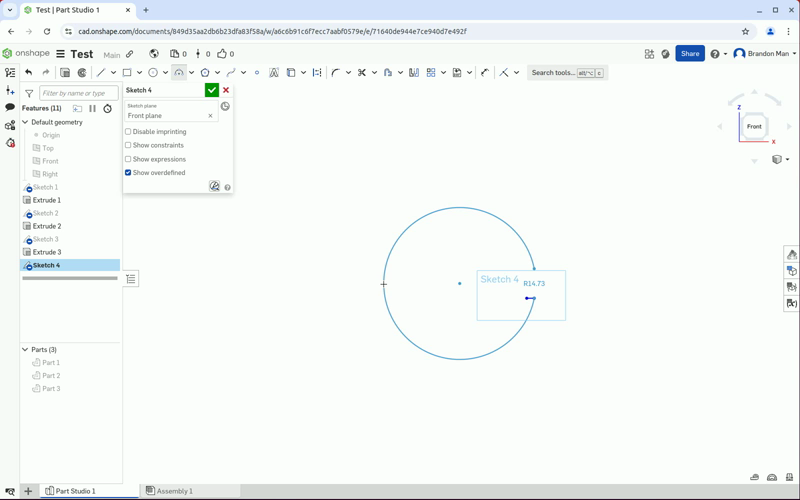
key_up(shift)
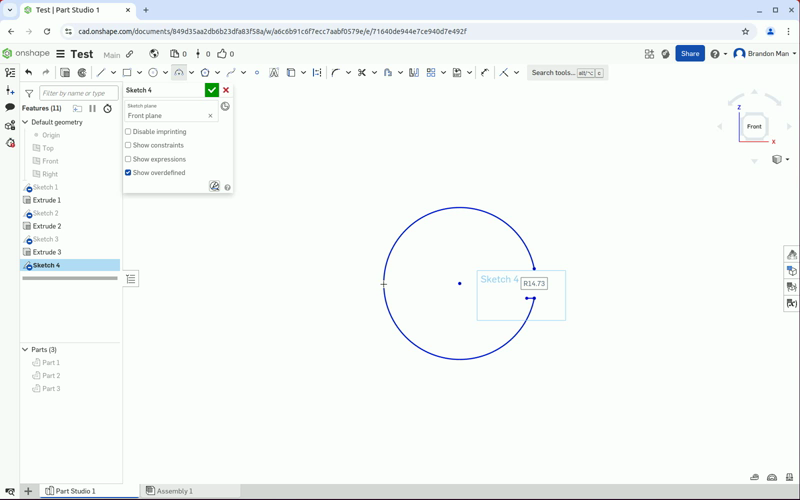
key(esc)
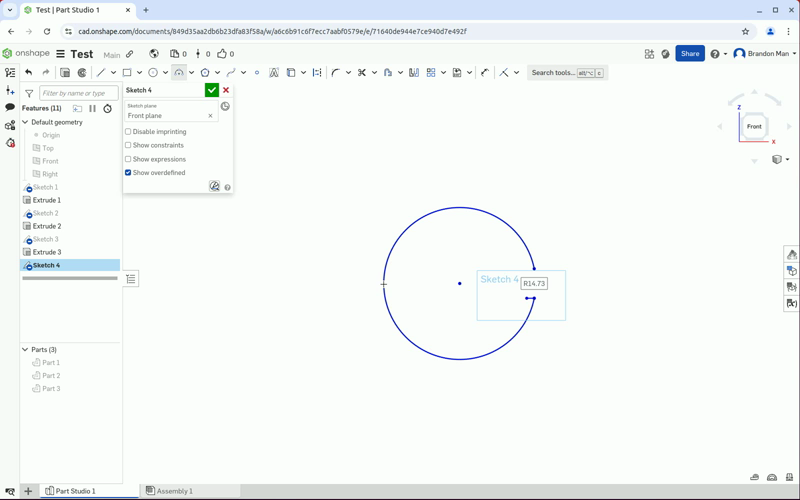
key(l)
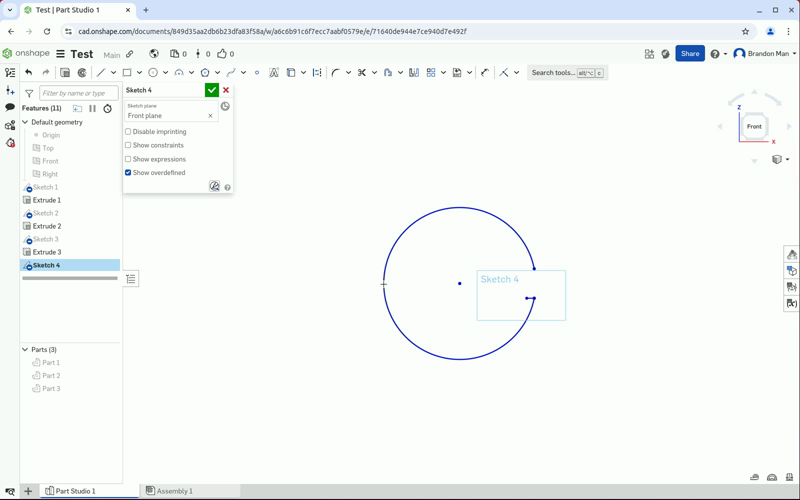
mouse_move(534, 268)
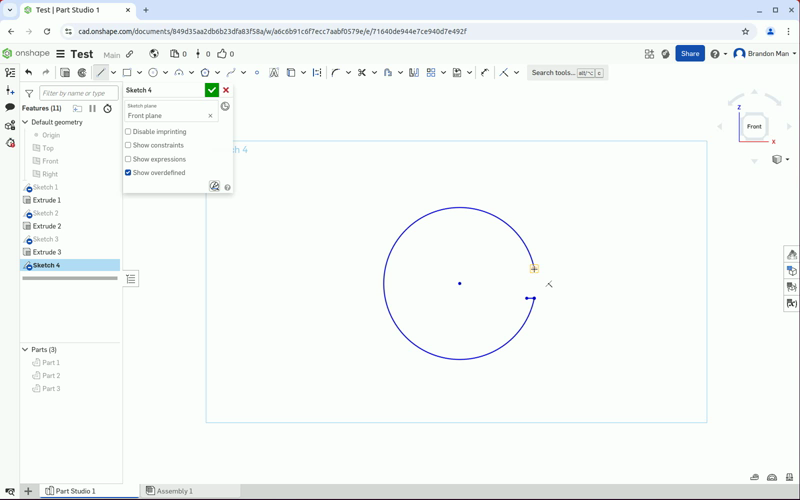
click(534, 268)
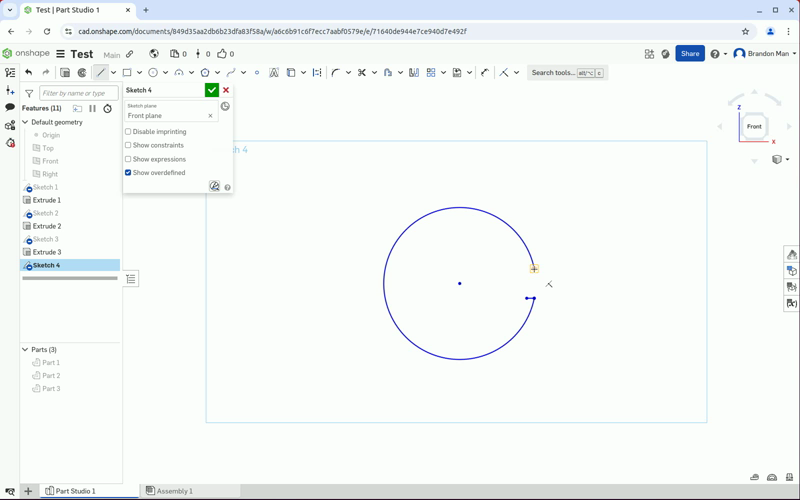
key_down(shift)
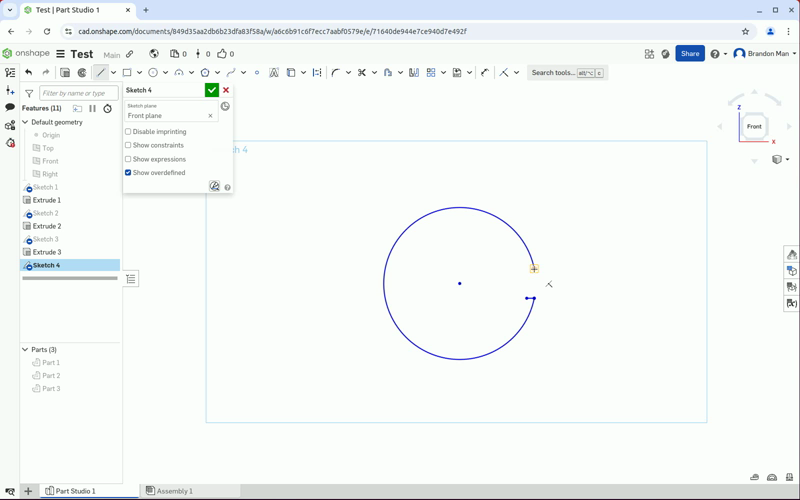
mouse_move(564, 268)
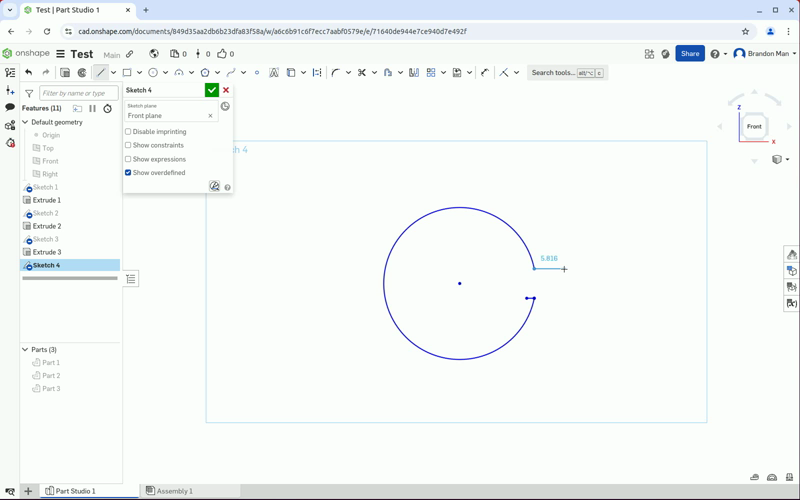
mouse_move(526, 268)
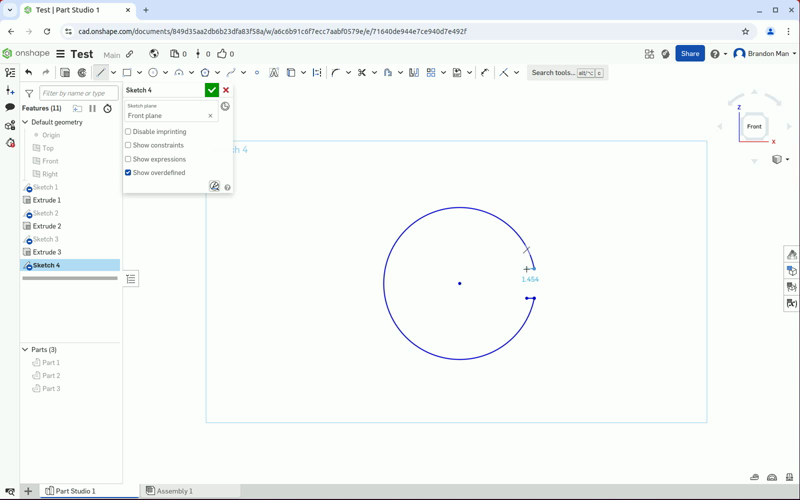
scroll(6)
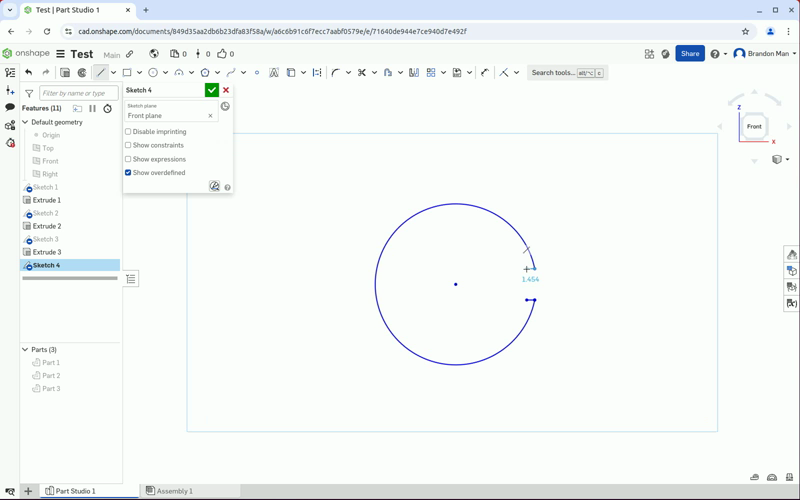
scroll(6)
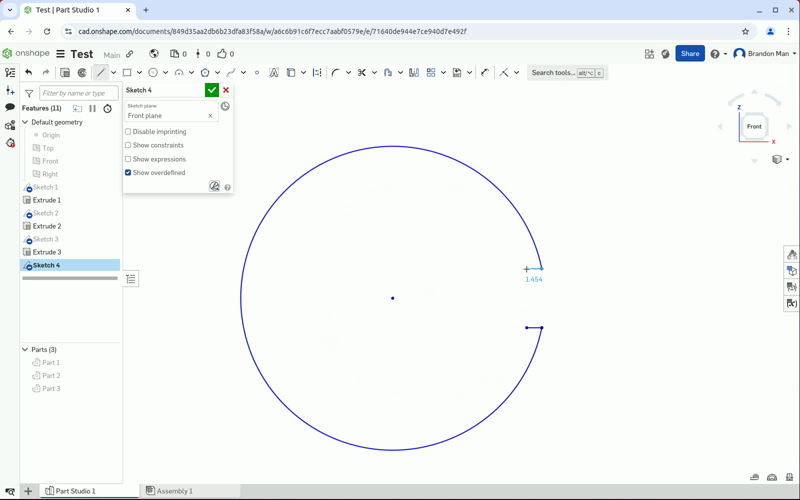
scroll(6)
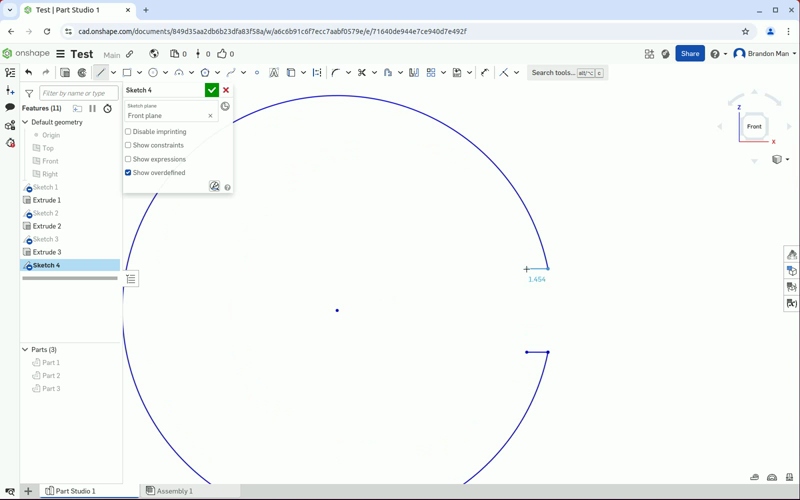
scroll(6)
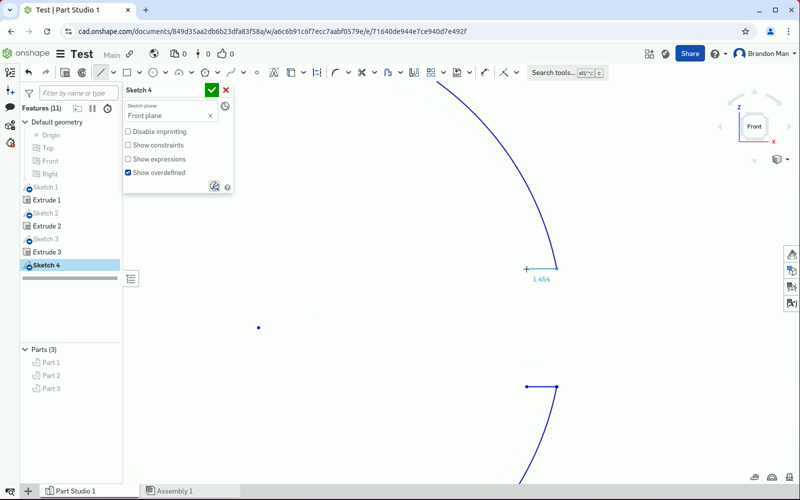
scroll(6)
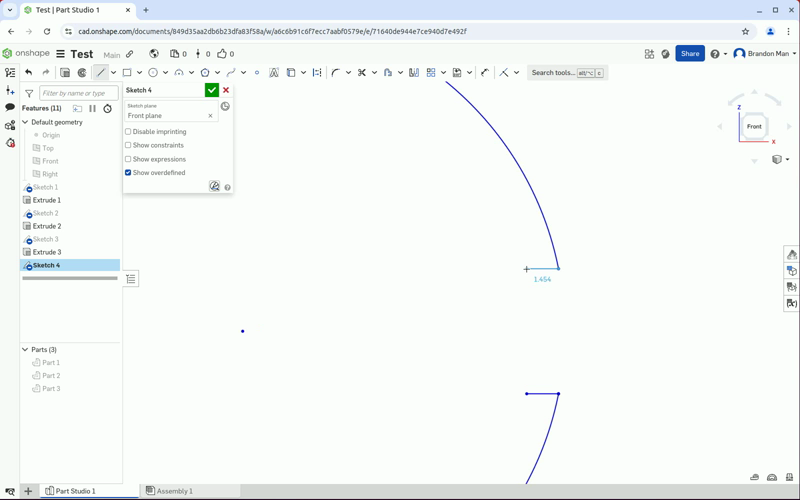
scroll(6)
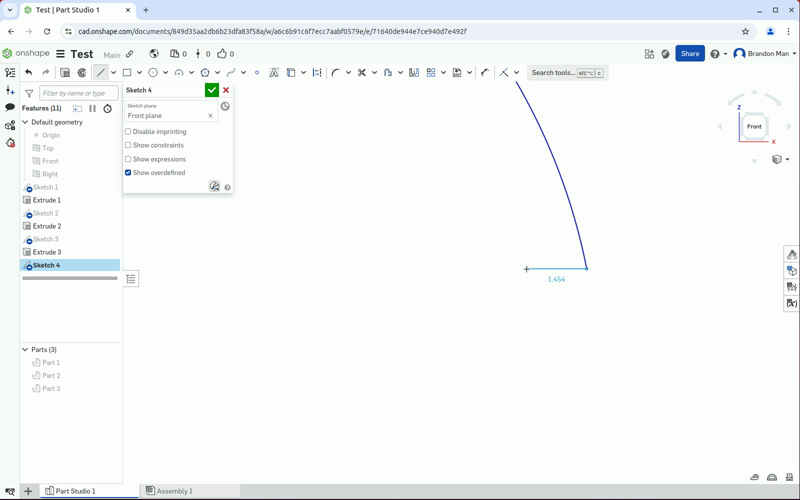
scroll(6)
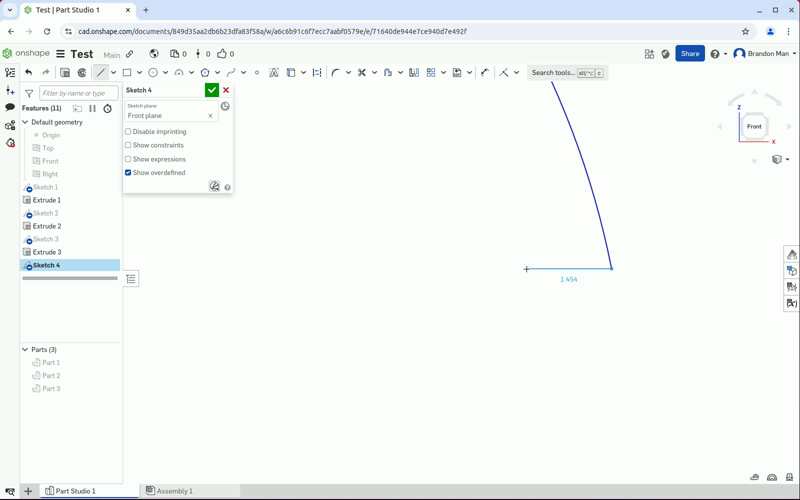
click(526, 268)
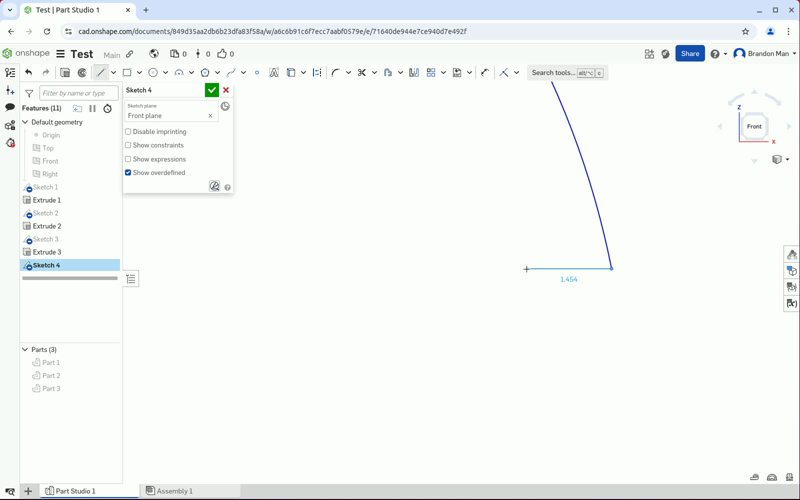
scroll(-6)
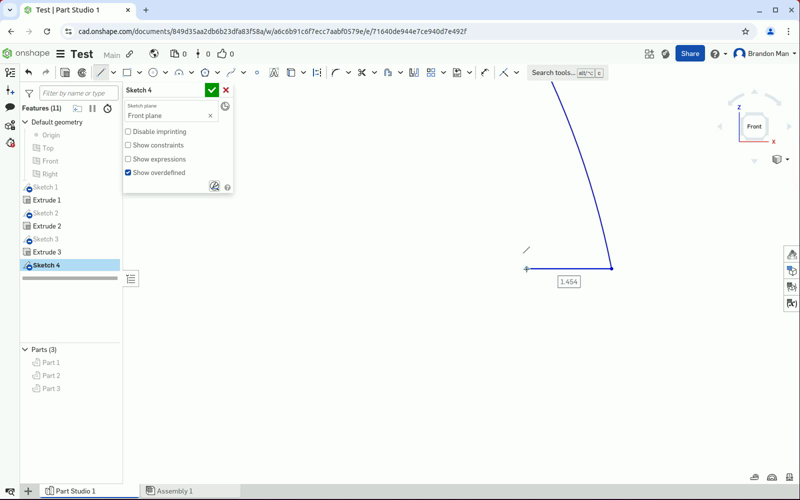
scroll(-6)
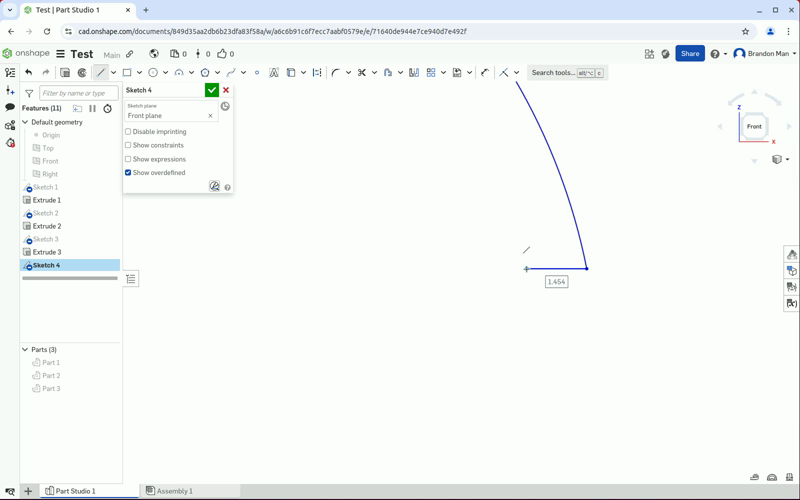
scroll(-6)
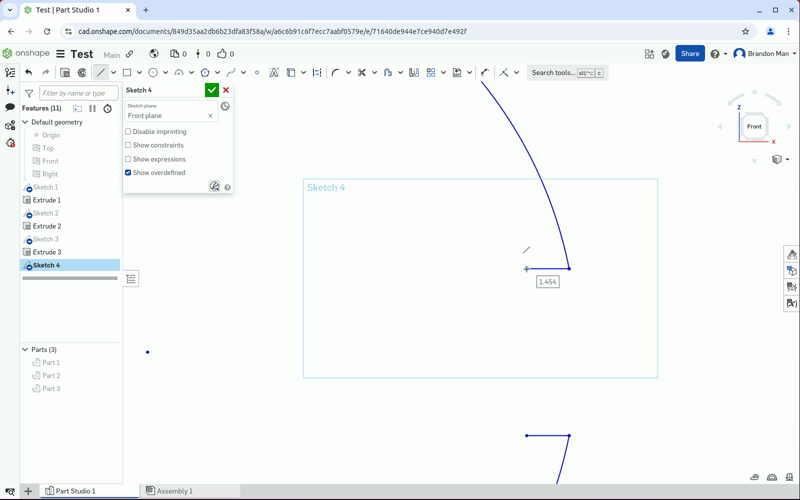
scroll(-6)
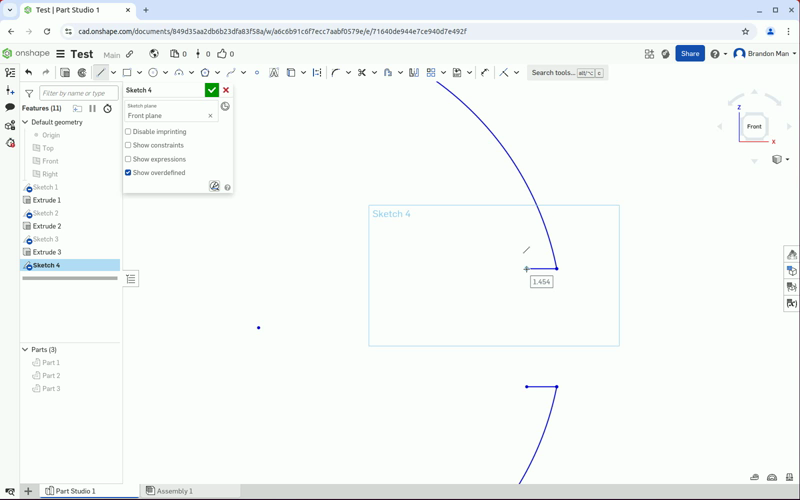
scroll(-6)
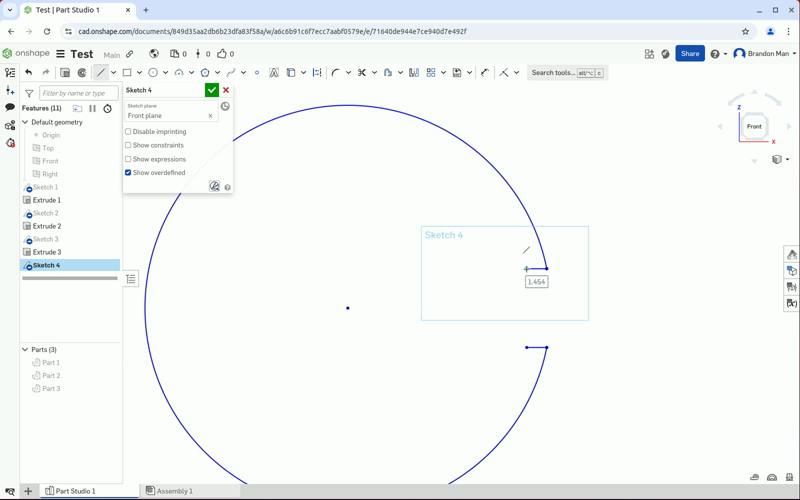
scroll(-6)
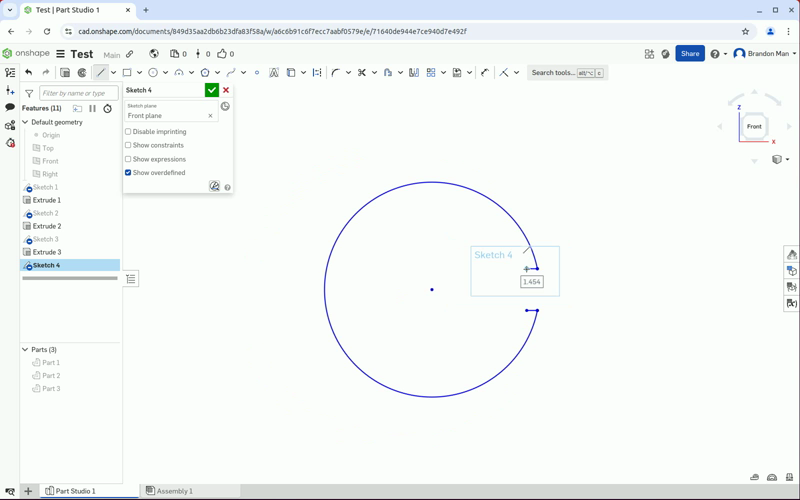
scroll(-6)
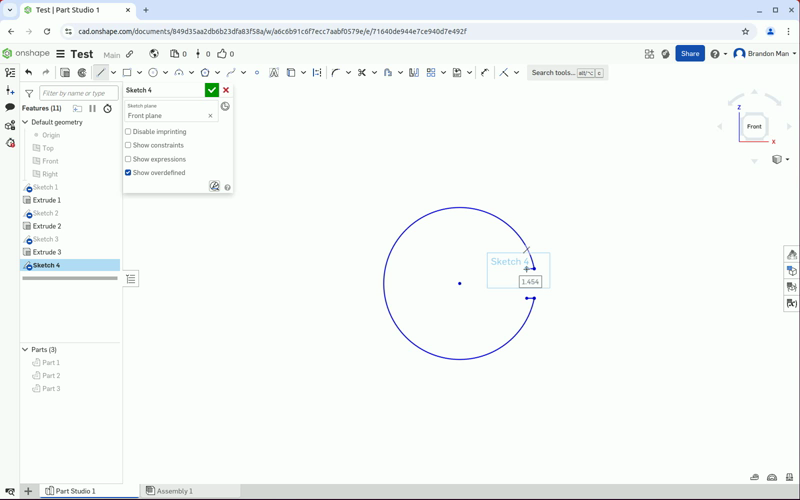
key_up(shift)
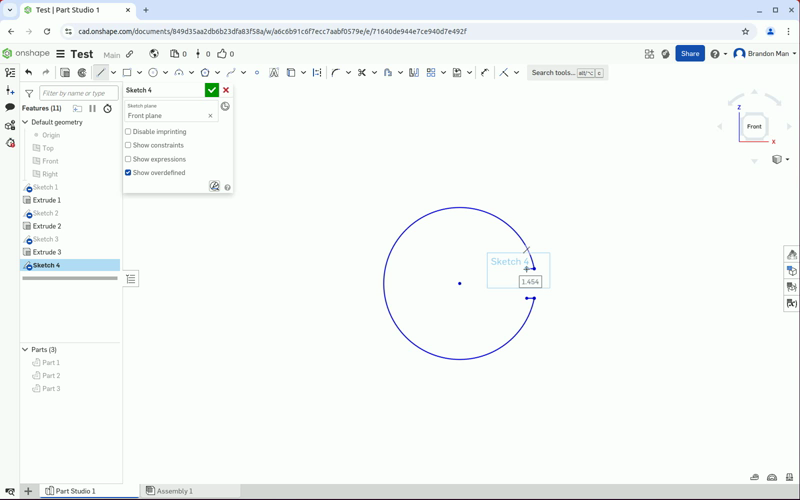
key(esc)
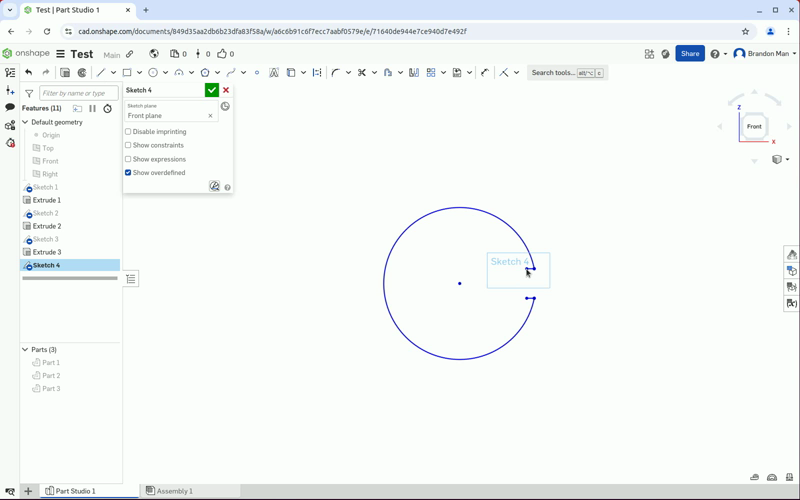
key(a)
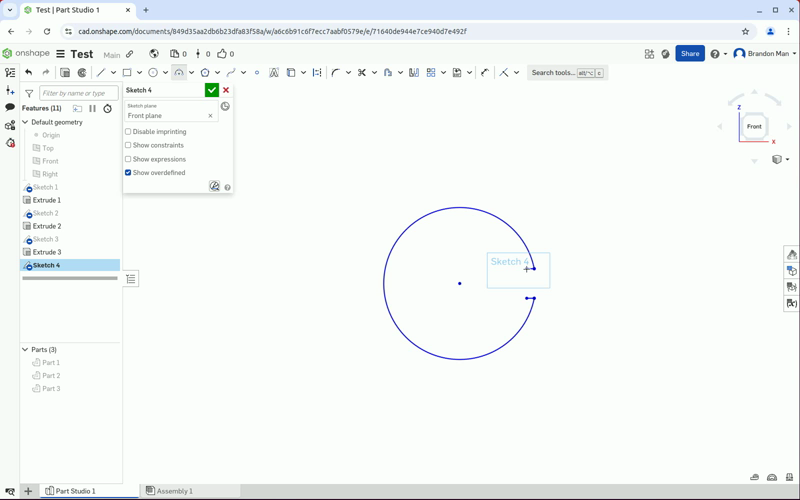
mouse_move(526, 268)
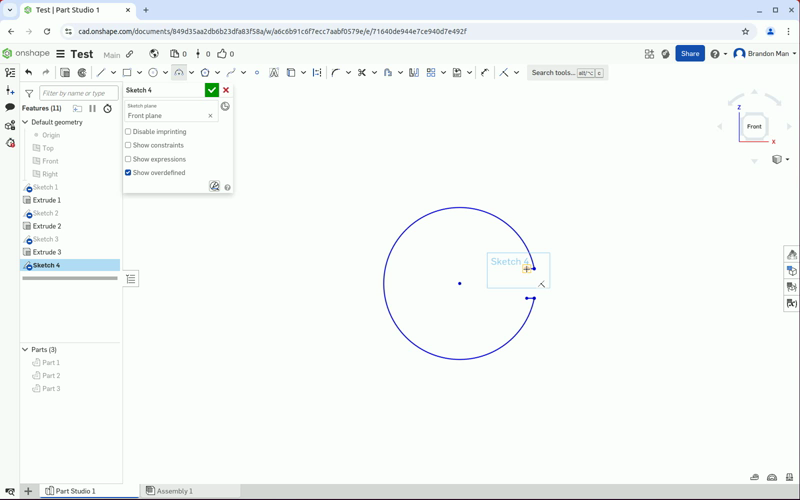
click(526, 268)
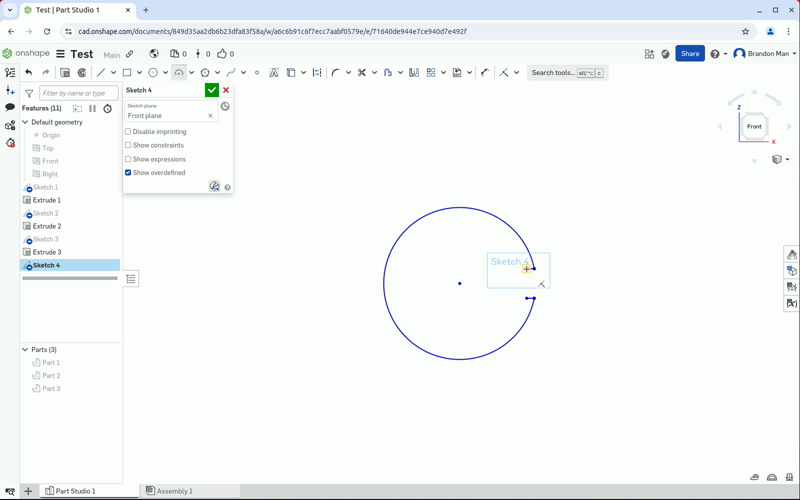
mouse_move(526, 298)
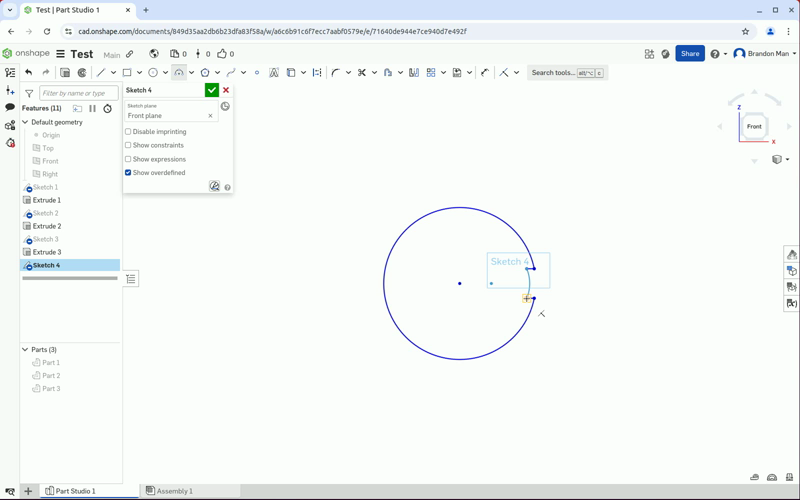
click(526, 298)
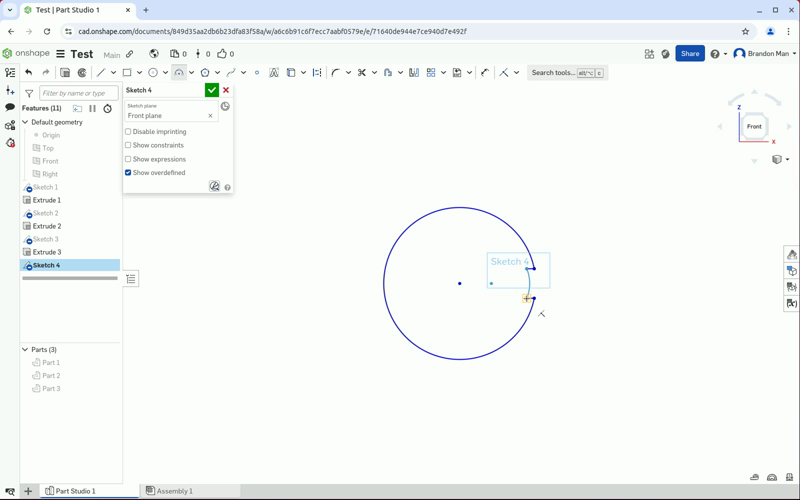
key_down(shift)
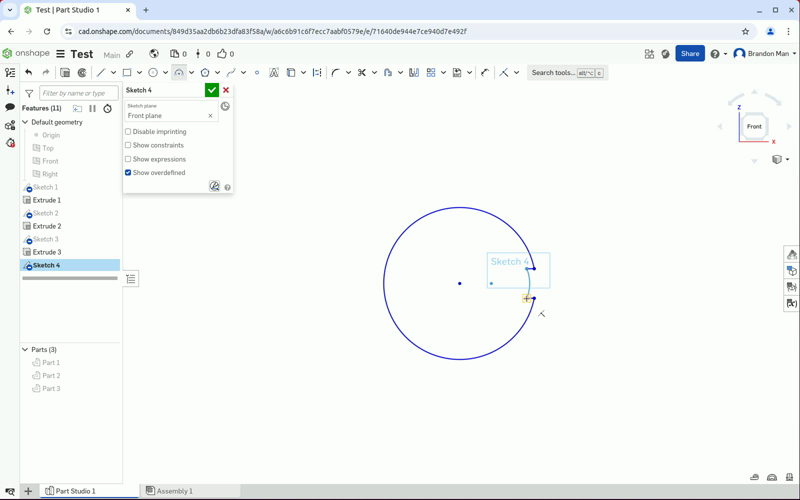
mouse_move(393, 283)
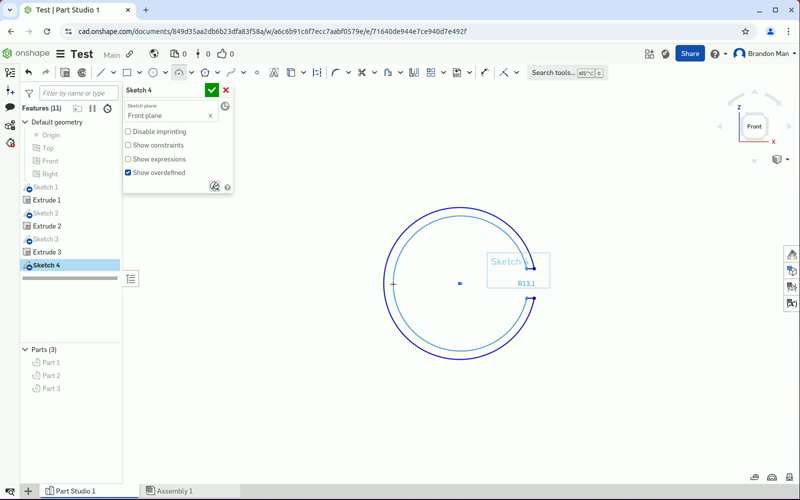
click(393, 283)
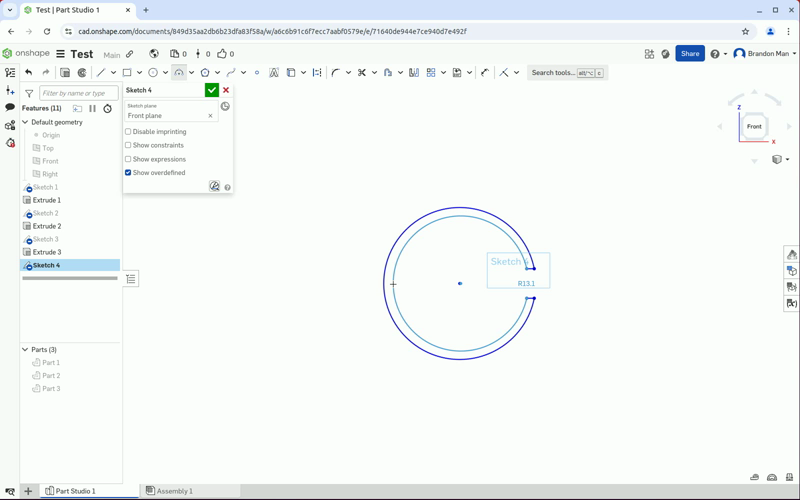
key_up(shift)
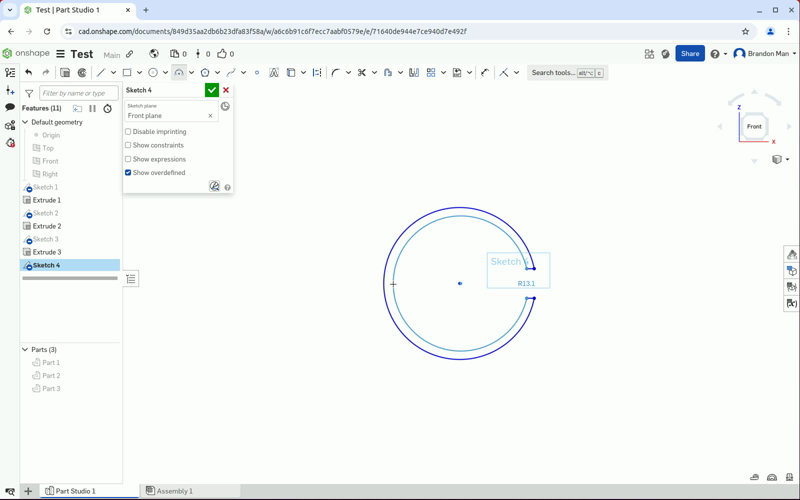
key(esc)
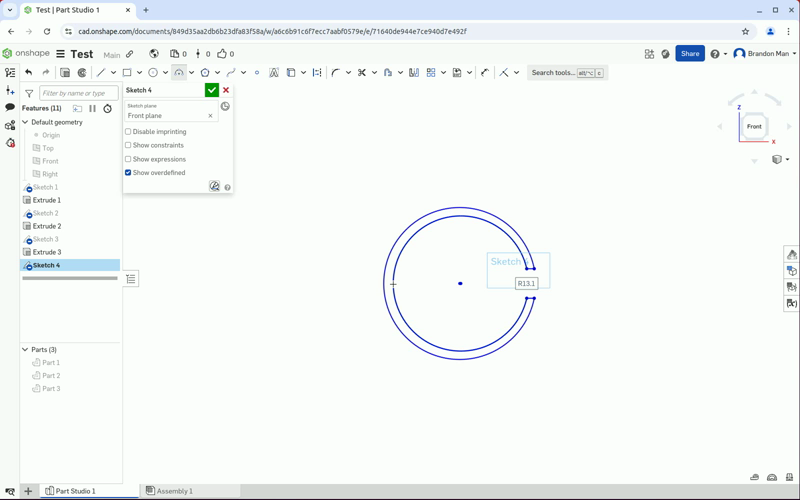
mouse_move(470, 213)
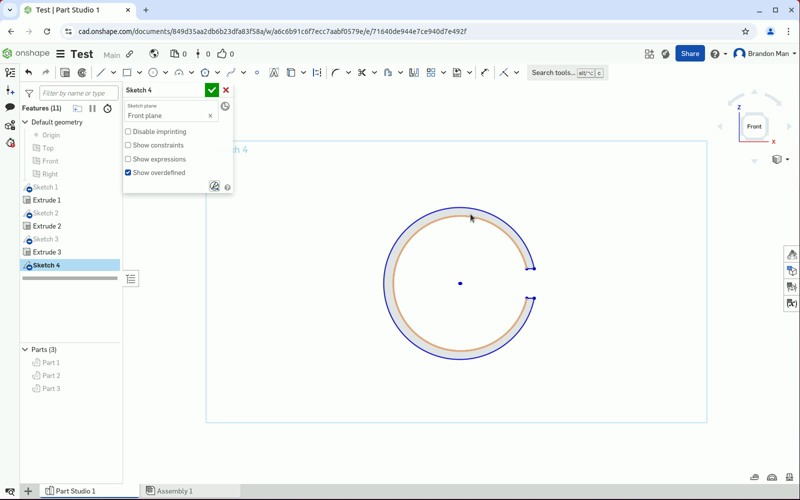
click(470, 213)
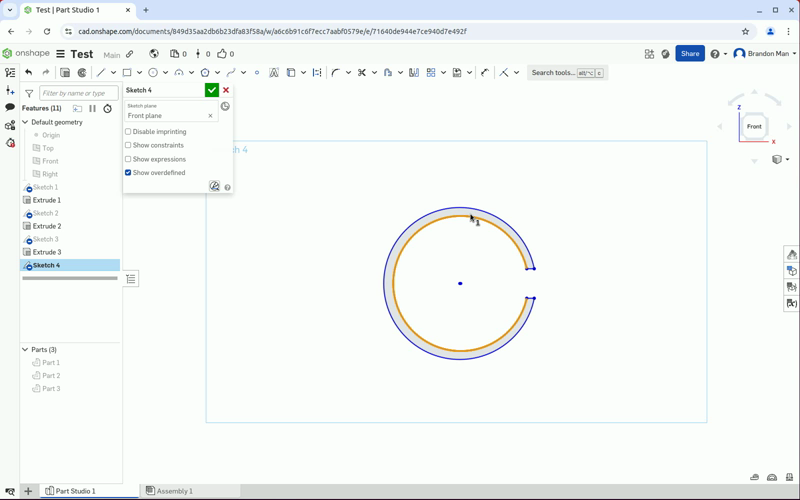
mouse_move(73, 352)
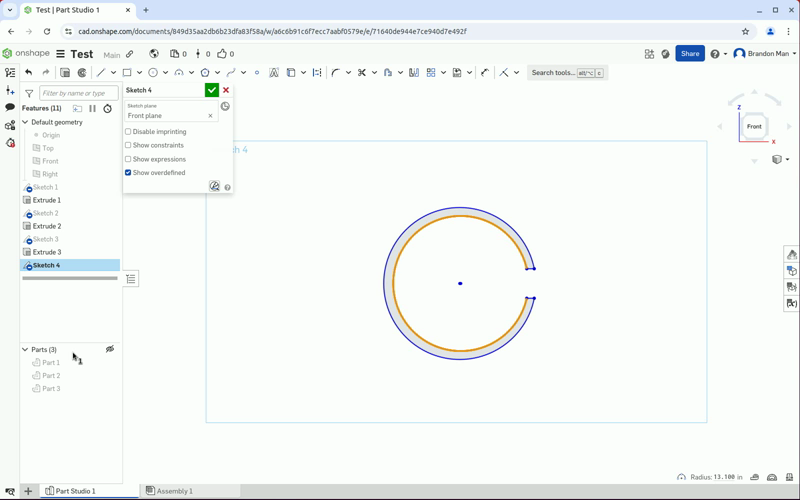
key(shift+y)
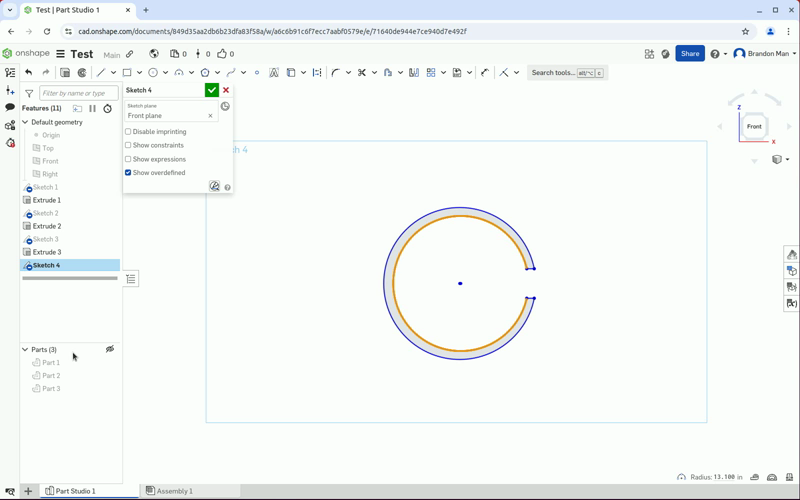
key(shift+e)
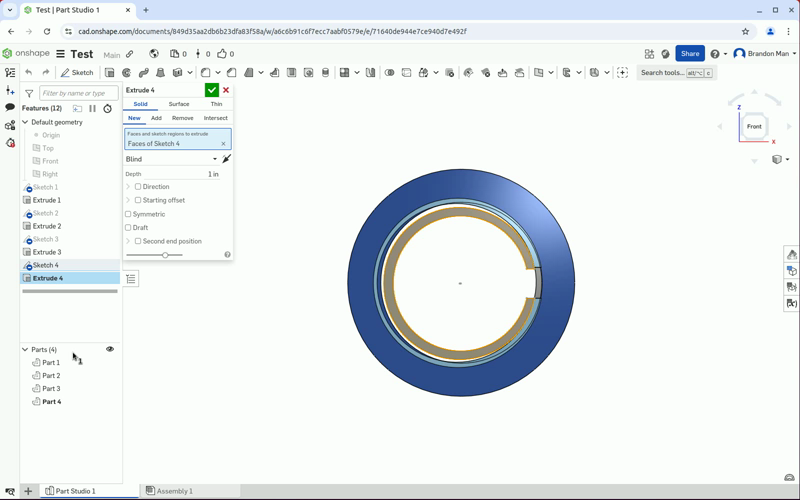
mouse_move(143, 106)
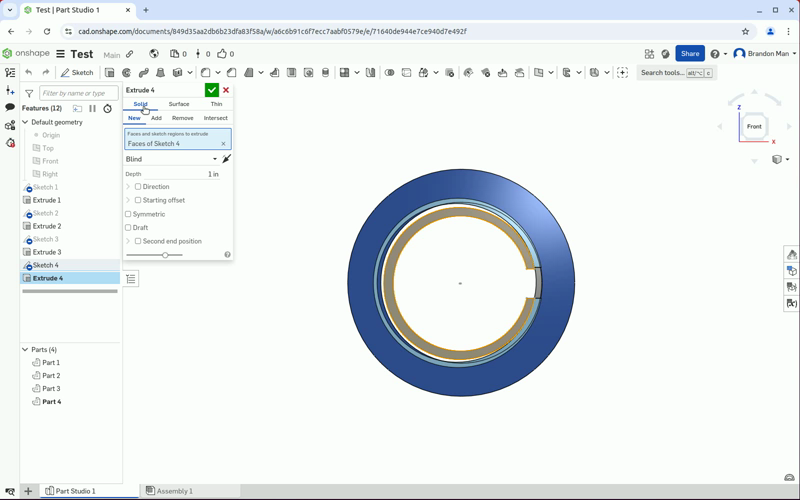
click(143, 106)
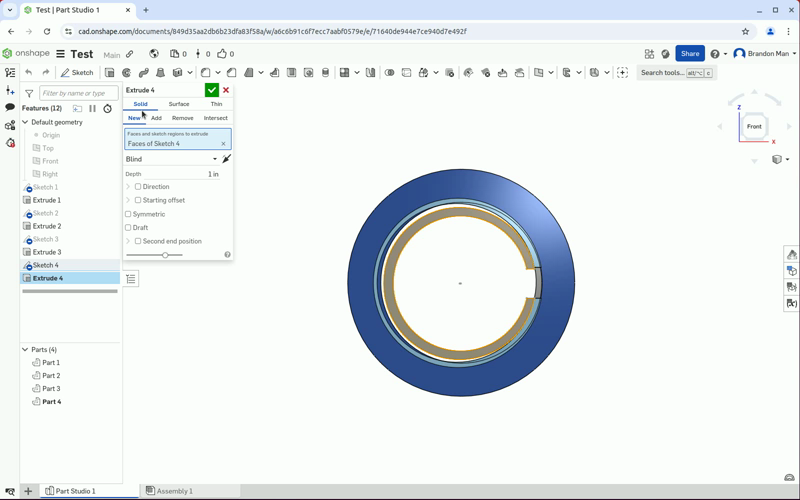
mouse_move(137, 120)
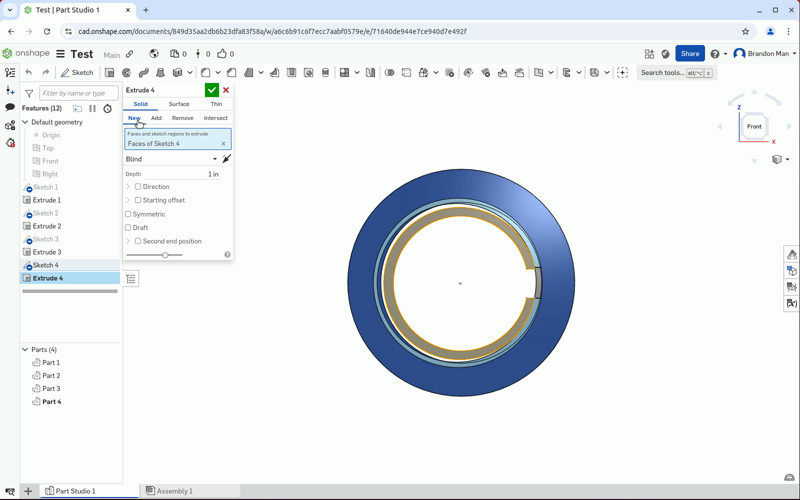
click(137, 120)
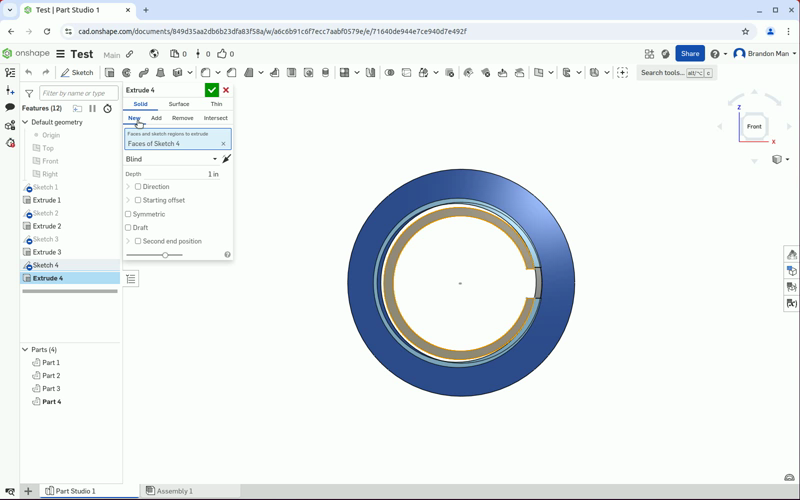
key(tab, 4)
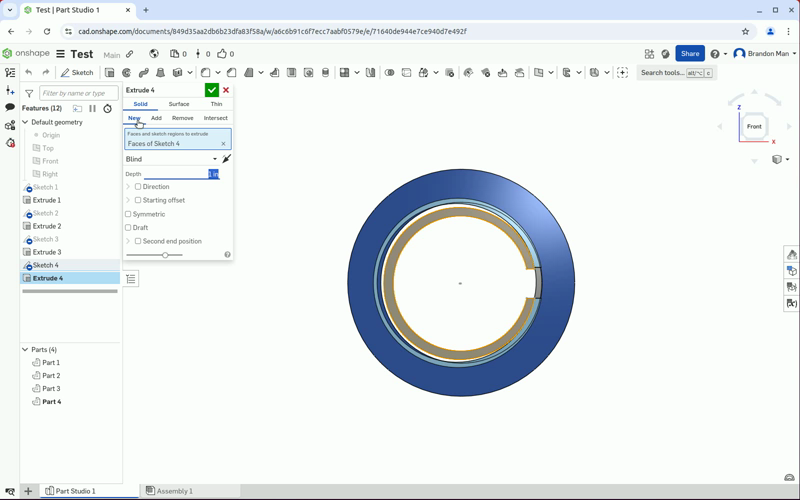
text(-1.444)
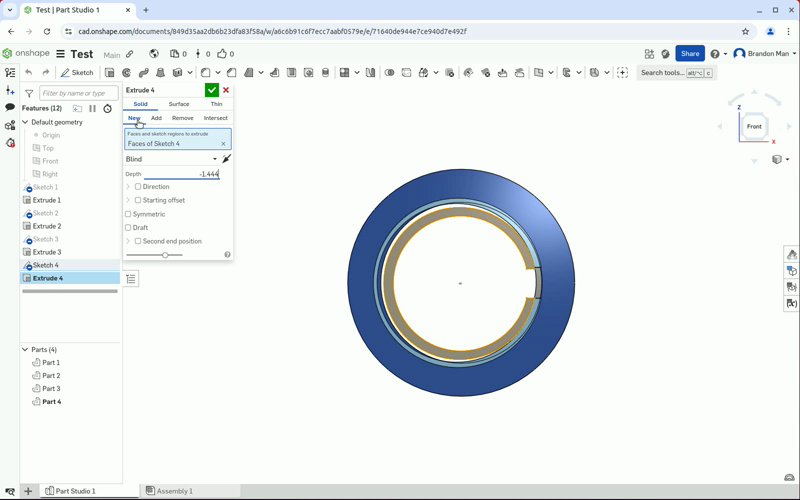
key(enter)
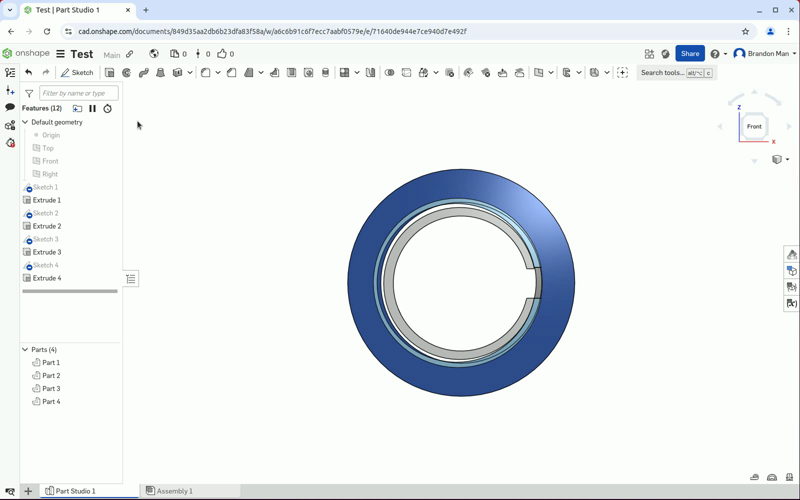
key(shift+h)
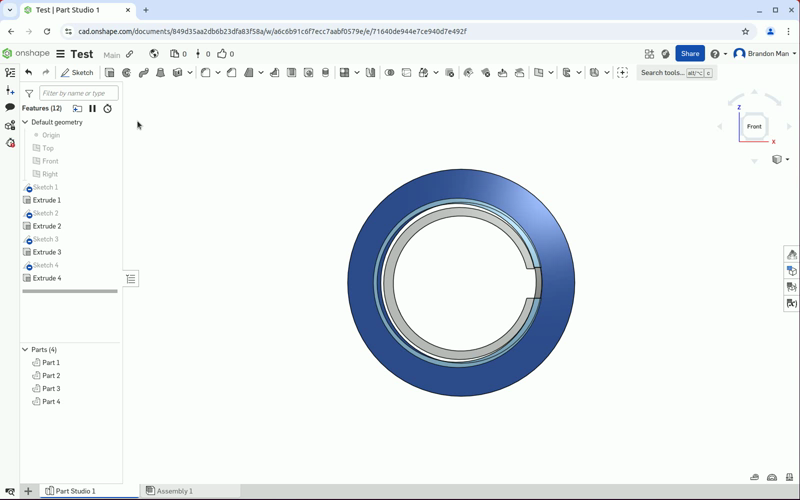
key(shift+h)
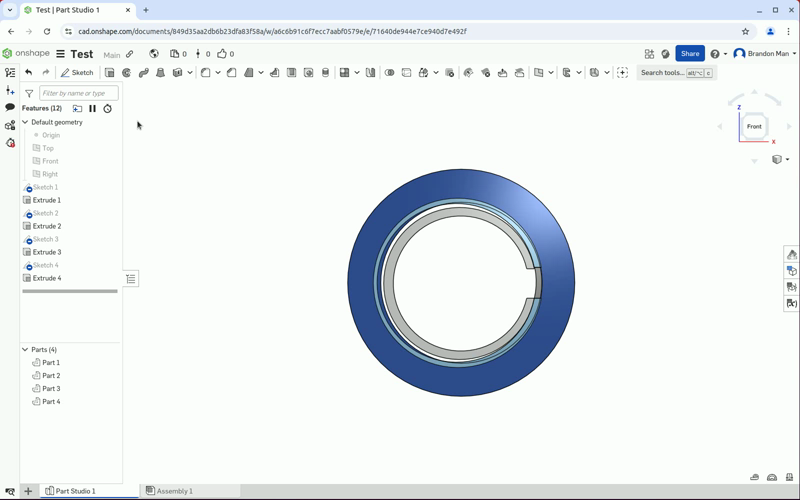
mouse_move(73, 189)
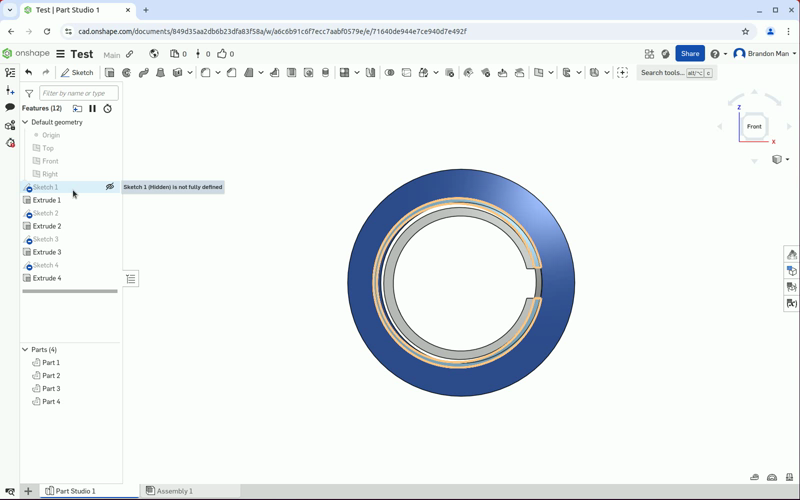
click(73, 189)
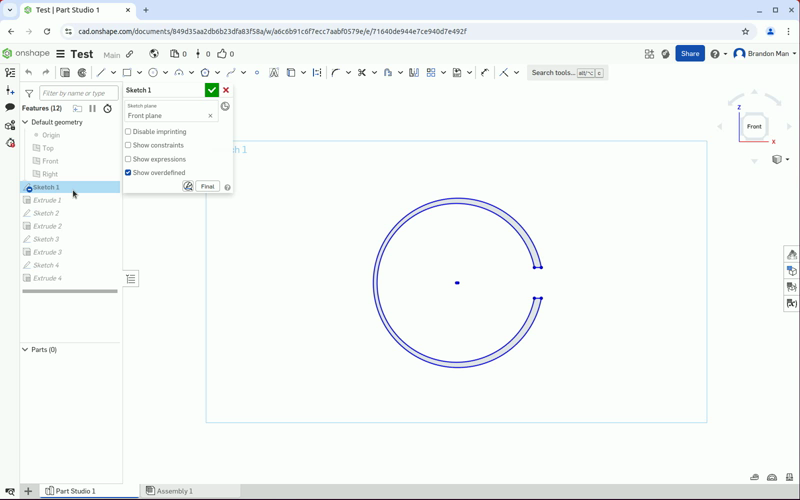
mouse_move(229, 92)
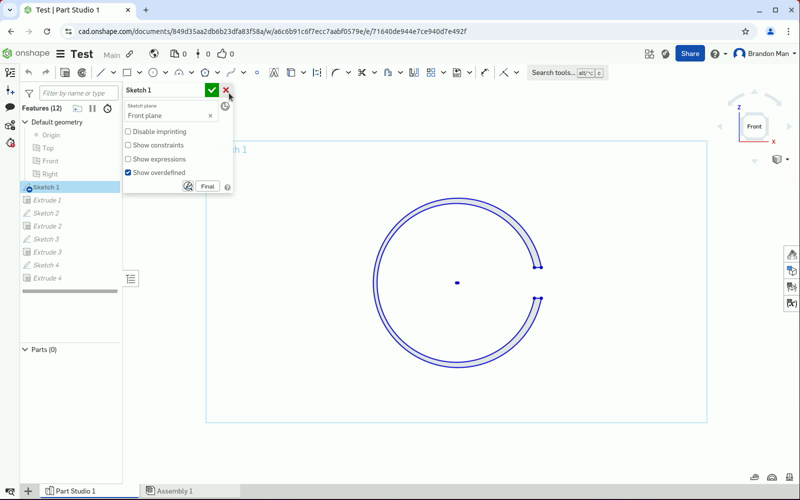
click(229, 92)
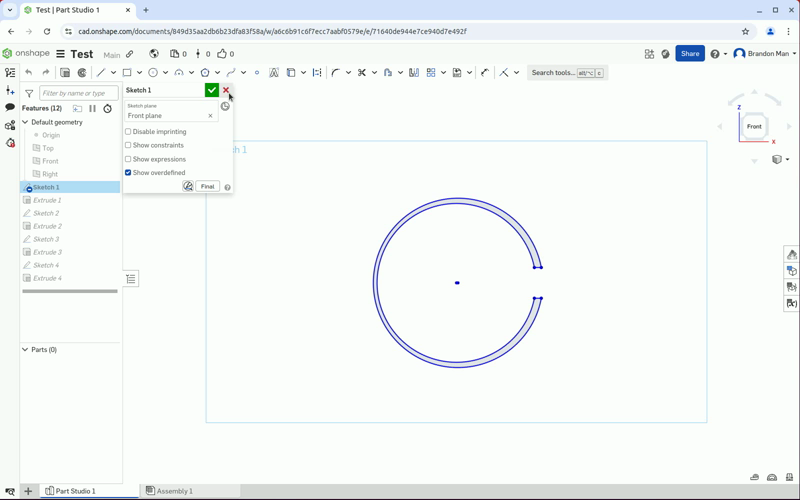
key(shift+s)
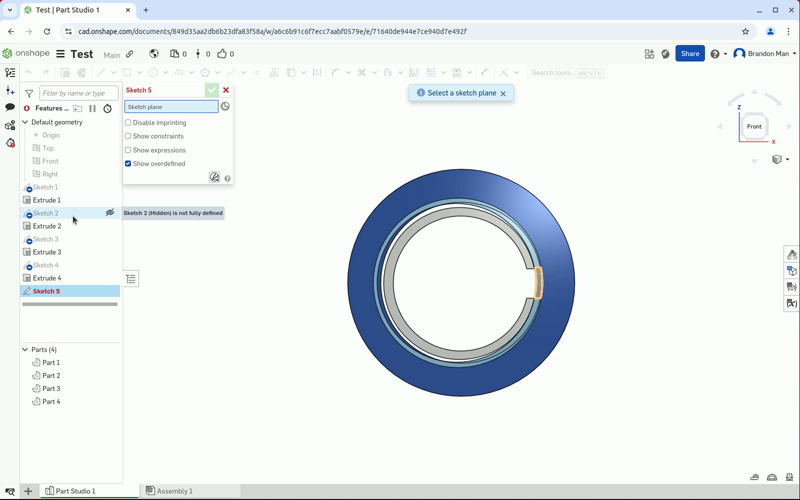
scroll(3)
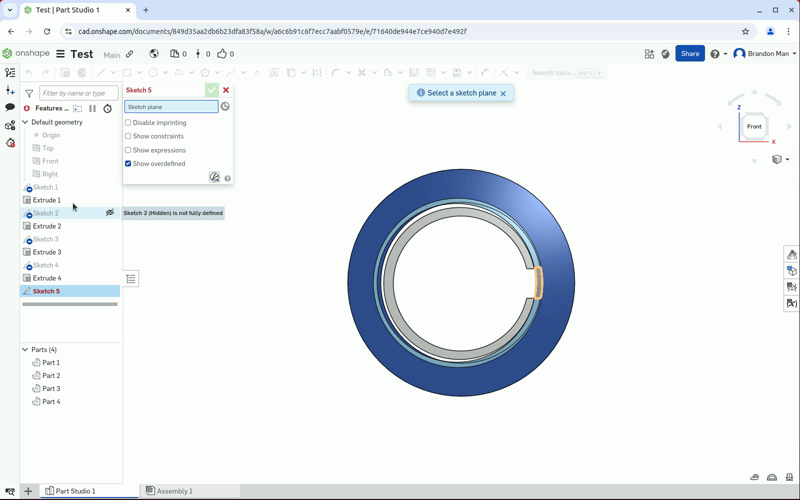
mouse_move(73, 163)
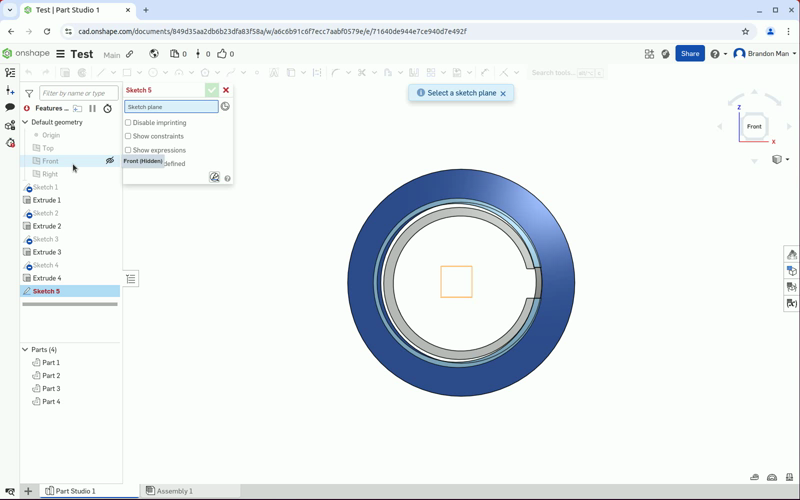
click(73, 163)
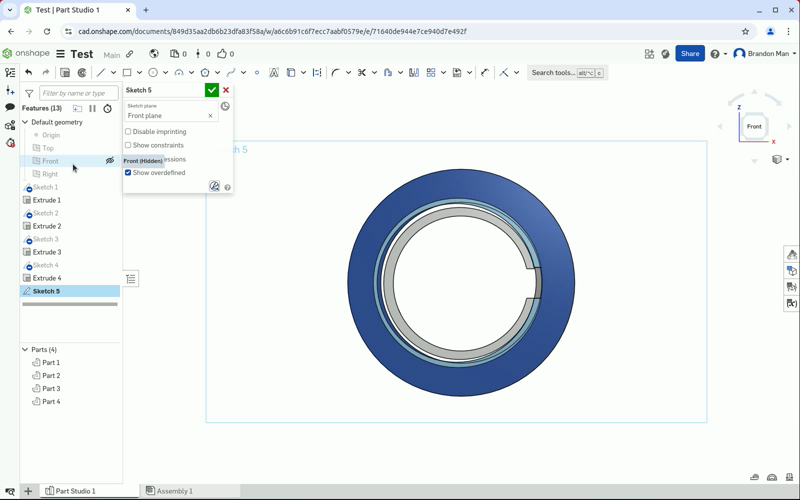
mouse_move(73, 352)
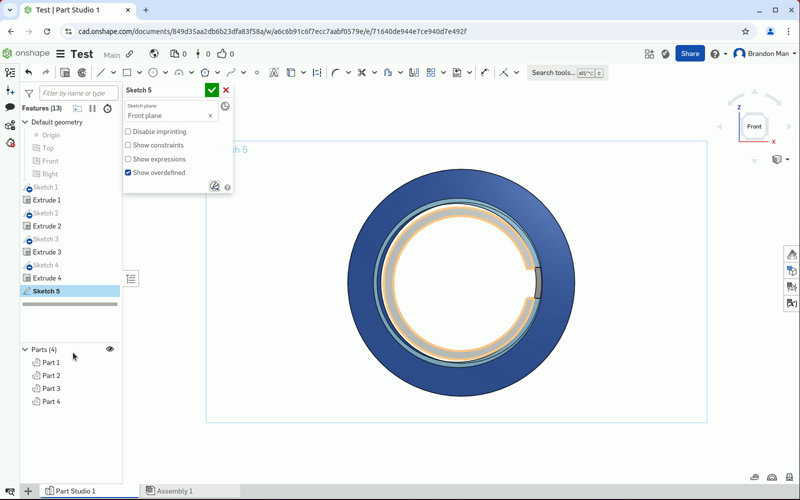
key(y)
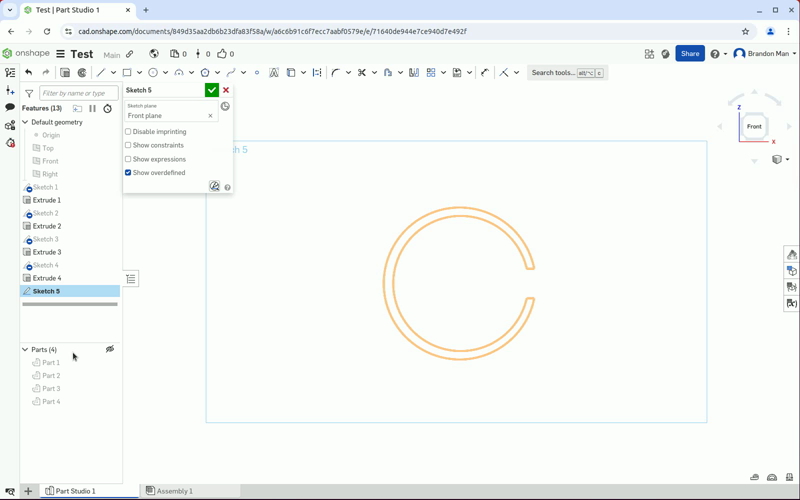
key(l)
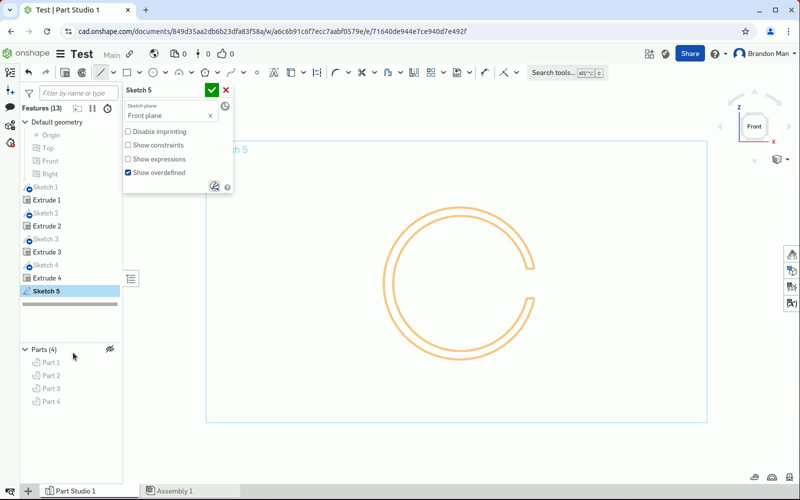
key_down(shift)
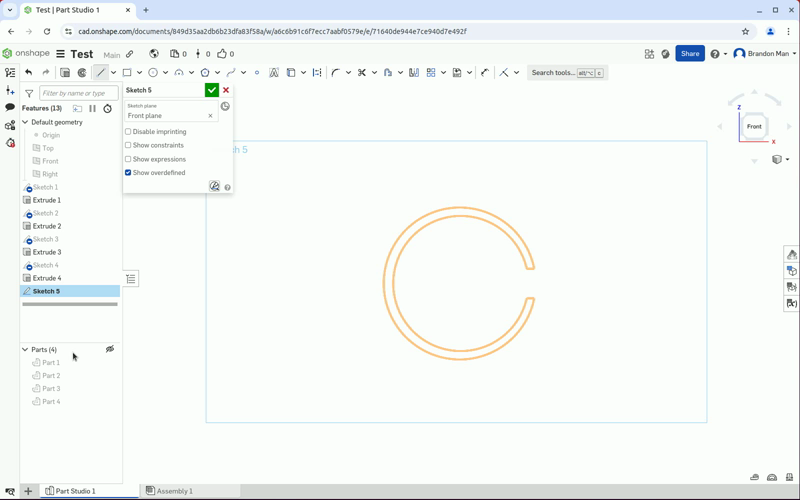
mouse_move(534, 298)
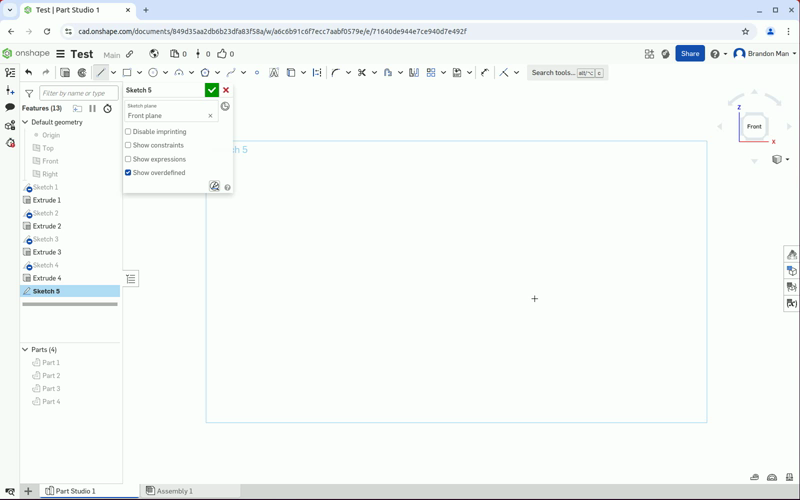
click(534, 298)
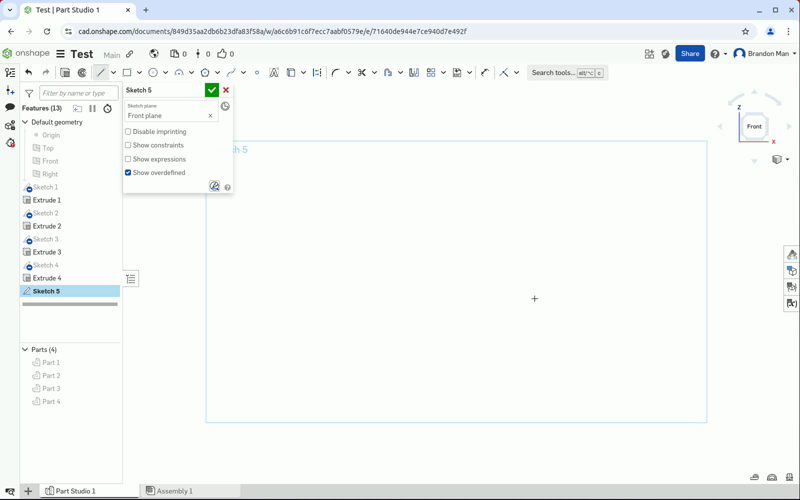
key_up(shift)
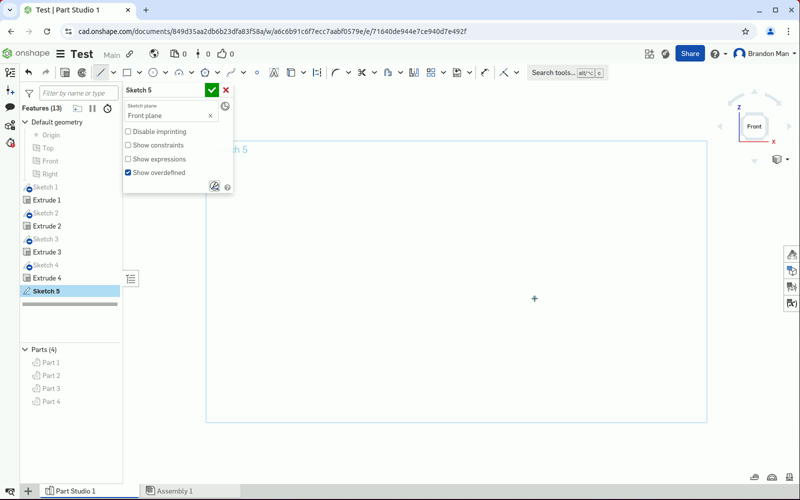
key_down(shift)
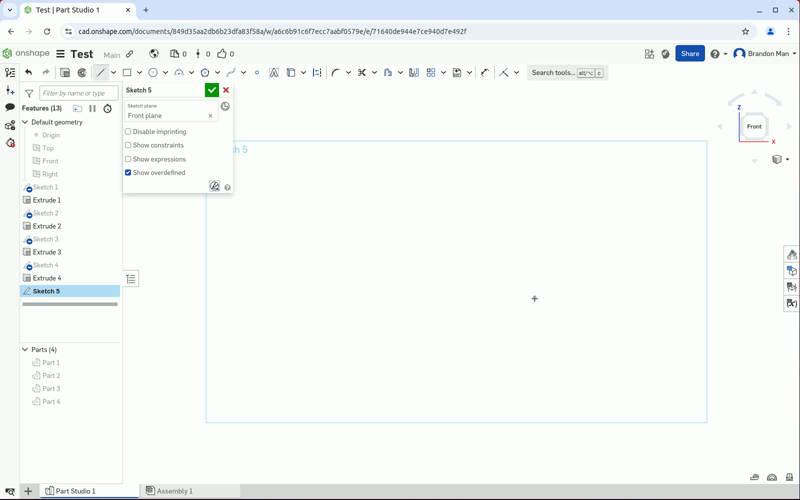
mouse_move(564, 298)
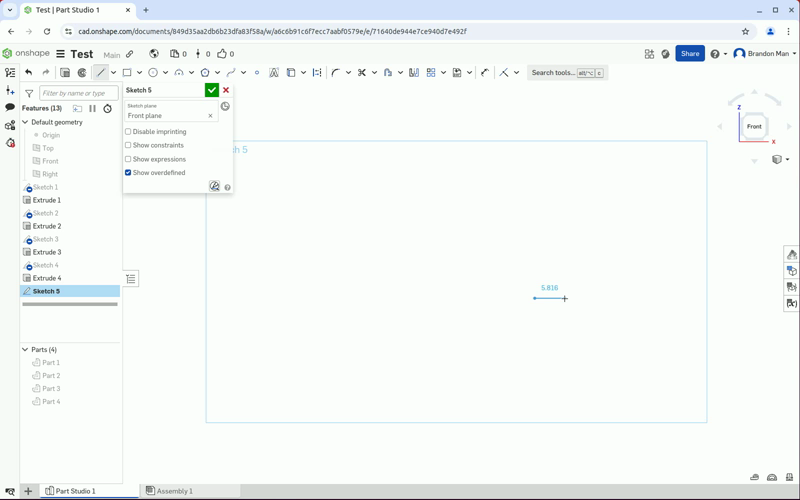
mouse_move(541, 298)
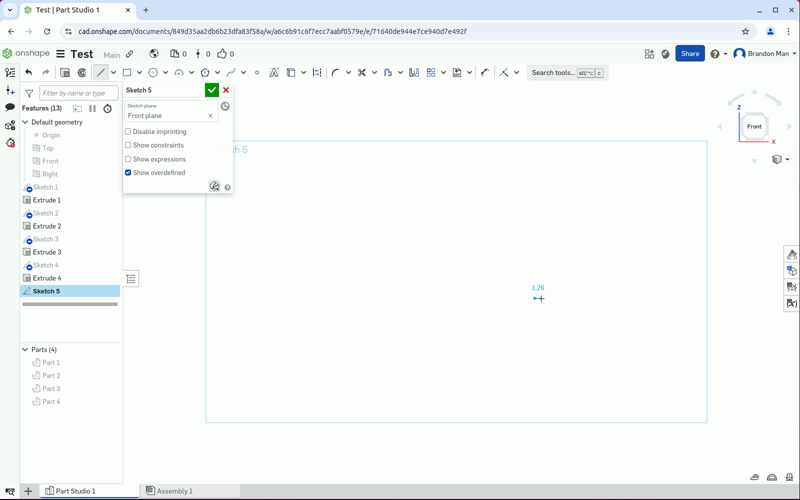
scroll(6)
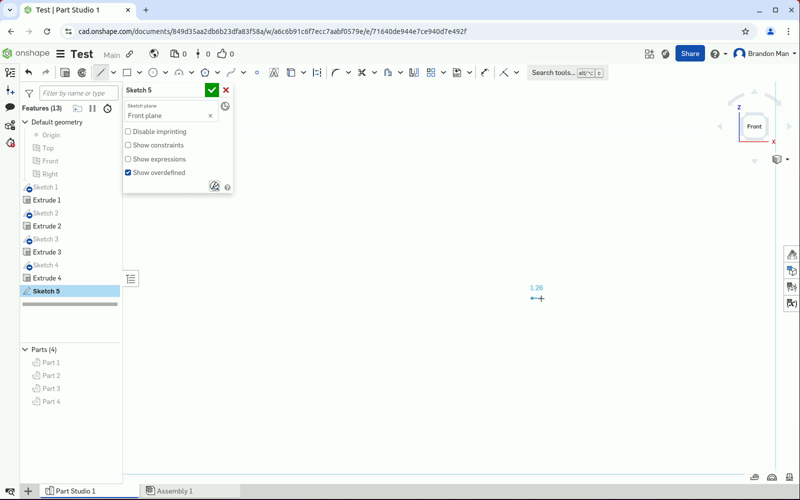
scroll(6)
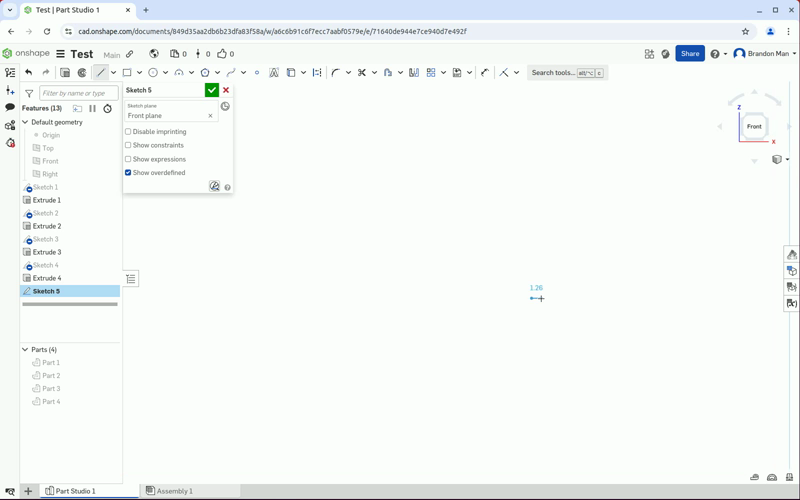
scroll(6)
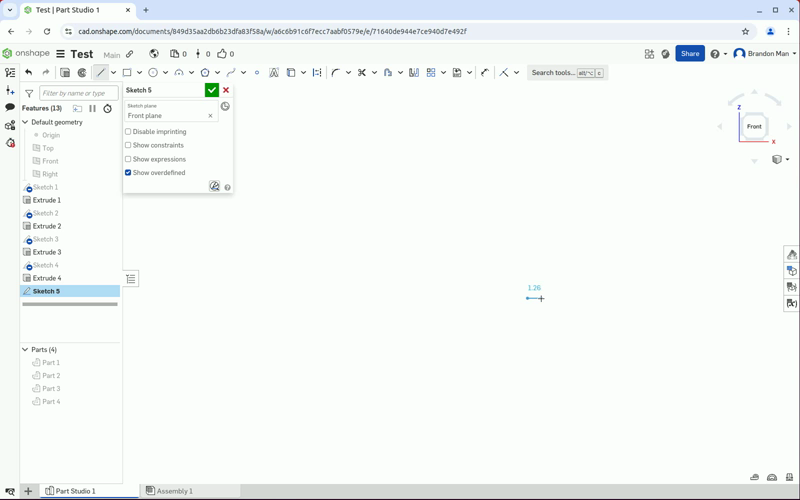
scroll(6)
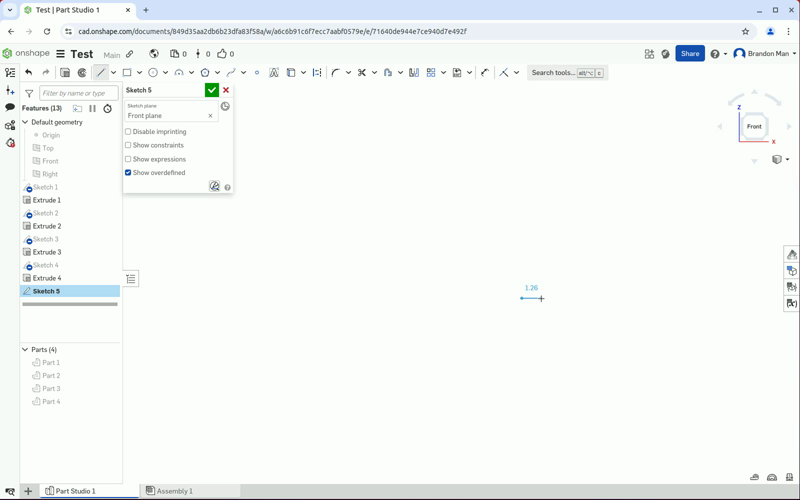
scroll(6)
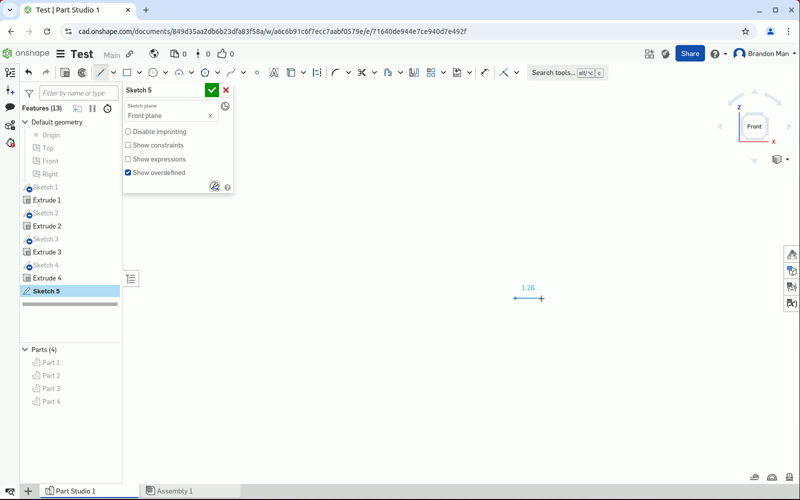
scroll(6)
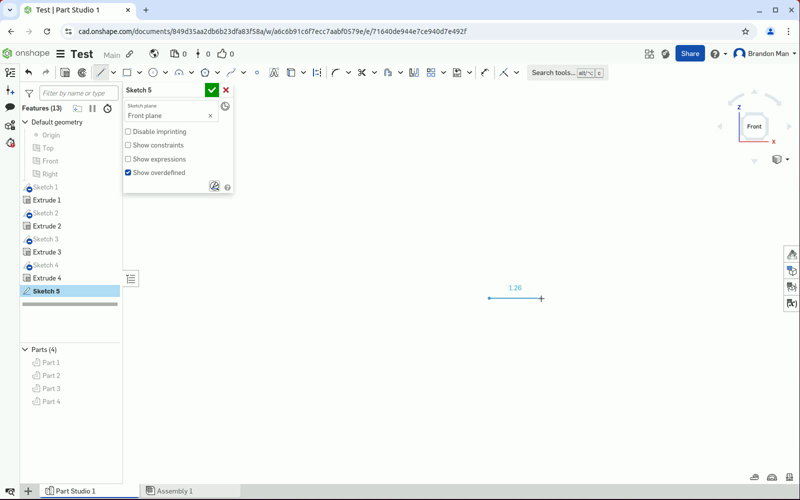
scroll(6)
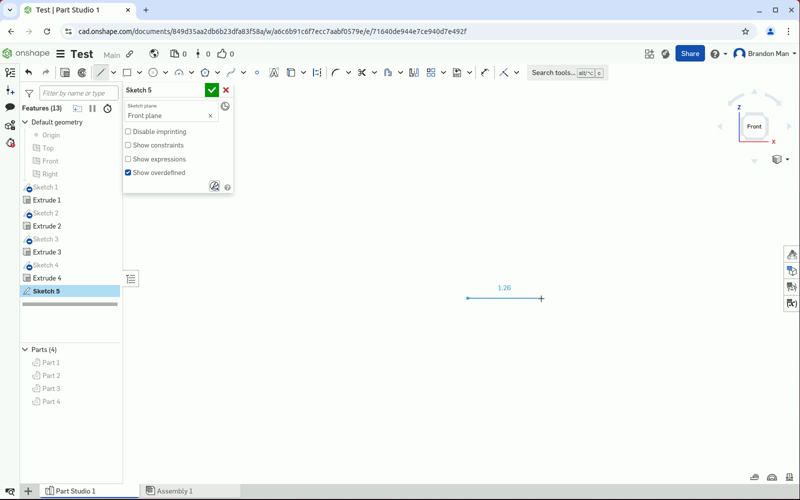
click(541, 298)
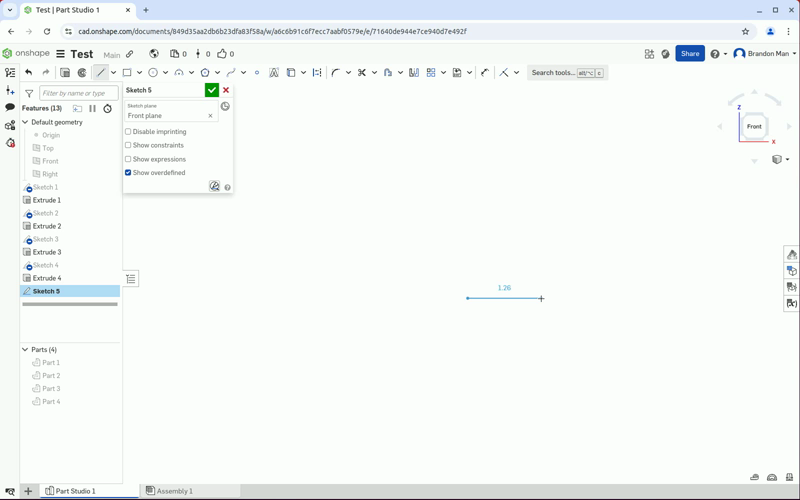
scroll(-6)
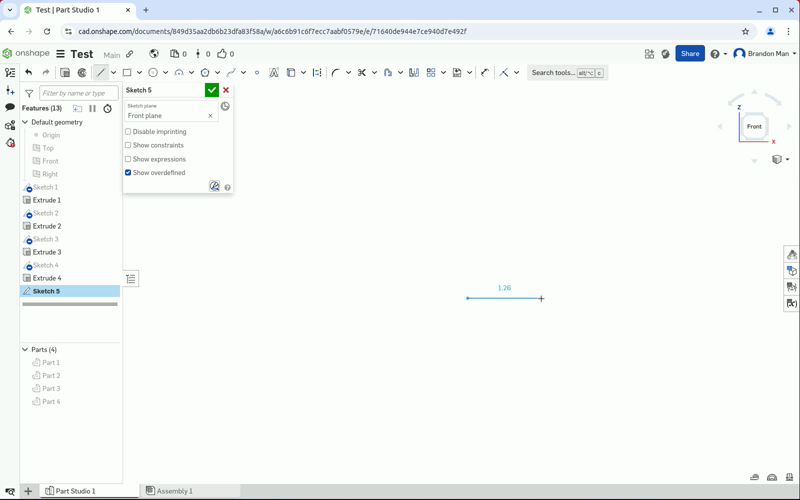
scroll(-6)
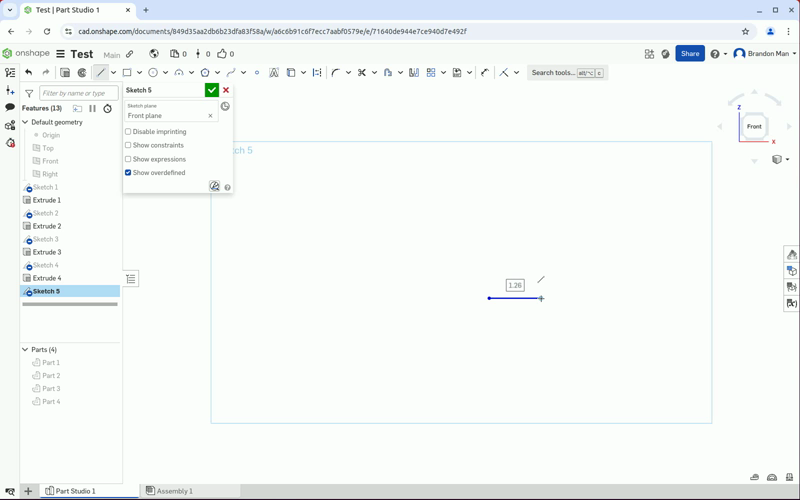
scroll(-6)
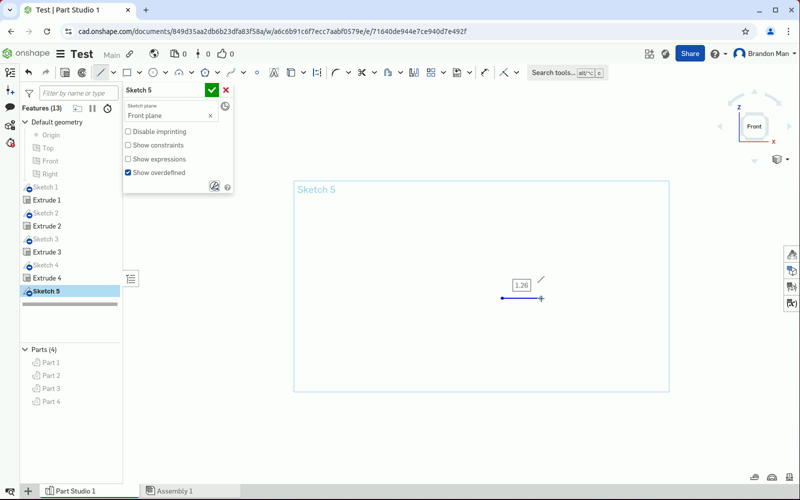
scroll(-6)
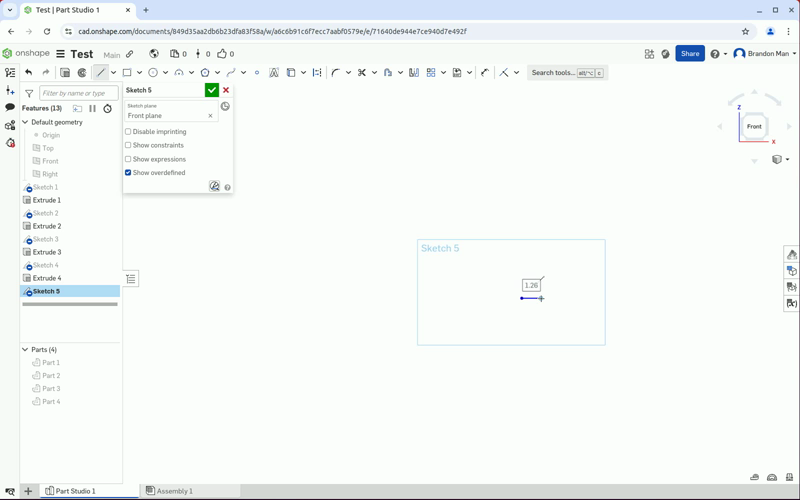
scroll(-6)
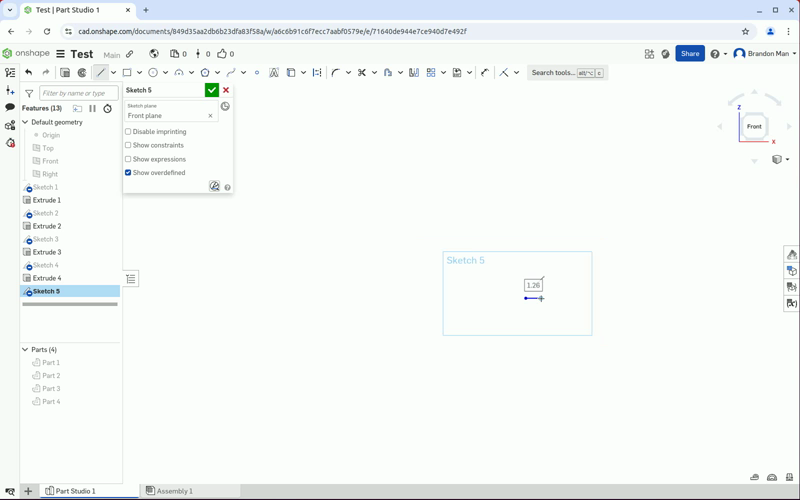
scroll(-6)
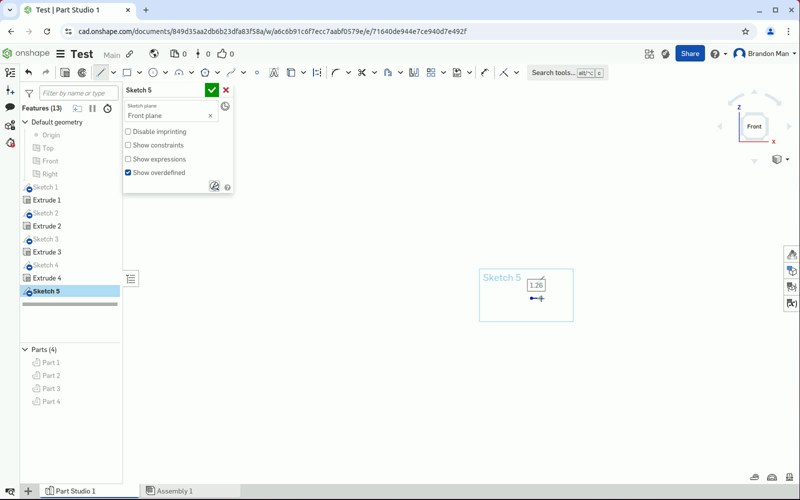
scroll(-6)
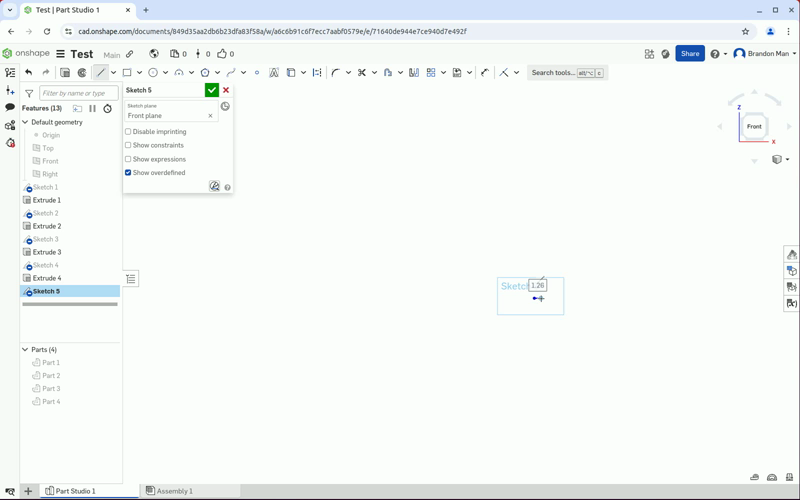
key_up(shift)
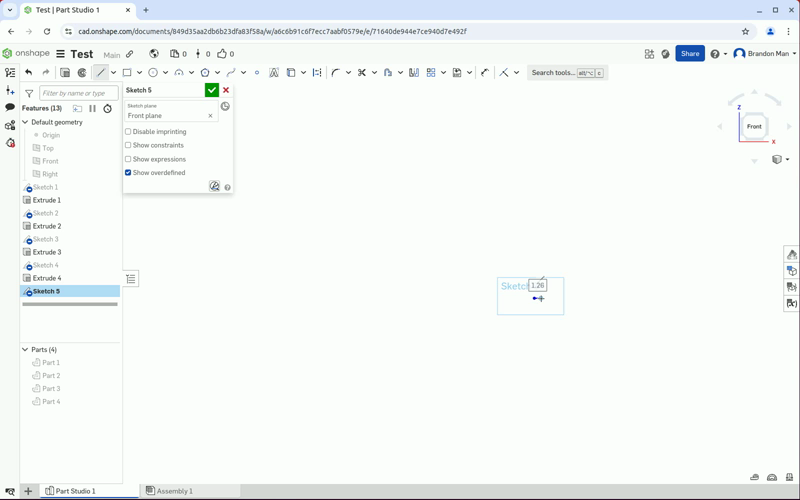
key(esc)
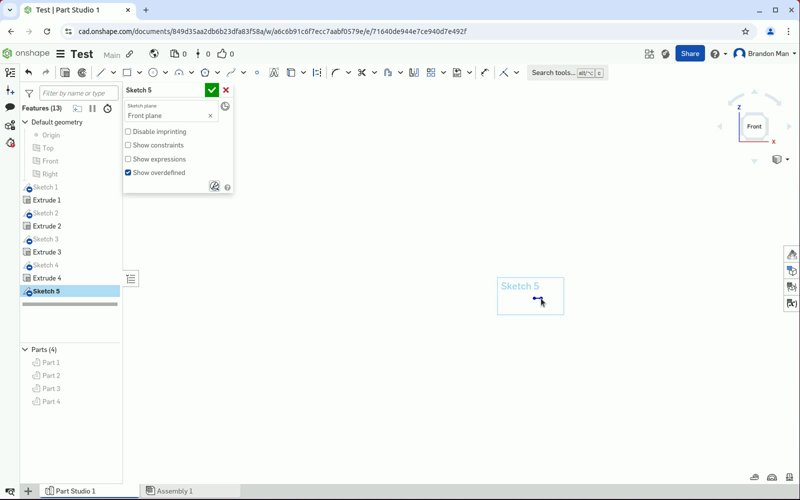
key(a)
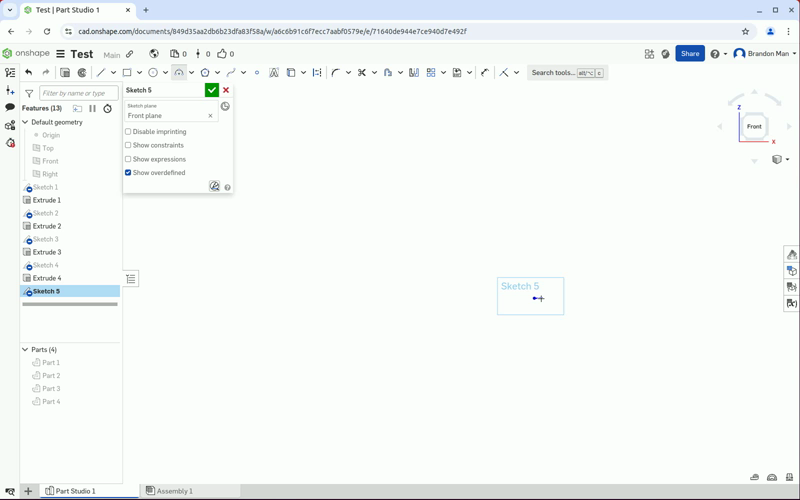
mouse_move(541, 298)
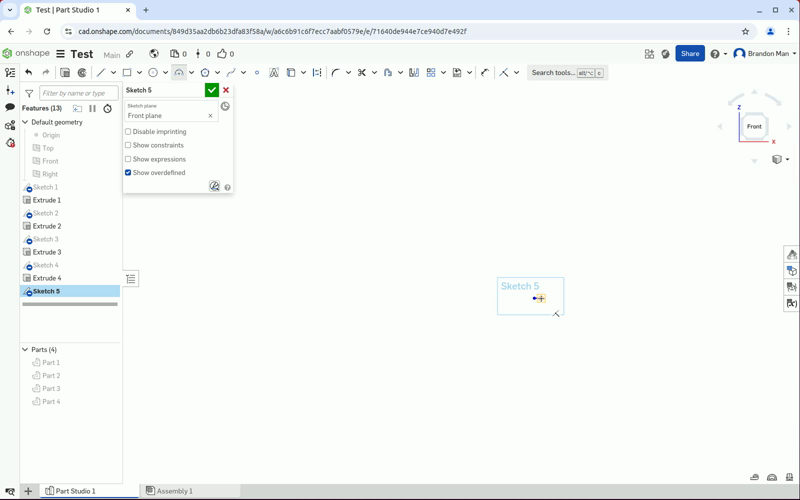
click(541, 298)
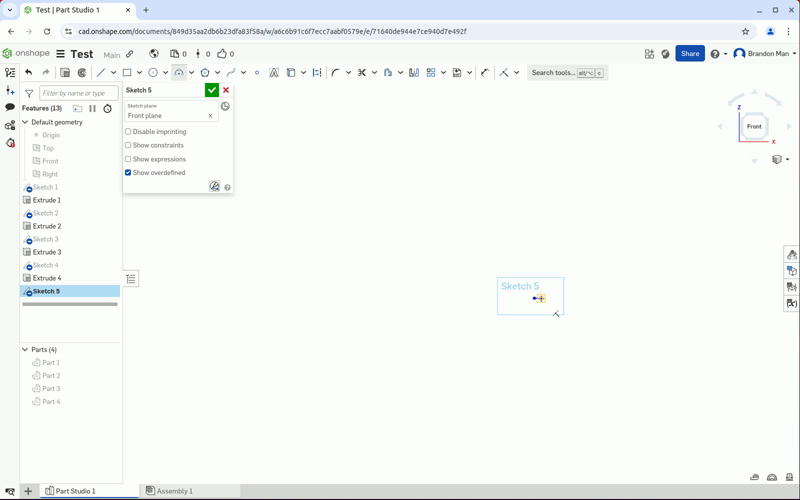
key_down(shift)
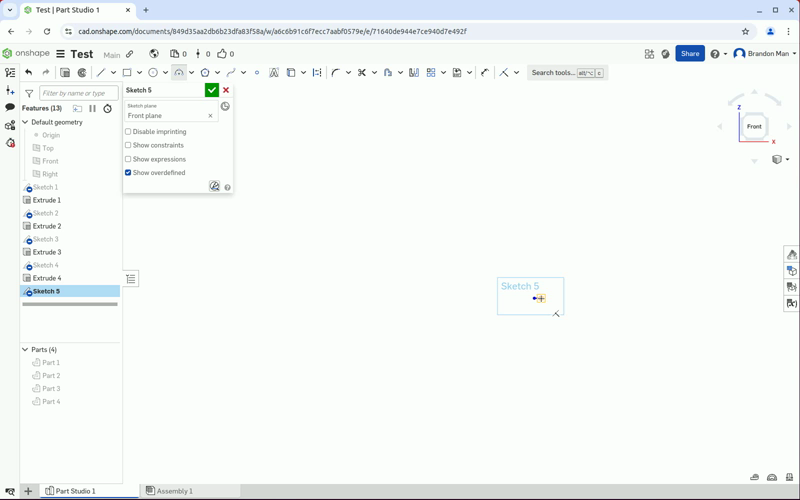
mouse_move(541, 269)
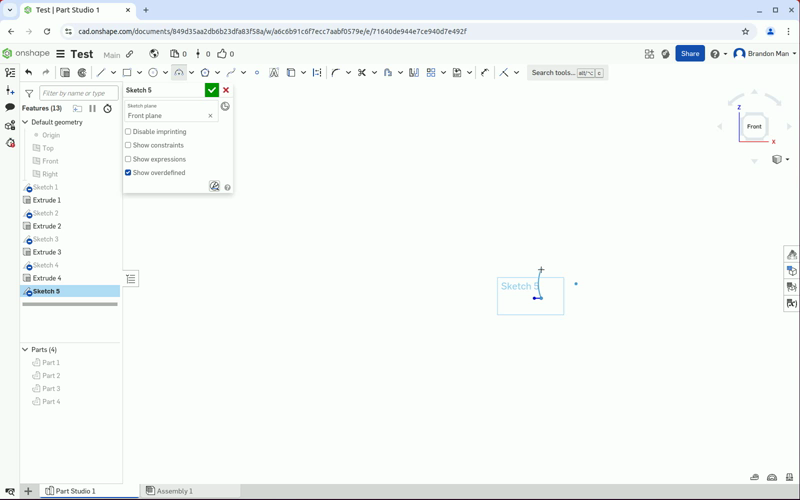
click(541, 269)
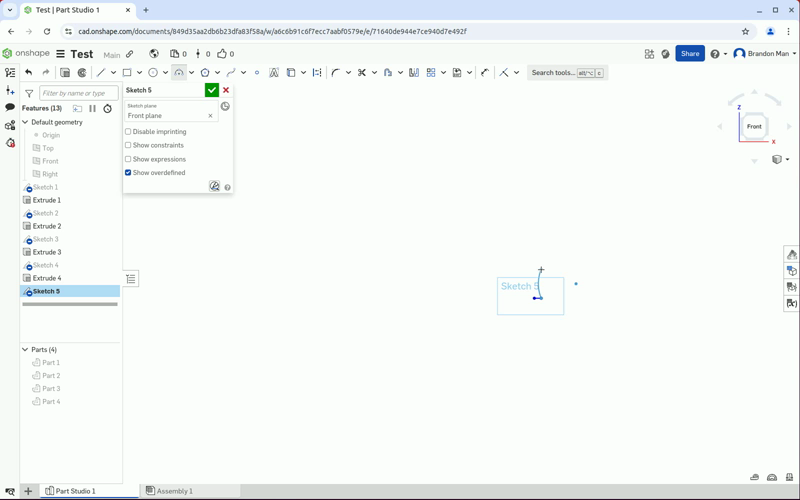
mouse_move(382, 283)
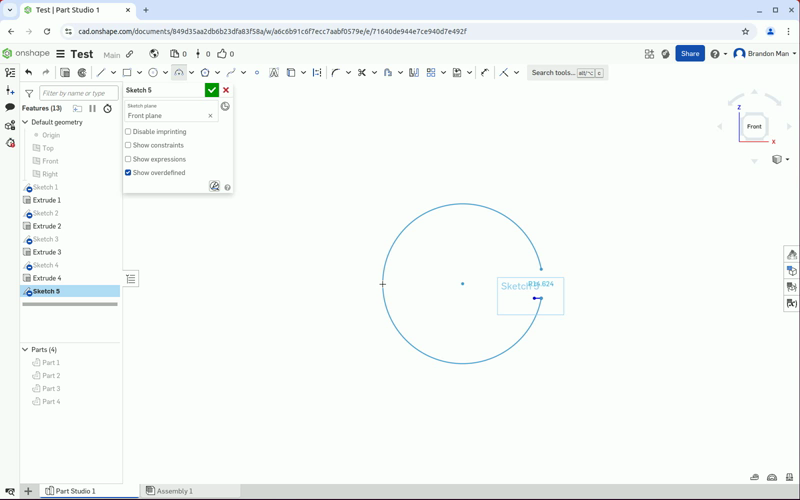
click(382, 283)
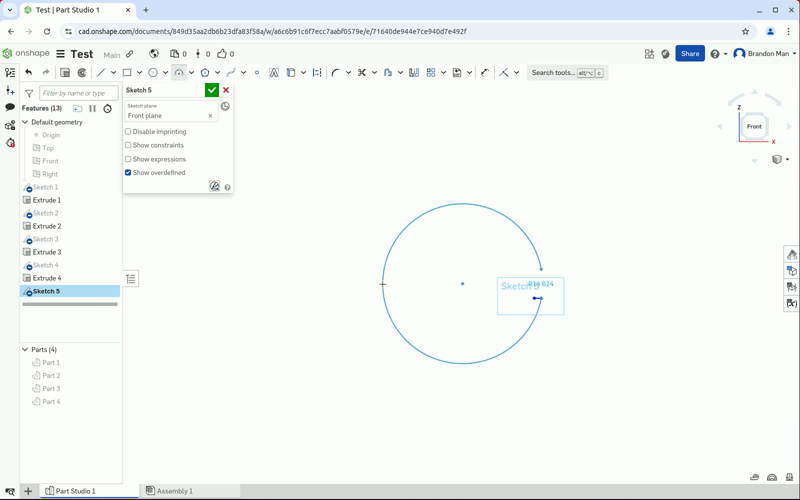
key_up(shift)
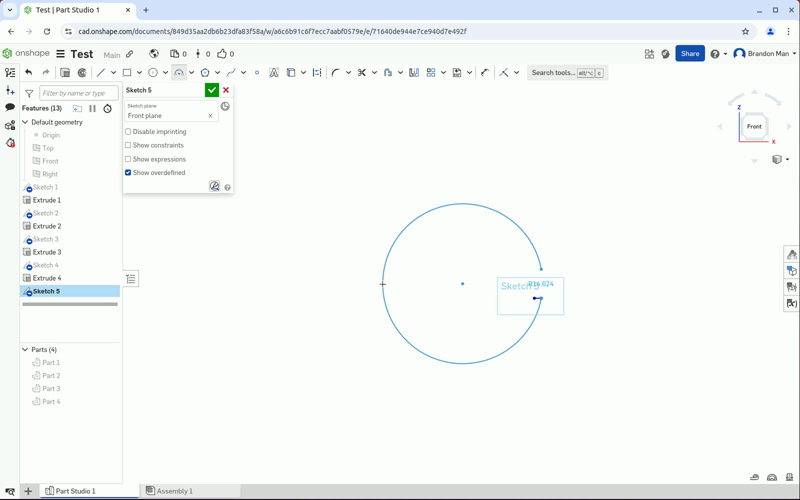
key(esc)
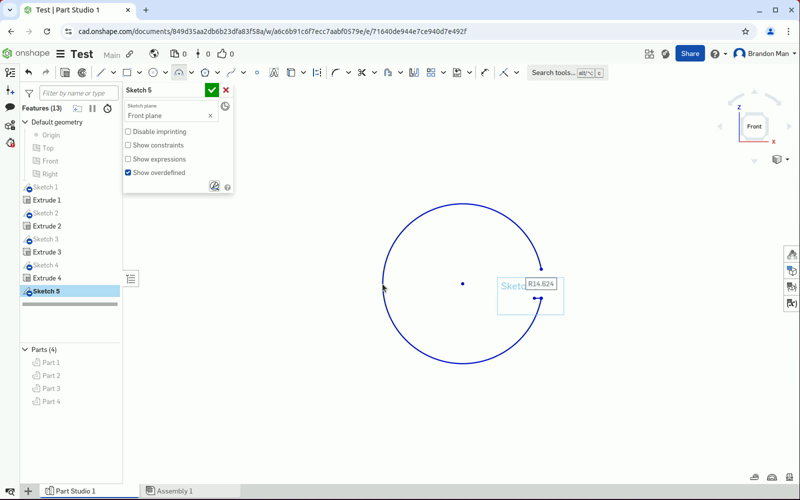
key(l)
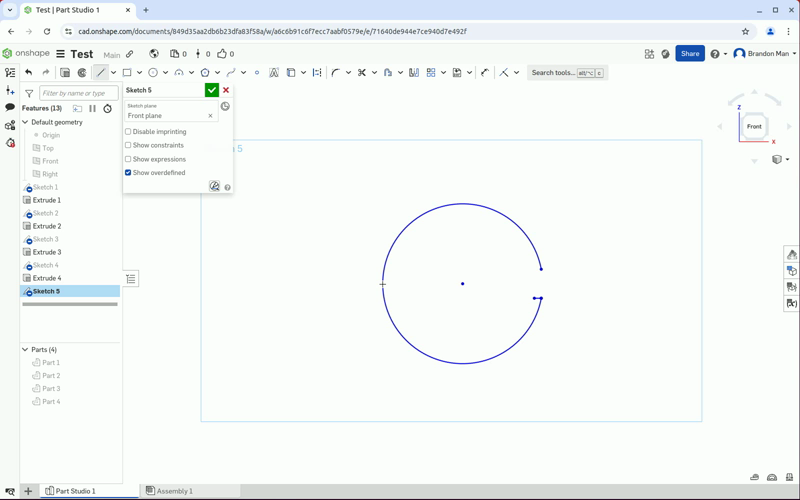
mouse_move(541, 269)
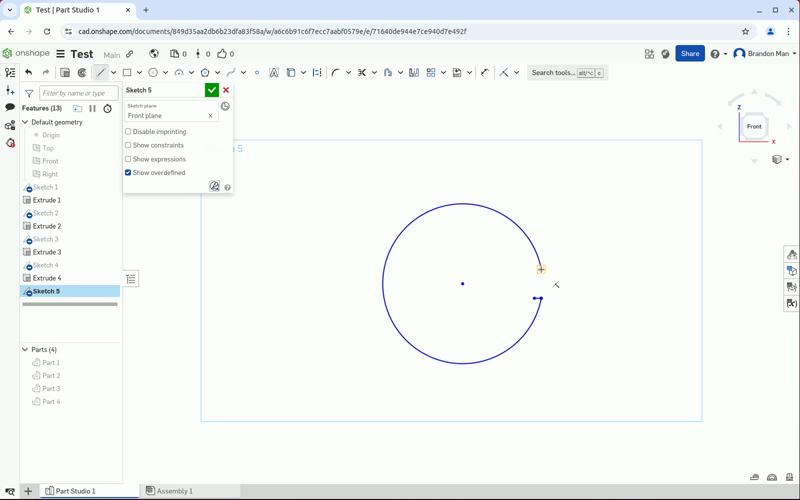
click(541, 269)
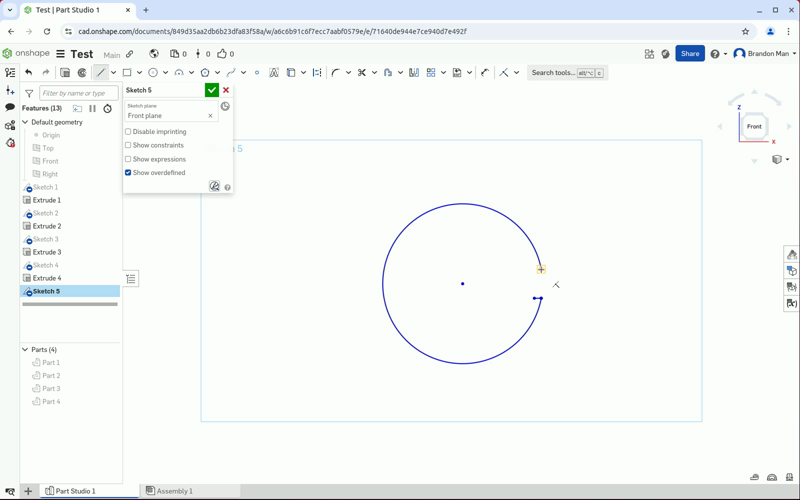
key_down(shift)
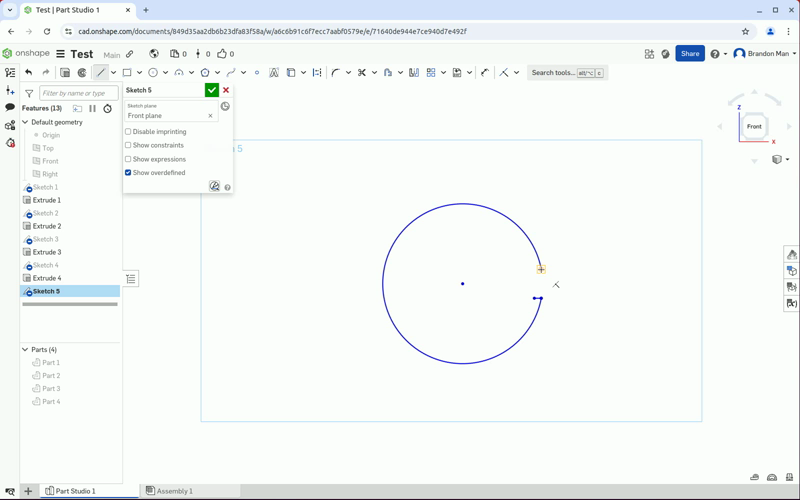
mouse_move(571, 269)
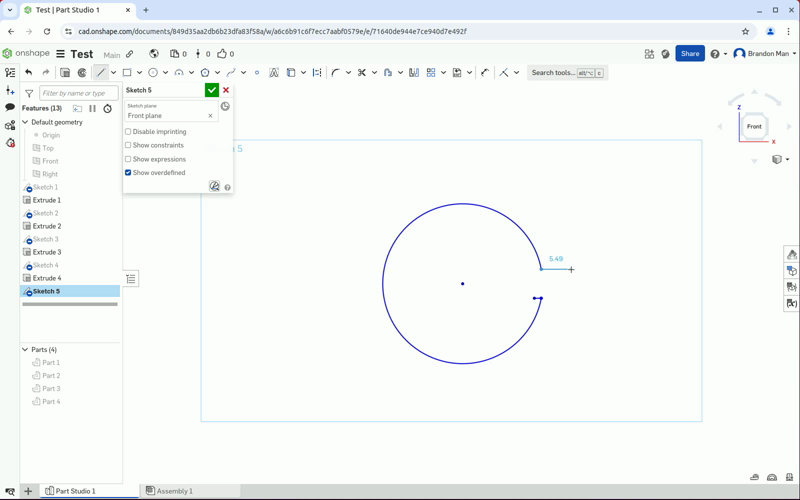
mouse_move(534, 269)
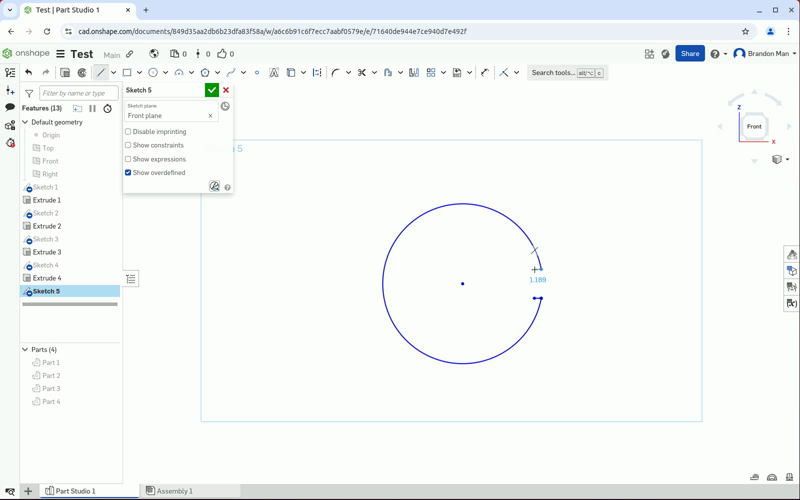
scroll(6)
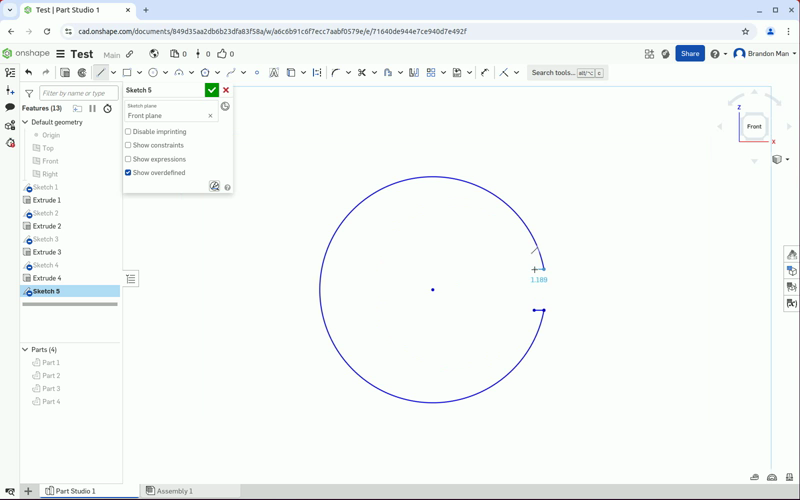
scroll(6)
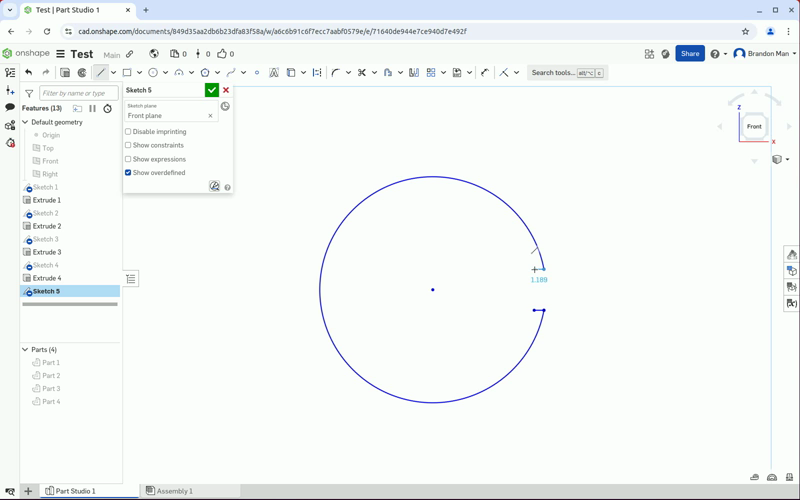
scroll(6)
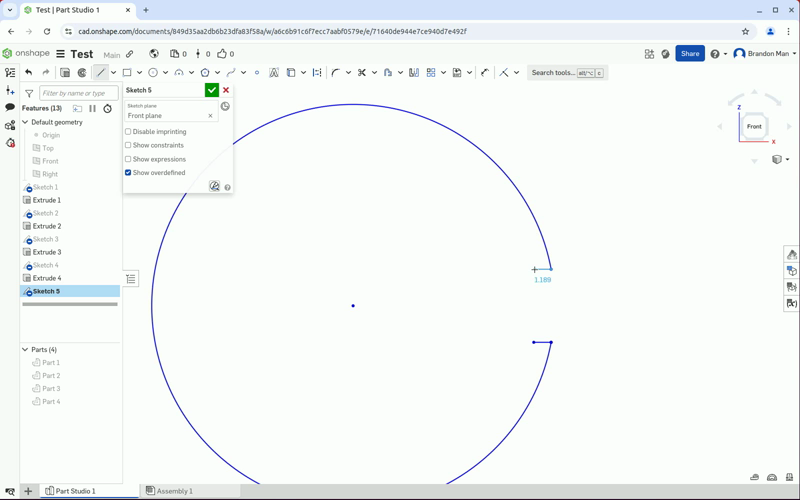
scroll(6)
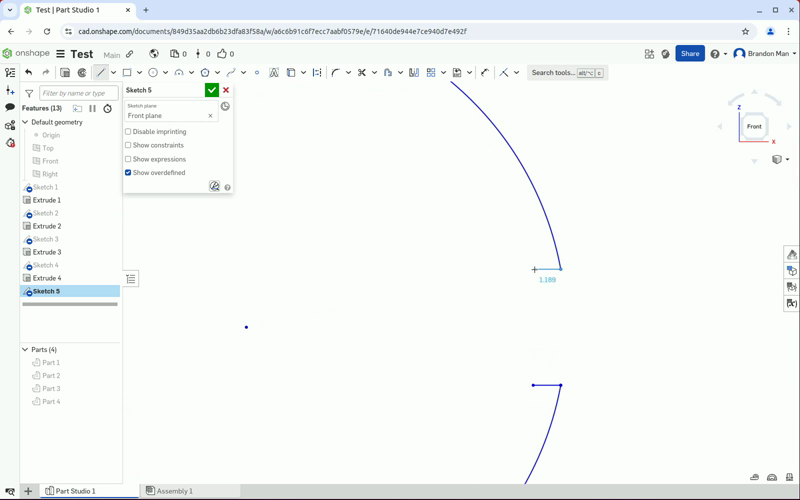
scroll(6)
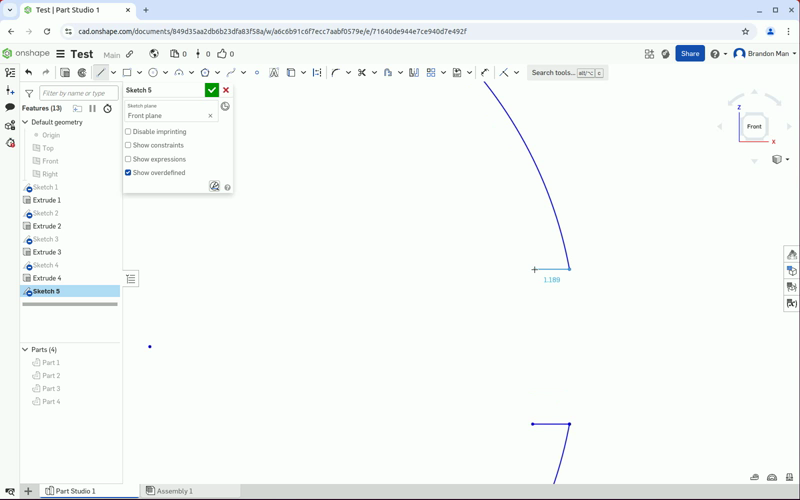
scroll(6)
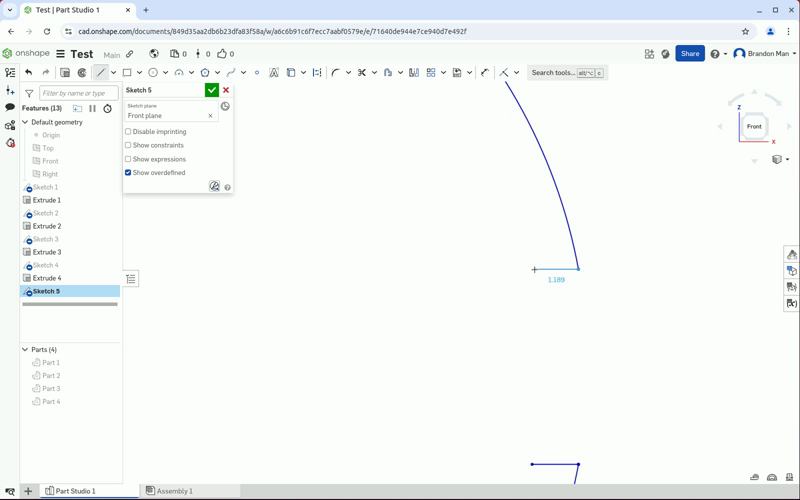
scroll(6)
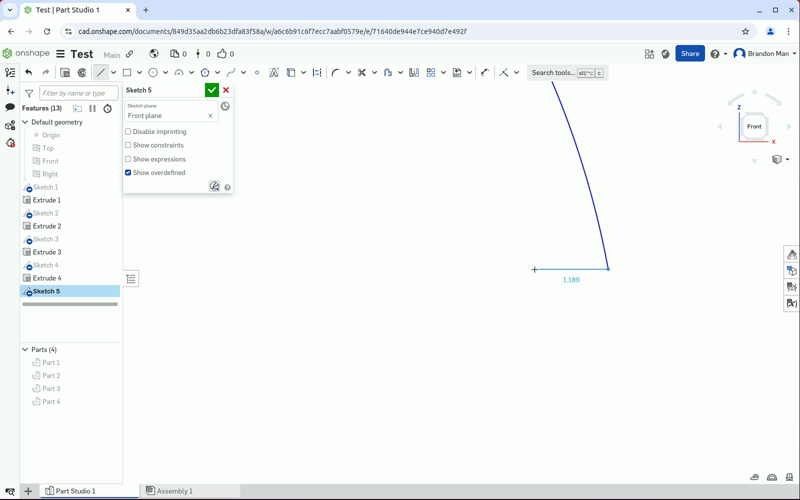
click(534, 269)
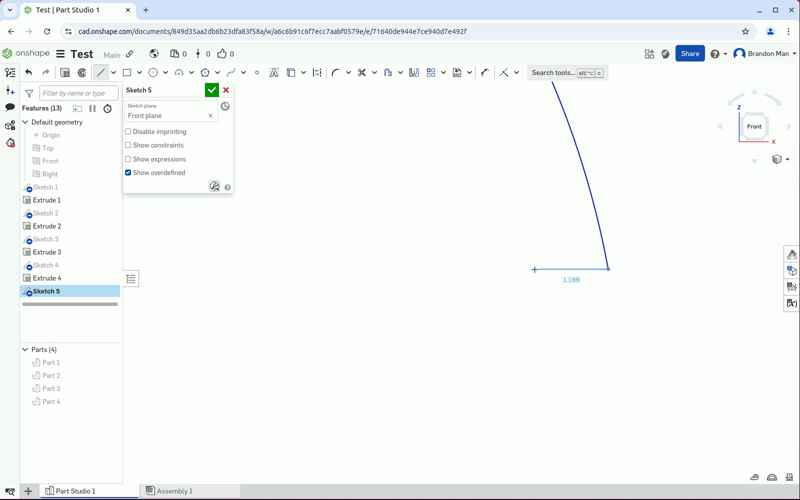
scroll(-6)
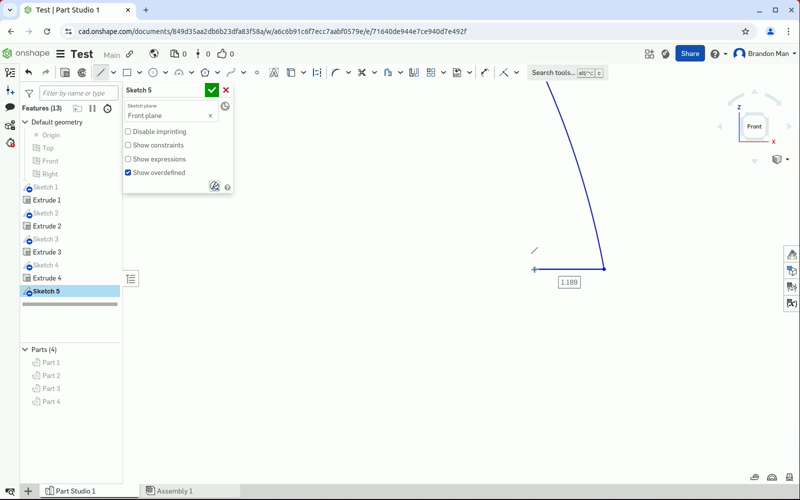
scroll(-6)
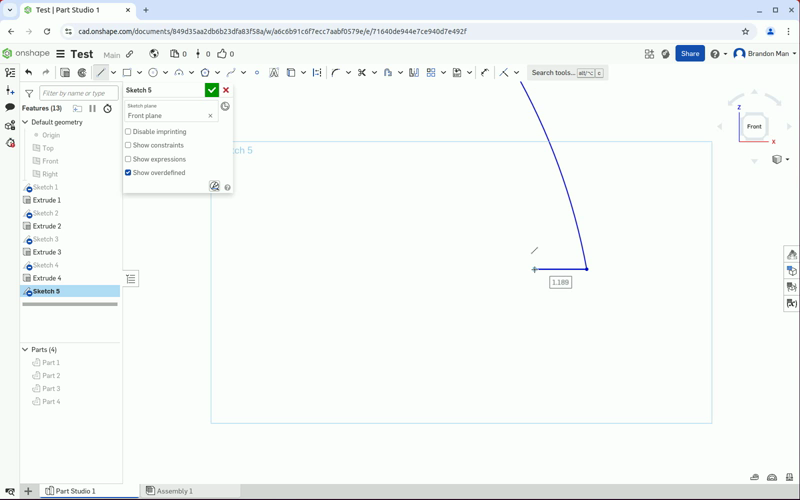
scroll(-6)
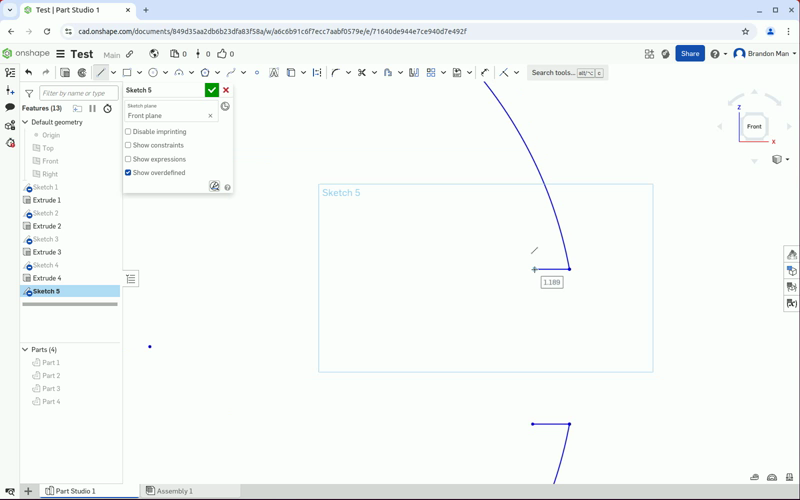
scroll(-6)
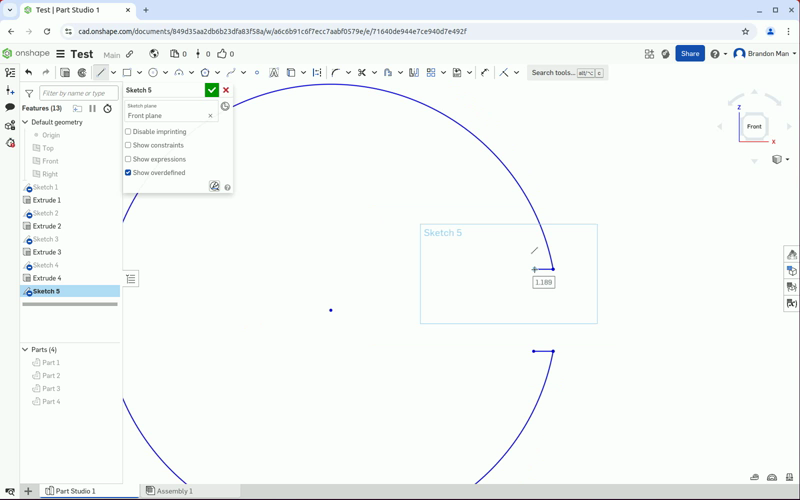
scroll(-6)
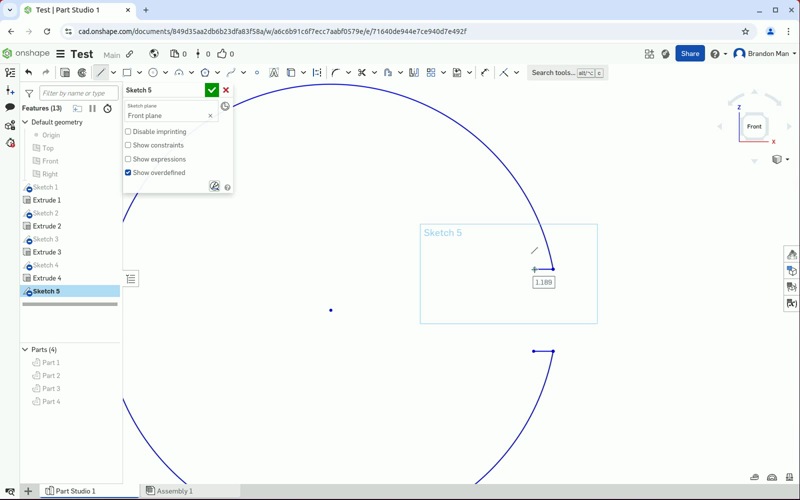
scroll(-6)
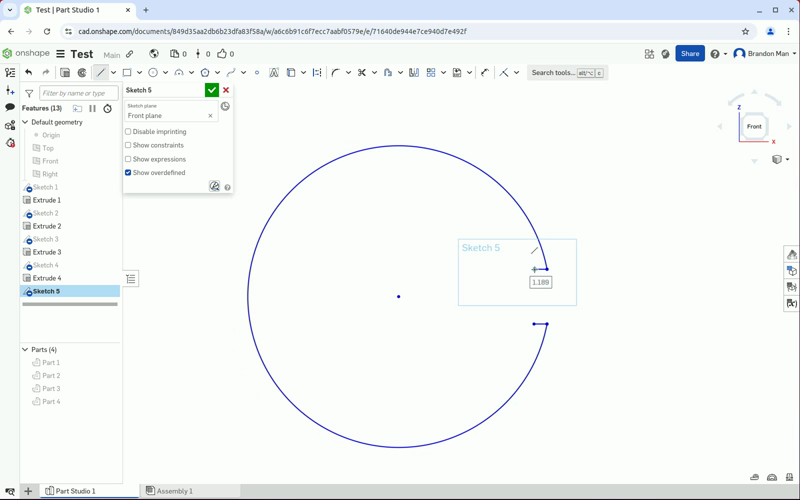
scroll(-6)
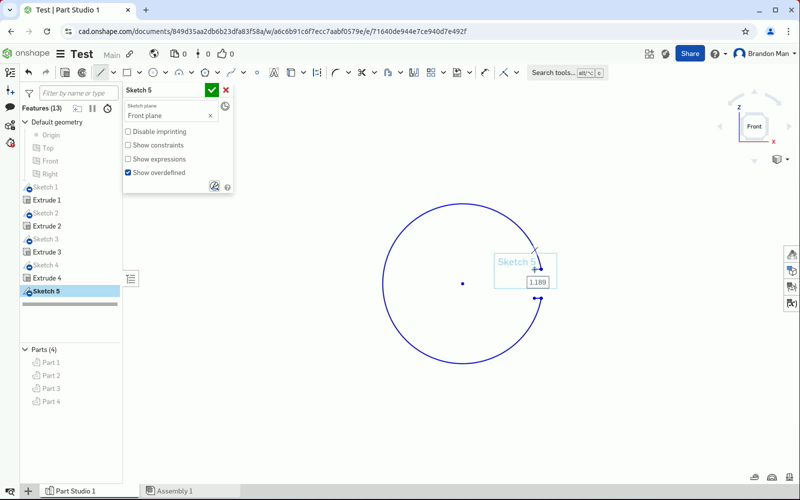
key_up(shift)
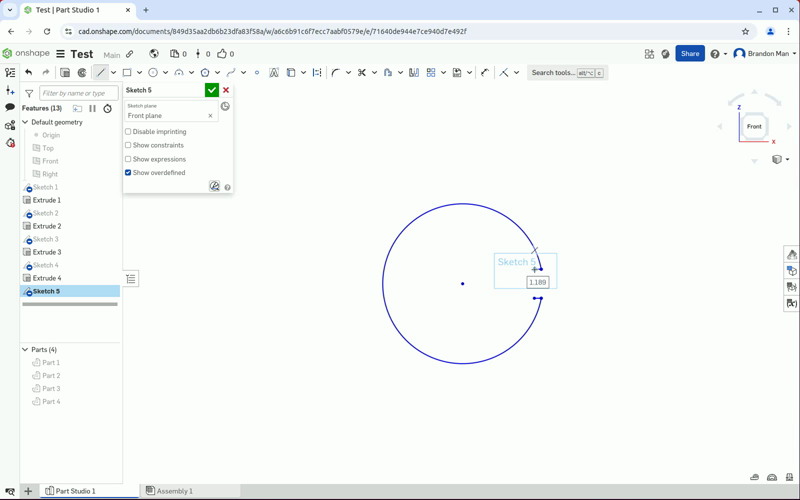
key(esc)
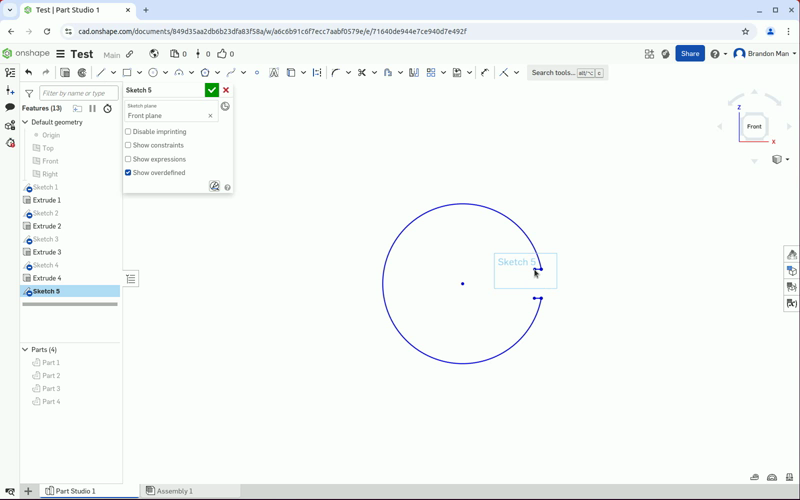
key(a)
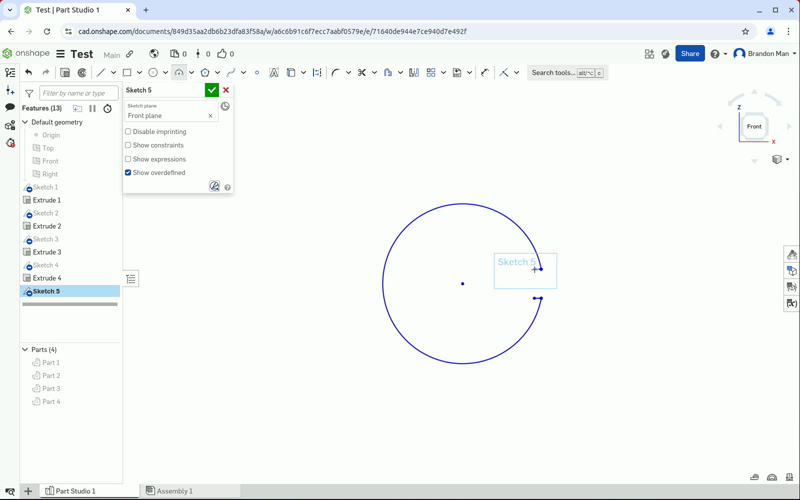
mouse_move(534, 269)
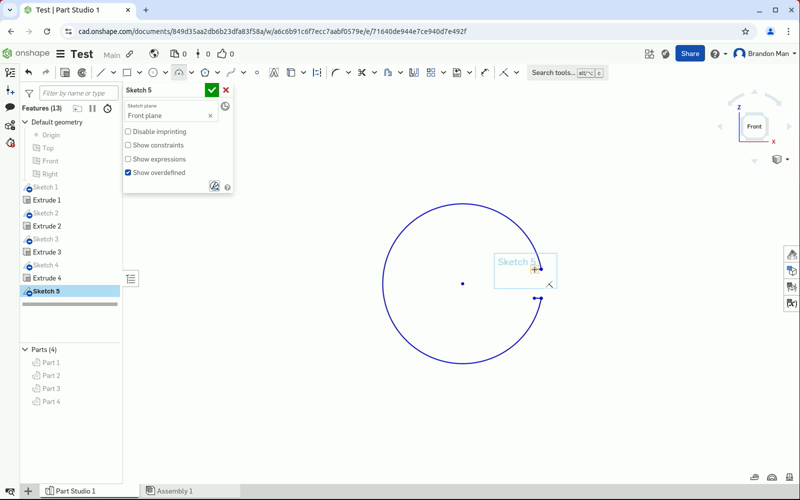
click(534, 269)
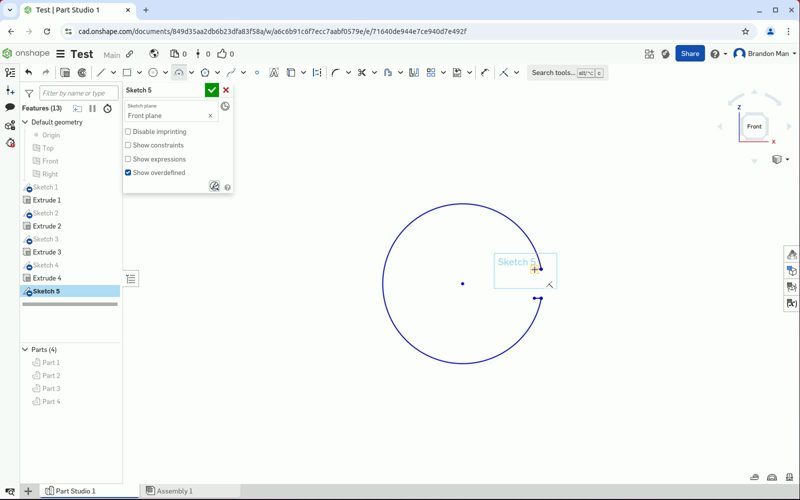
mouse_move(534, 298)
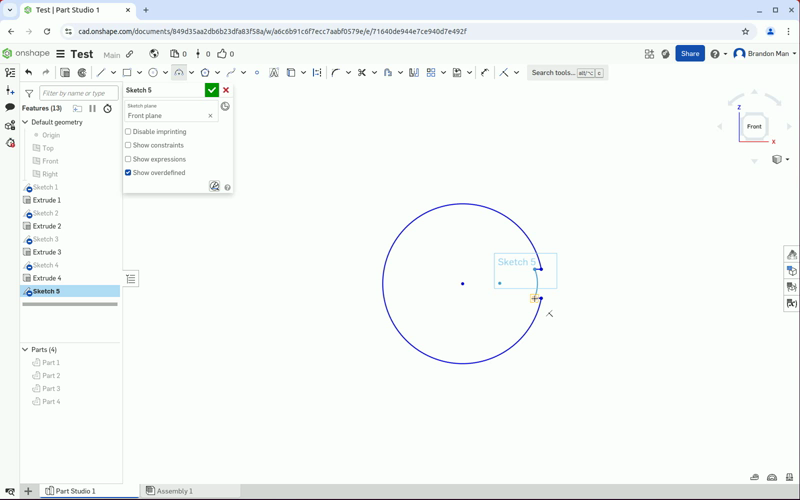
click(534, 298)
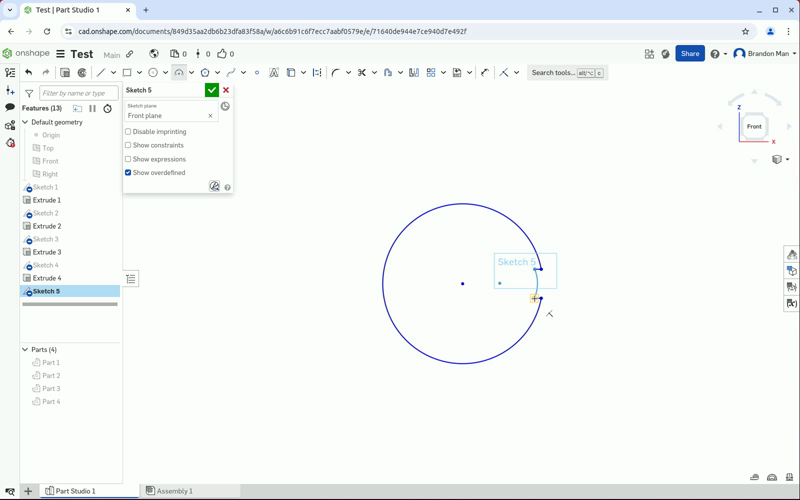
key_down(shift)
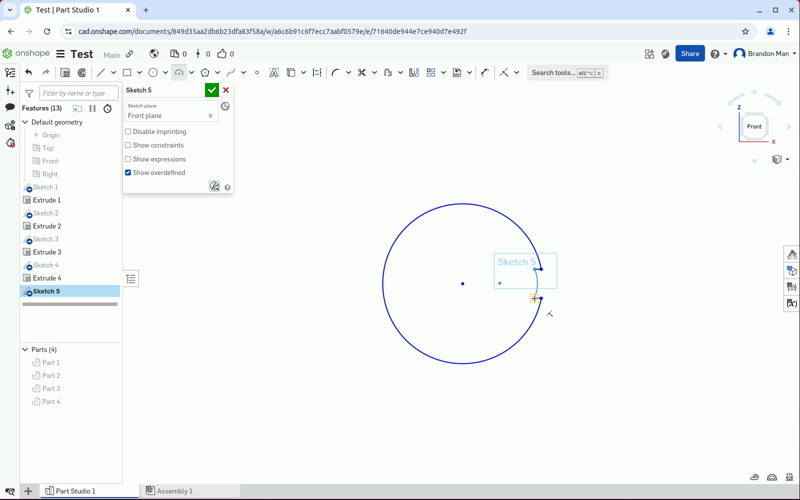
mouse_move(386, 283)
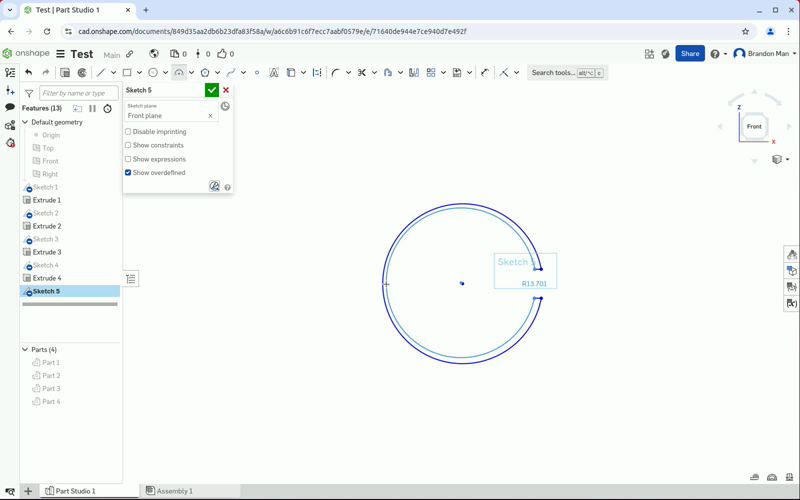
scroll(6)
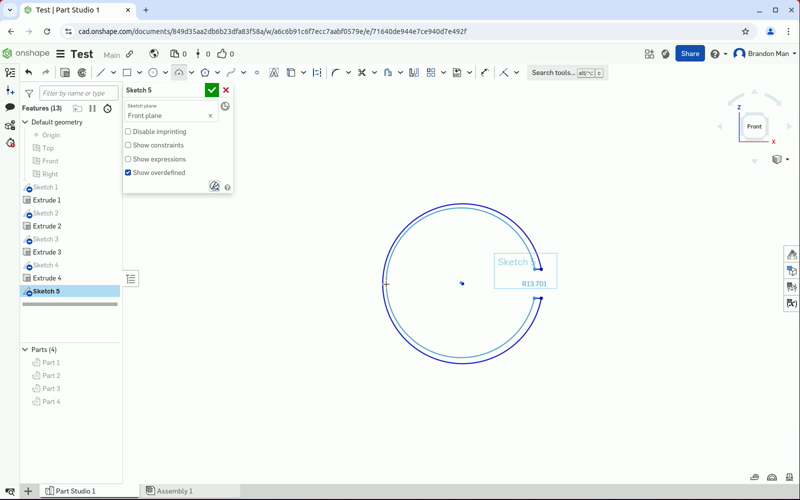
scroll(6)
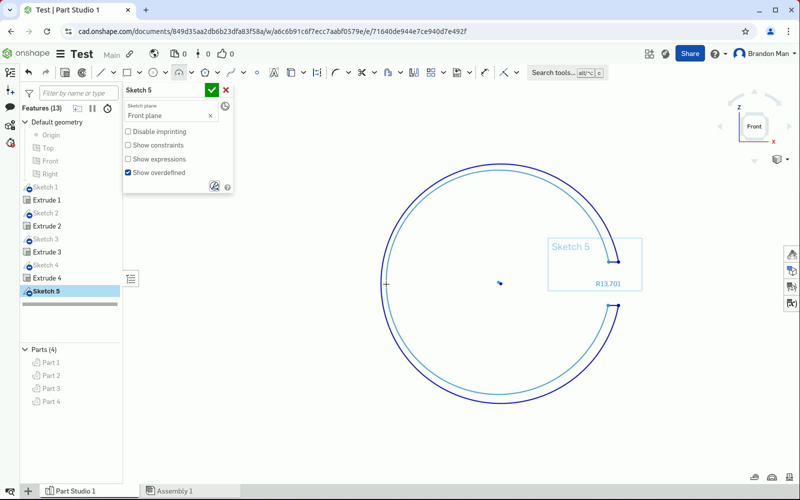
scroll(6)
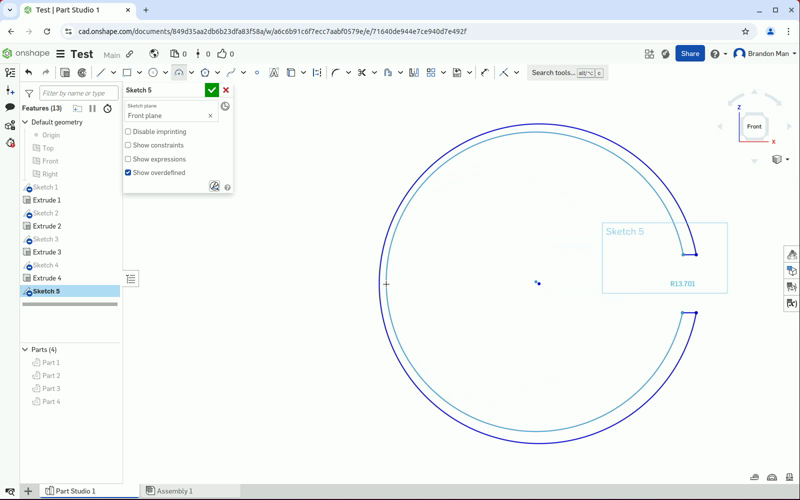
scroll(6)
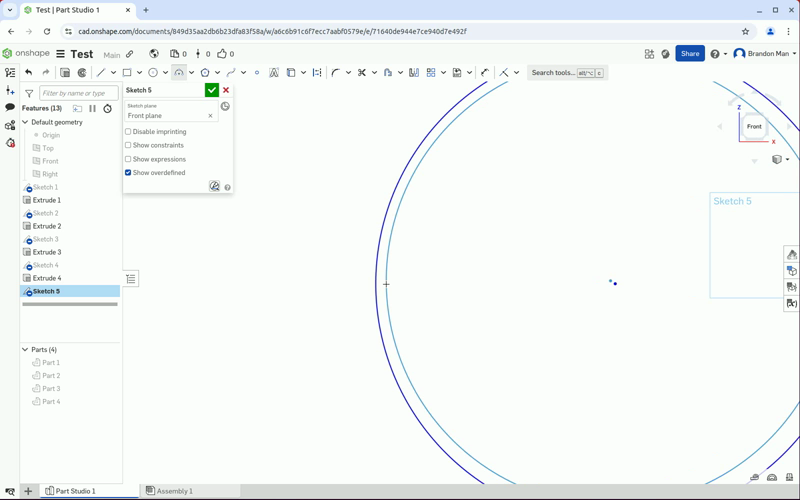
scroll(6)
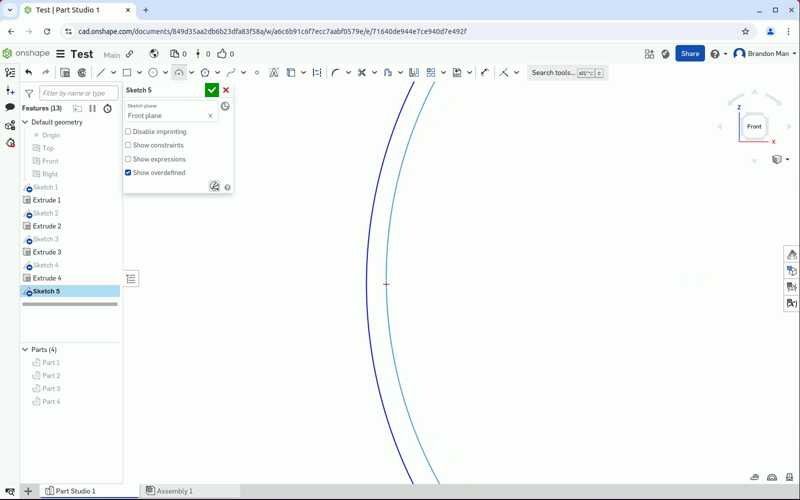
scroll(6)
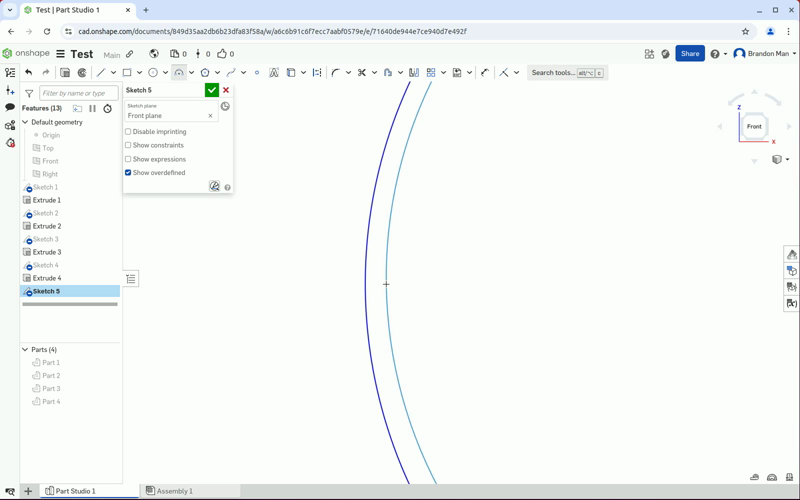
scroll(6)
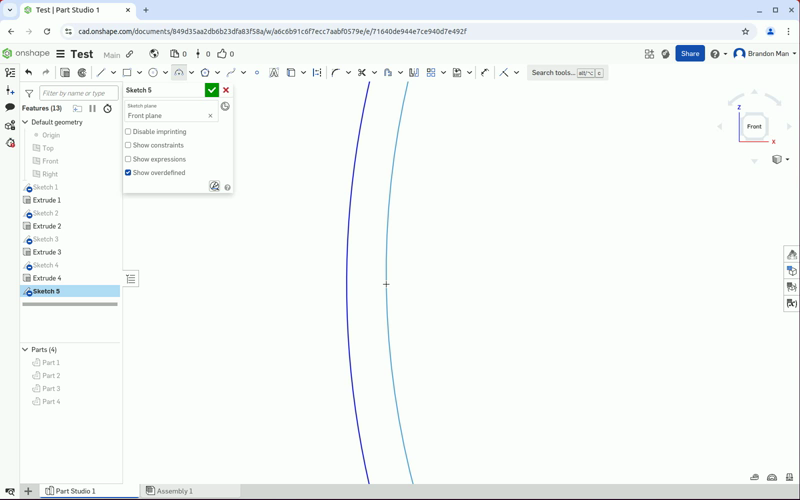
click(386, 283)
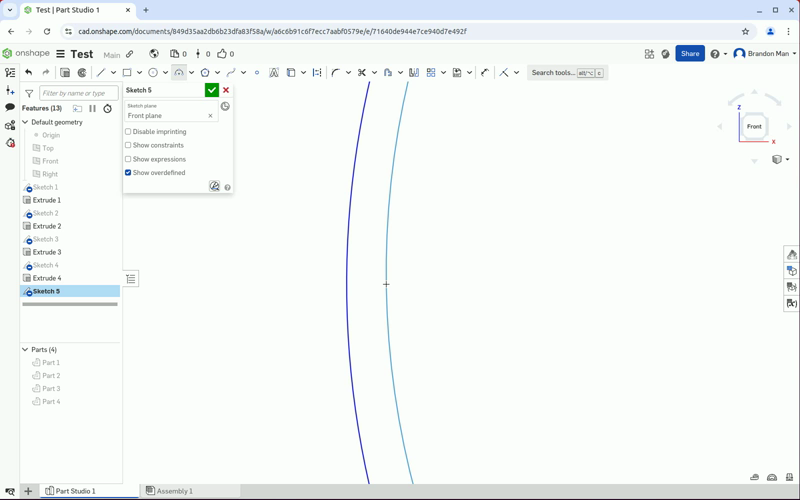
scroll(-6)
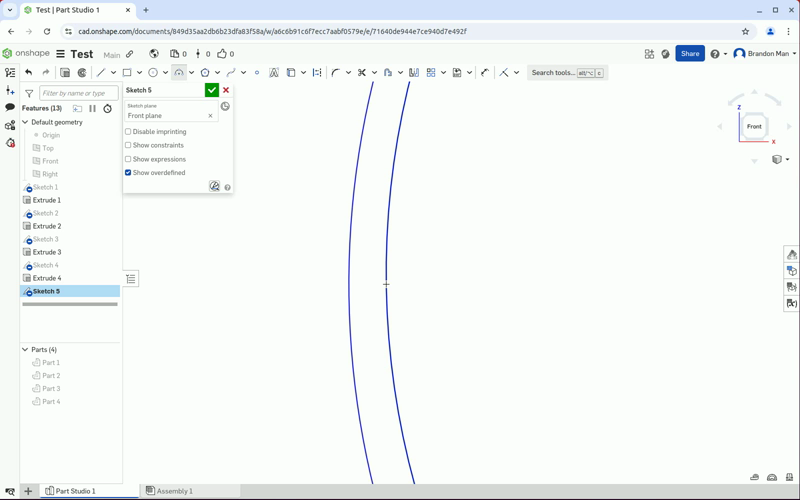
scroll(-6)
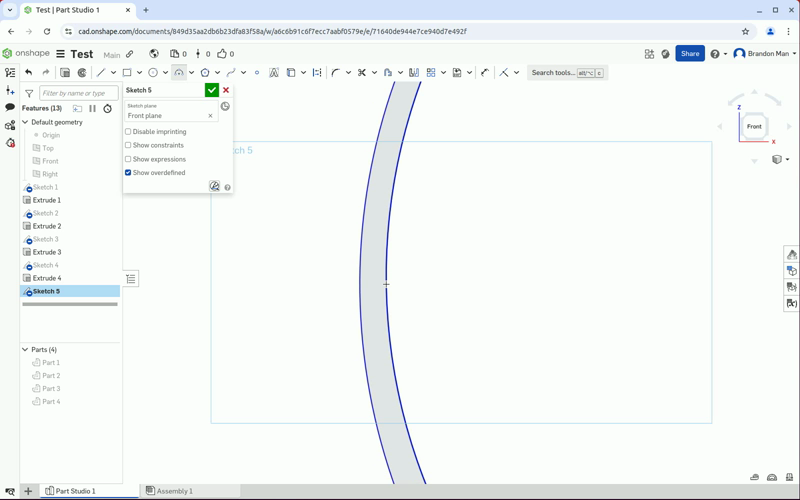
scroll(-6)
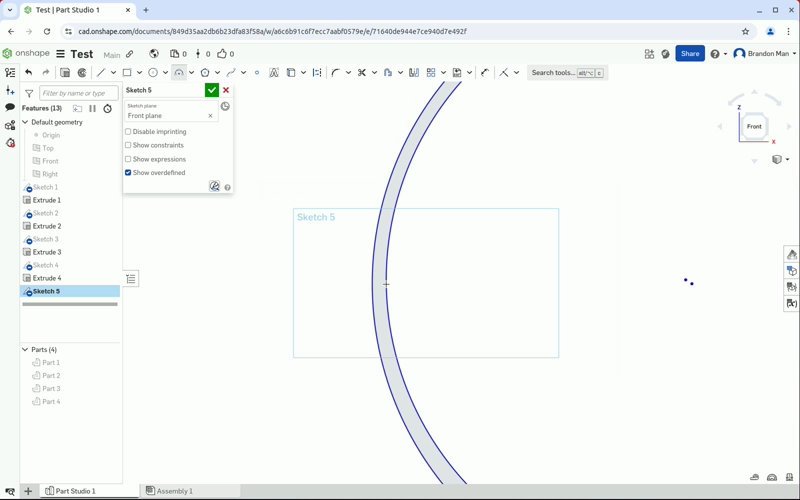
scroll(-6)
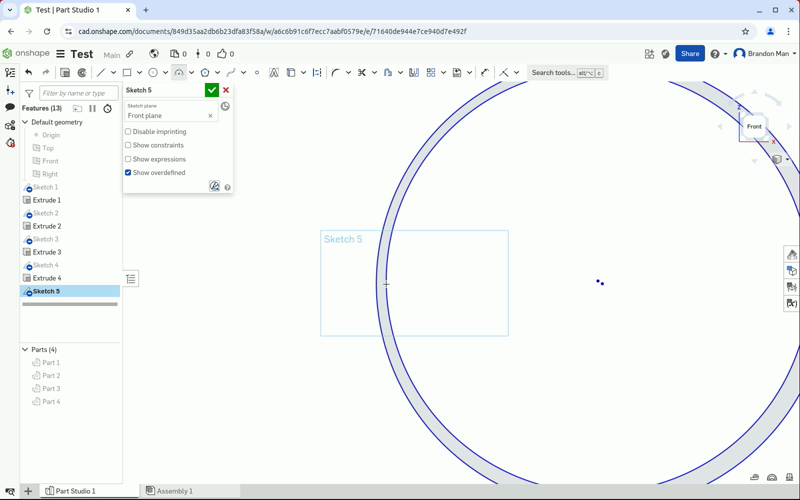
scroll(-6)
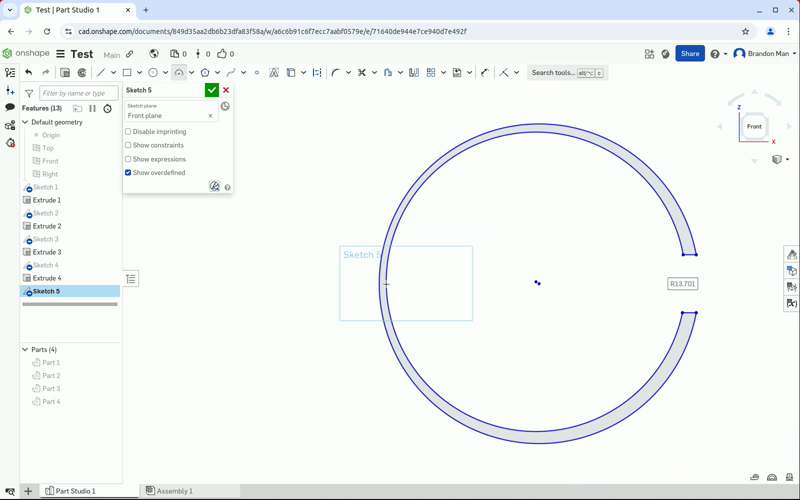
scroll(-6)
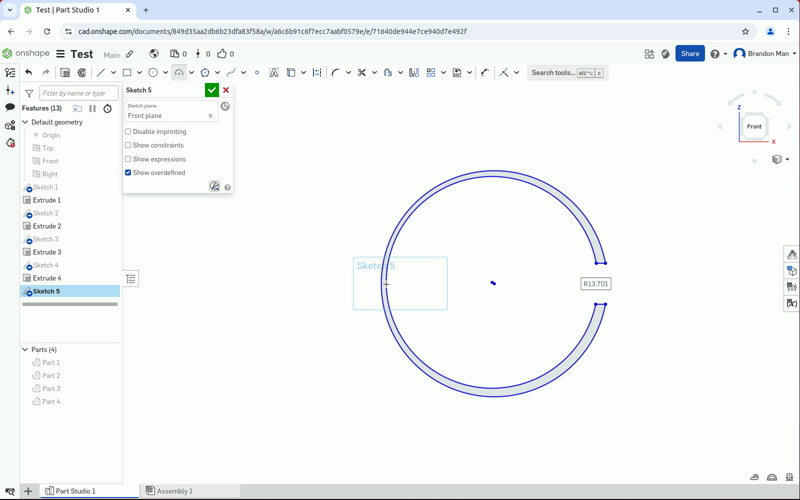
scroll(-6)
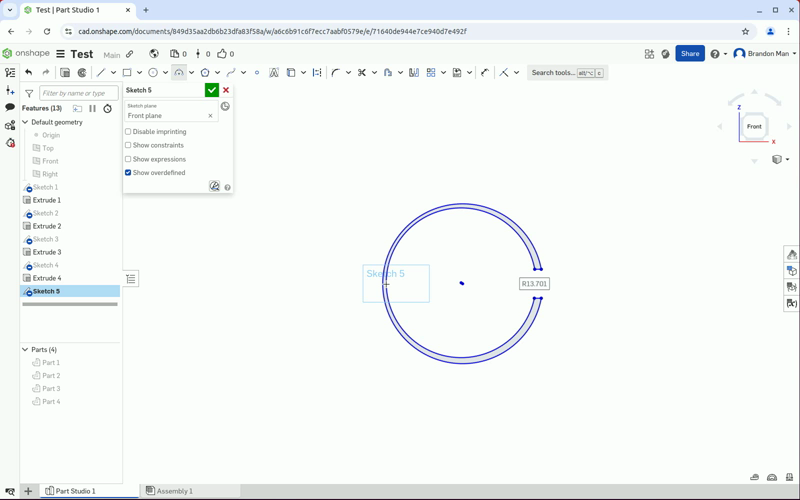
key_up(shift)
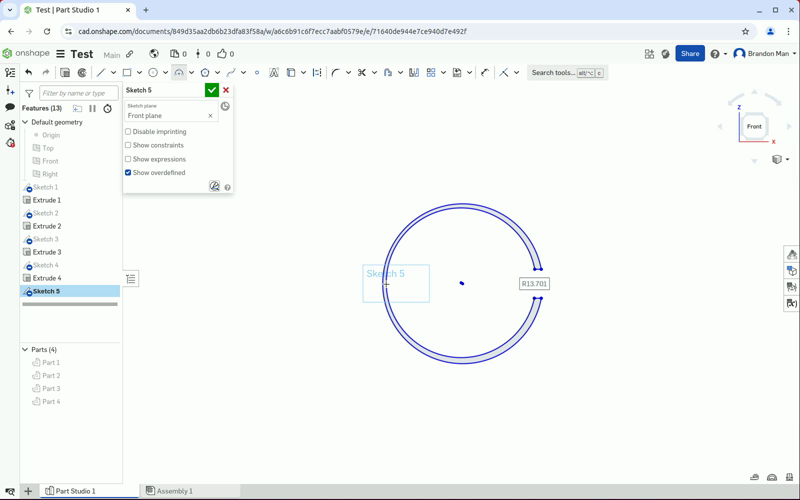
key(esc)
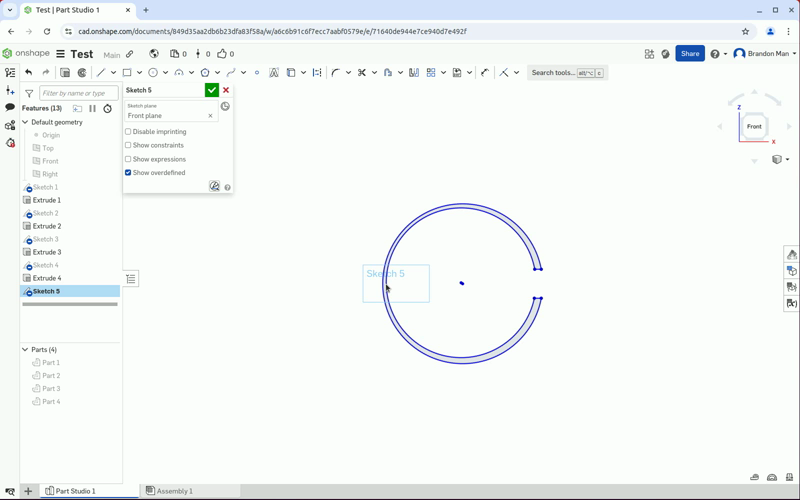
mouse_move(437, 357)
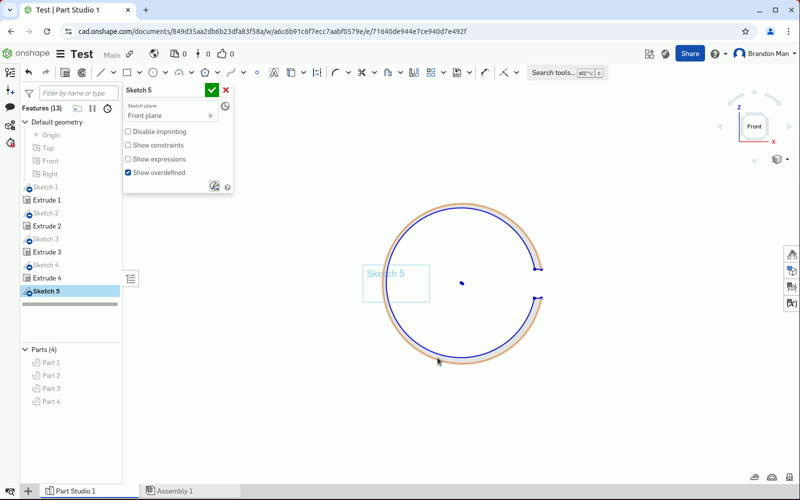
click(437, 357)
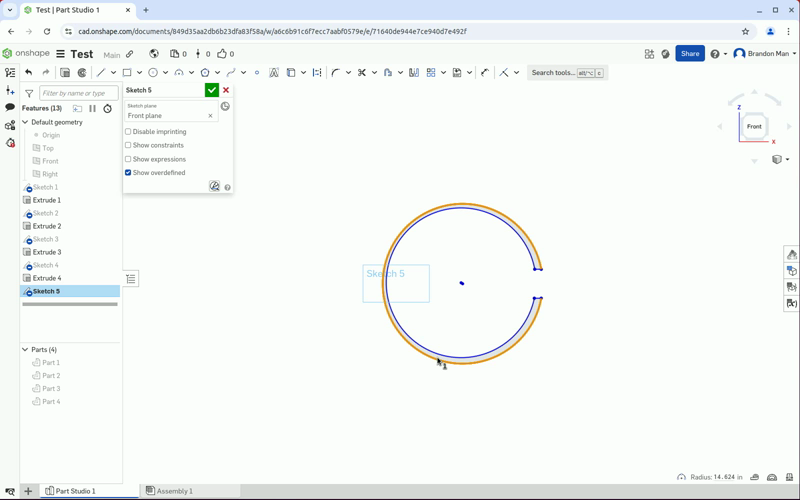
mouse_move(73, 352)
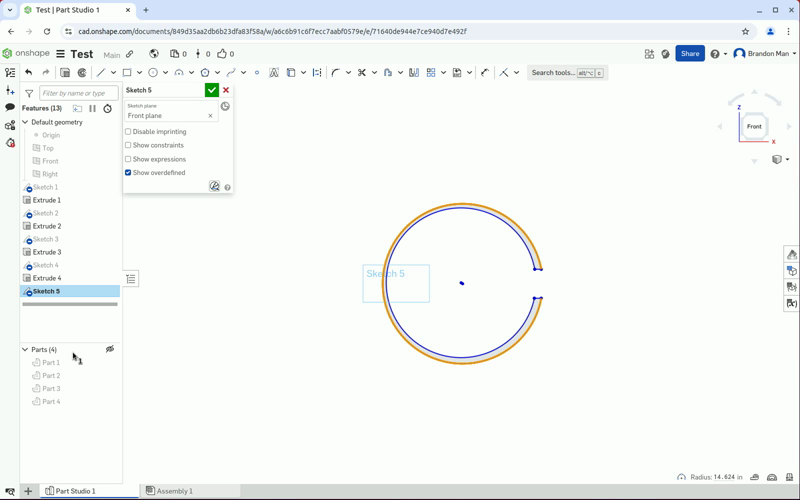
key(shift+y)
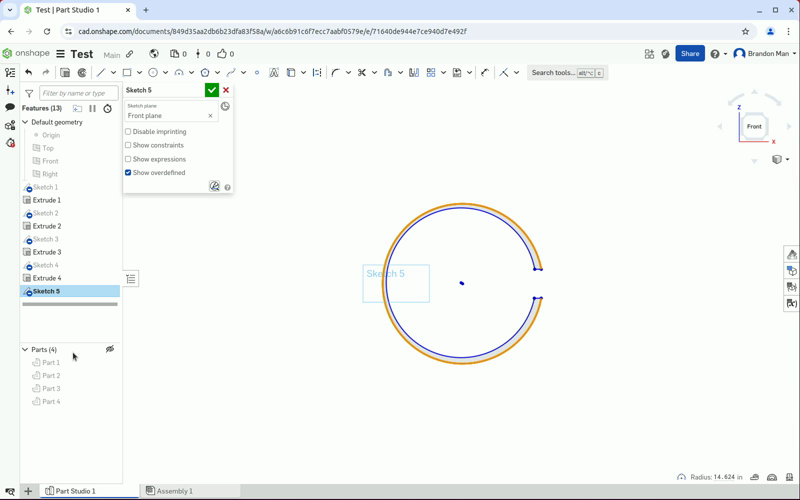
key(shift+e)
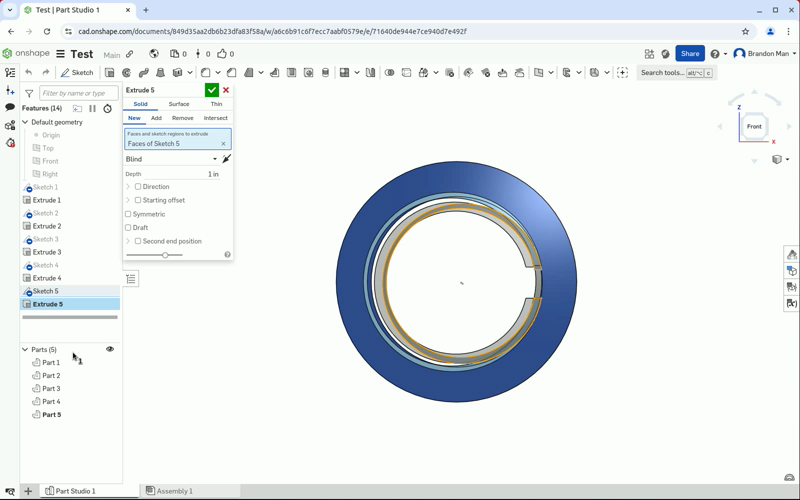
mouse_move(143, 106)
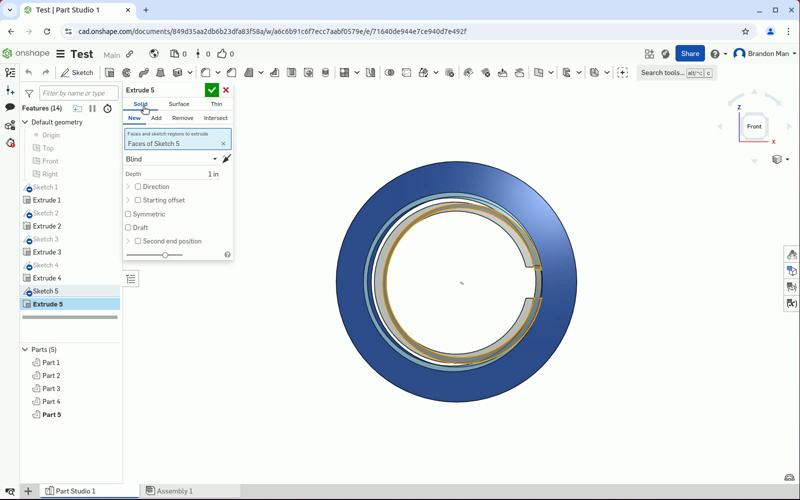
click(143, 106)
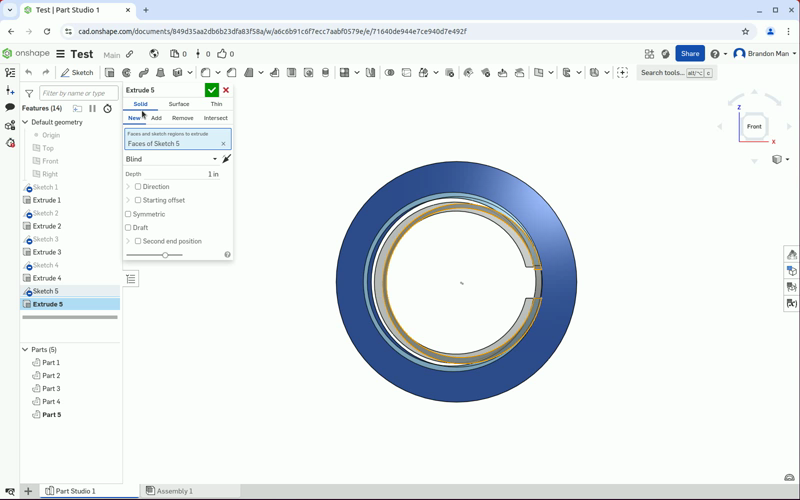
mouse_move(137, 120)
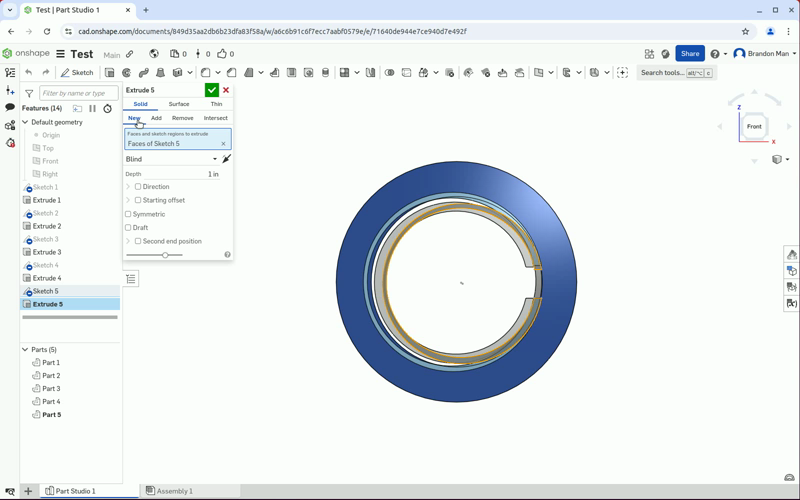
click(137, 120)
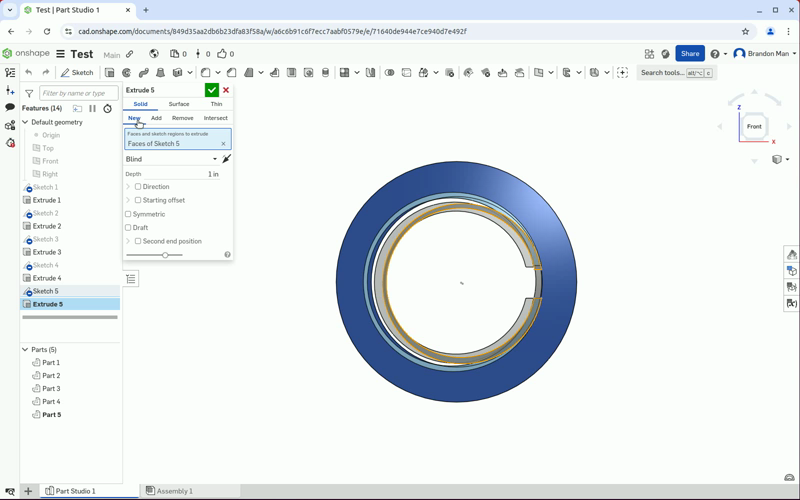
key(tab, 4)
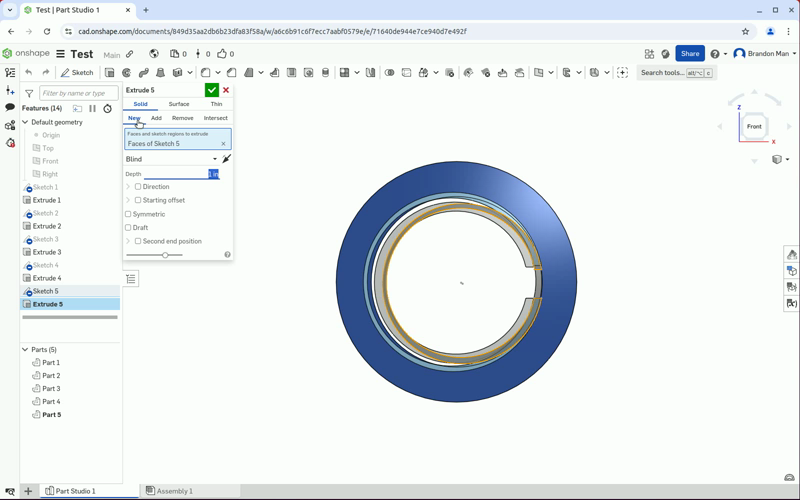
text(-1.444)
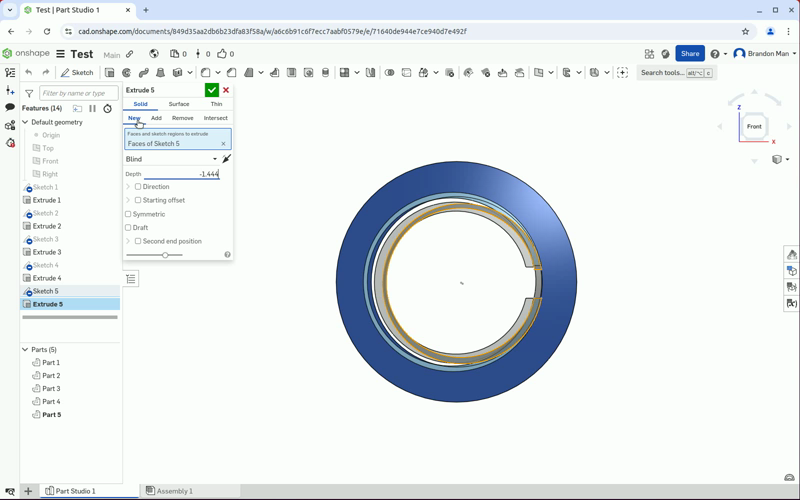
key(enter)
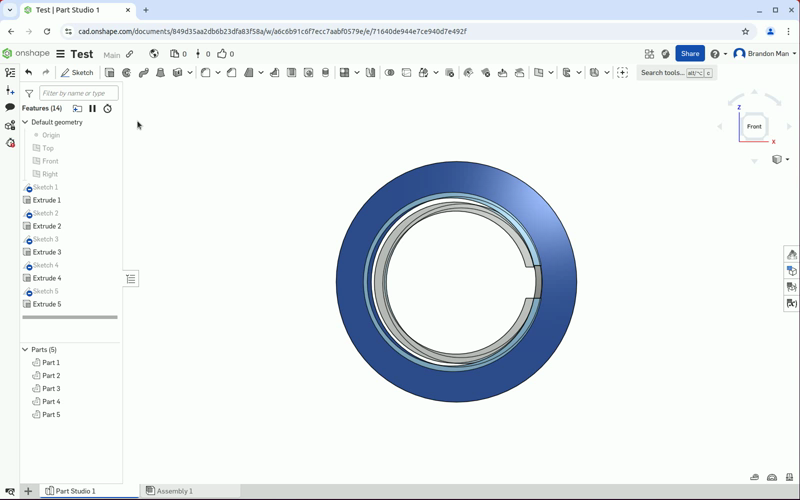
key(shift+h)
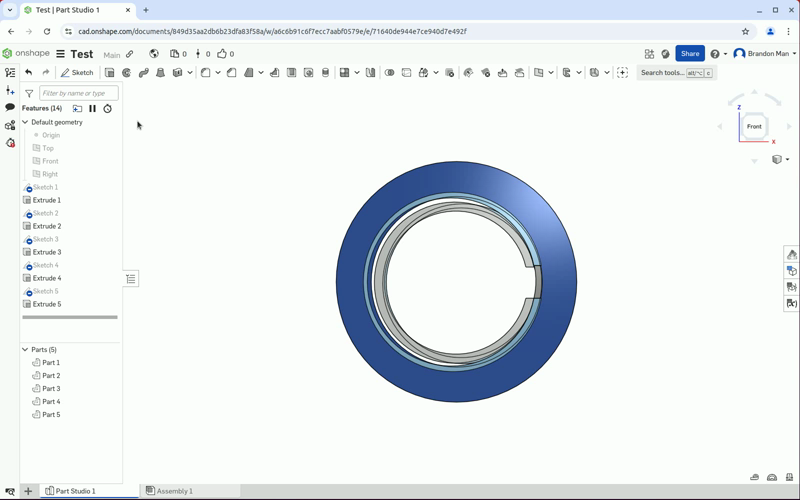
key(shift+h)
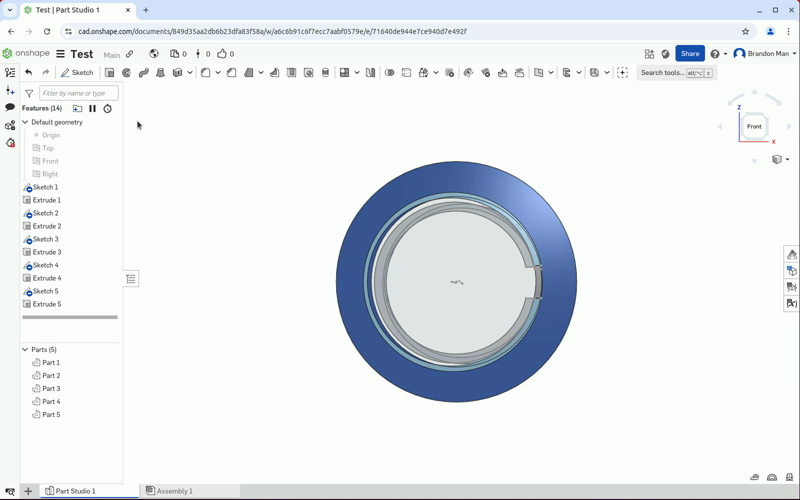
key(shift+7)
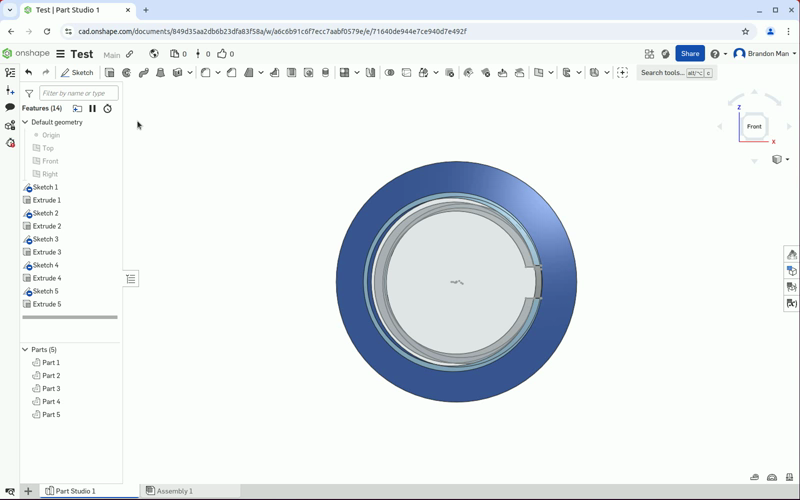
key(left, 2)
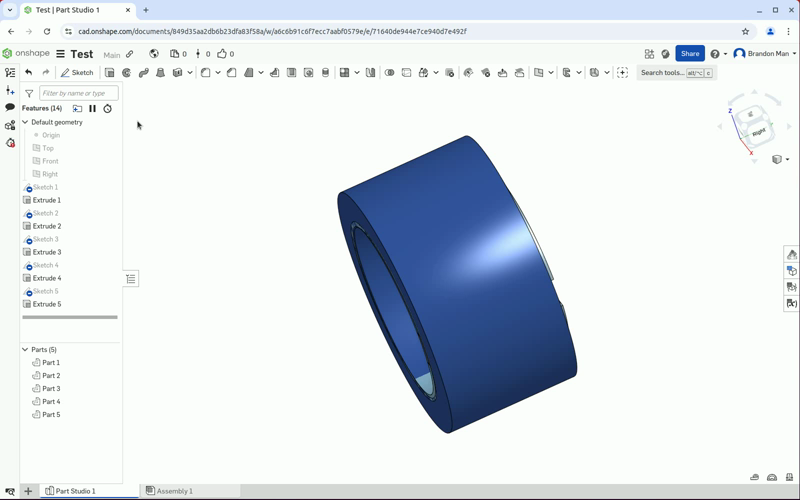
key(down, 2)
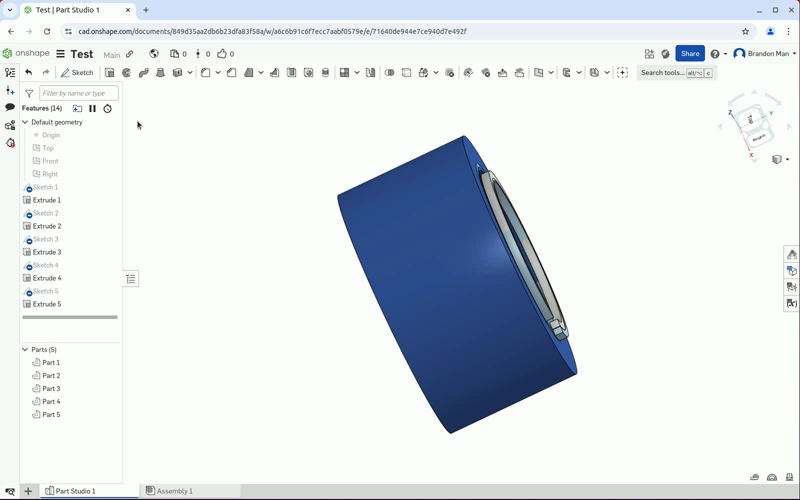
key(up, 2)
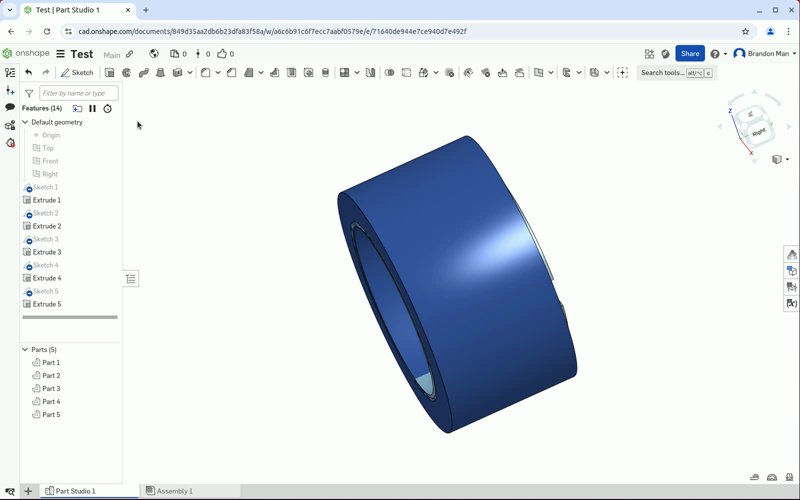
key(right, 2)
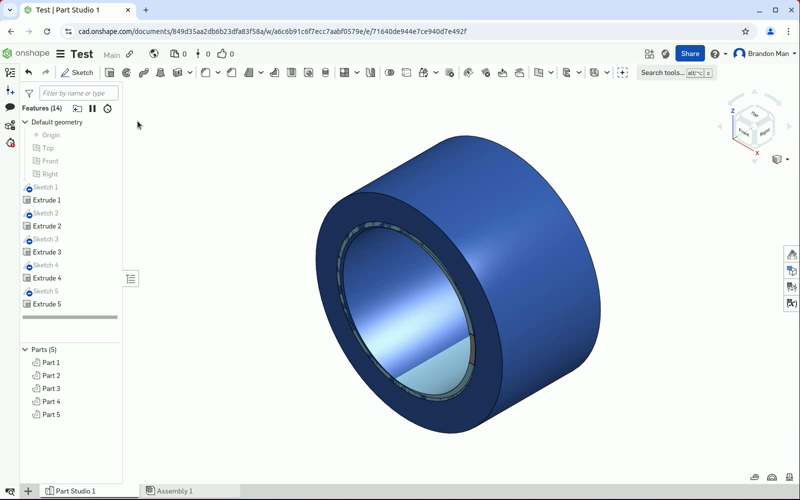
mouse_move(73, 189)
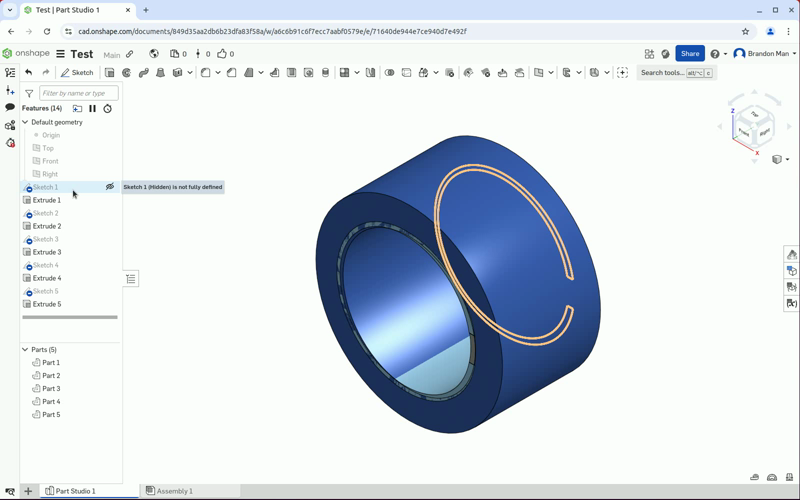
click(73, 189)